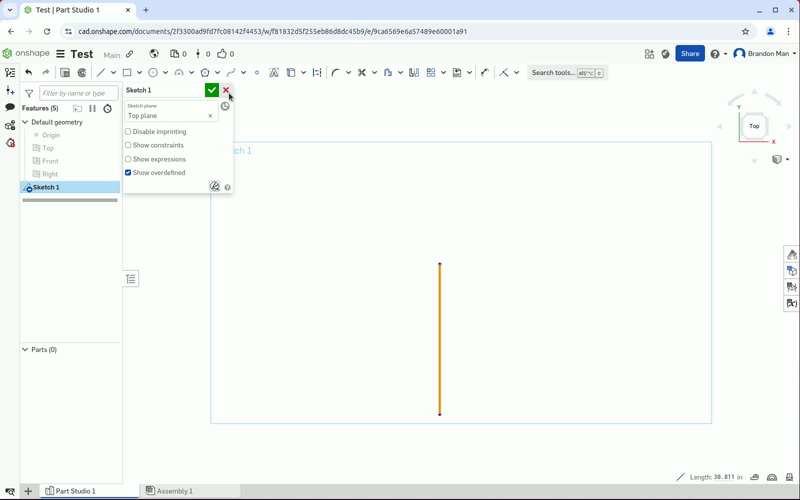
key(shift+h)
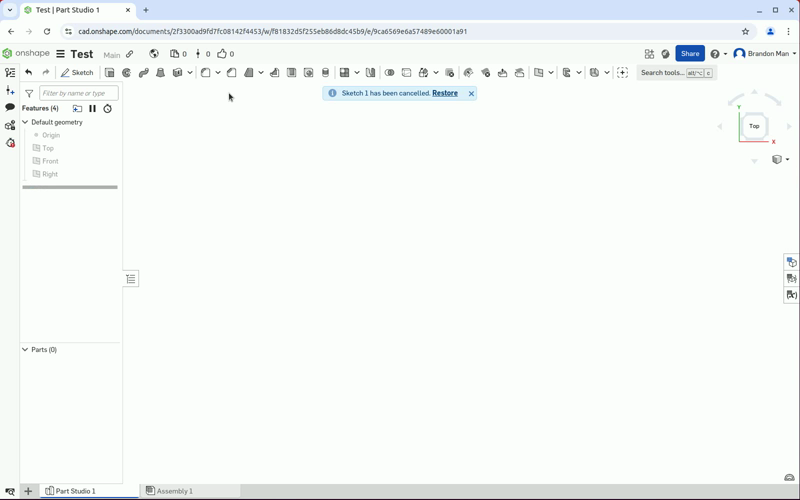
mouse_move(73, 352)
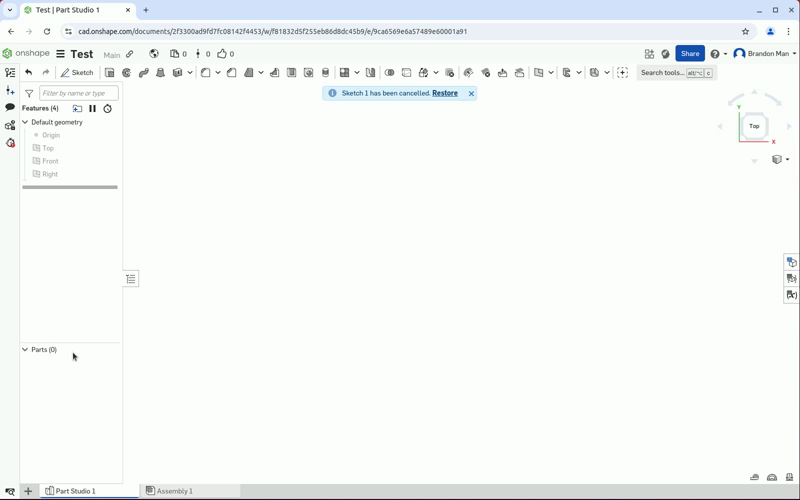
key(y)
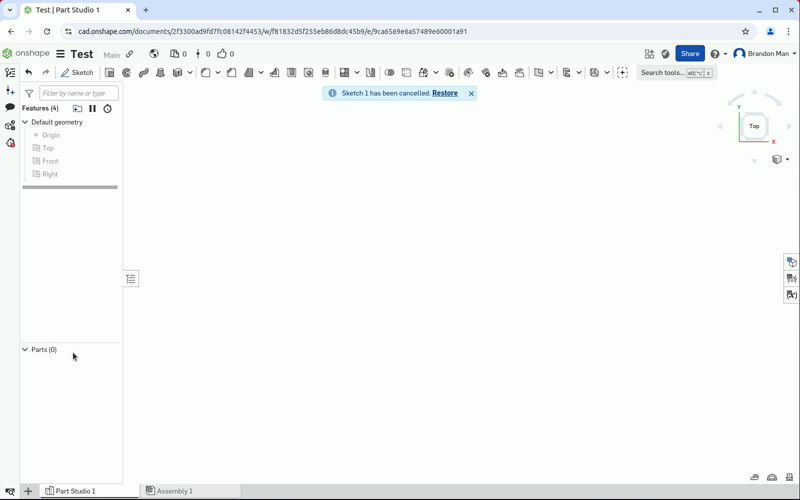
key(shift+p)
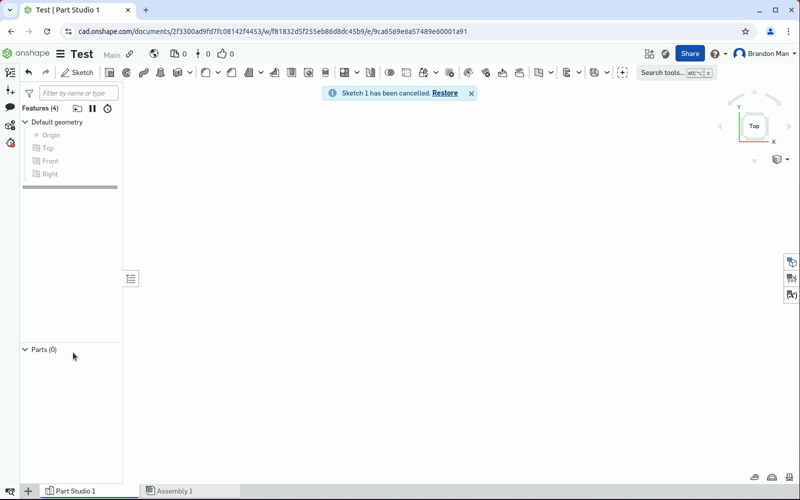
key(space)
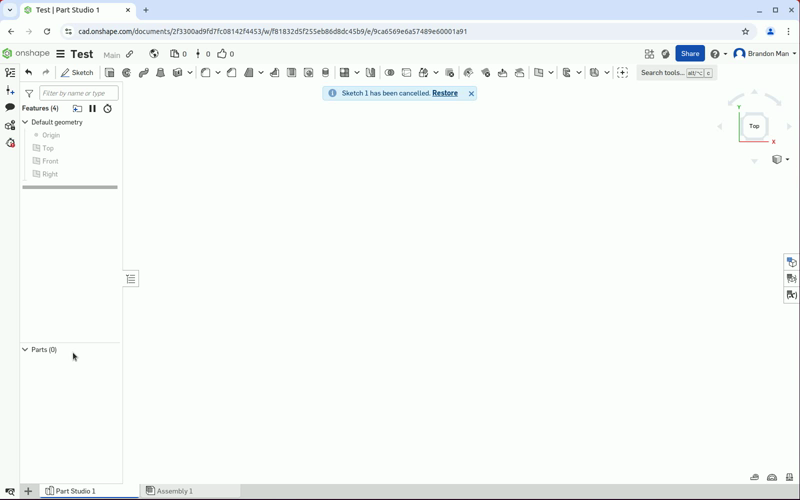
key_down(shift)
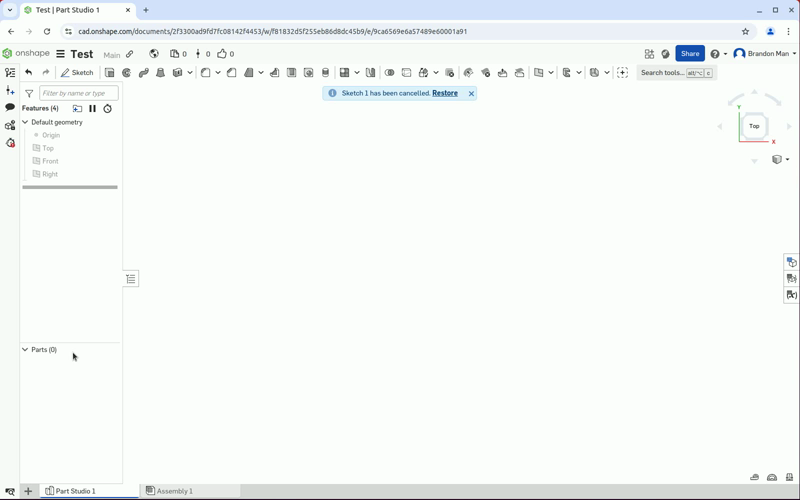
key(up)
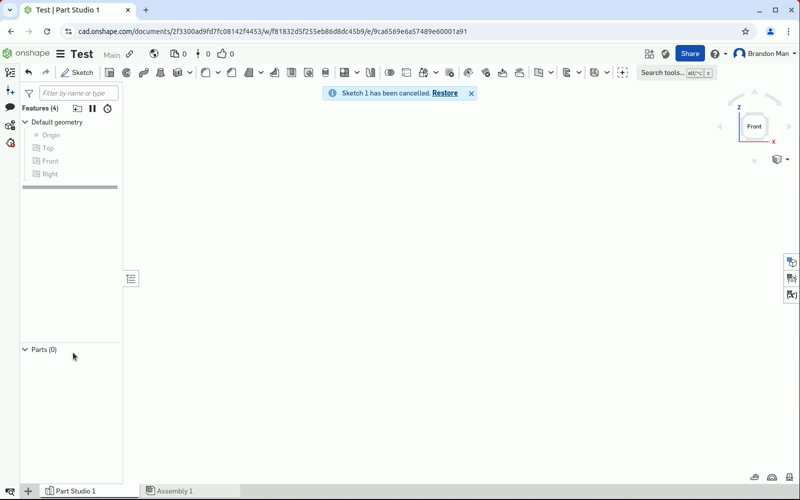
key_up(shift)
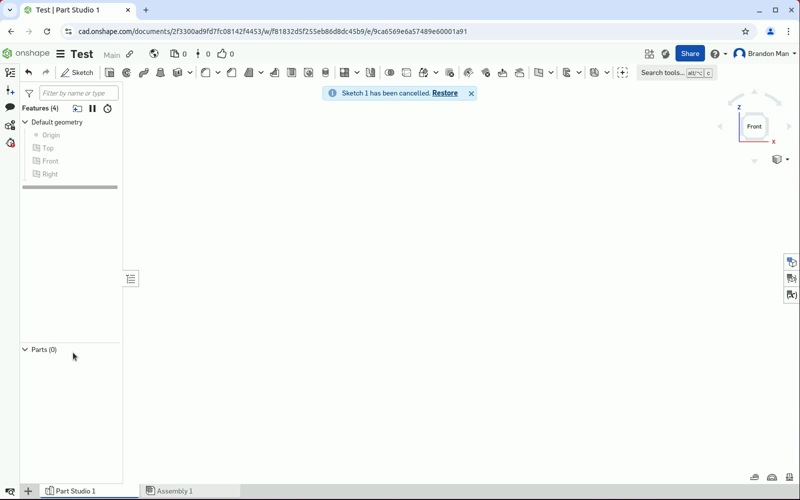
mouse_move(73, 352)
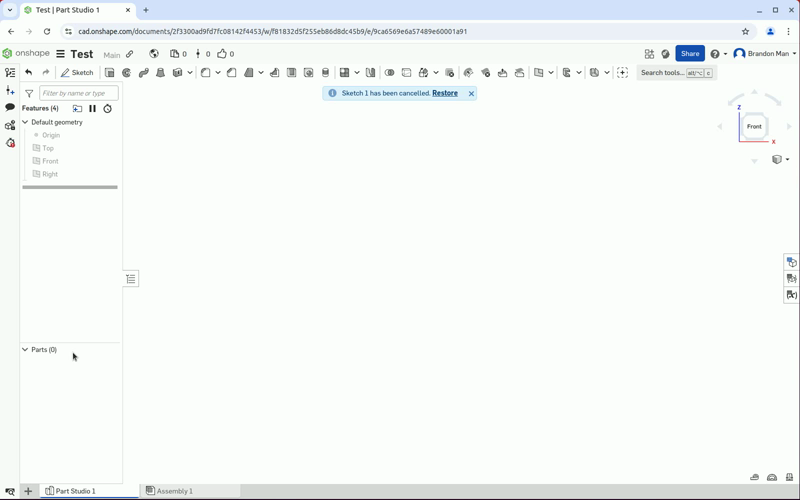
key(shift+y)
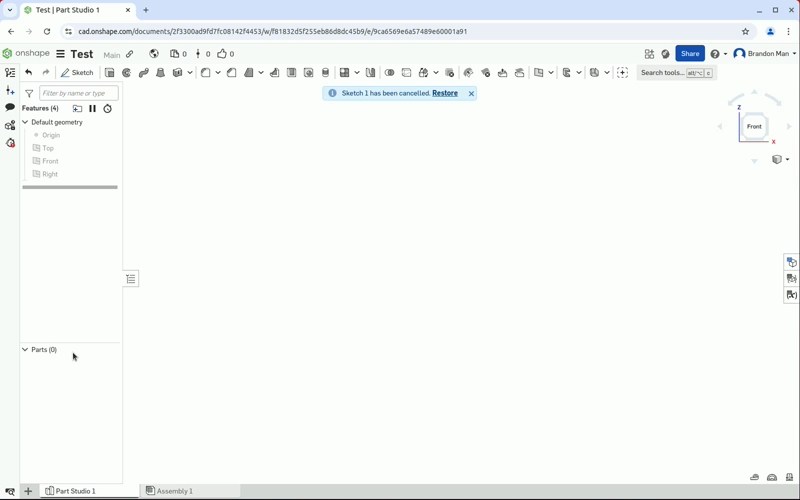
key(shift+s)
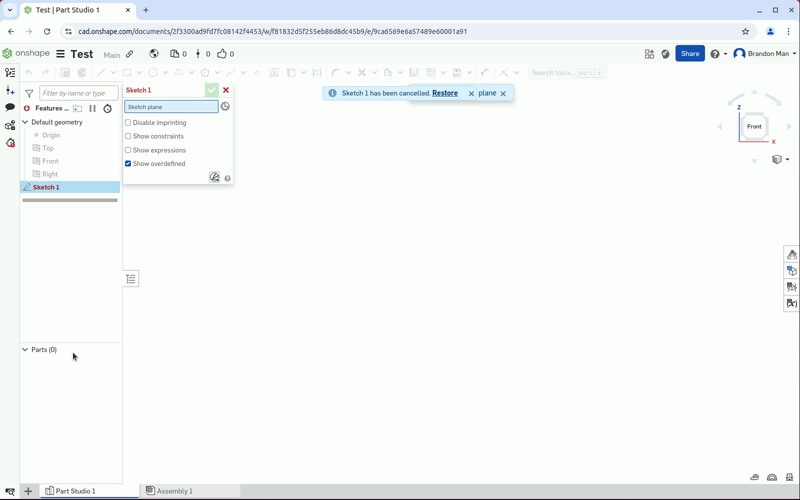
mouse_move(73, 163)
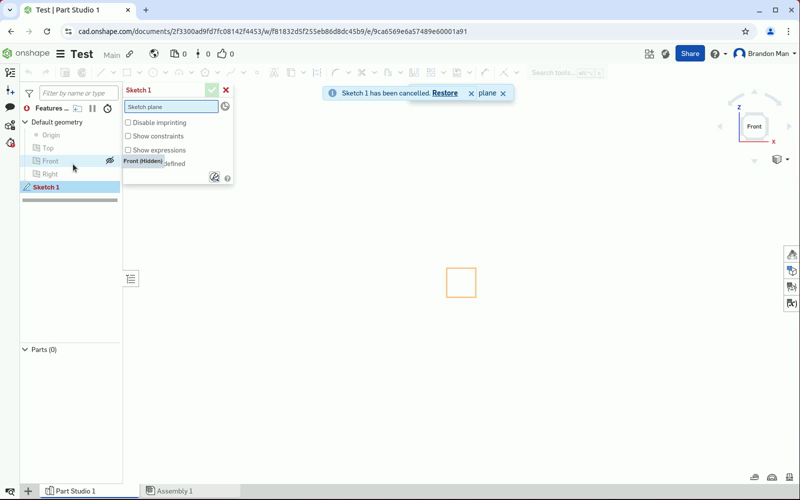
click(73, 163)
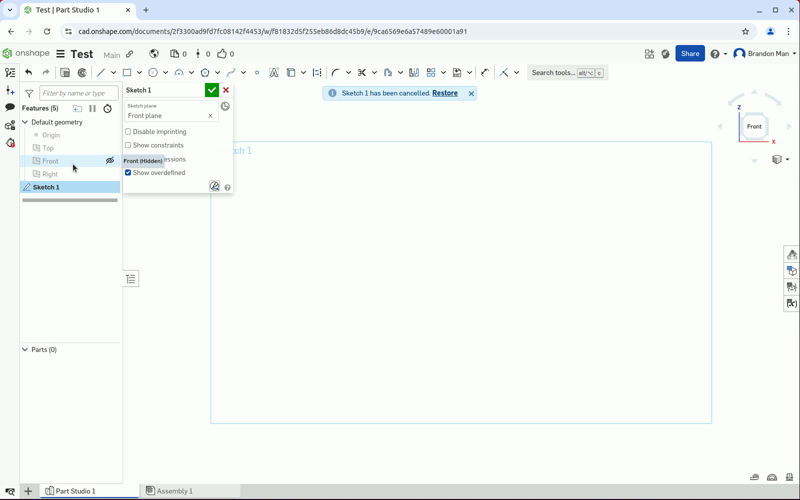
mouse_move(73, 352)
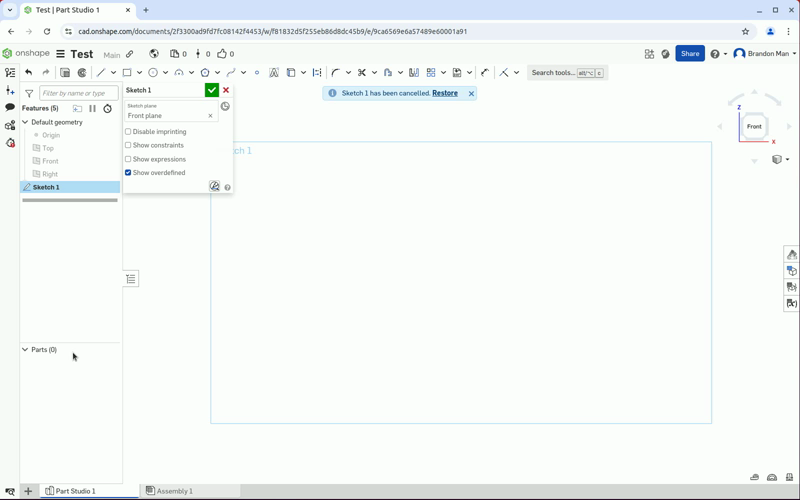
key(y)
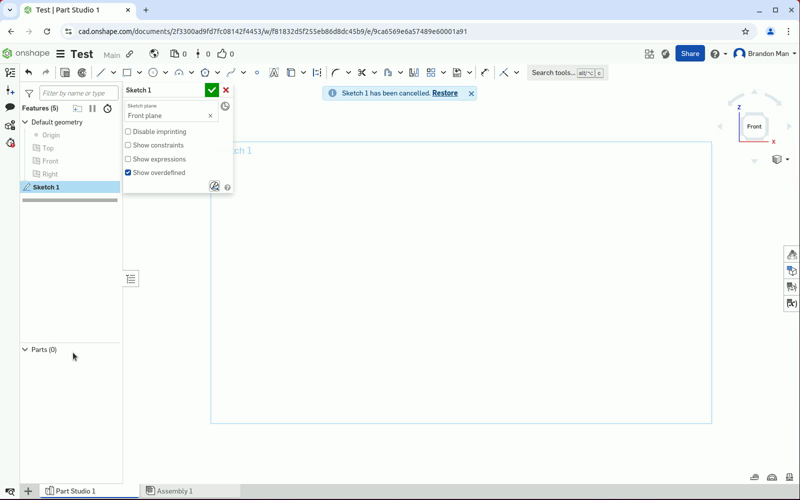
key(c)
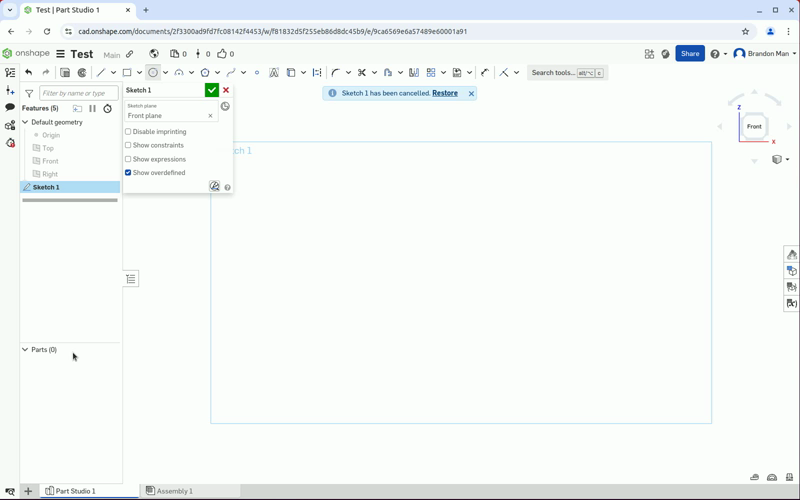
key_down(shift)
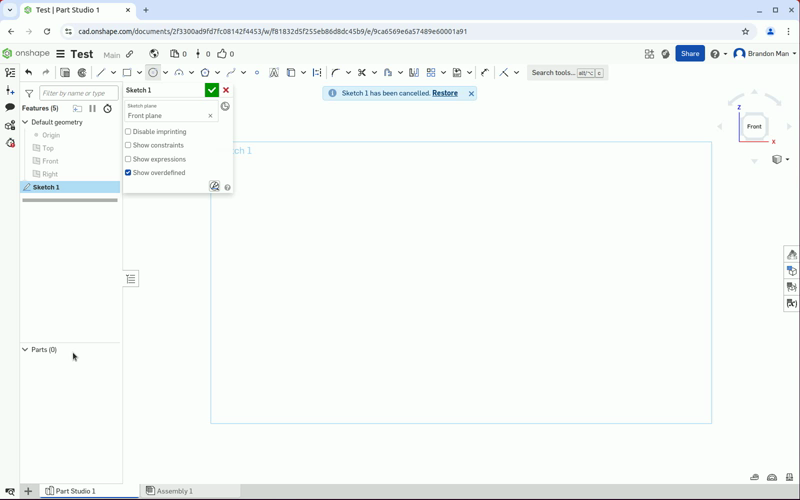
mouse_move(392, 259)
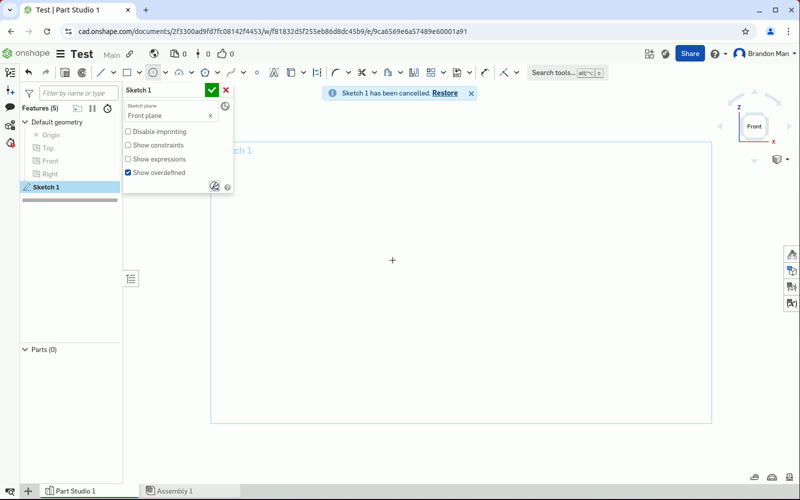
click(392, 259)
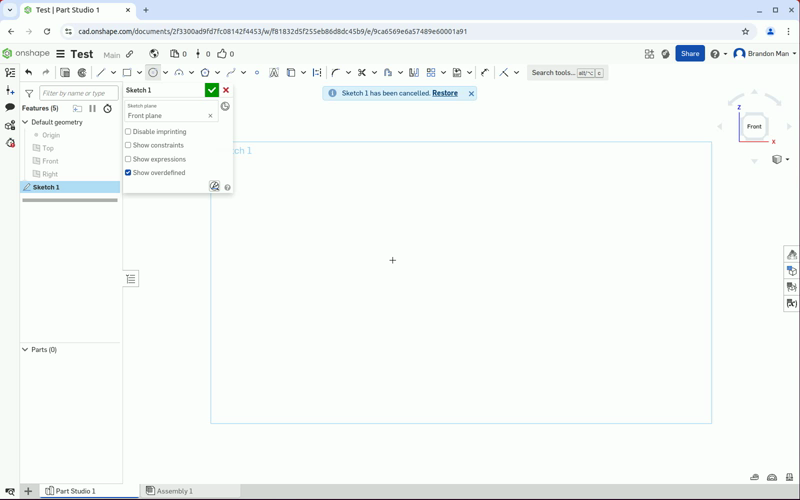
key_up(shift)
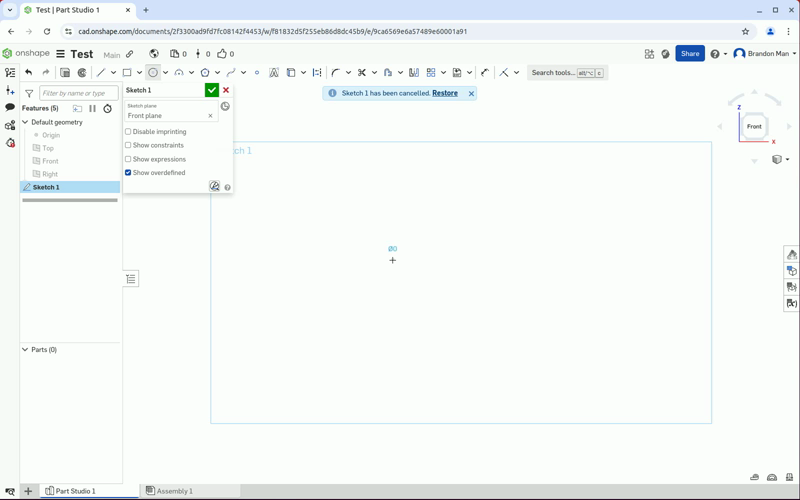
mouse_move(437, 259)
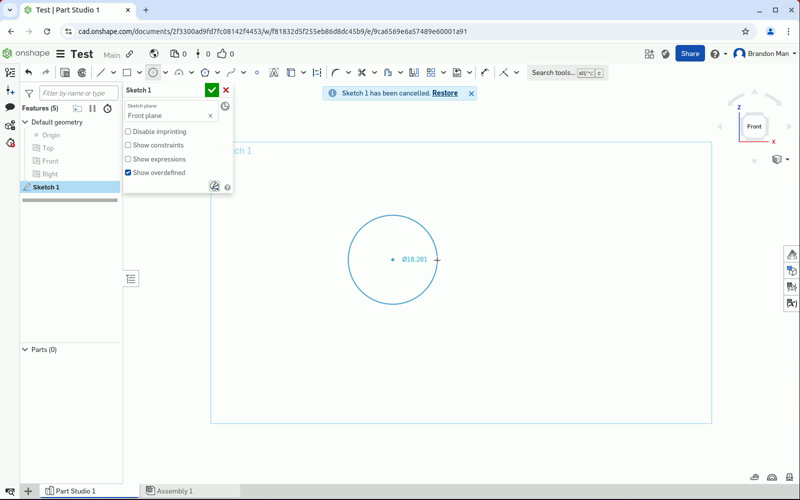
click(437, 259)
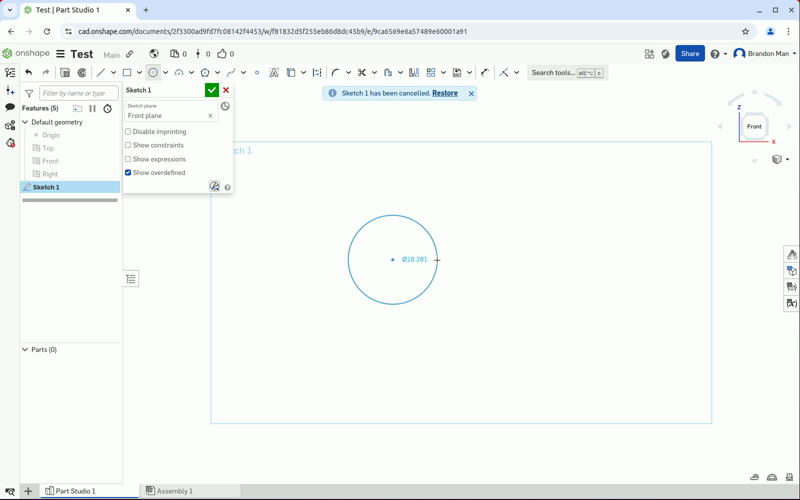
key(esc)
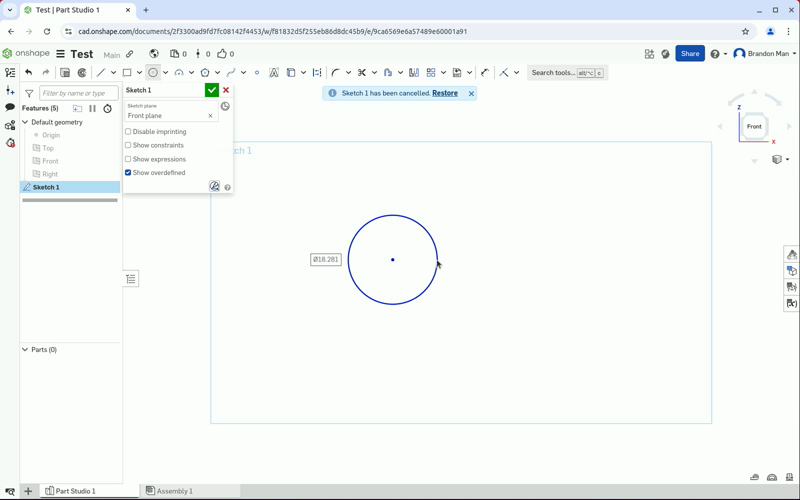
key(c)
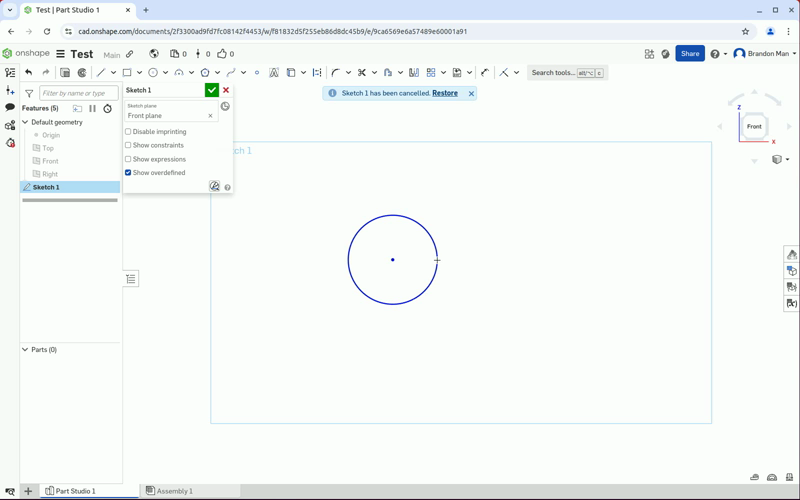
key_down(shift)
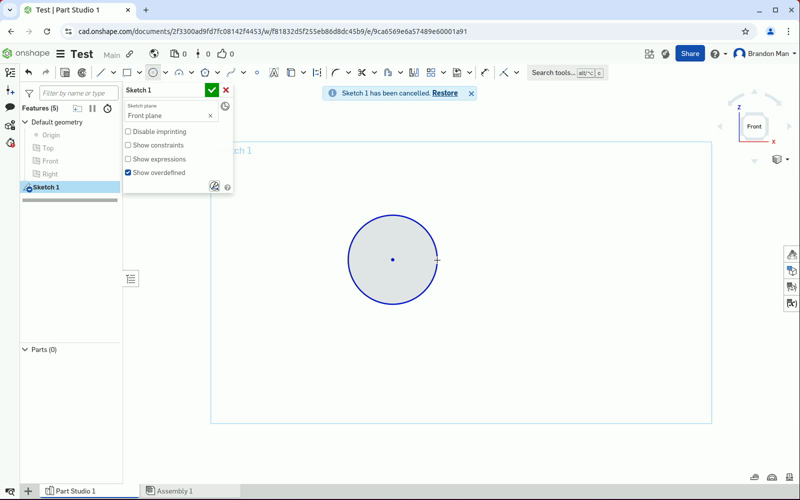
mouse_move(392, 259)
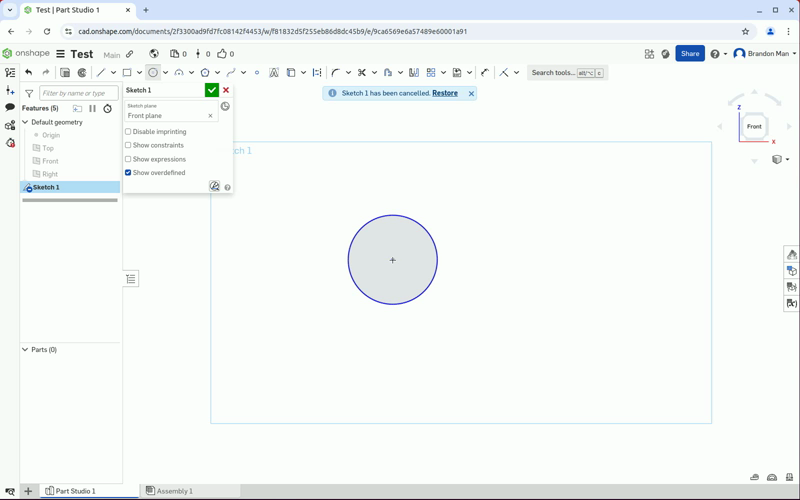
click(392, 259)
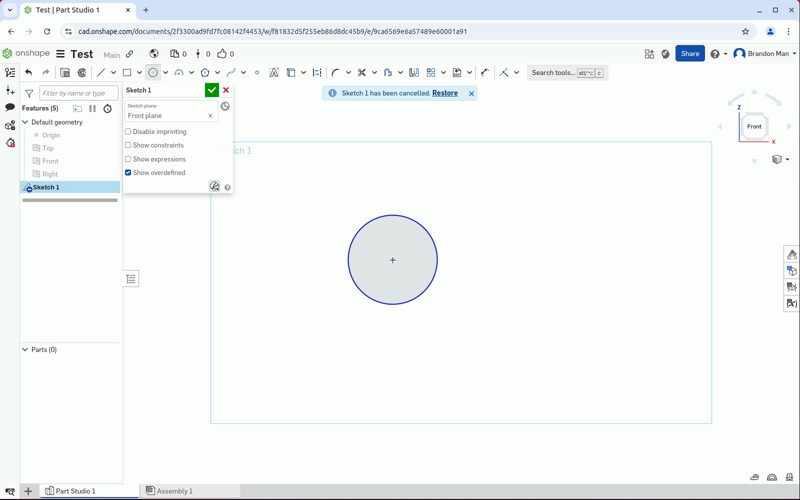
key_up(shift)
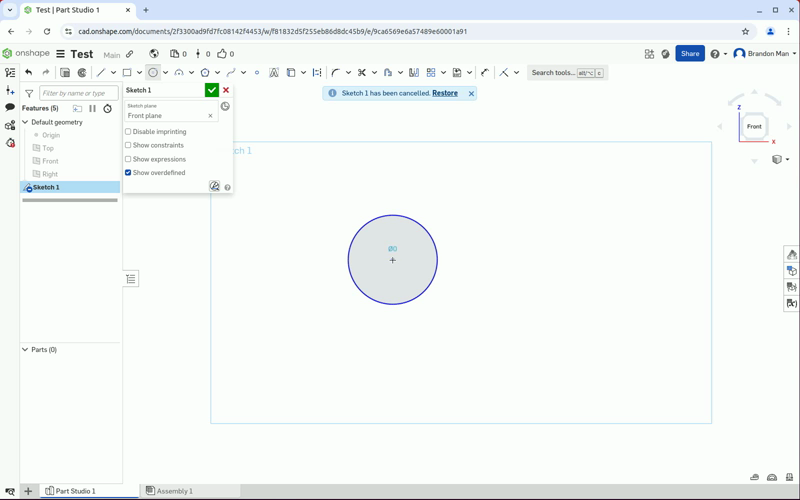
mouse_move(431, 259)
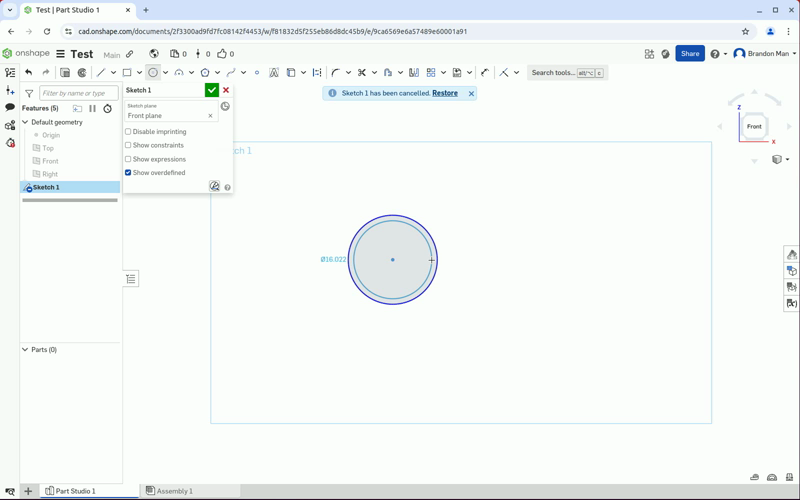
click(431, 259)
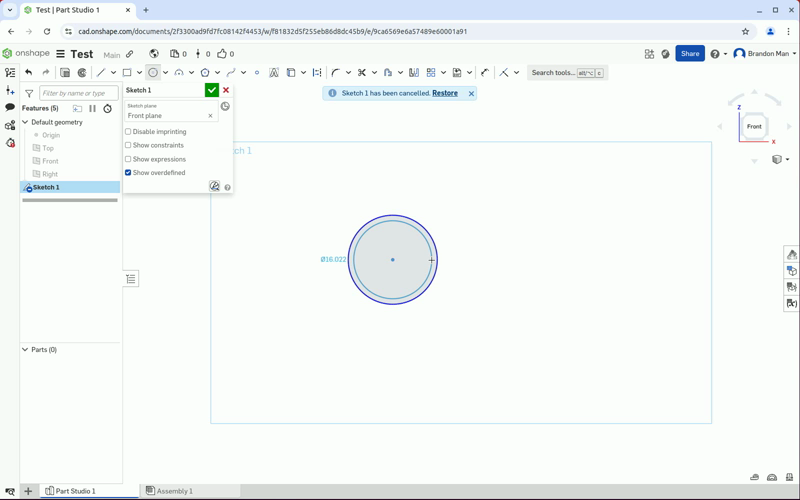
key(esc)
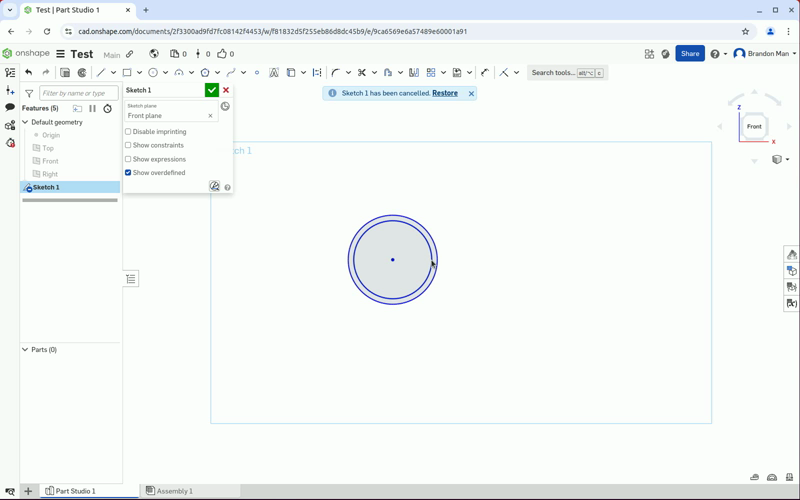
mouse_move(366, 224)
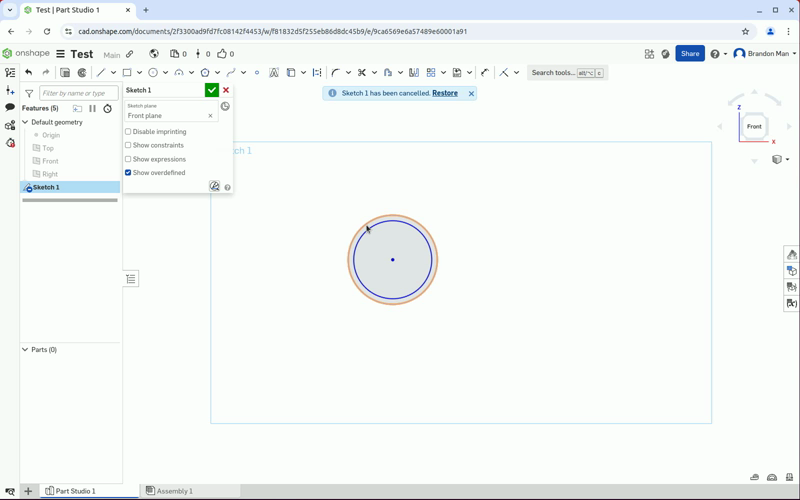
scroll(6)
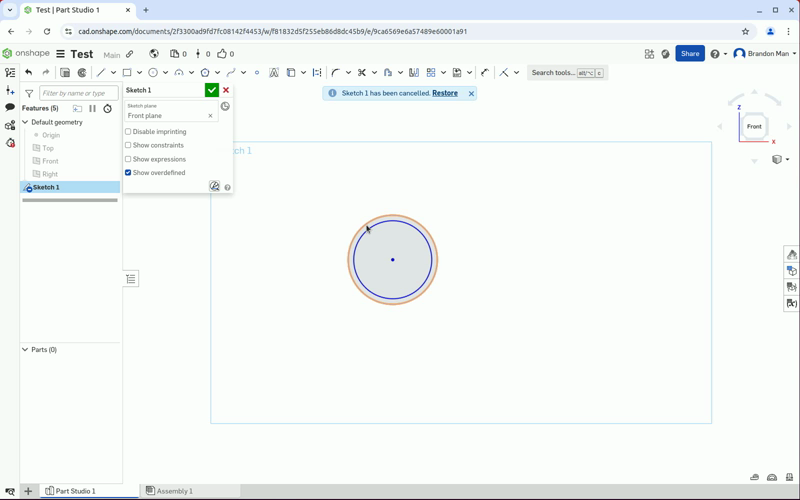
scroll(6)
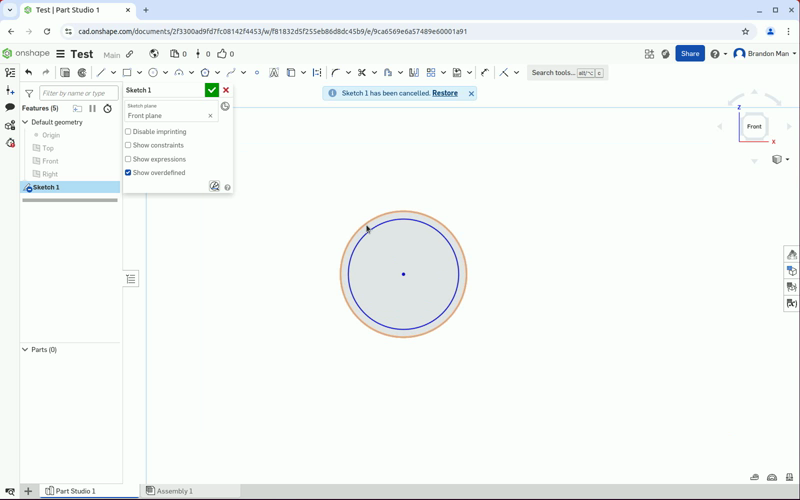
scroll(6)
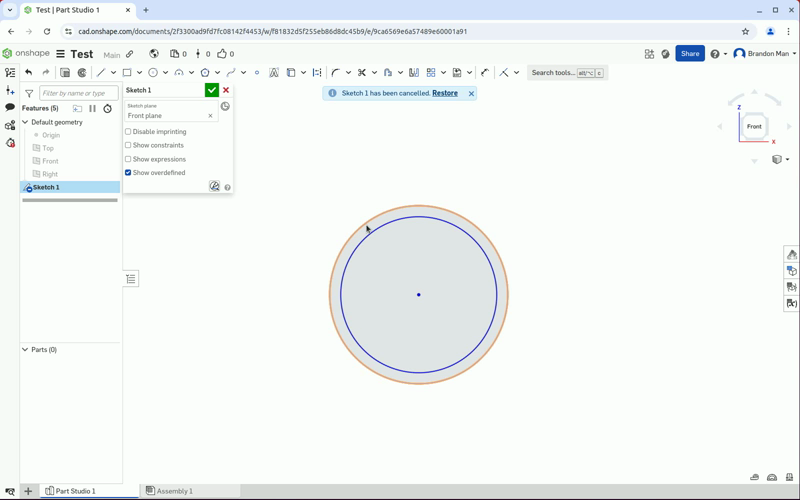
scroll(6)
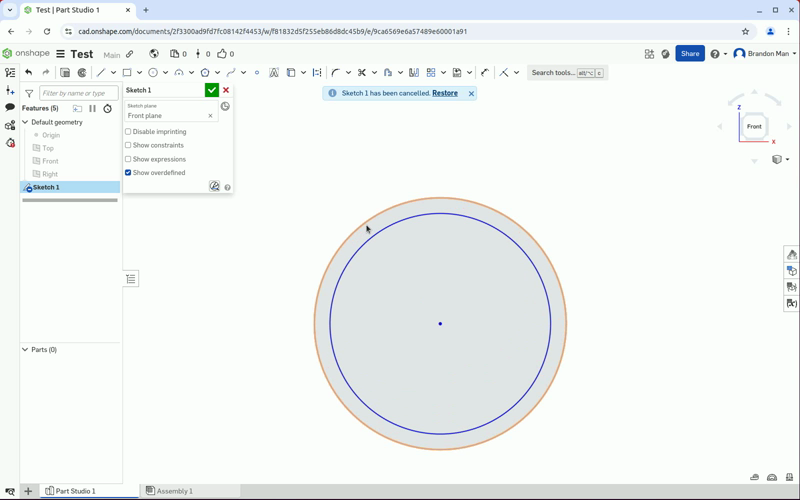
scroll(6)
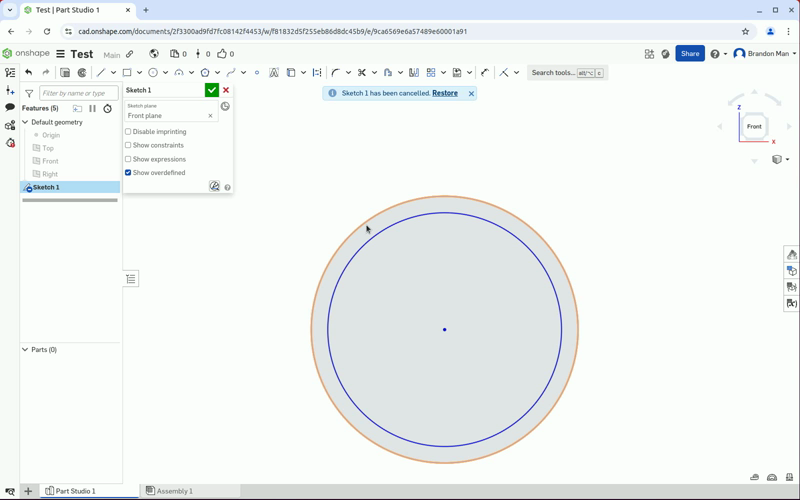
scroll(6)
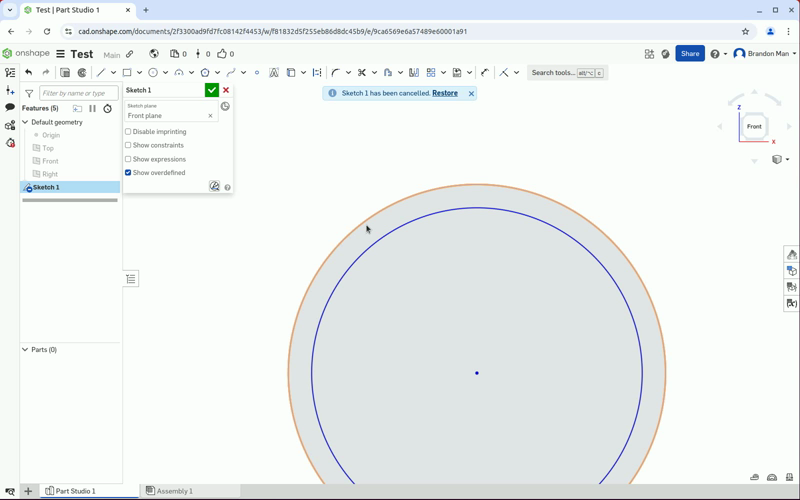
scroll(6)
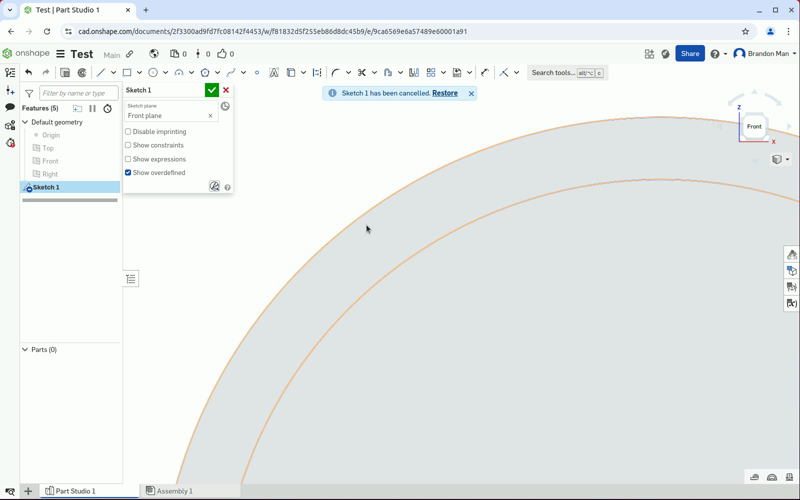
click(366, 224)
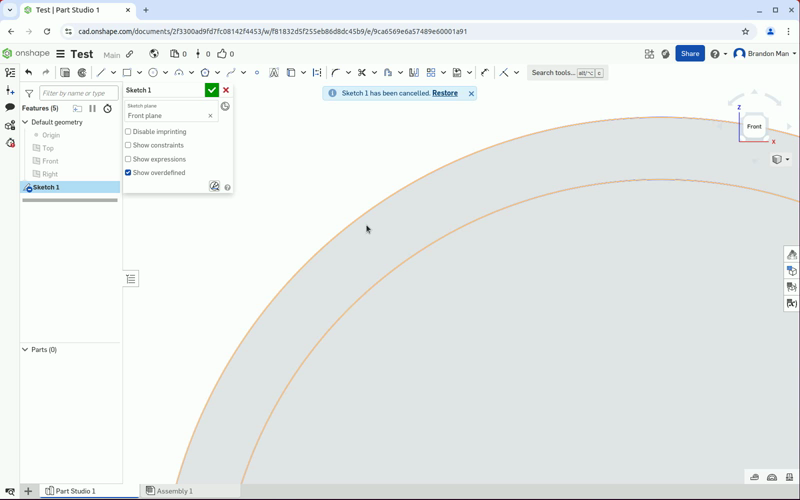
scroll(-6)
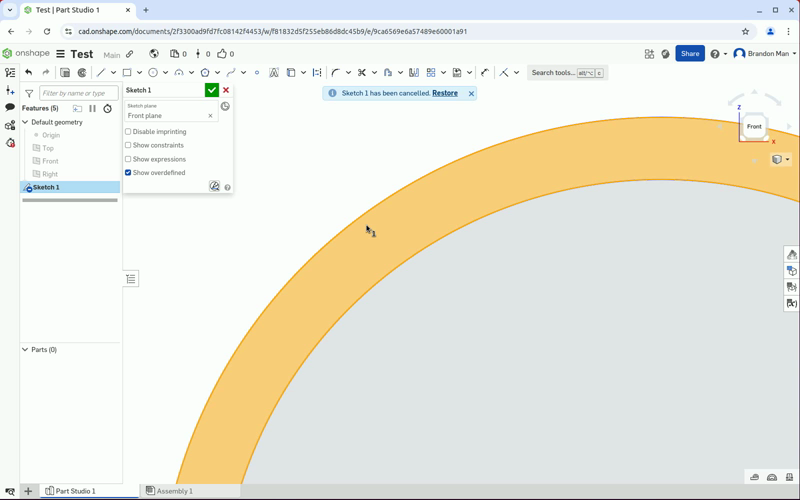
scroll(-6)
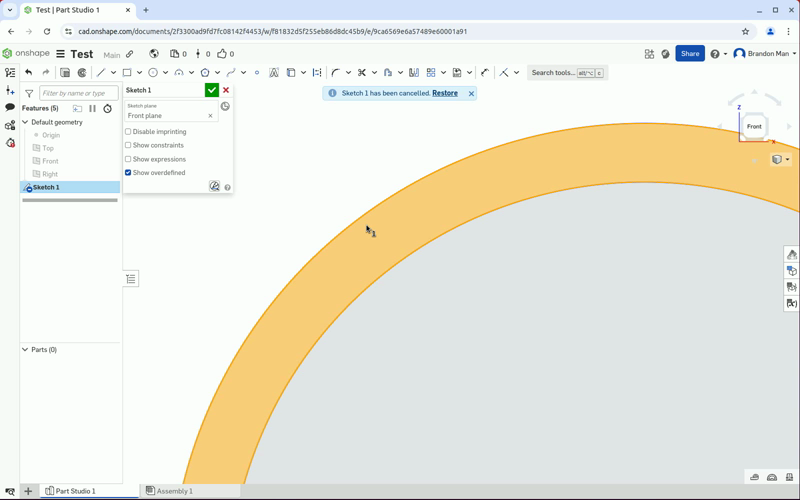
scroll(-6)
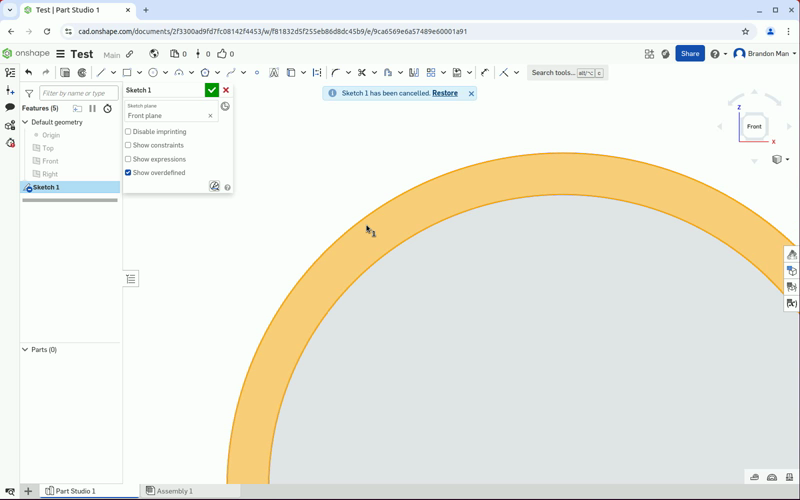
scroll(-6)
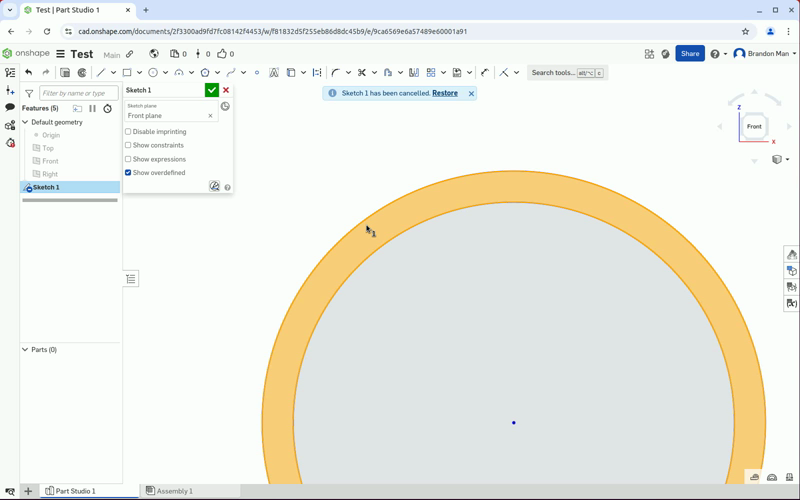
scroll(-6)
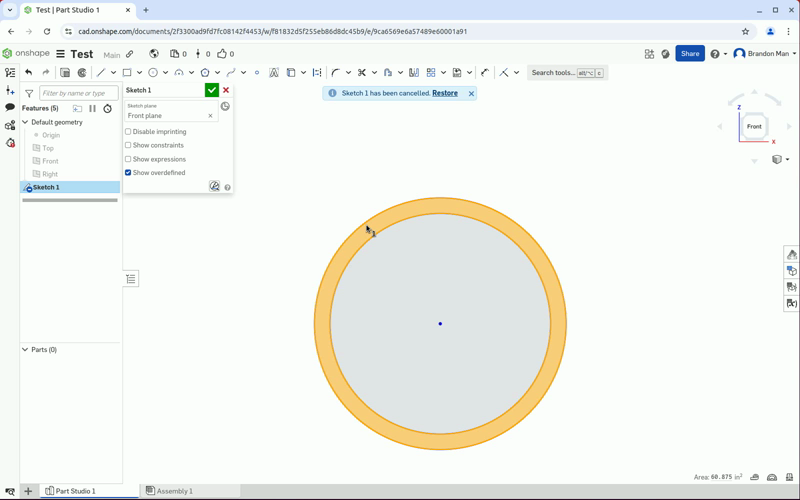
scroll(-6)
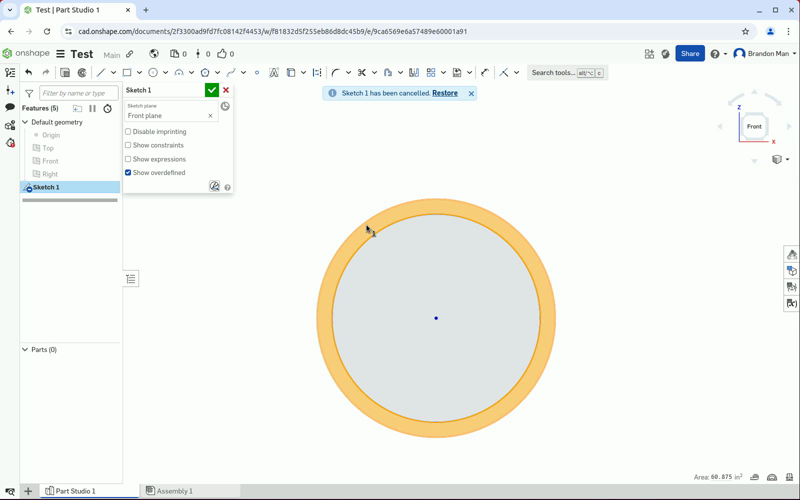
scroll(-6)
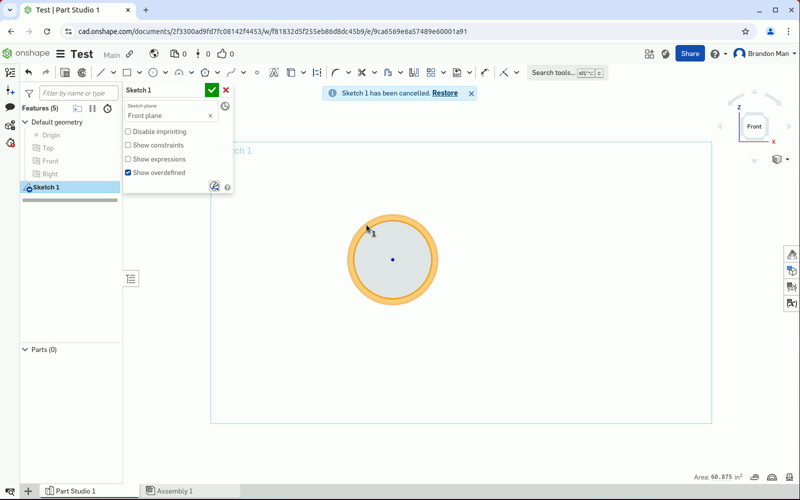
mouse_move(73, 352)
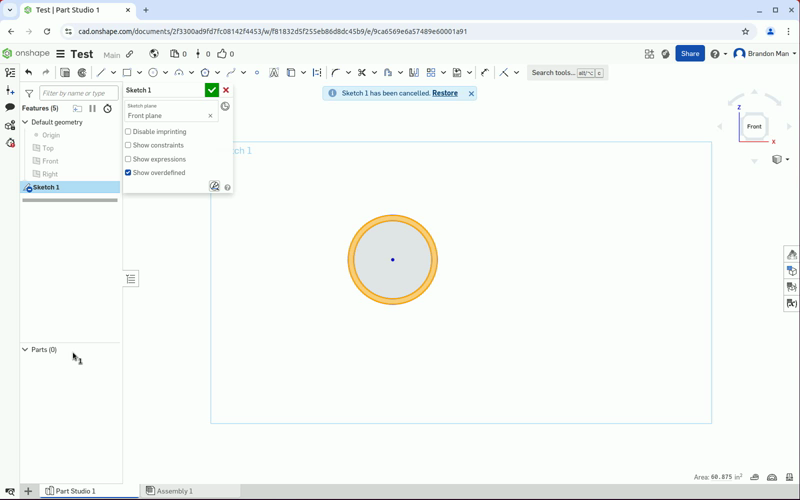
key(shift+y)
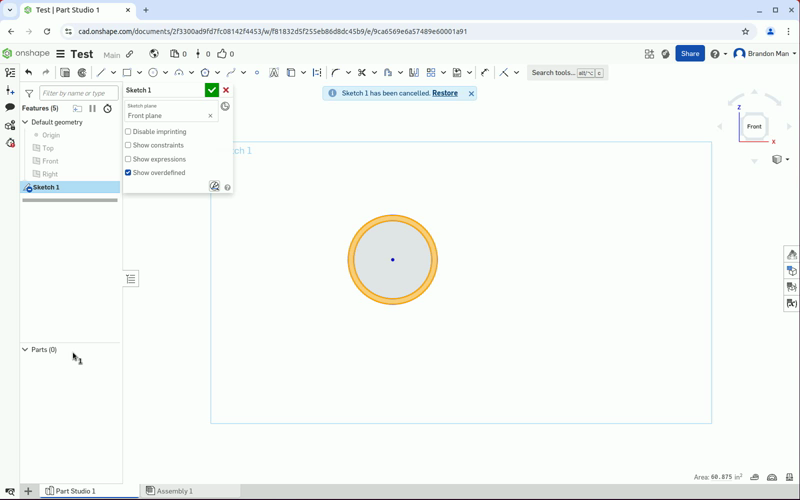
key(shift+e)
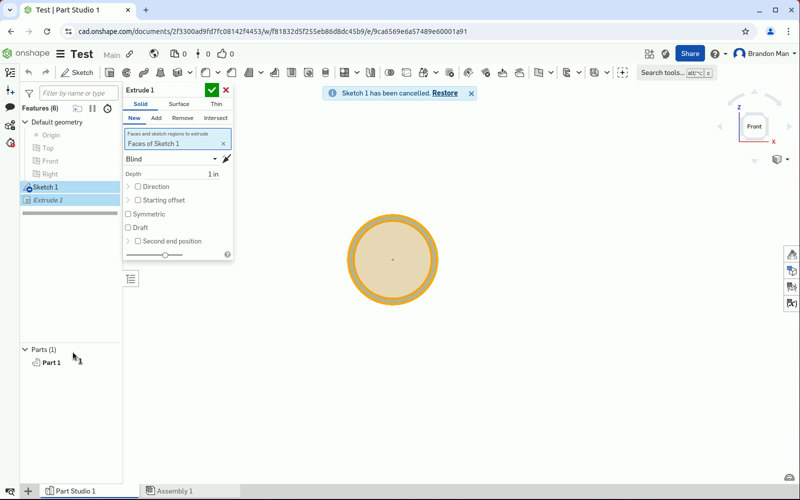
mouse_move(143, 106)
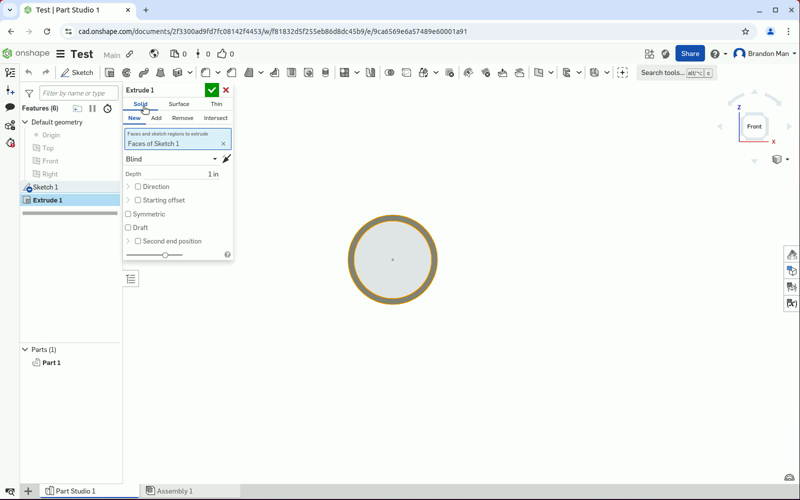
click(143, 106)
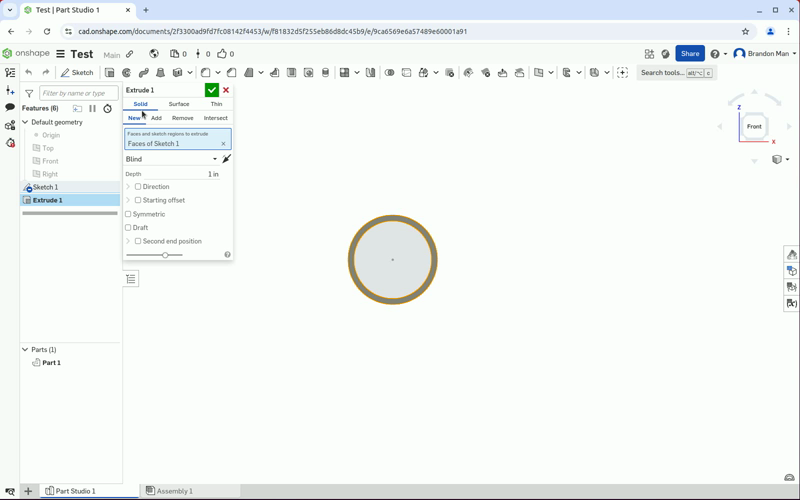
mouse_move(137, 120)
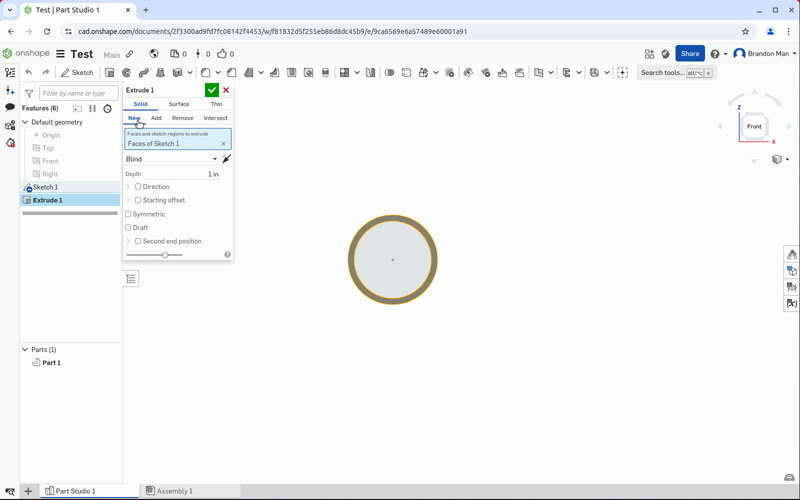
click(137, 120)
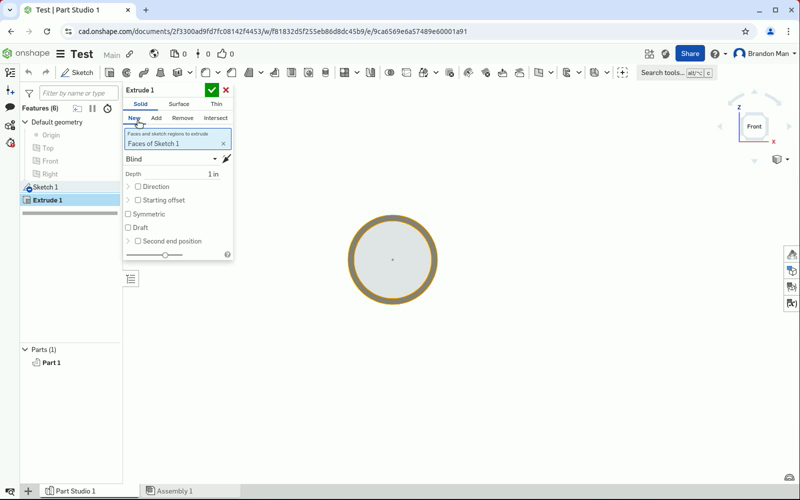
key(tab, 4)
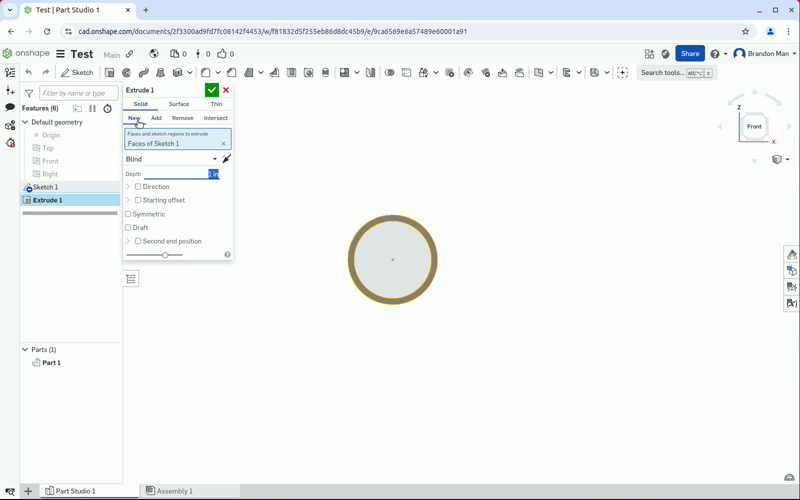
text(4.574)
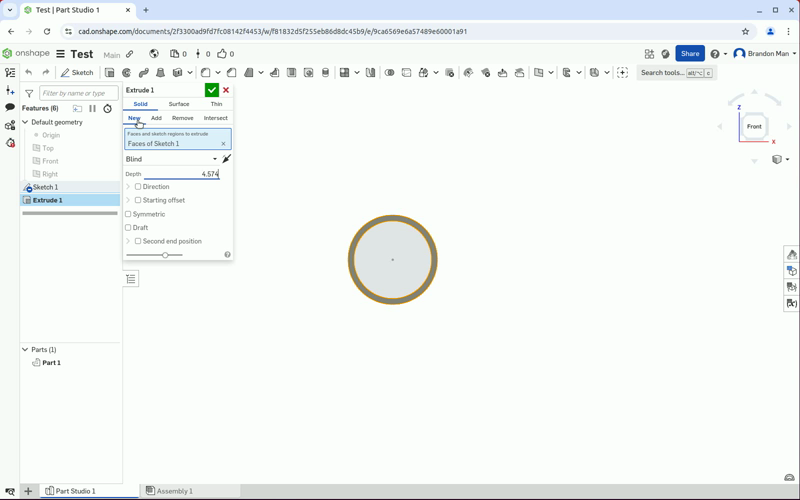
key(enter)
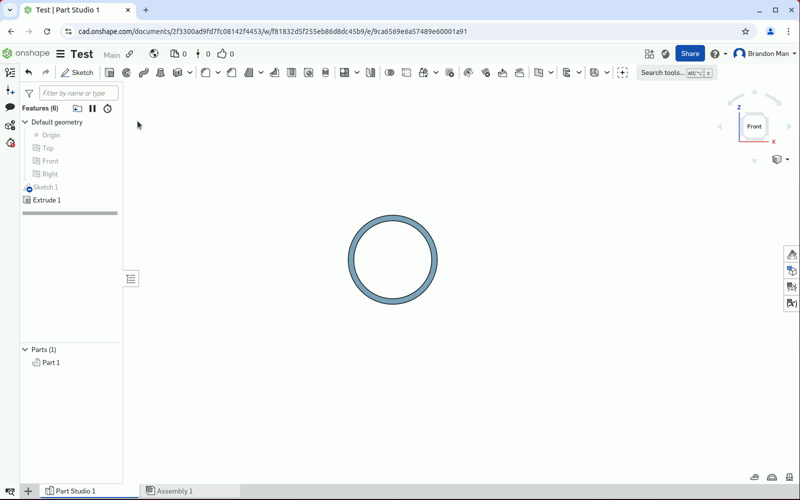
key(shift+h)
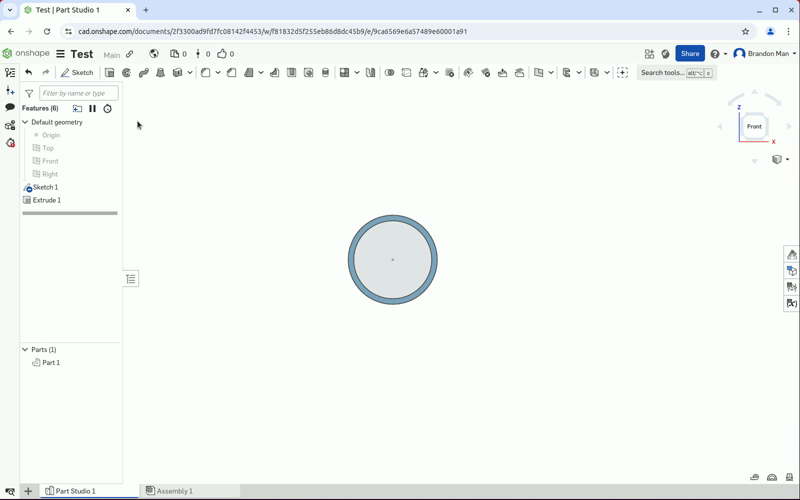
key(shift+h)
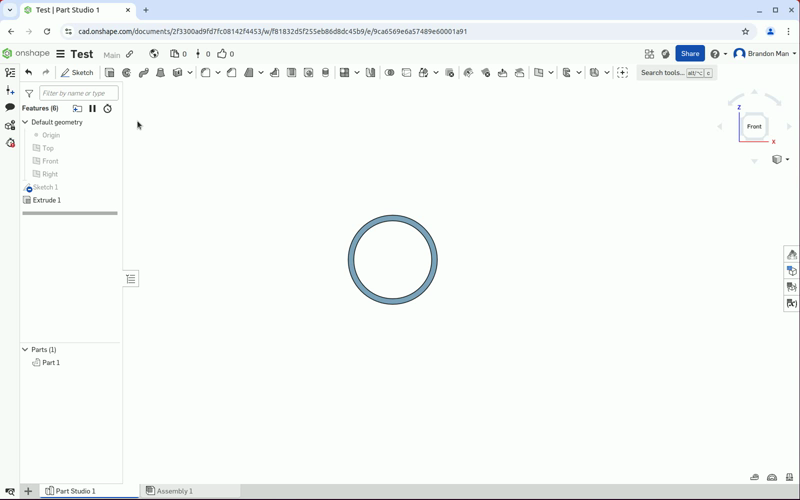
mouse_move(73, 189)
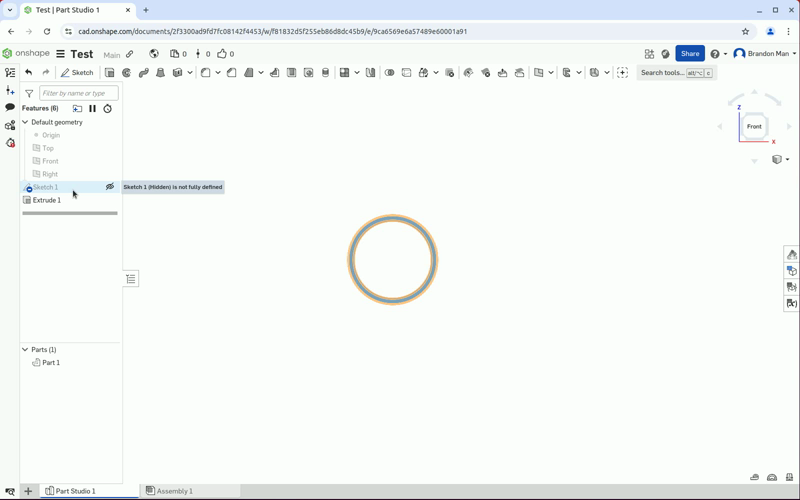
click(73, 189)
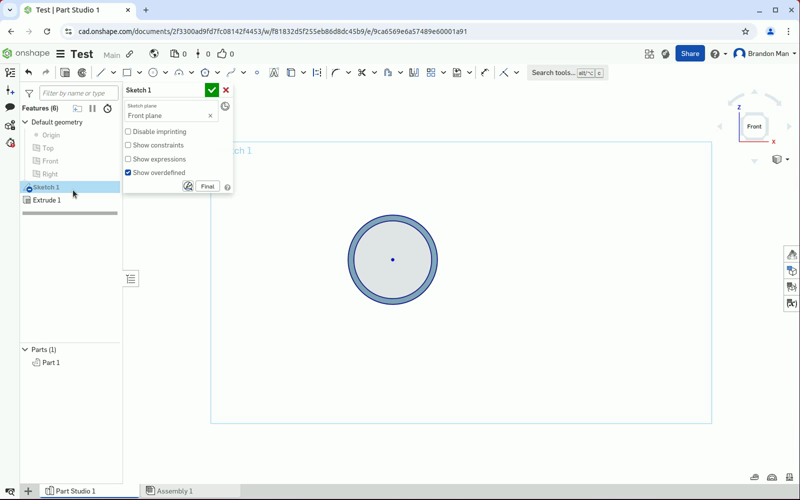
mouse_move(229, 92)
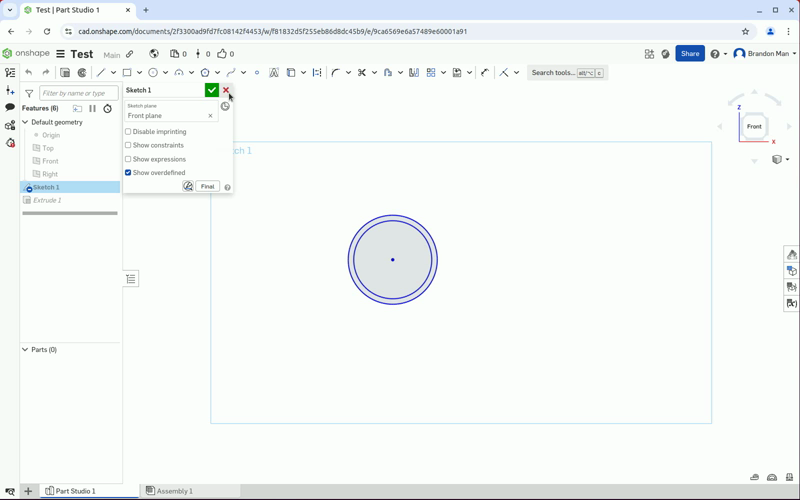
click(229, 92)
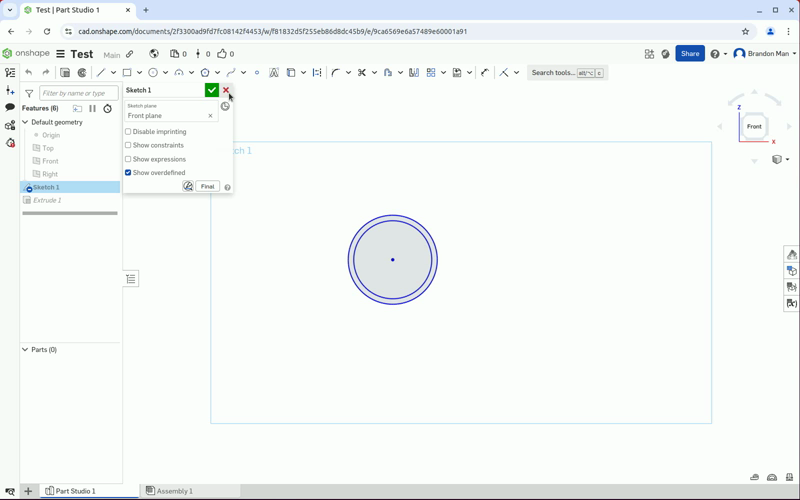
key(shift+s)
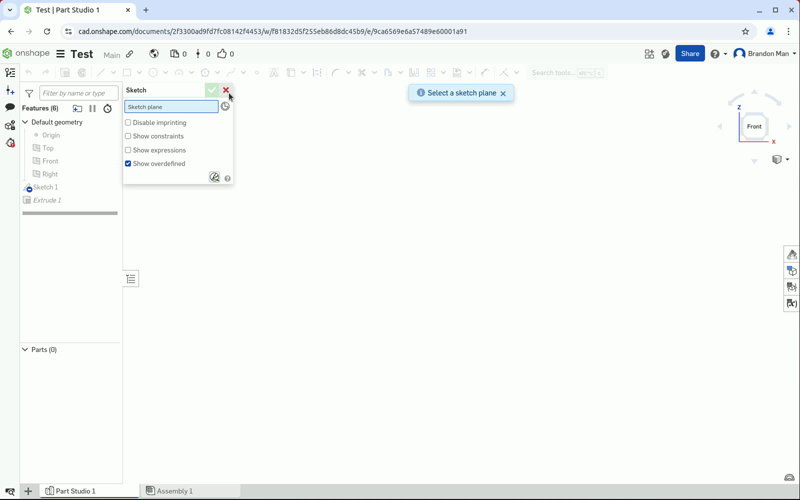
mouse_move(73, 163)
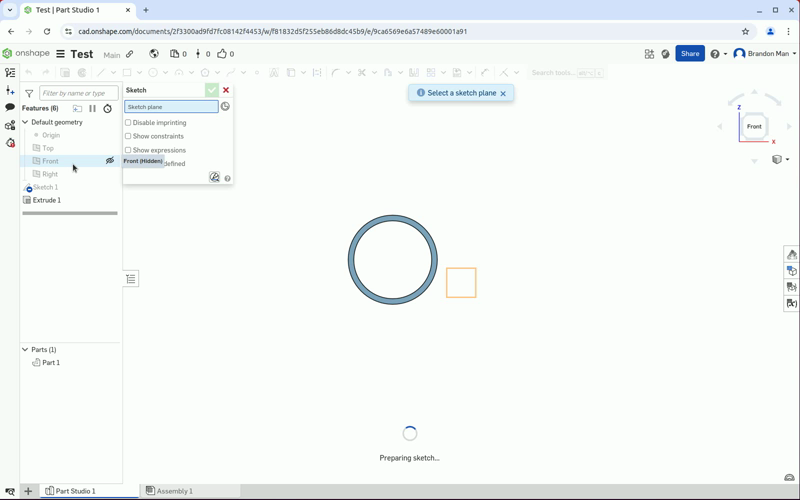
click(73, 163)
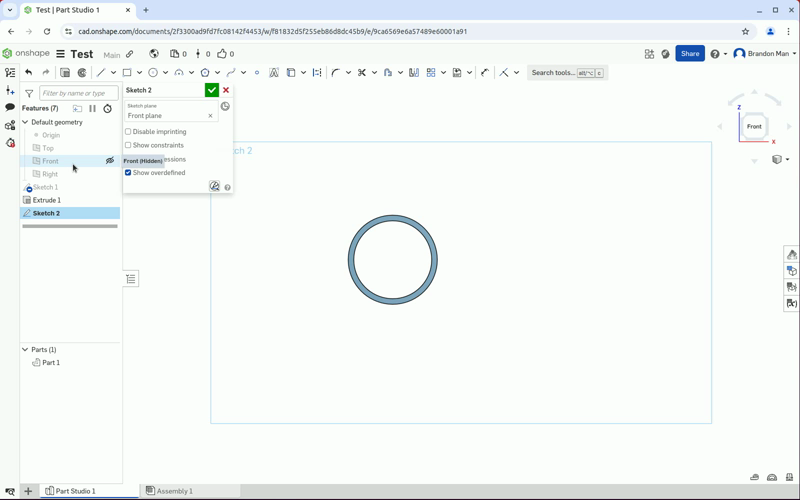
mouse_move(73, 352)
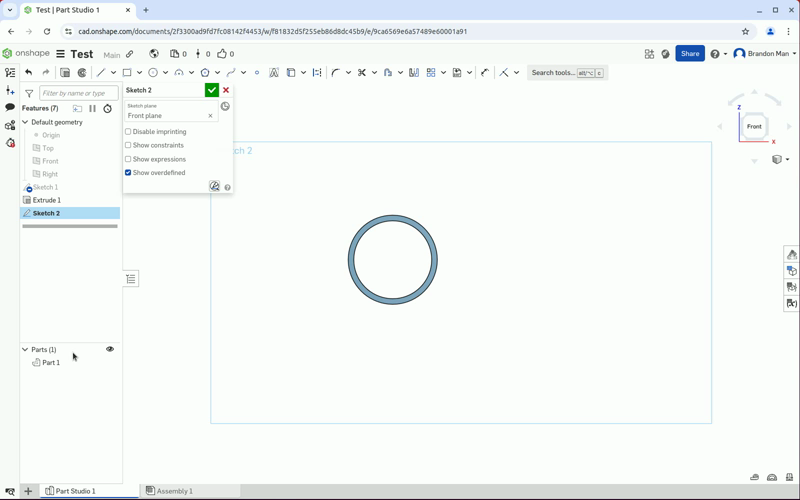
key(y)
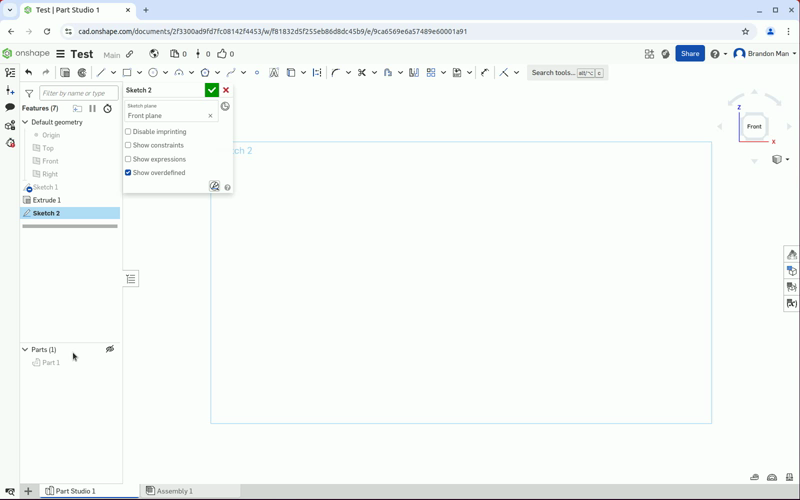
key(c)
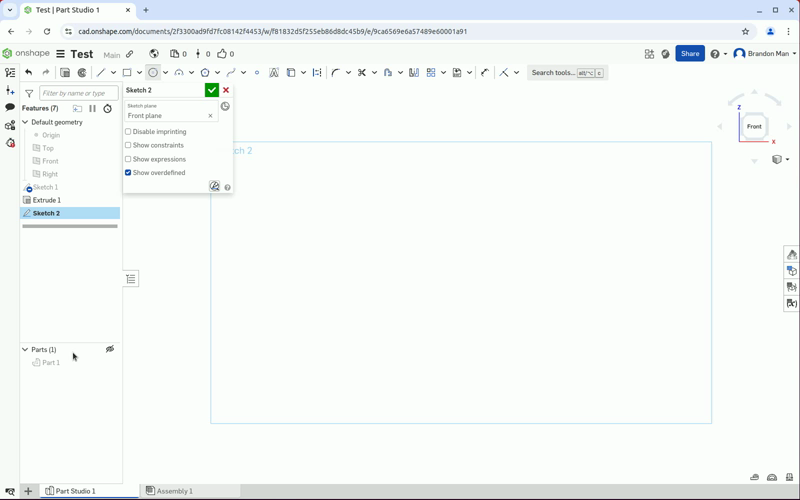
key_down(shift)
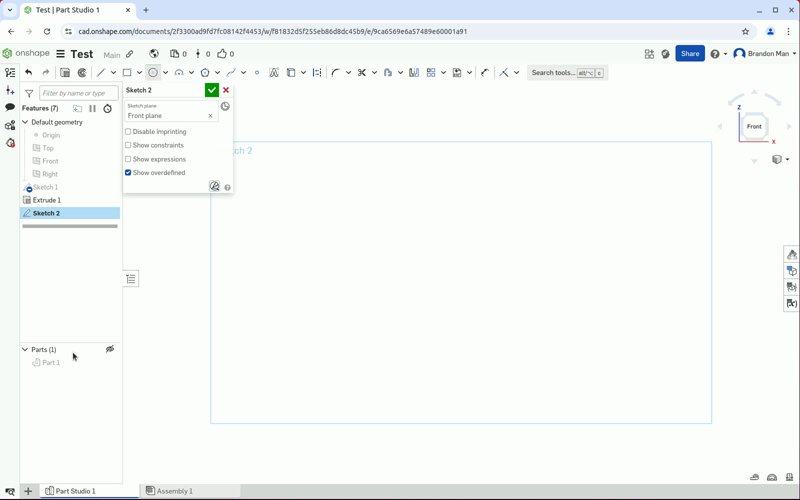
mouse_move(393, 259)
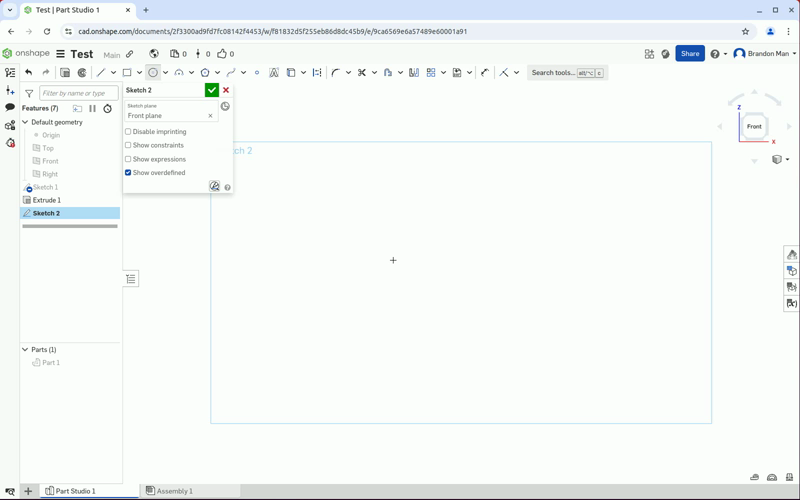
click(393, 259)
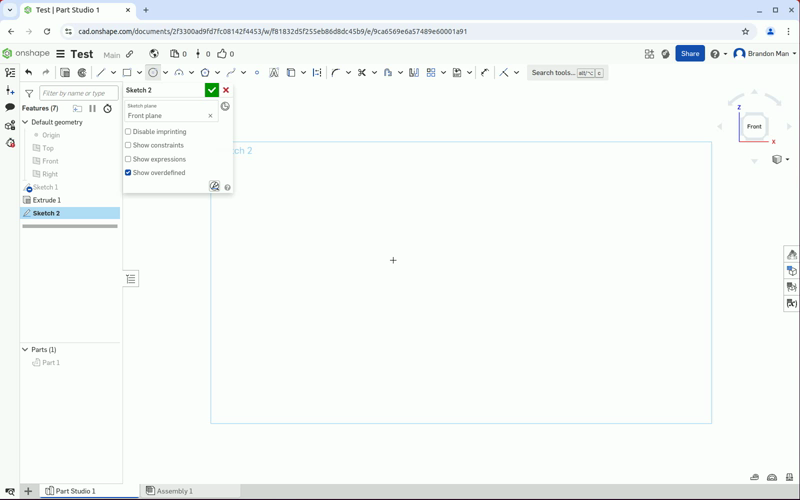
key_up(shift)
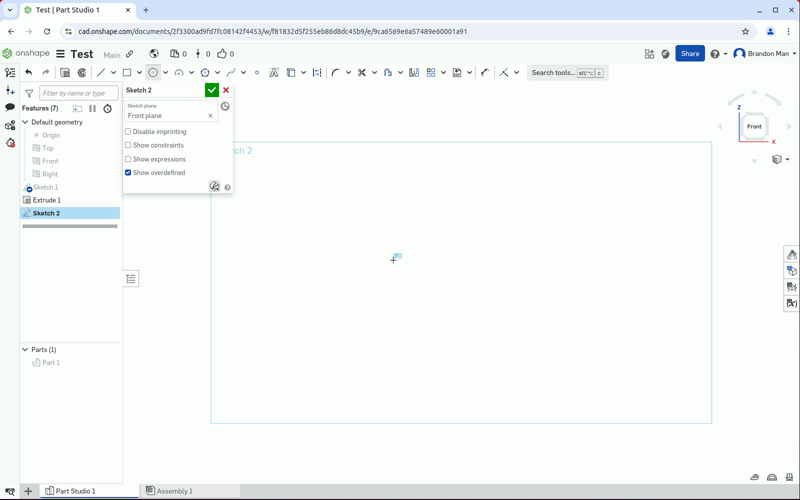
mouse_move(432, 259)
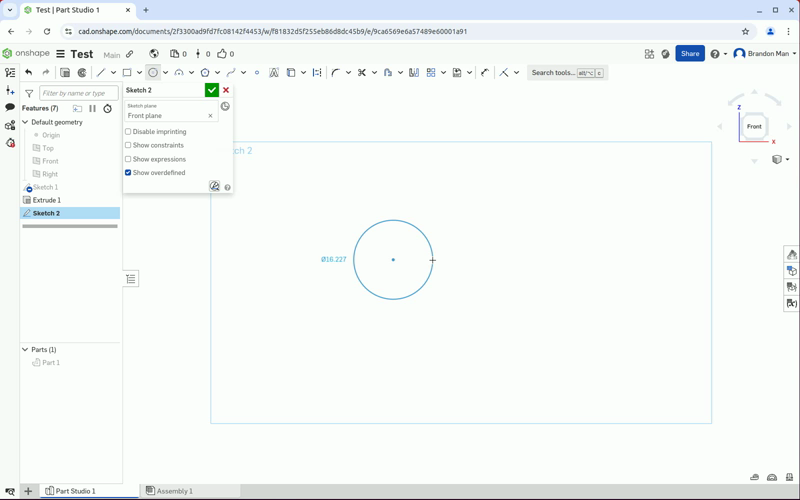
click(432, 259)
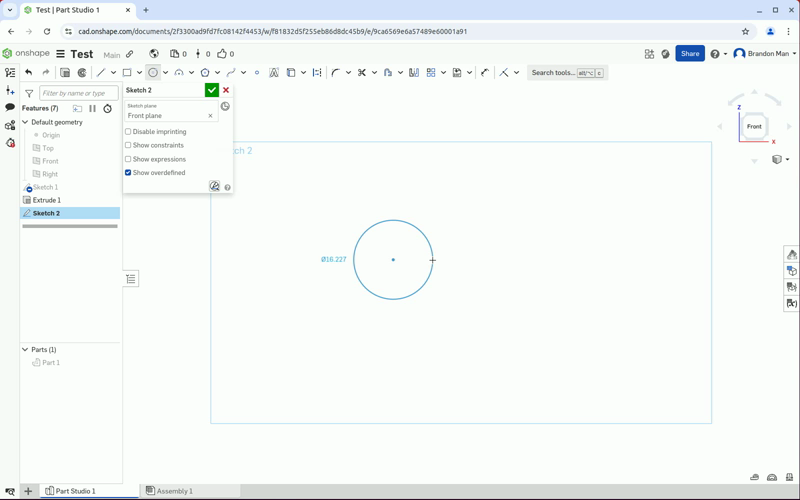
key(esc)
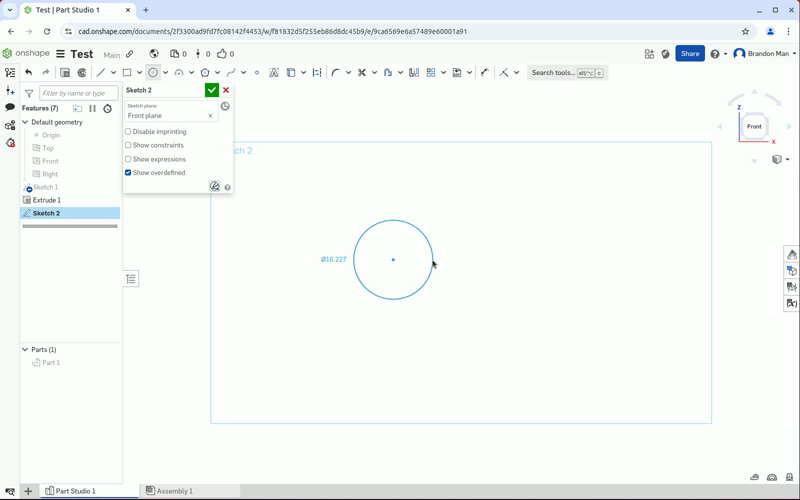
key(c)
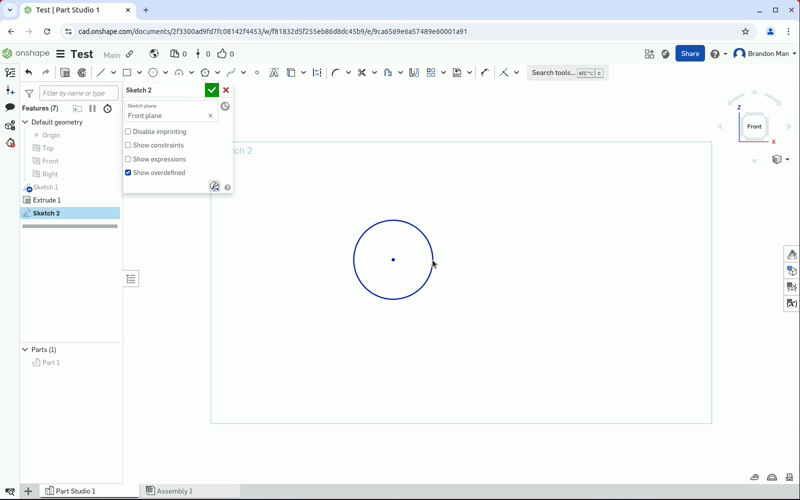
key_down(shift)
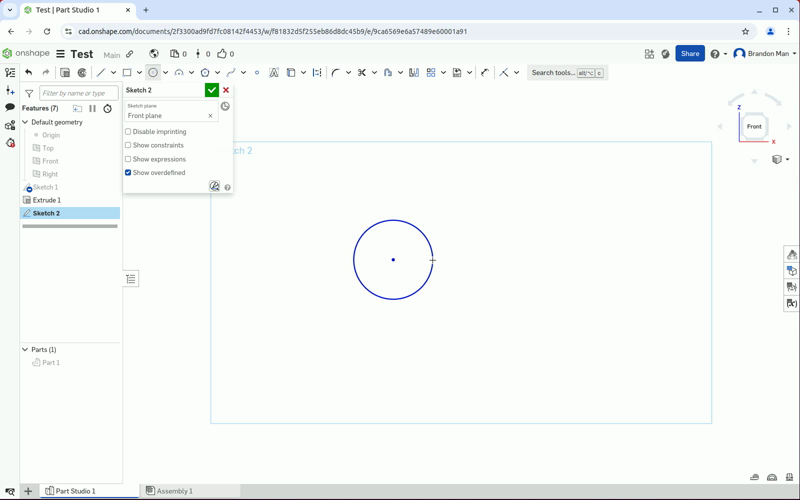
mouse_move(359, 259)
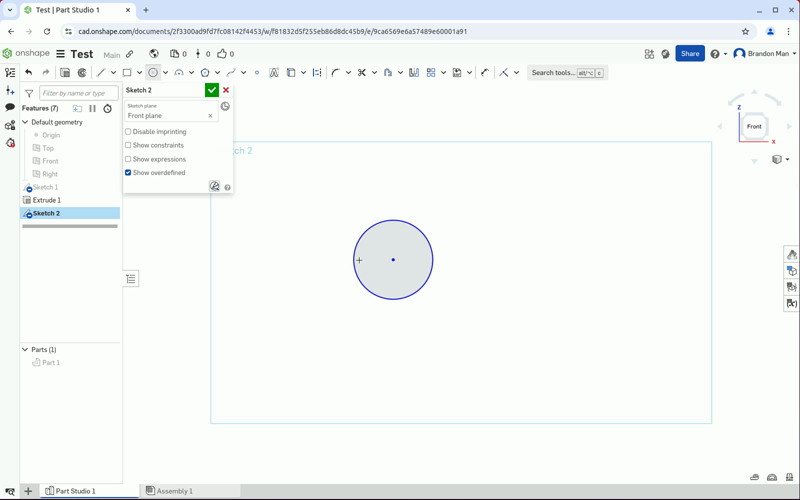
click(359, 259)
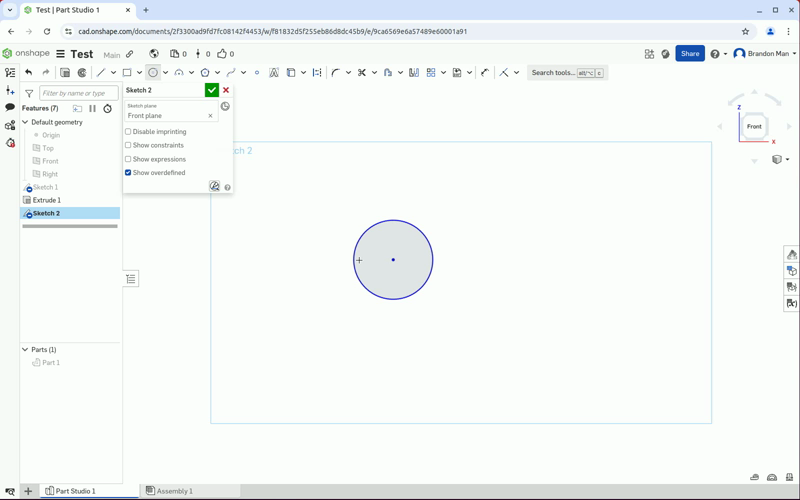
key_up(shift)
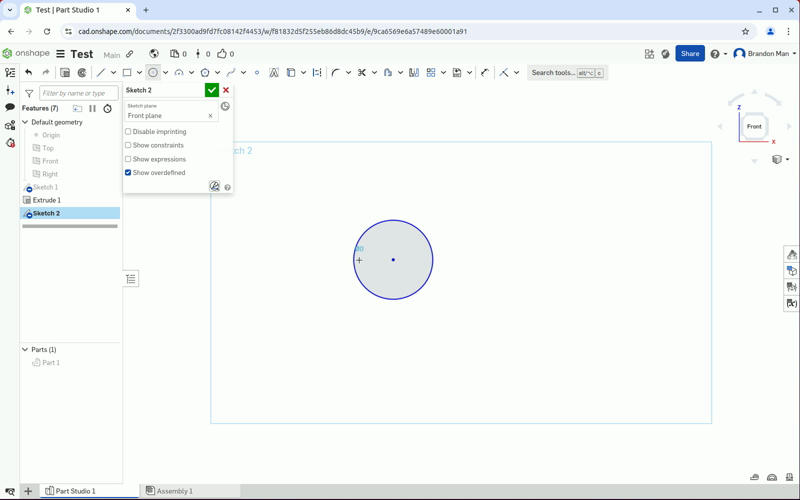
mouse_move(361, 259)
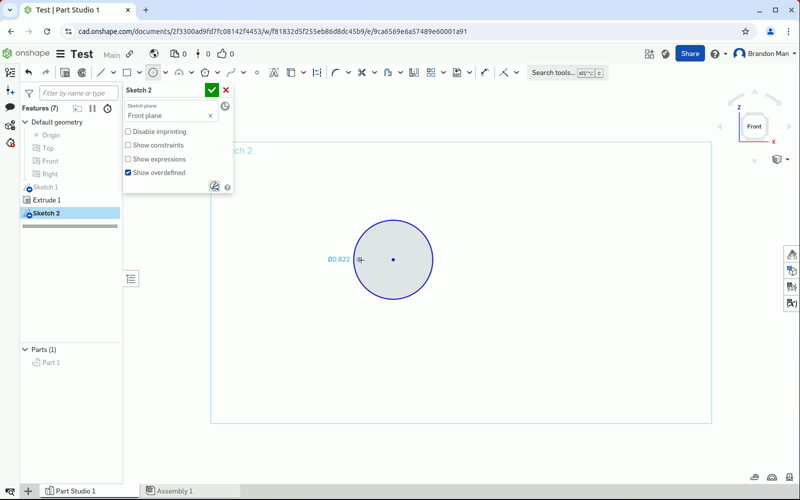
scroll(6)
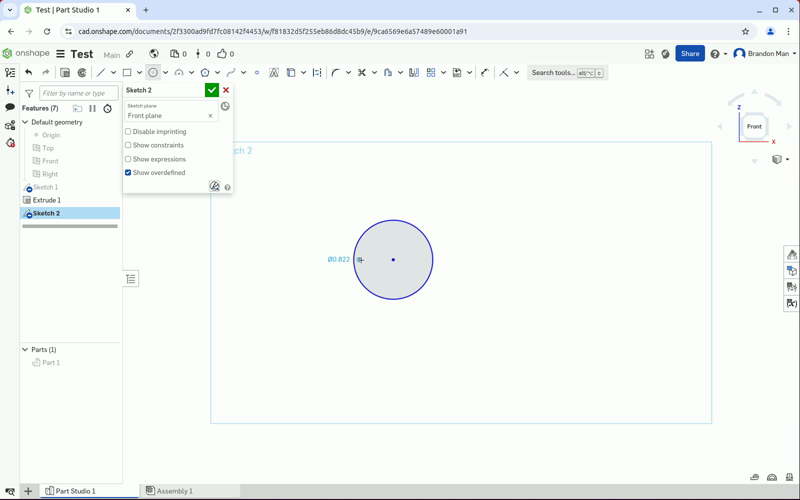
scroll(6)
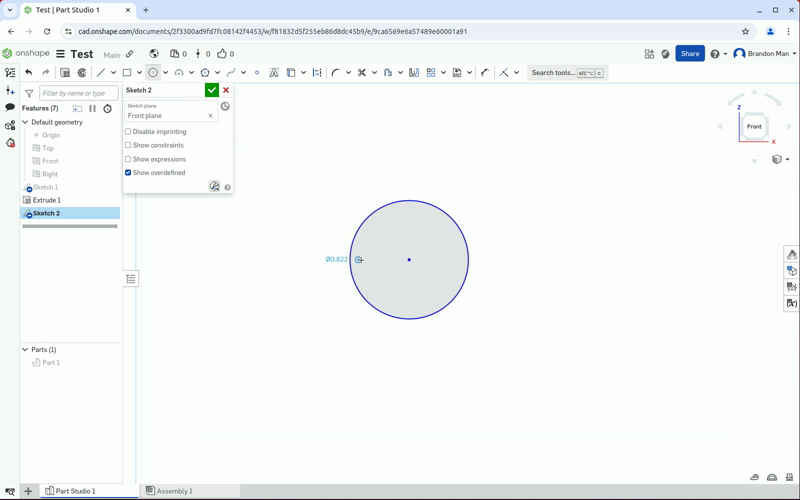
scroll(6)
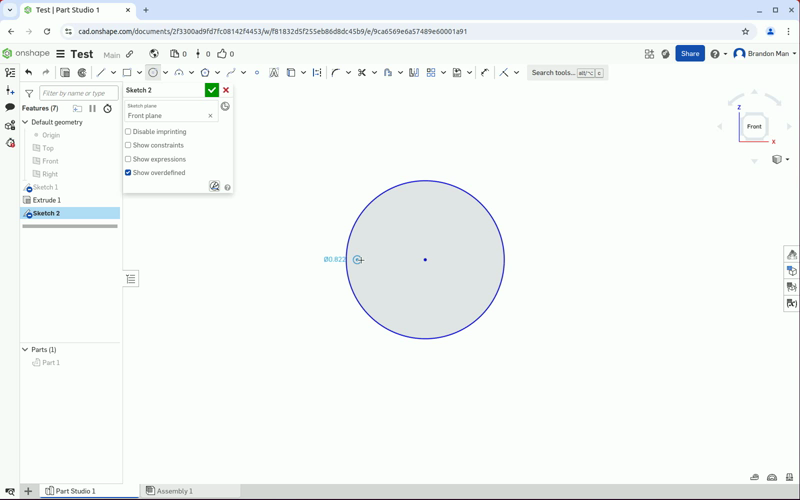
scroll(6)
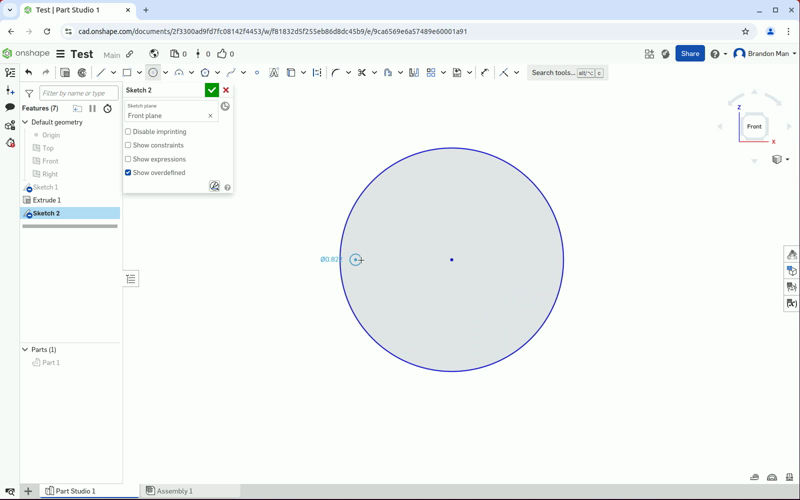
scroll(6)
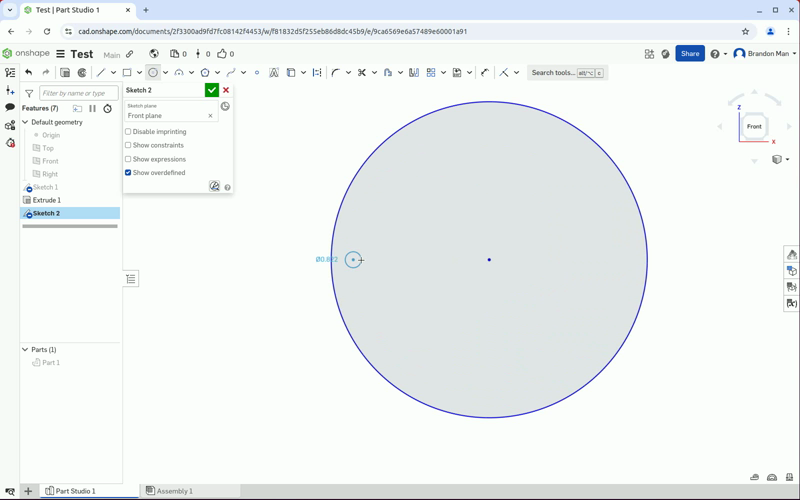
scroll(6)
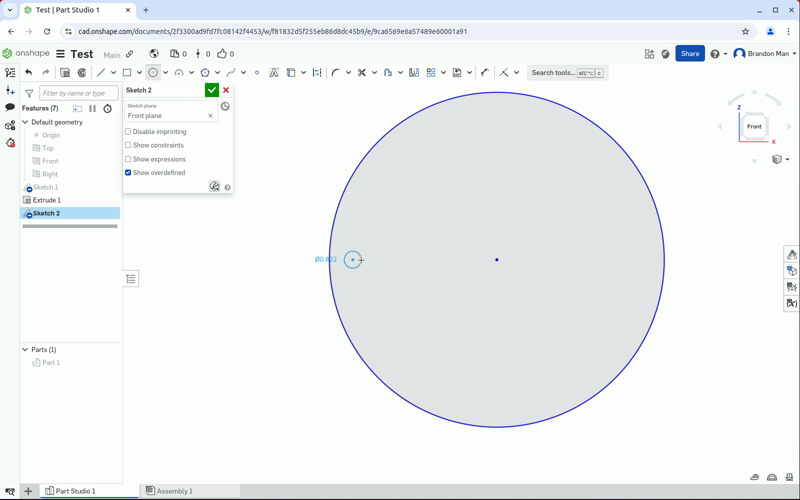
scroll(6)
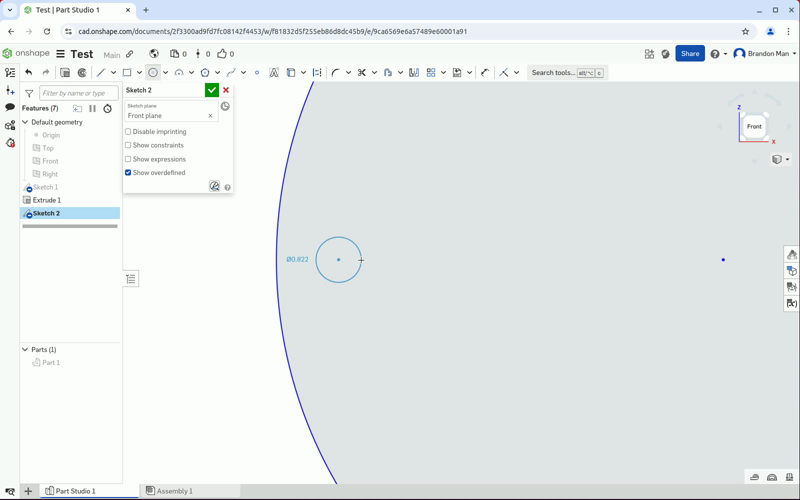
click(361, 259)
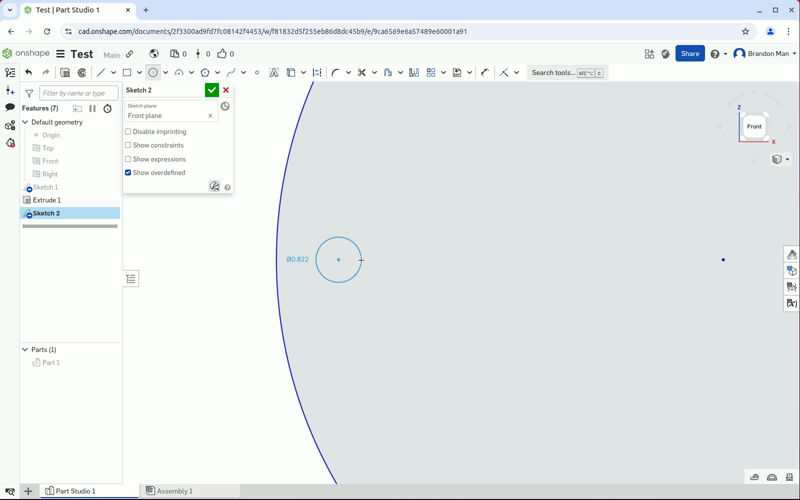
scroll(-6)
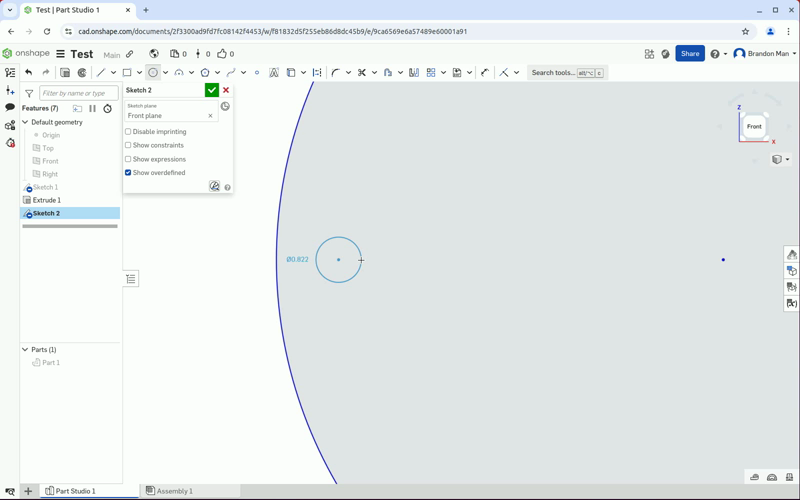
scroll(-6)
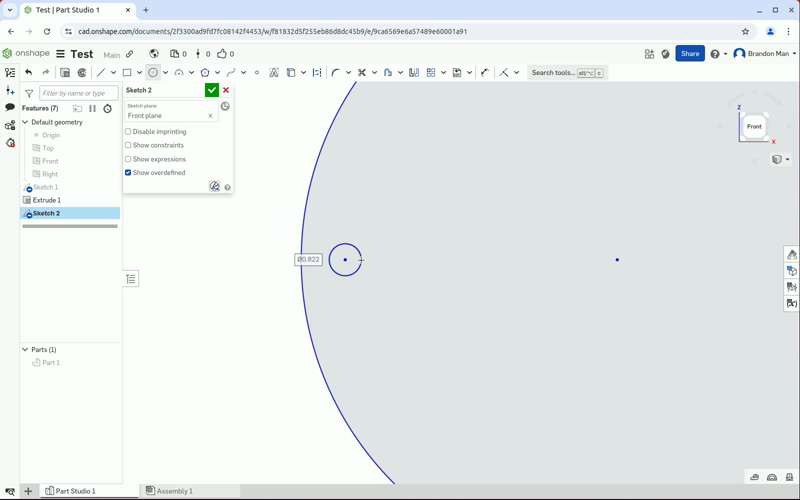
scroll(-6)
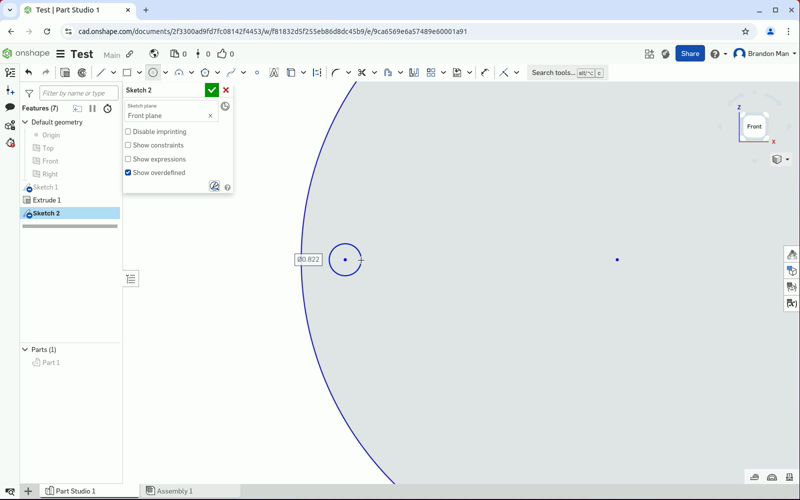
scroll(-6)
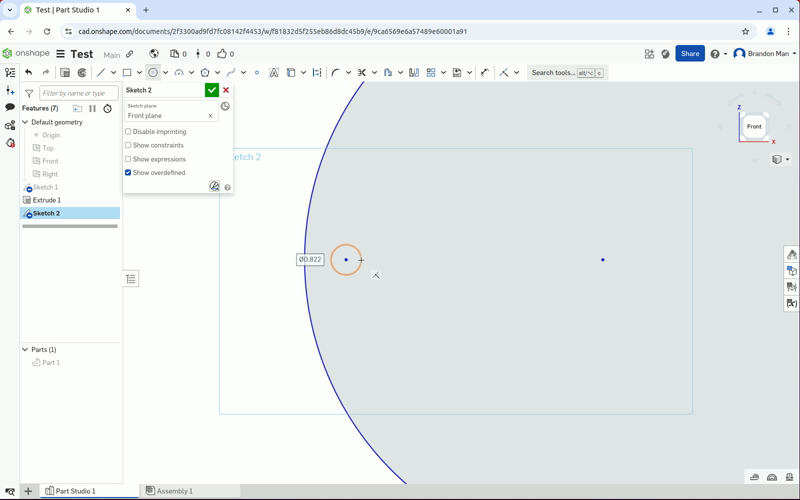
scroll(-6)
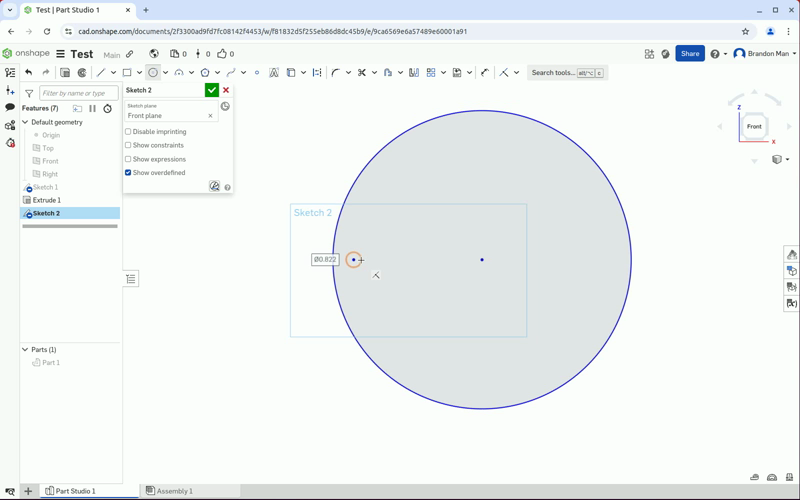
scroll(-6)
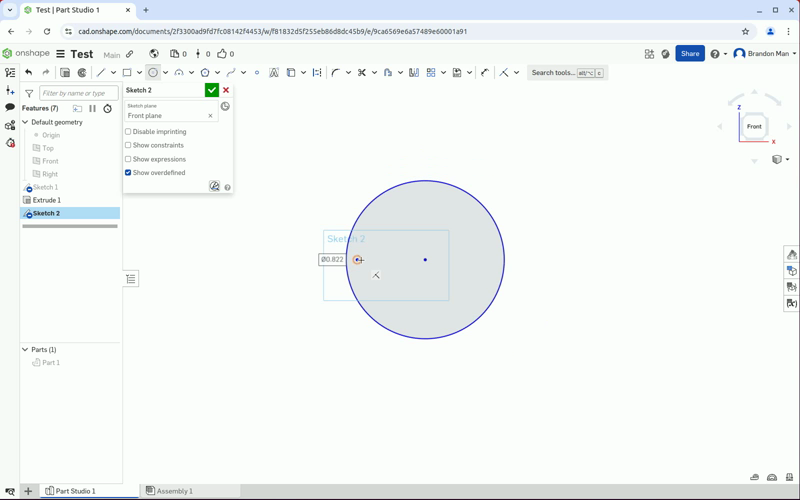
scroll(-6)
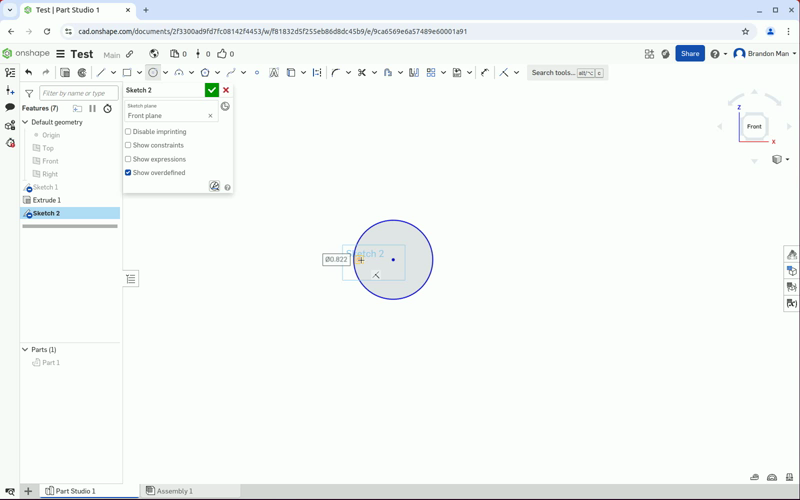
key(esc)
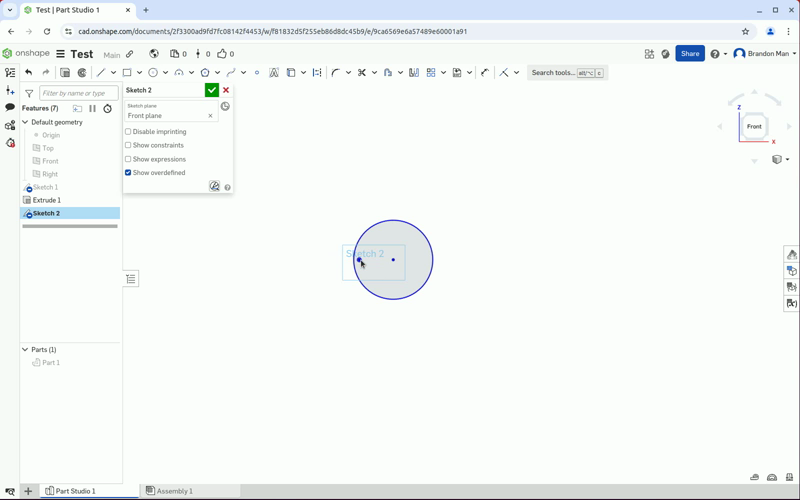
key(c)
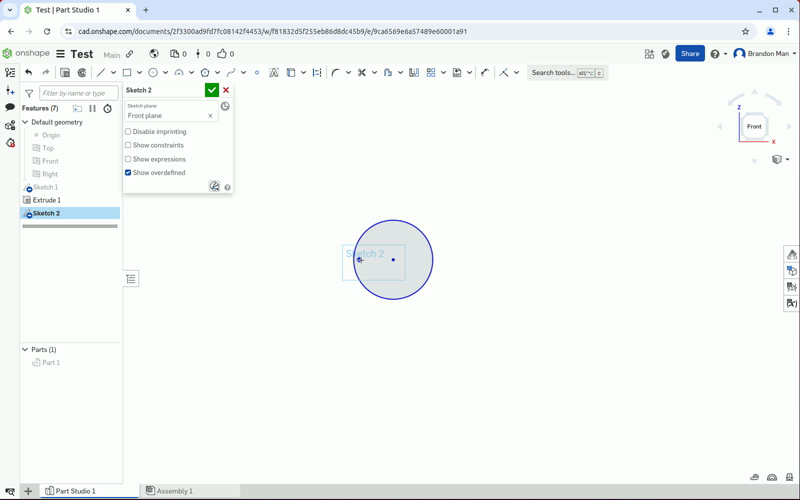
key_down(shift)
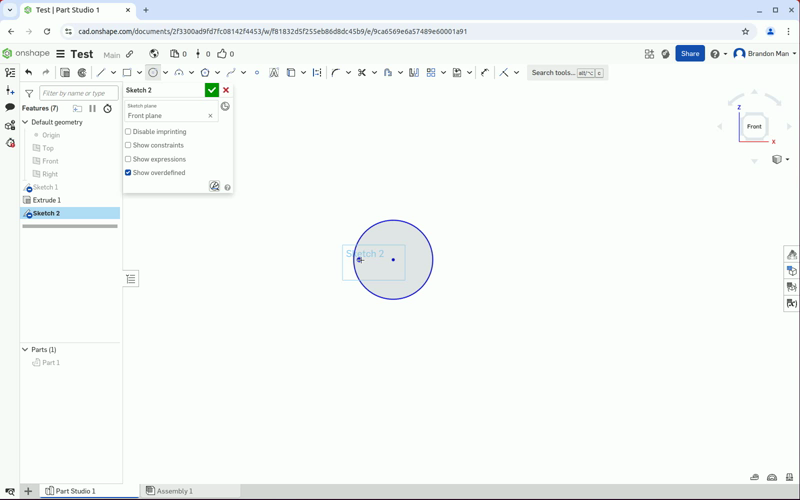
mouse_move(393, 259)
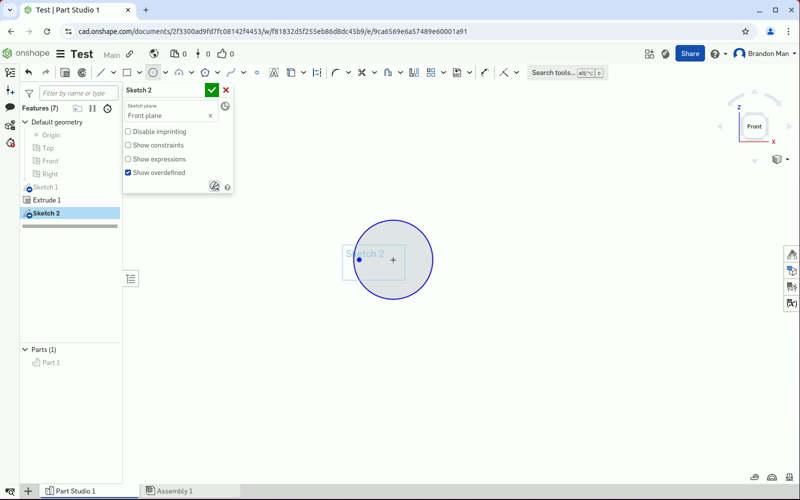
click(393, 259)
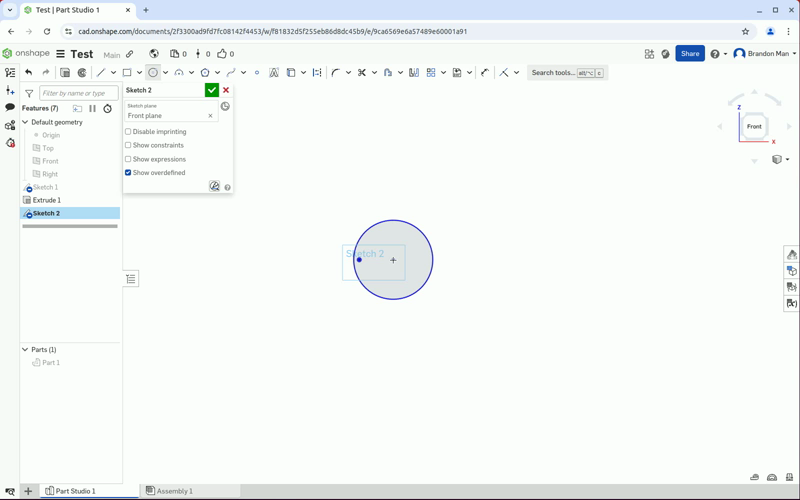
key_up(shift)
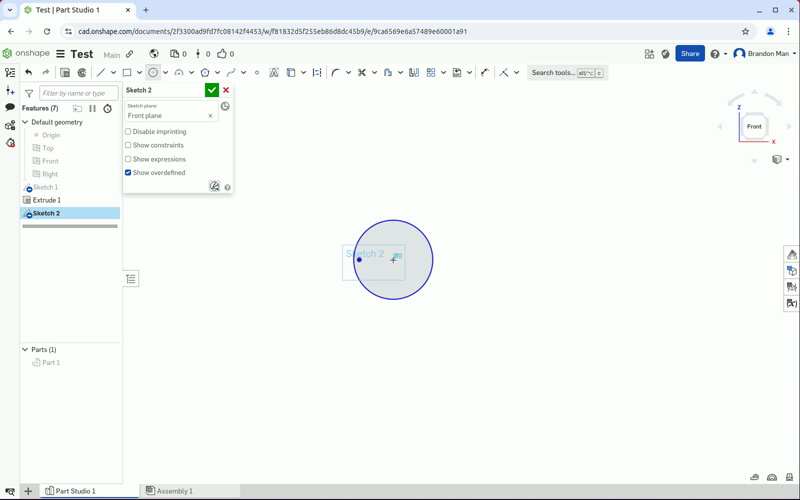
mouse_move(404, 259)
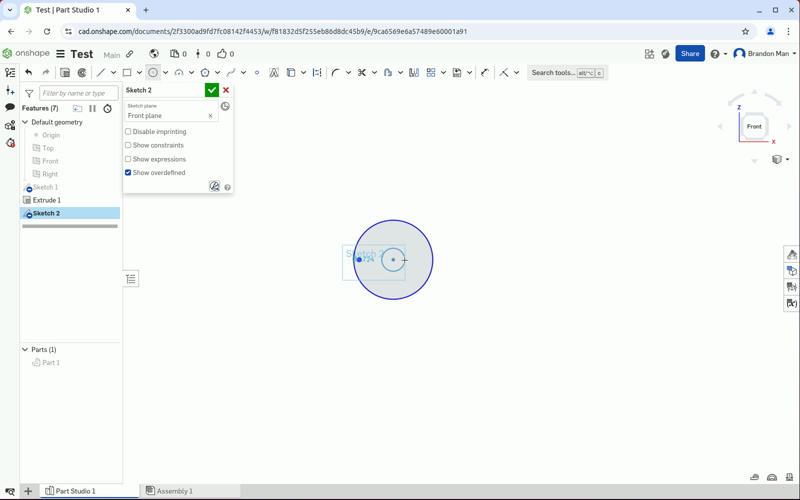
click(404, 259)
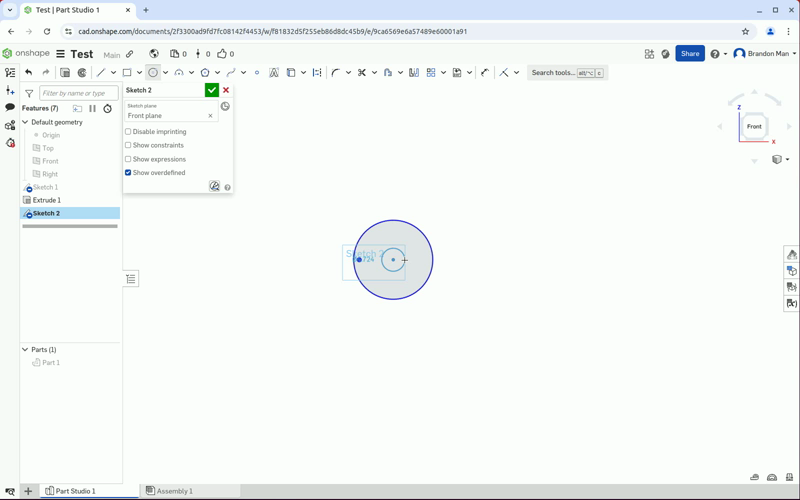
key(esc)
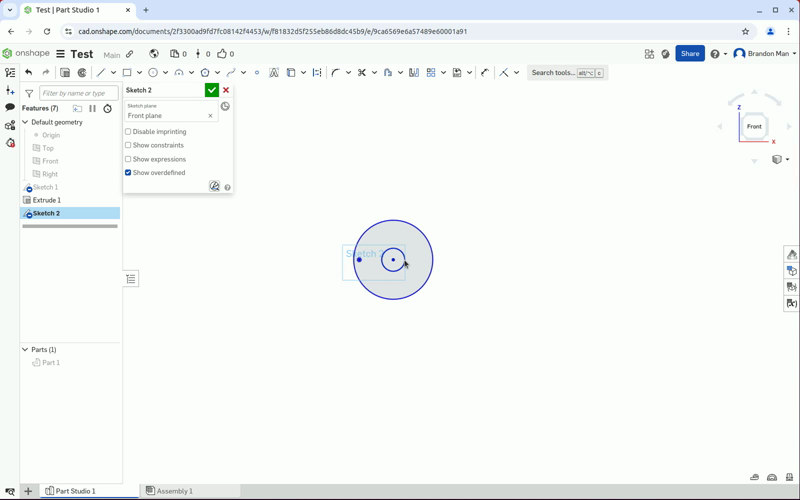
key(c)
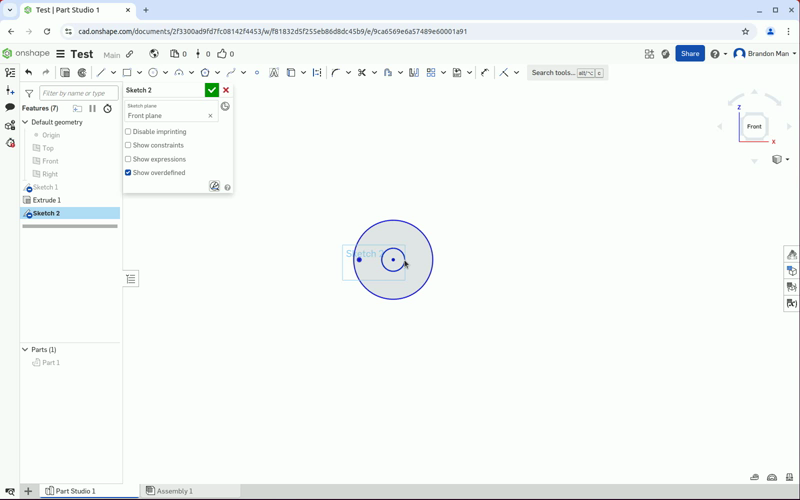
key_down(shift)
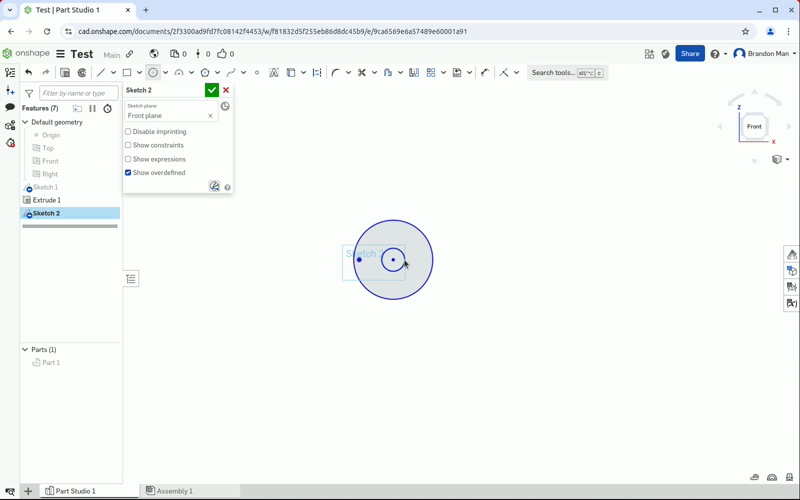
mouse_move(392, 227)
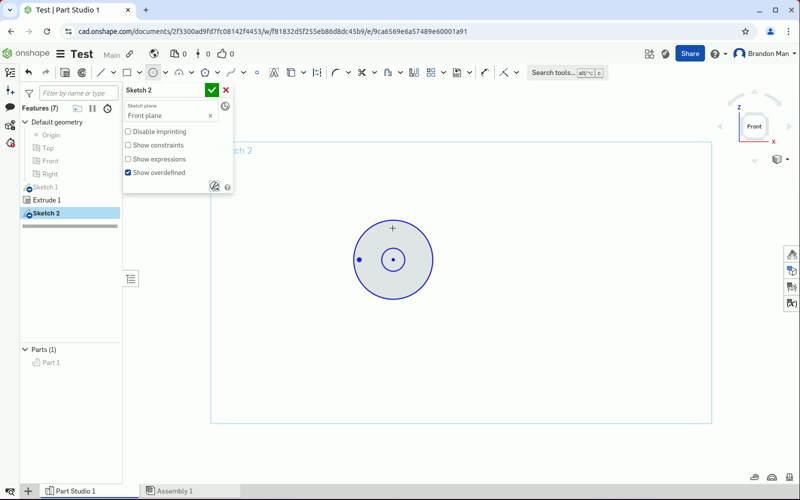
click(392, 227)
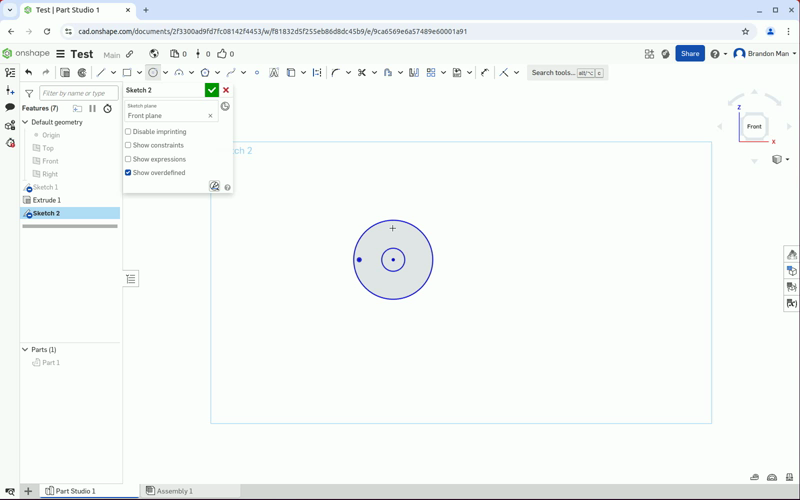
key_up(shift)
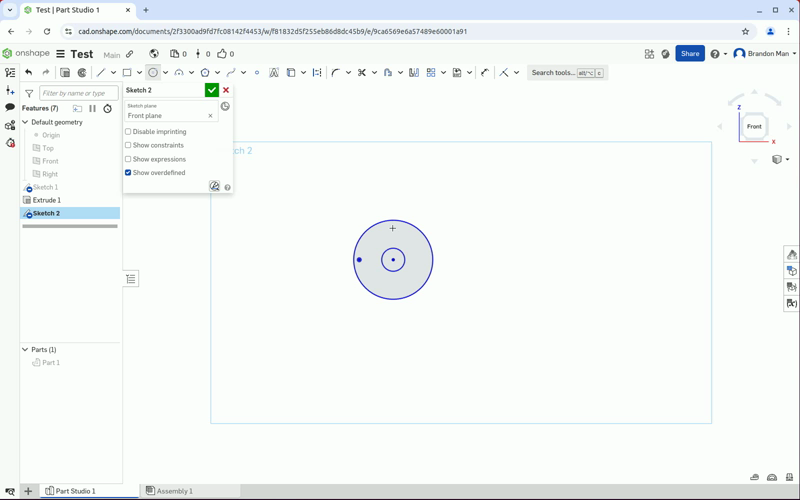
mouse_move(395, 227)
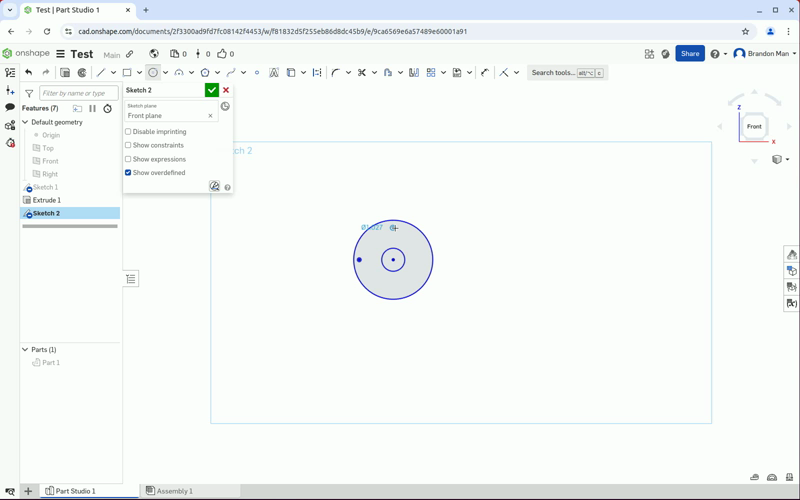
scroll(6)
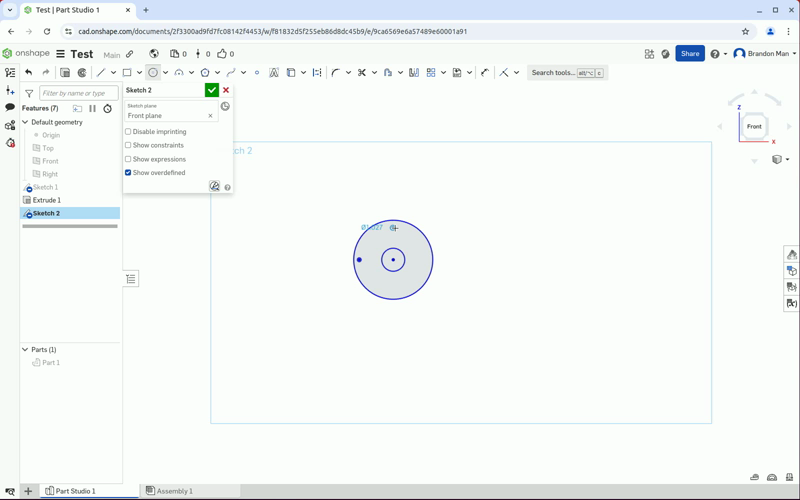
scroll(6)
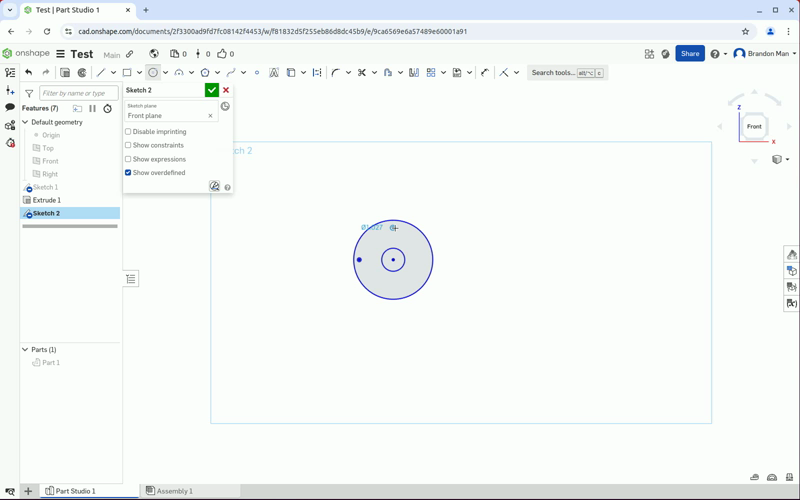
scroll(6)
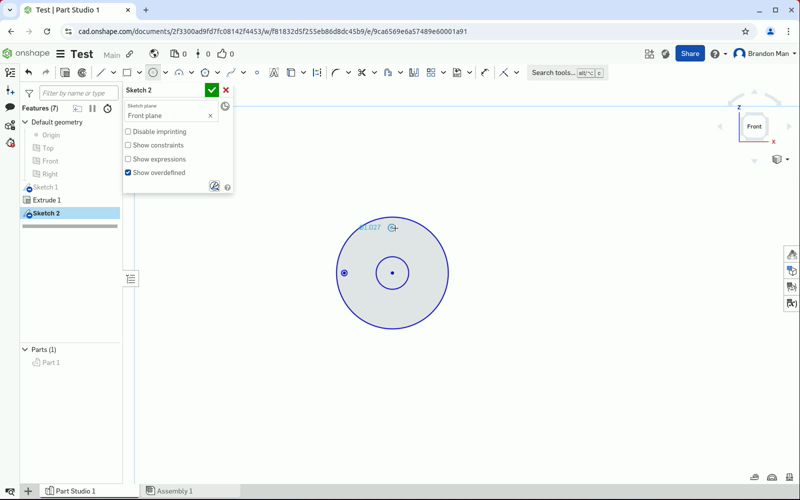
scroll(6)
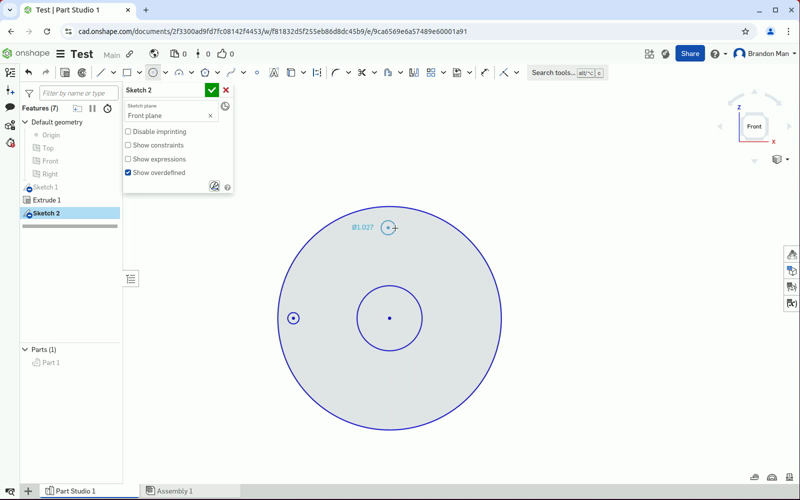
scroll(6)
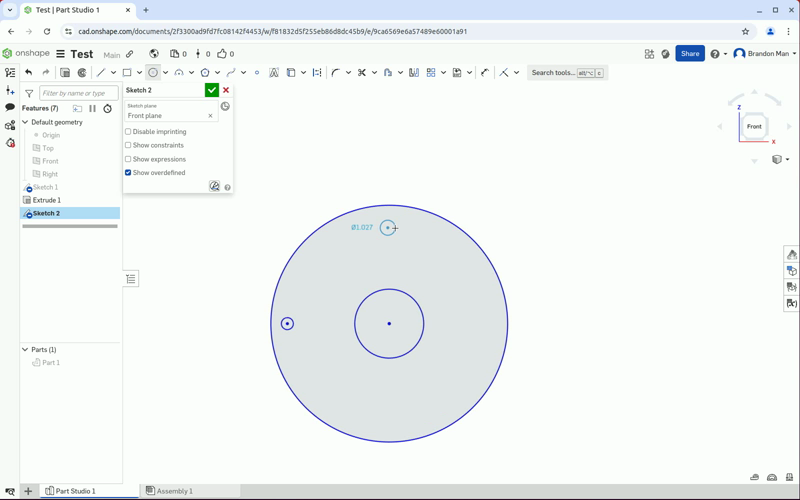
scroll(6)
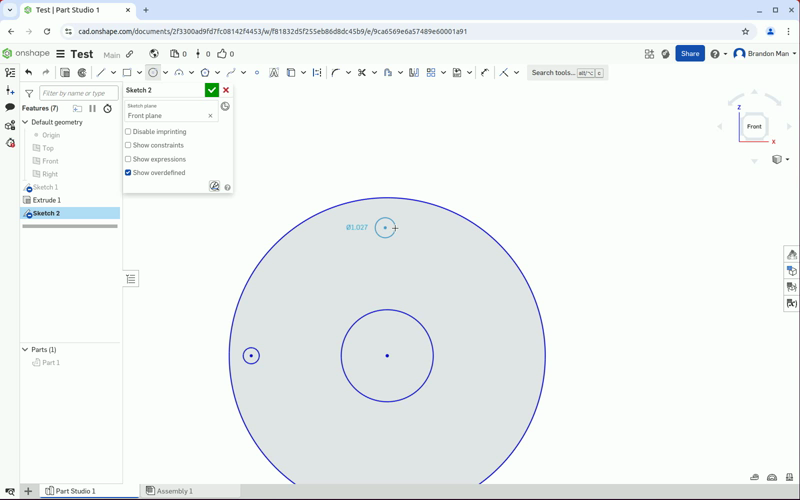
scroll(6)
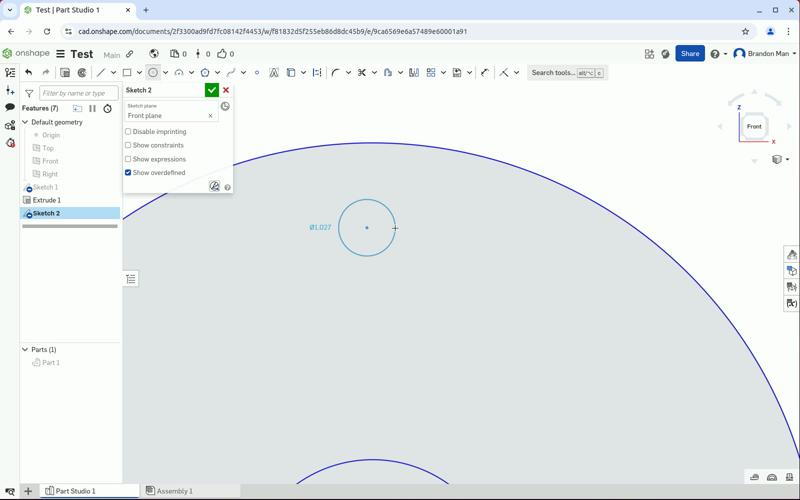
click(395, 227)
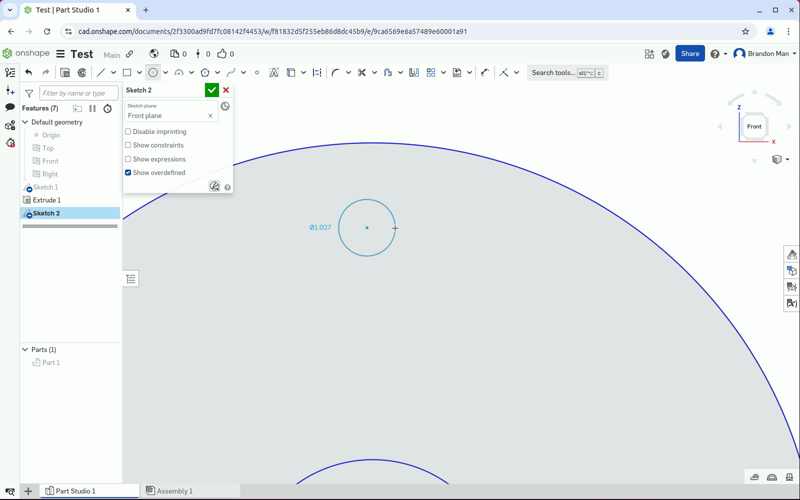
scroll(-6)
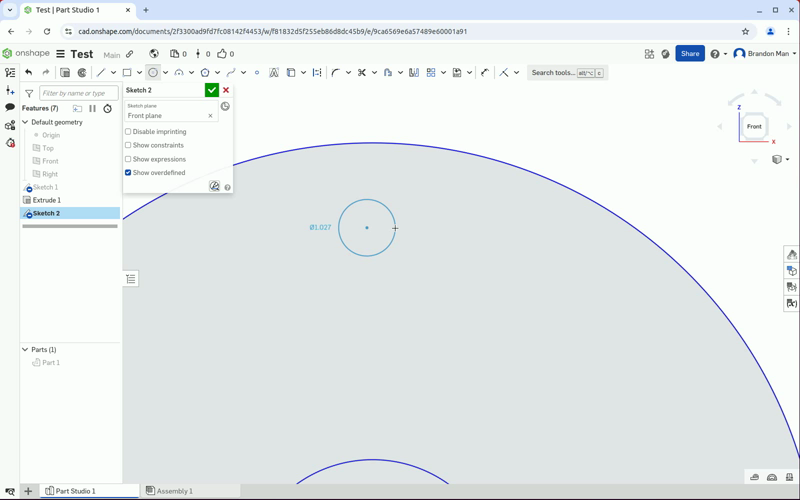
scroll(-6)
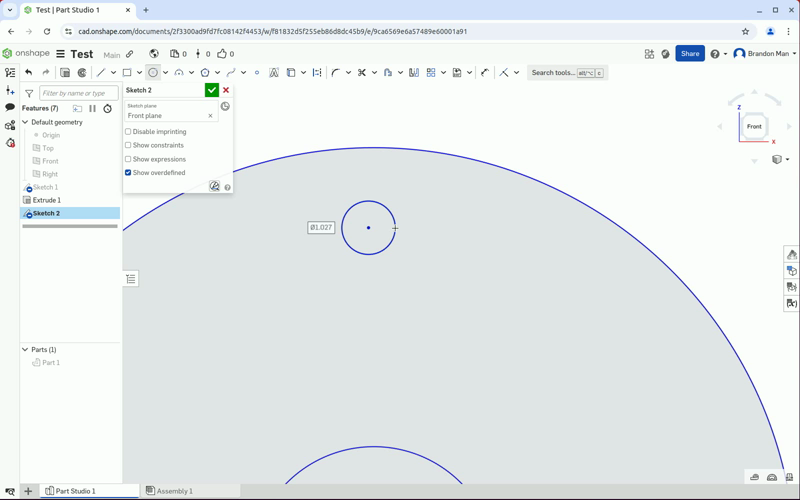
scroll(-6)
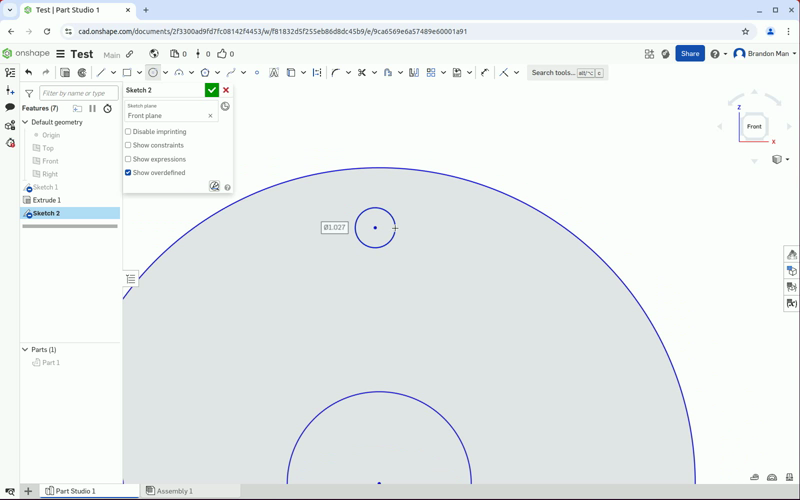
scroll(-6)
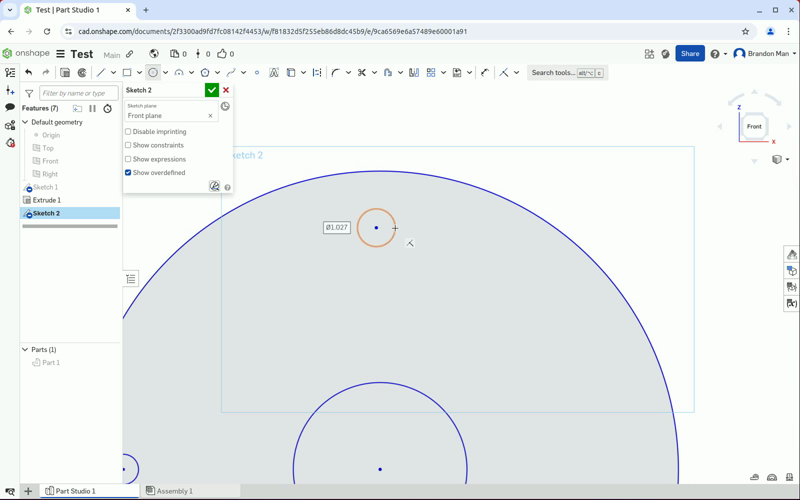
scroll(-6)
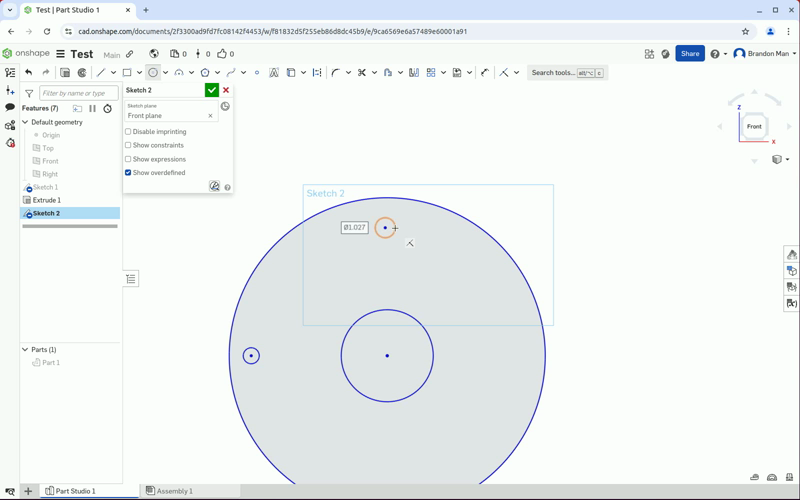
scroll(-6)
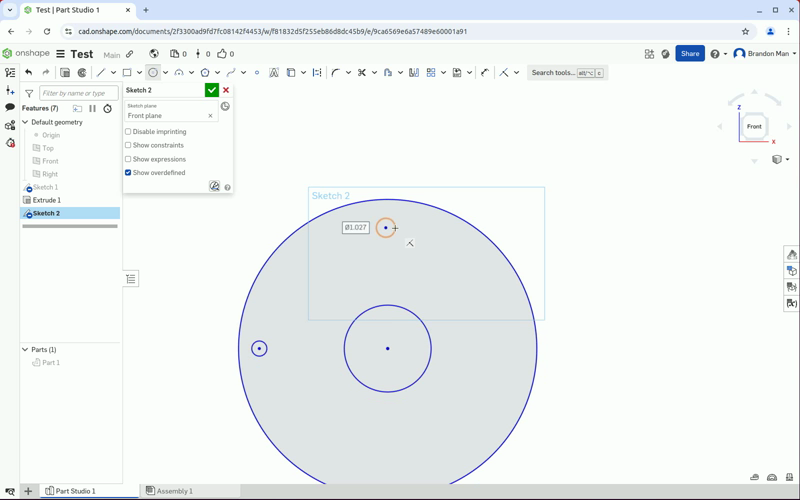
scroll(-6)
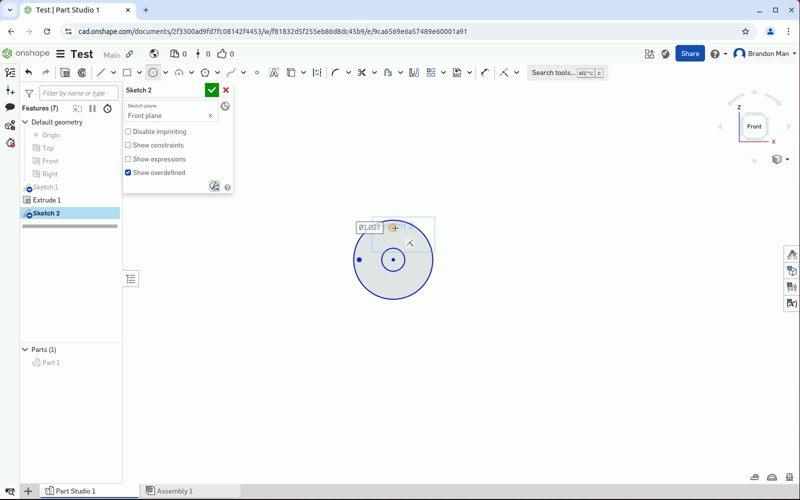
key(esc)
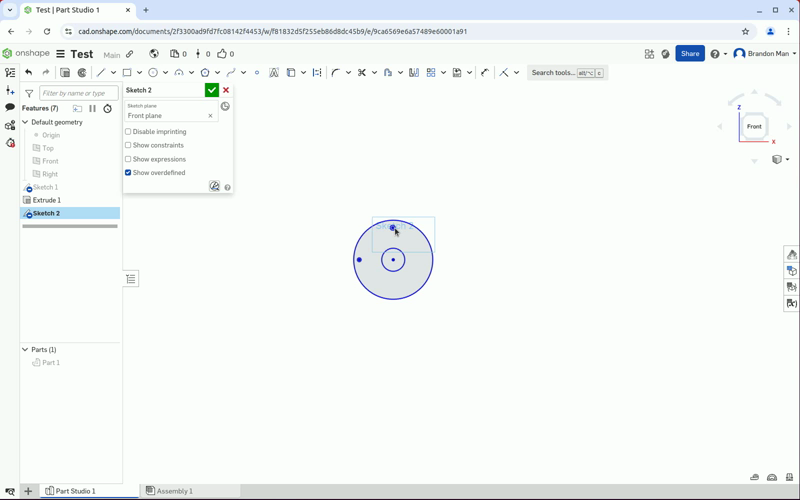
key(c)
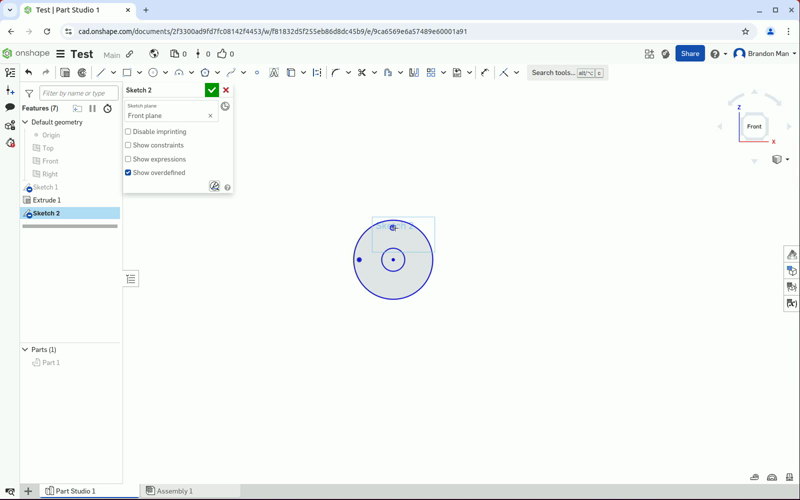
key_down(shift)
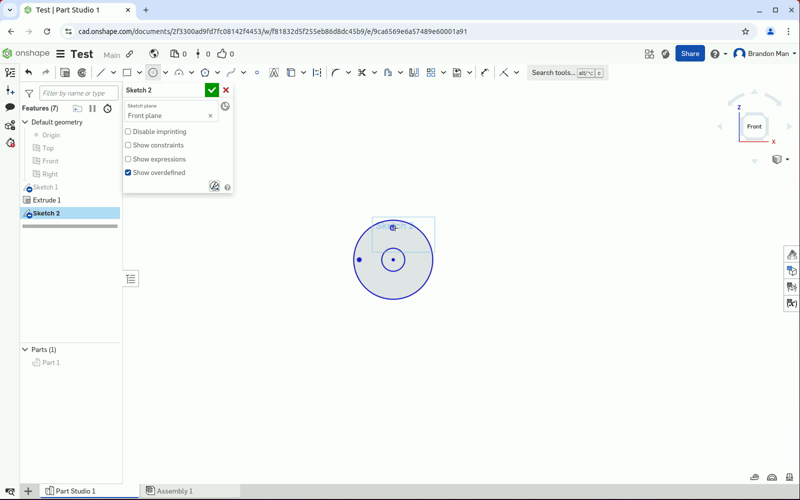
mouse_move(395, 291)
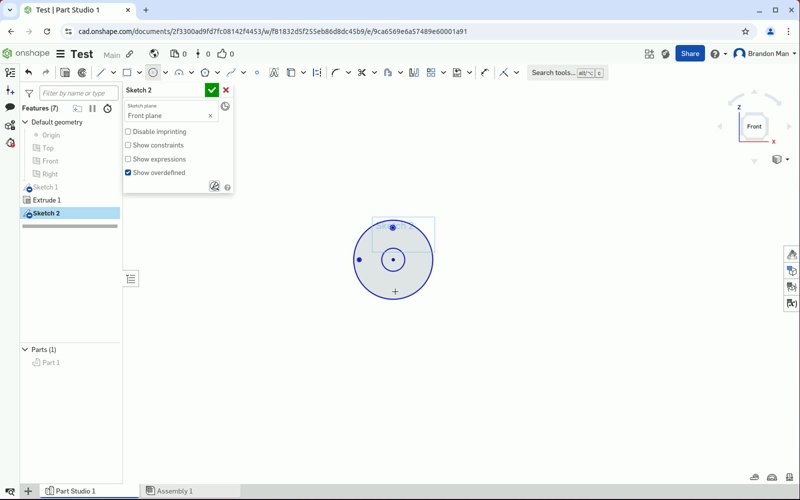
click(395, 291)
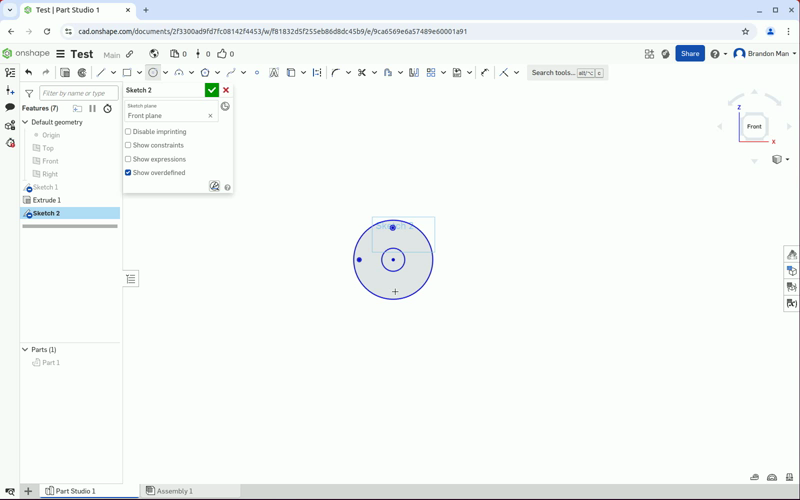
key_up(shift)
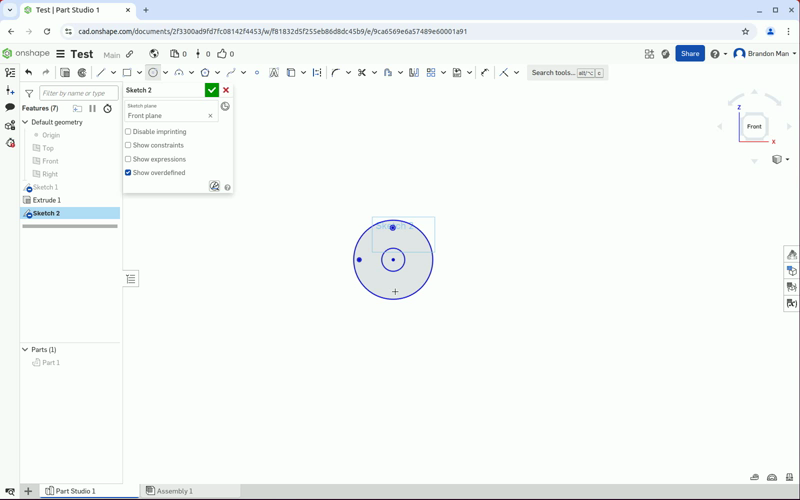
mouse_move(397, 291)
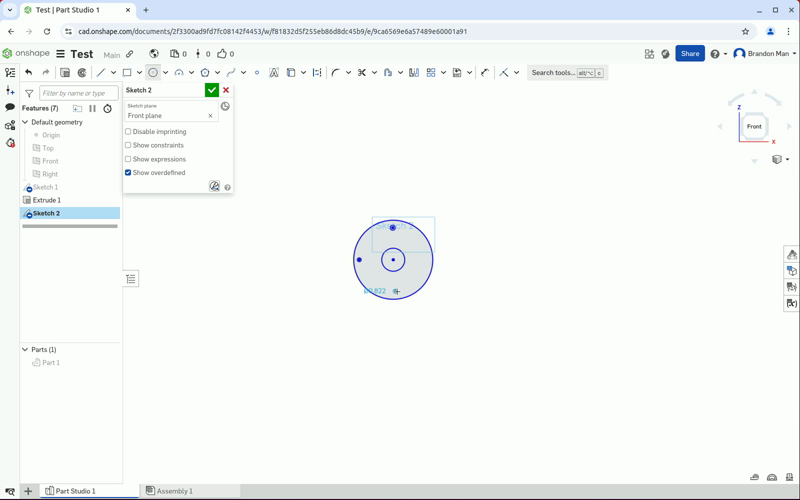
scroll(6)
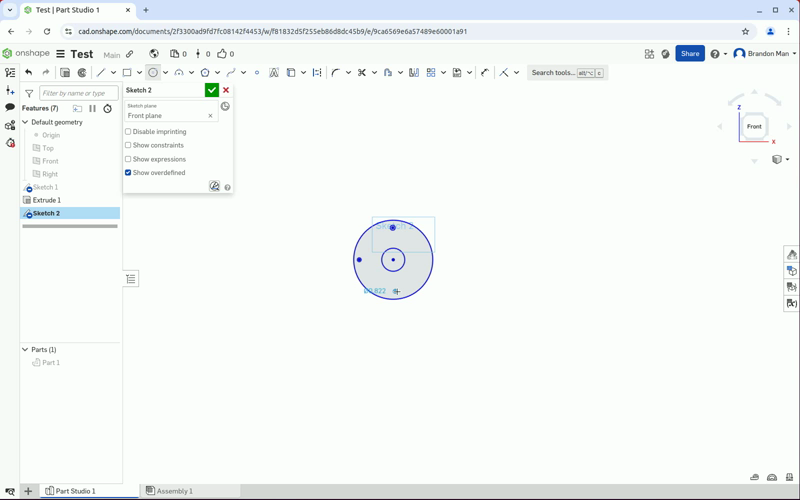
scroll(6)
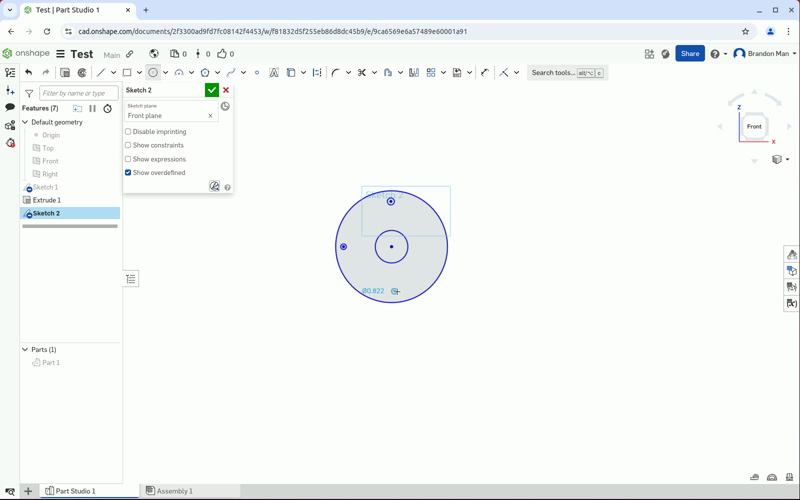
scroll(6)
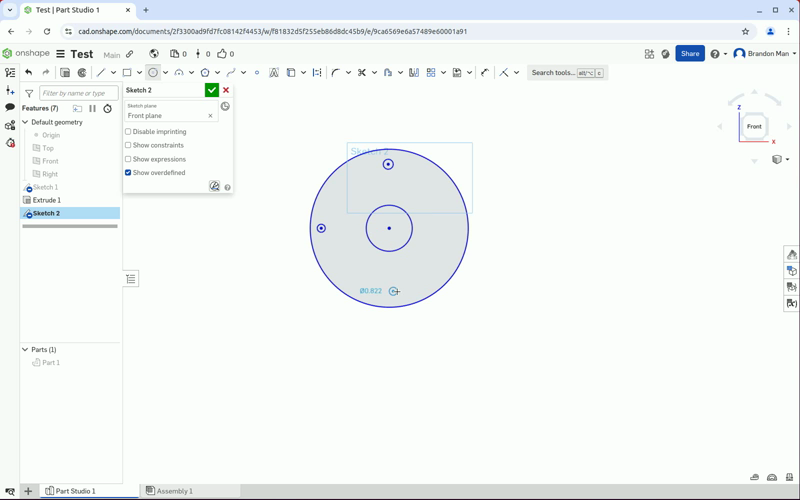
scroll(6)
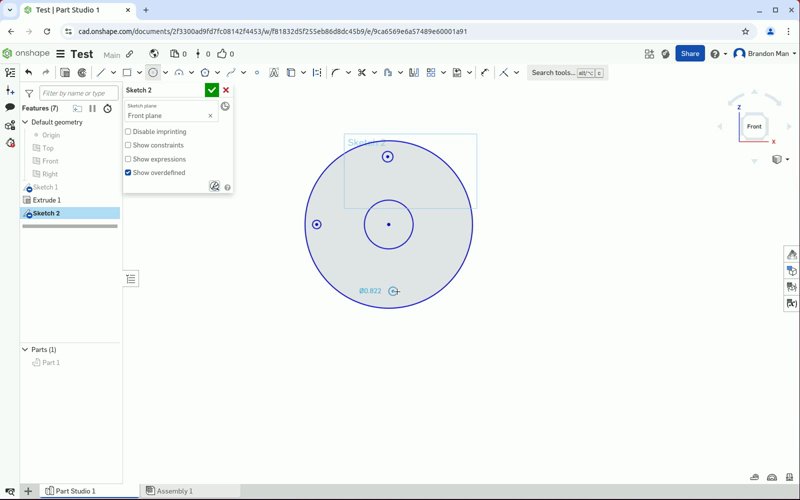
scroll(6)
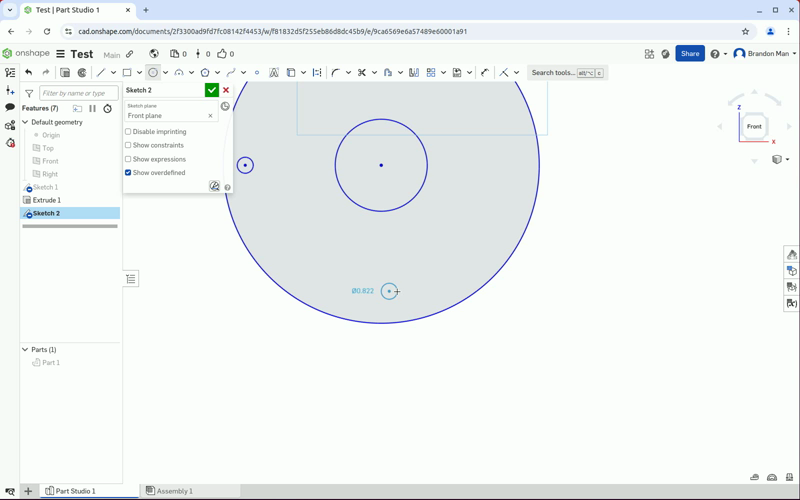
scroll(6)
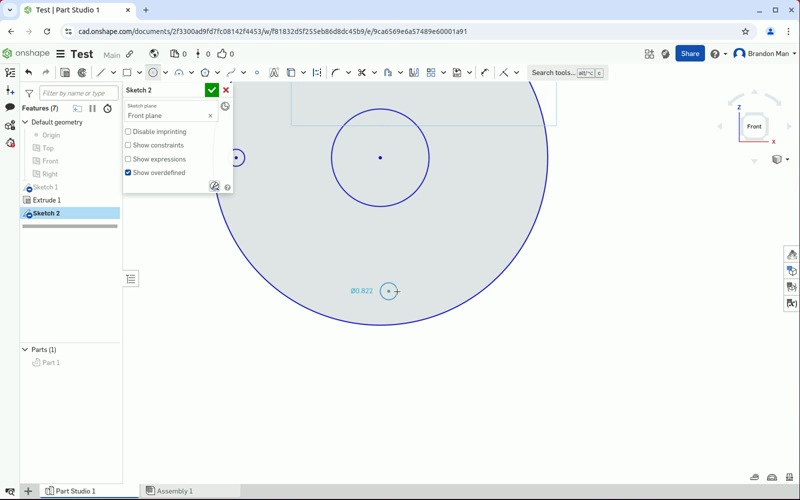
scroll(6)
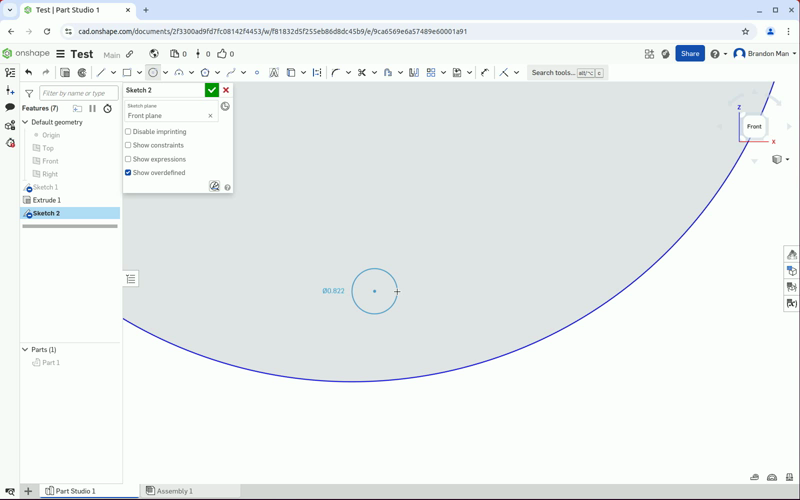
click(397, 291)
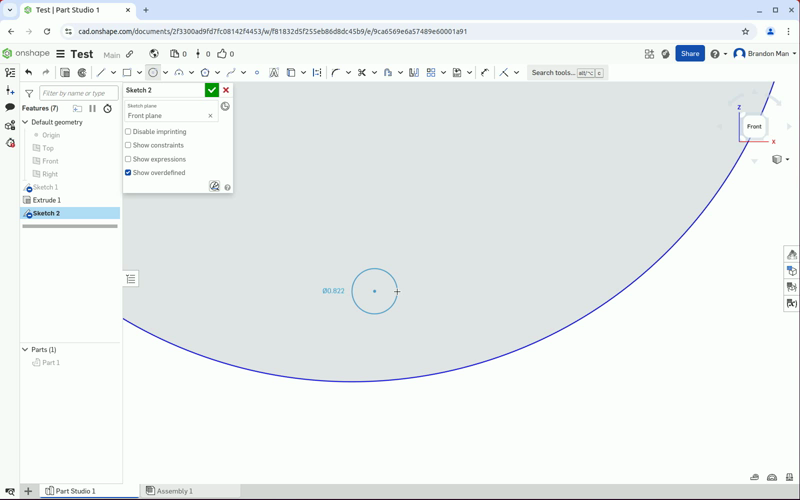
scroll(-6)
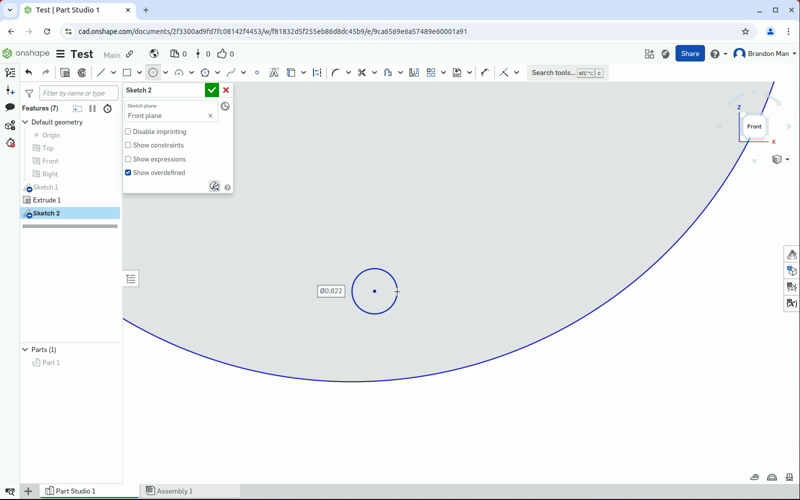
scroll(-6)
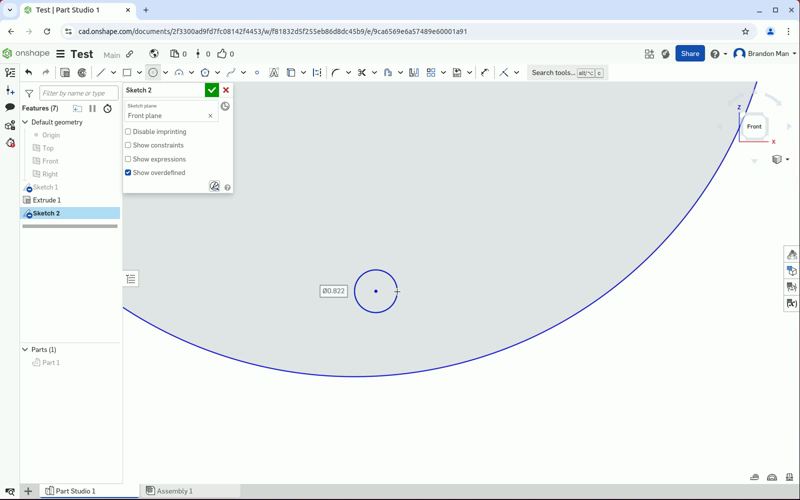
scroll(-6)
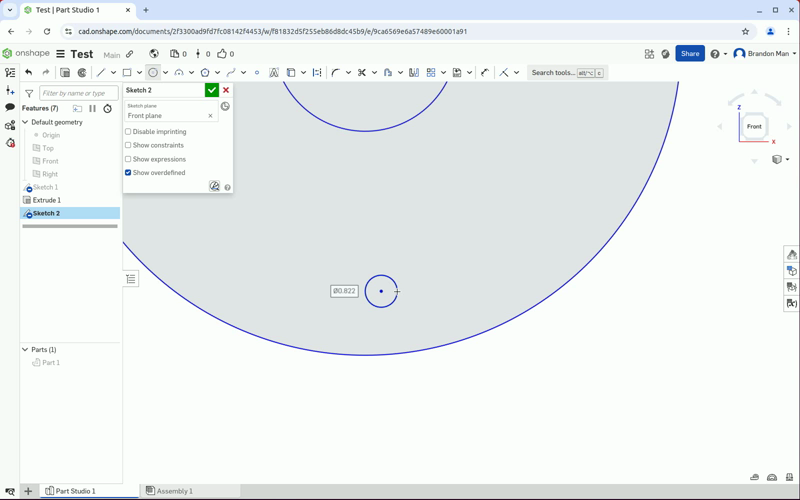
scroll(-6)
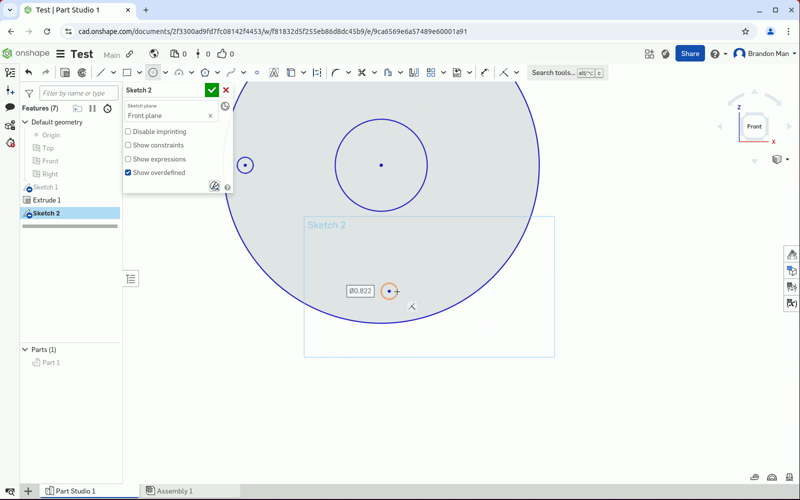
scroll(-6)
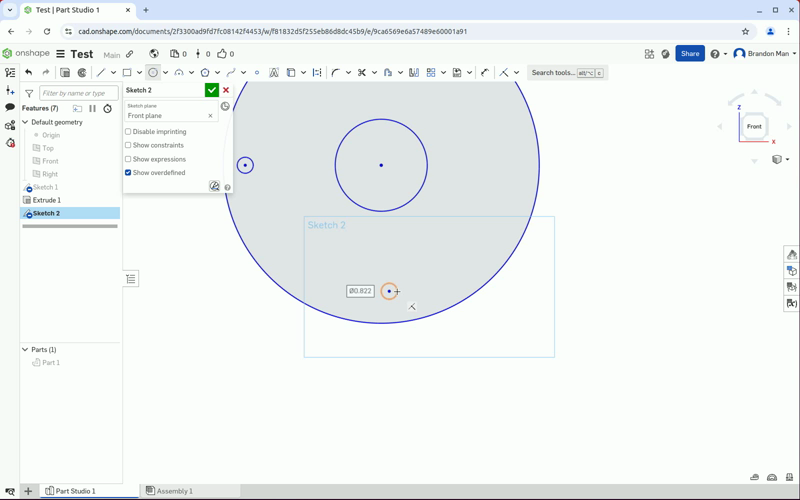
scroll(-6)
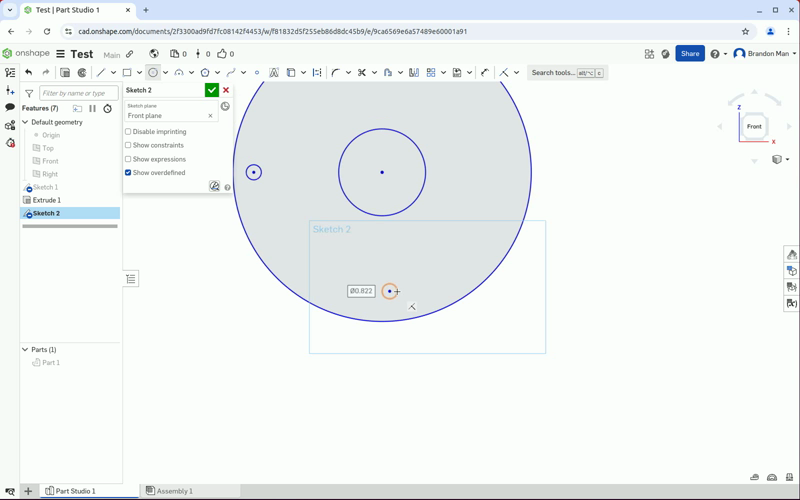
scroll(-6)
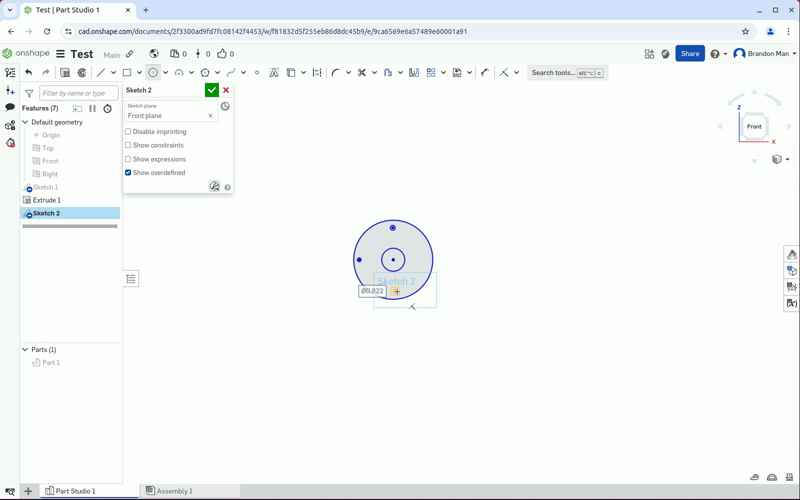
key(esc)
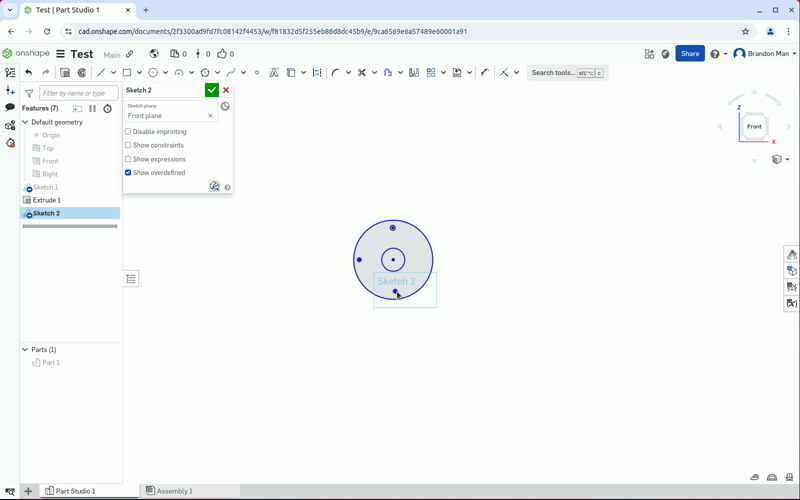
key(c)
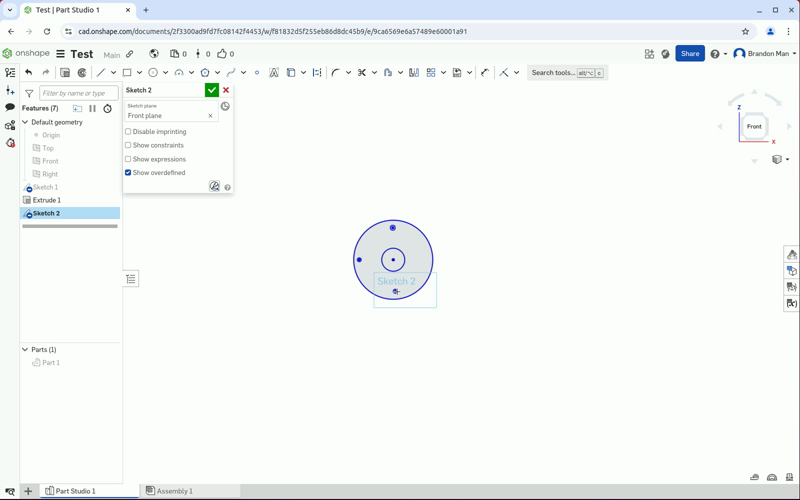
key_down(shift)
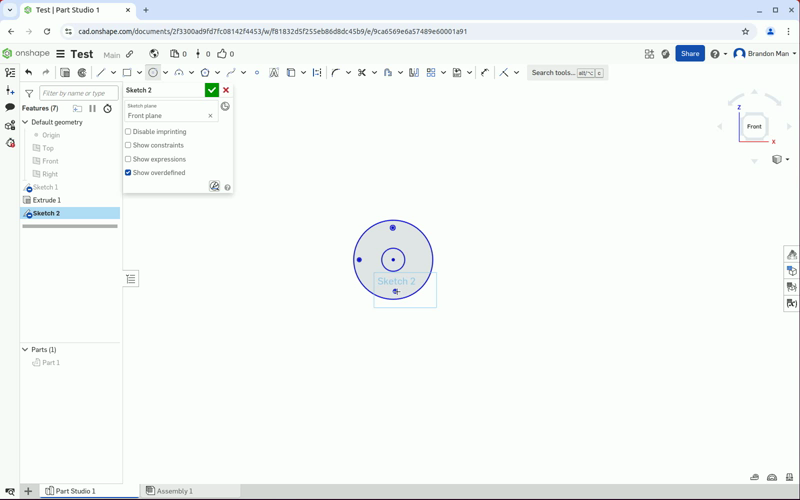
mouse_move(424, 258)
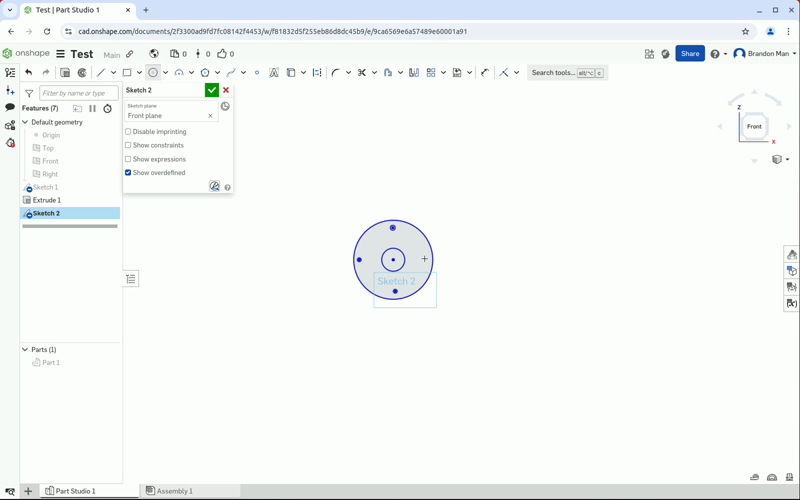
click(424, 258)
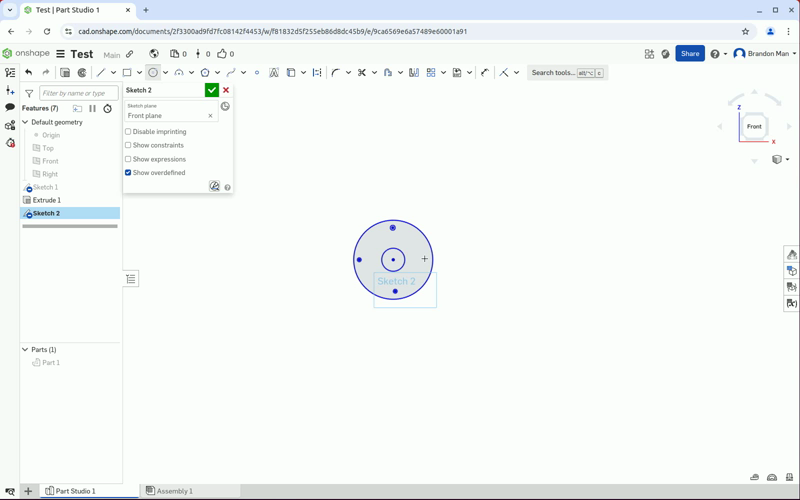
key_up(shift)
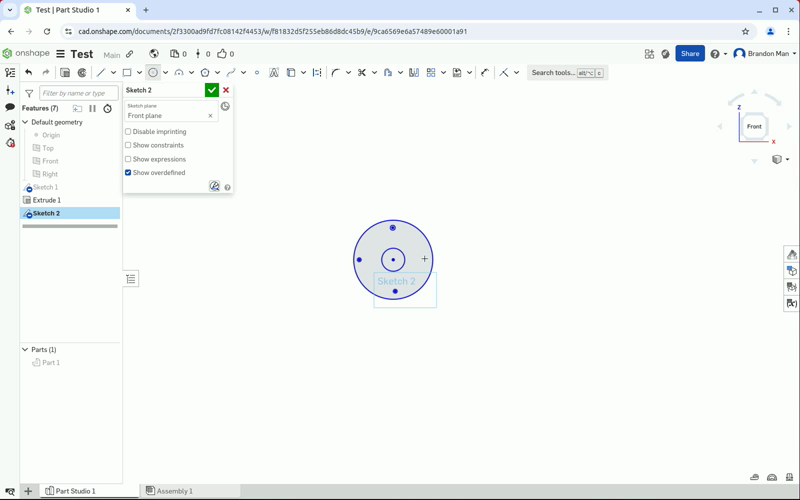
mouse_move(426, 258)
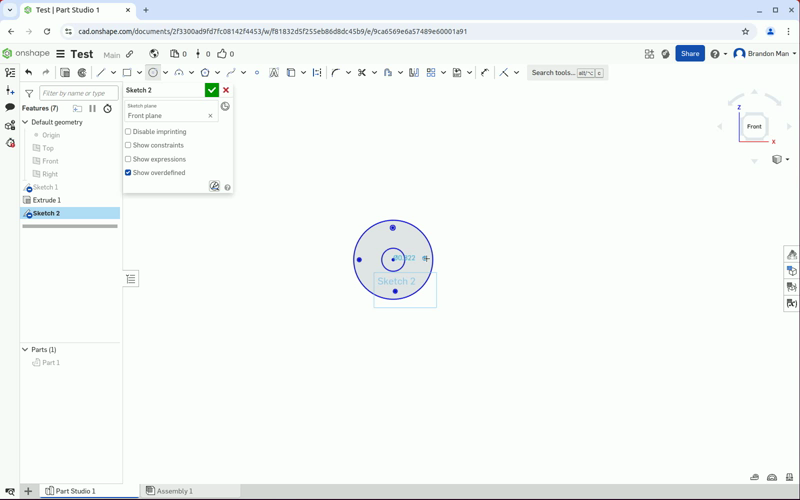
scroll(6)
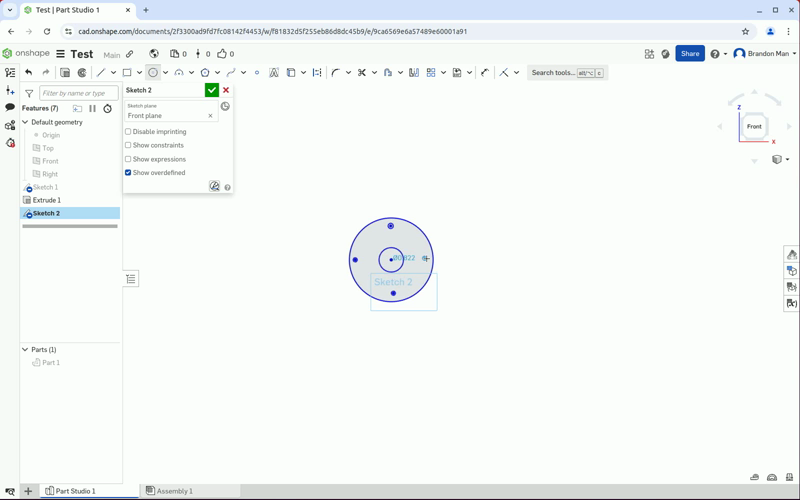
scroll(6)
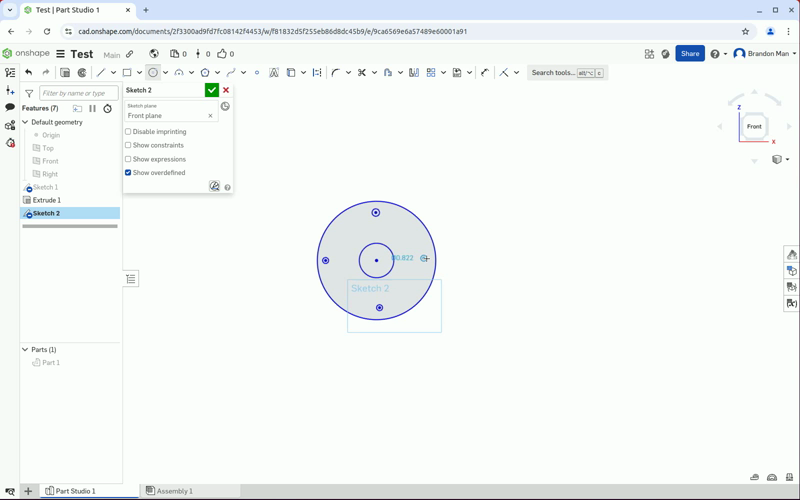
scroll(6)
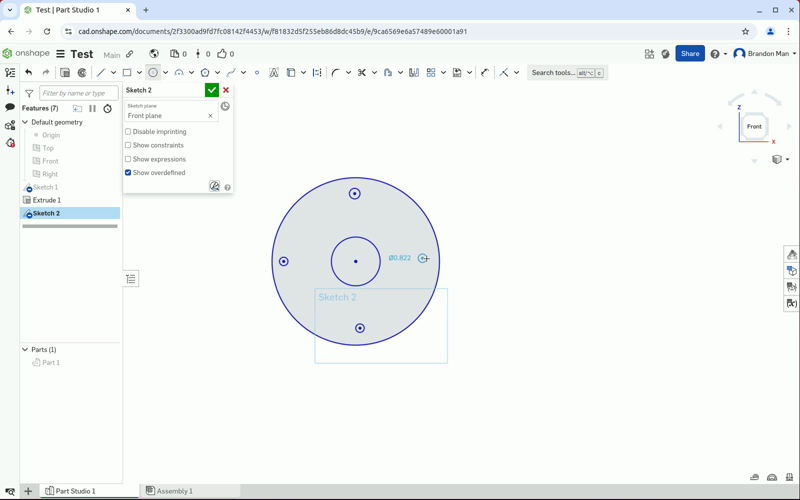
scroll(6)
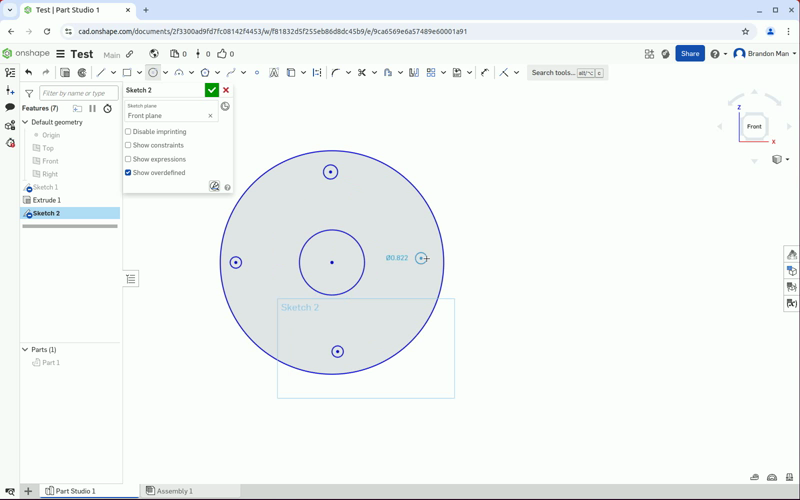
scroll(6)
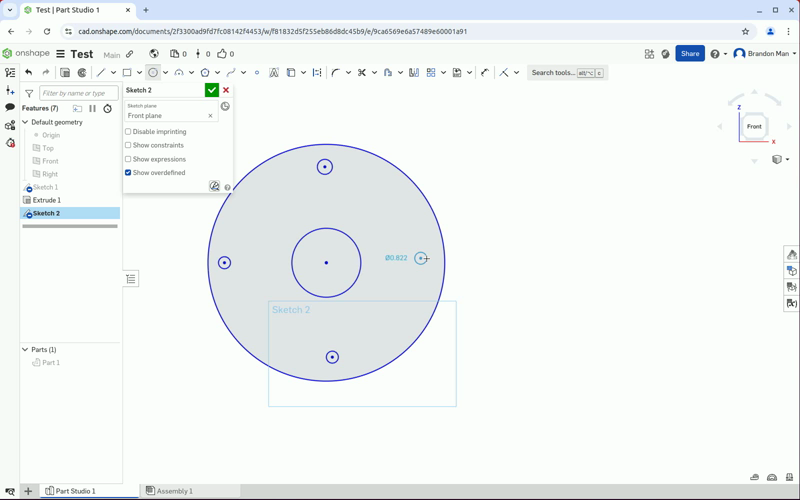
scroll(6)
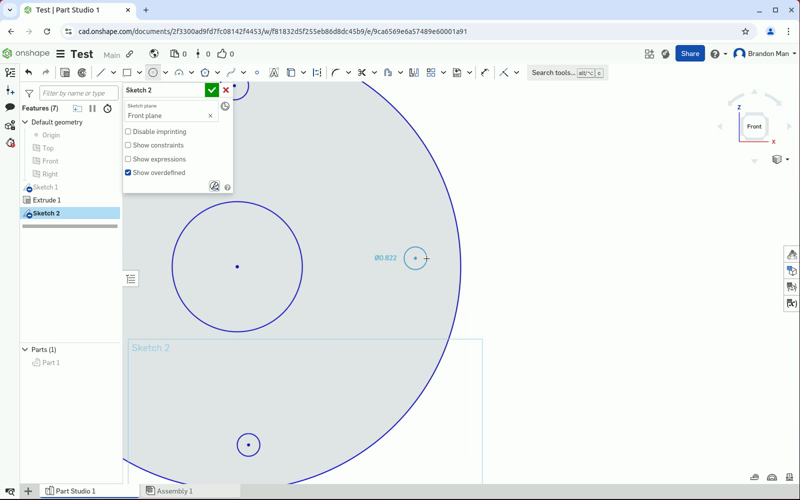
scroll(6)
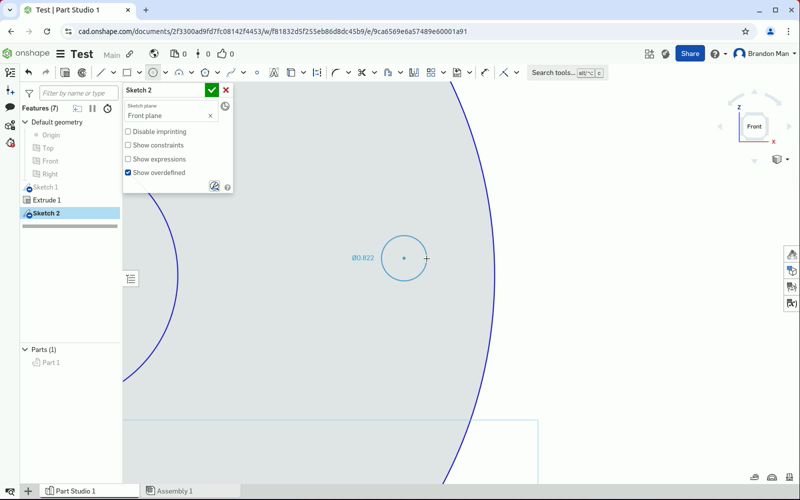
click(426, 258)
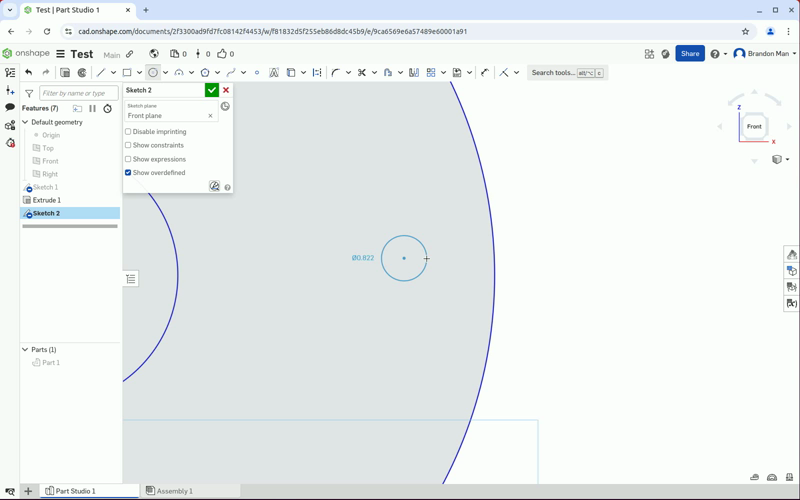
scroll(-6)
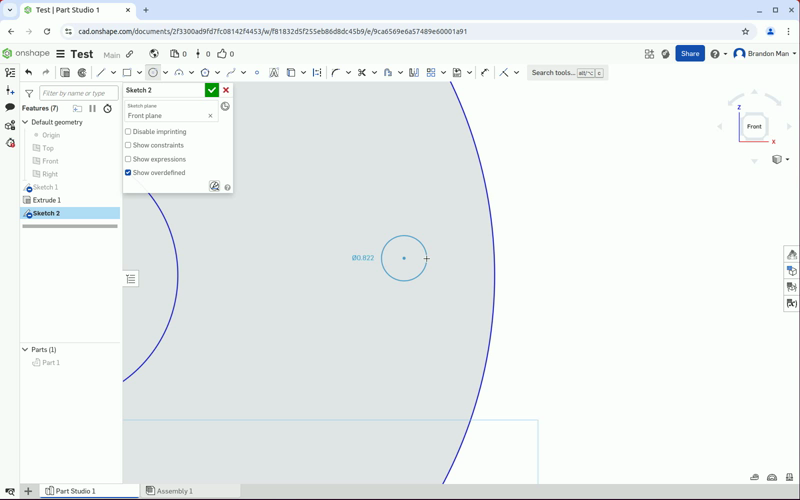
scroll(-6)
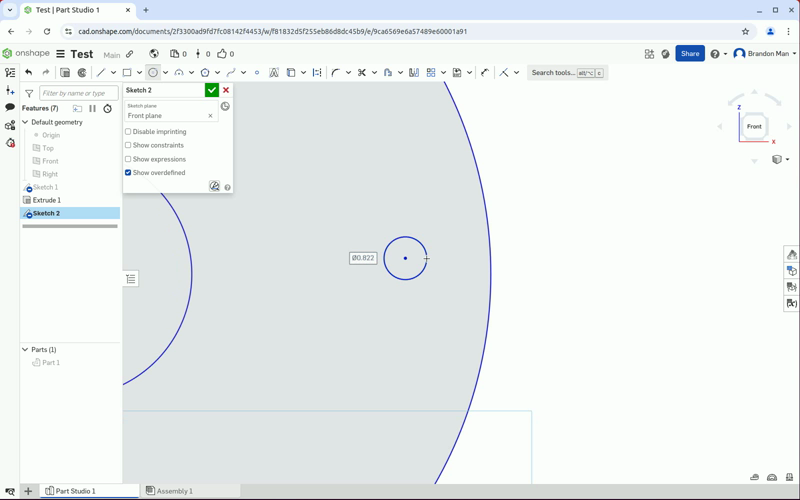
scroll(-6)
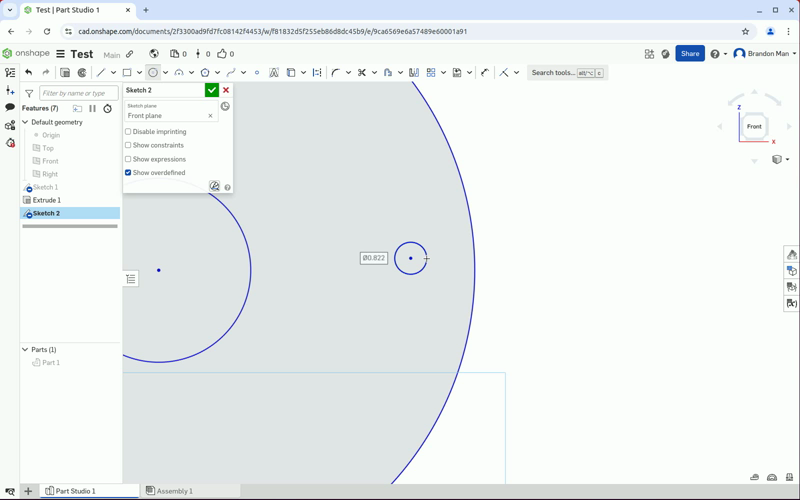
scroll(-6)
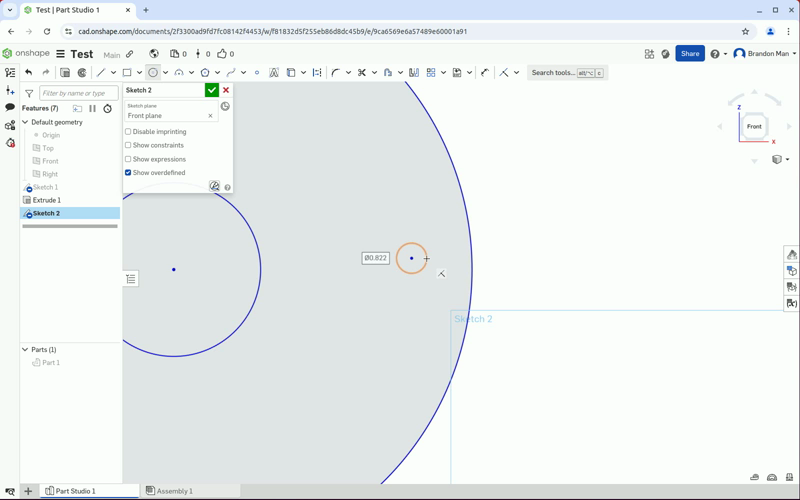
scroll(-6)
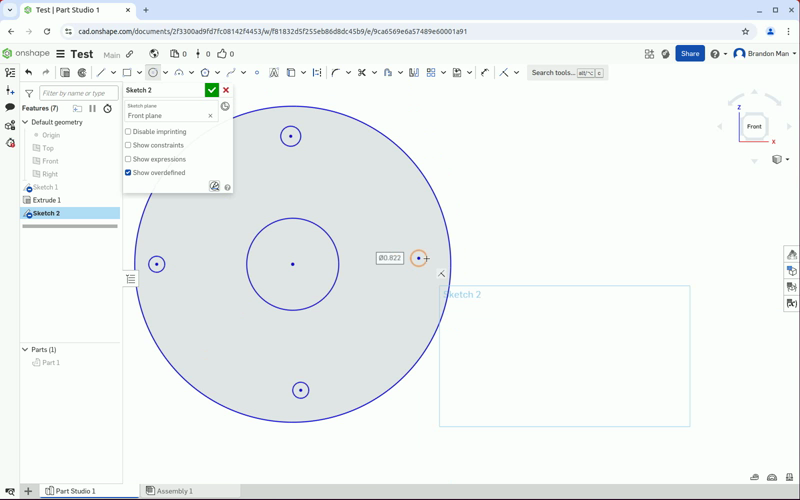
scroll(-6)
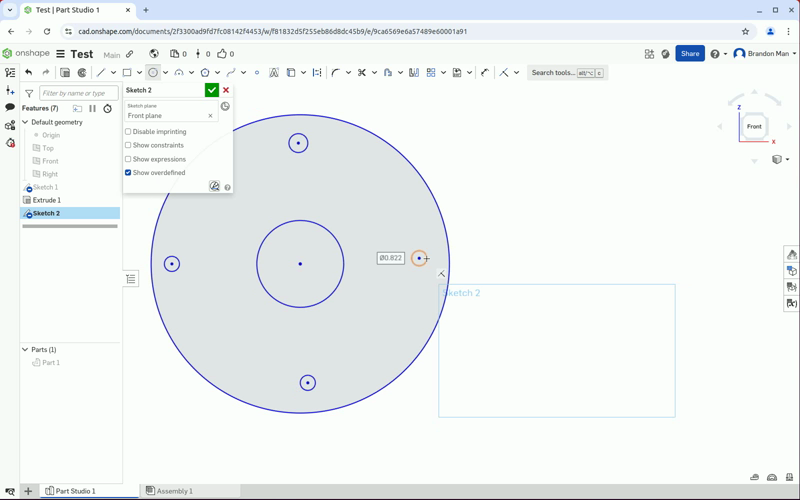
scroll(-6)
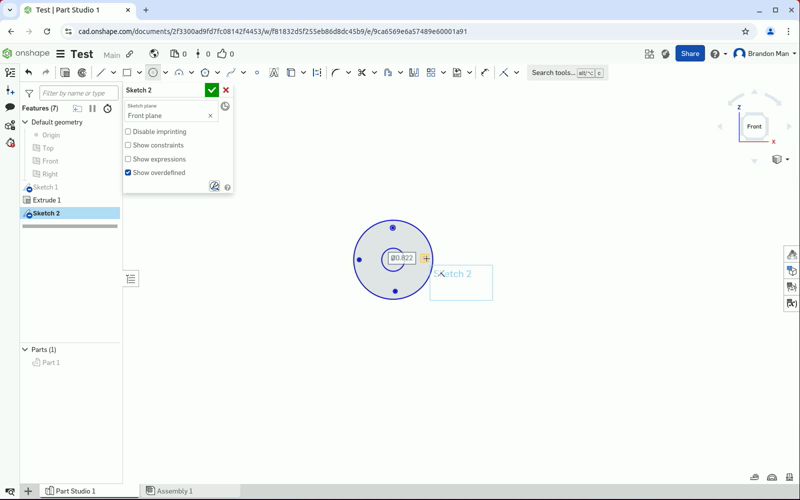
key(esc)
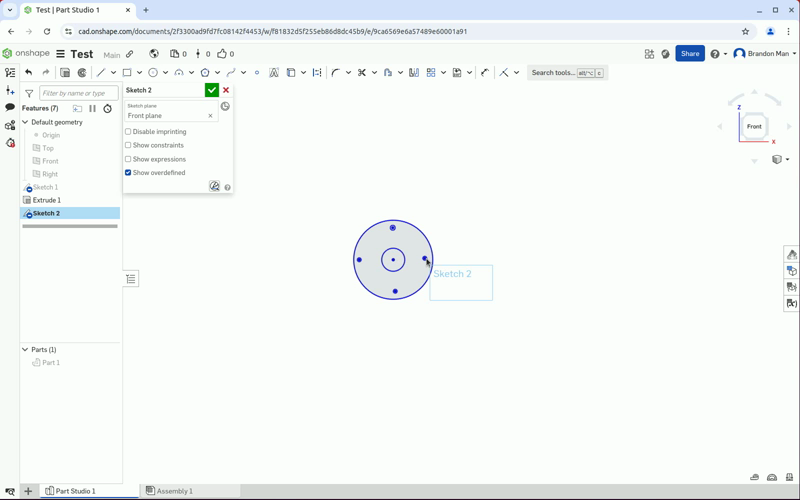
mouse_move(380, 286)
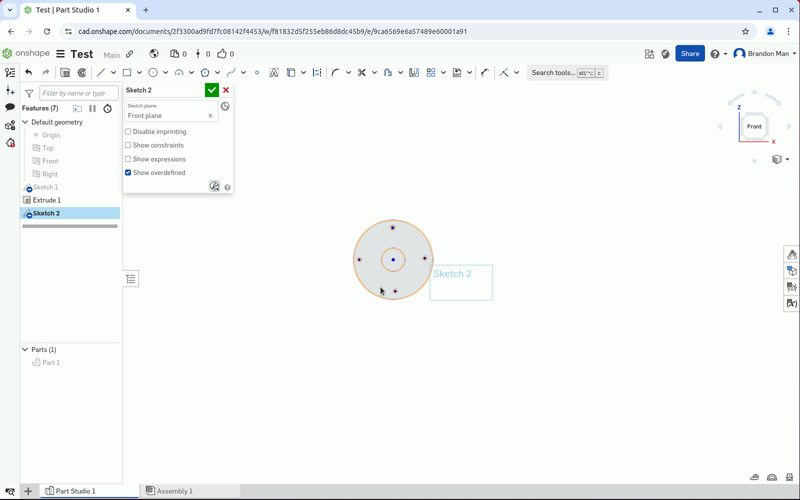
click(380, 286)
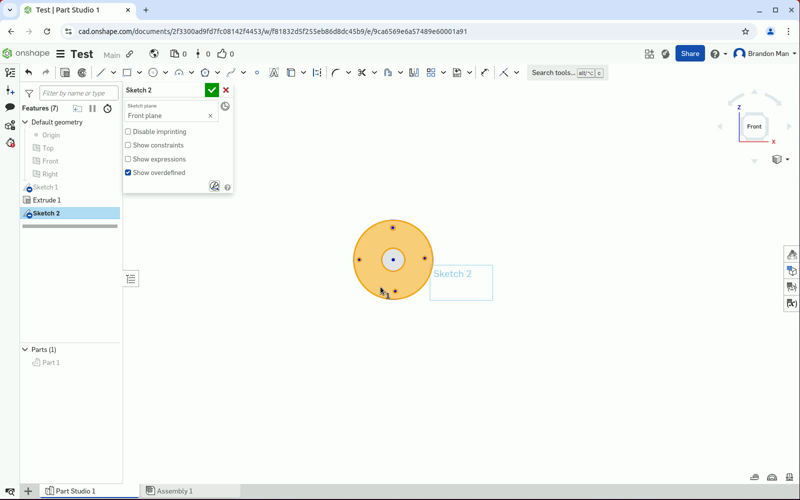
mouse_move(73, 352)
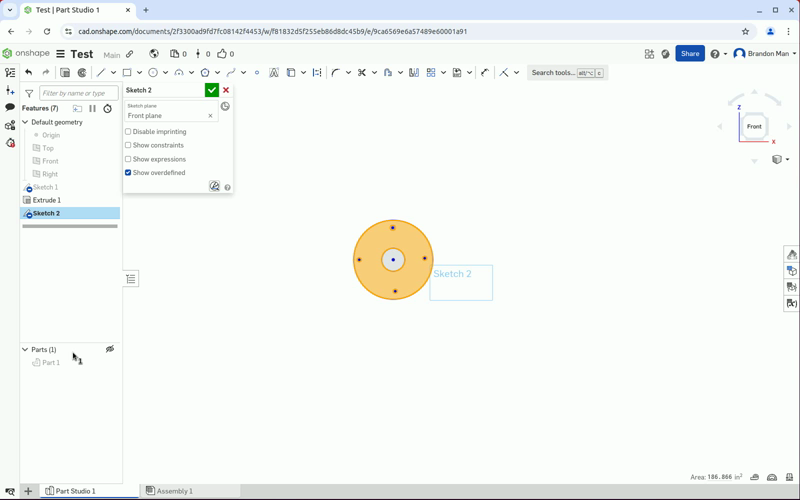
key(shift+y)
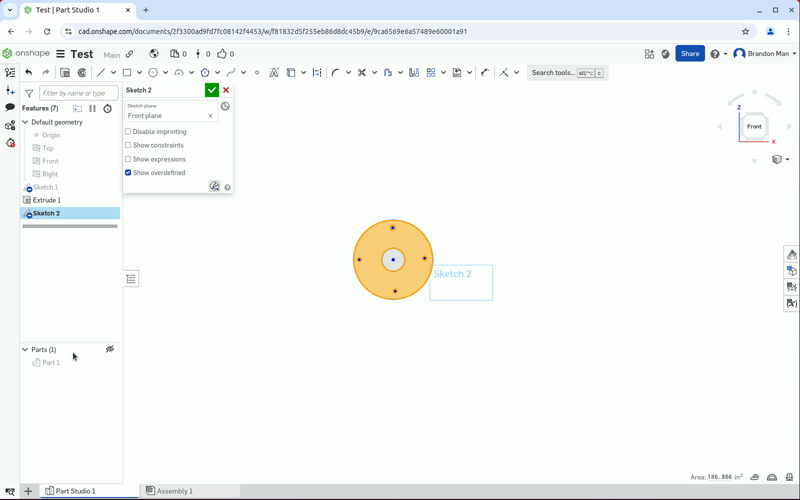
key(shift+e)
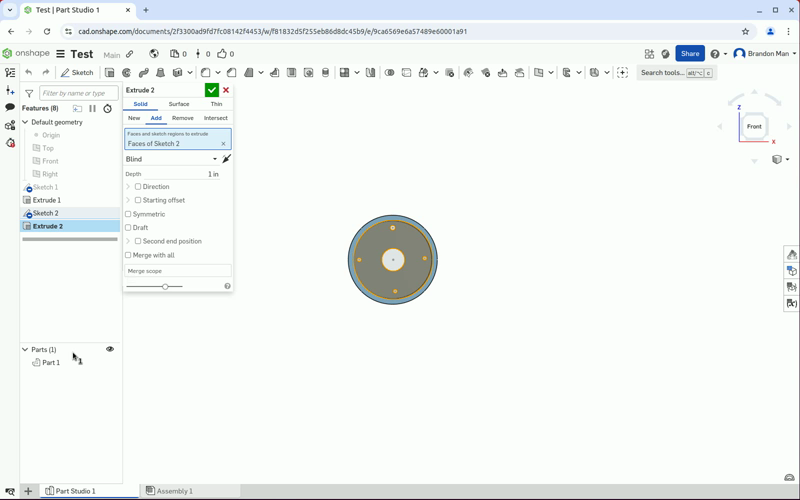
mouse_move(143, 106)
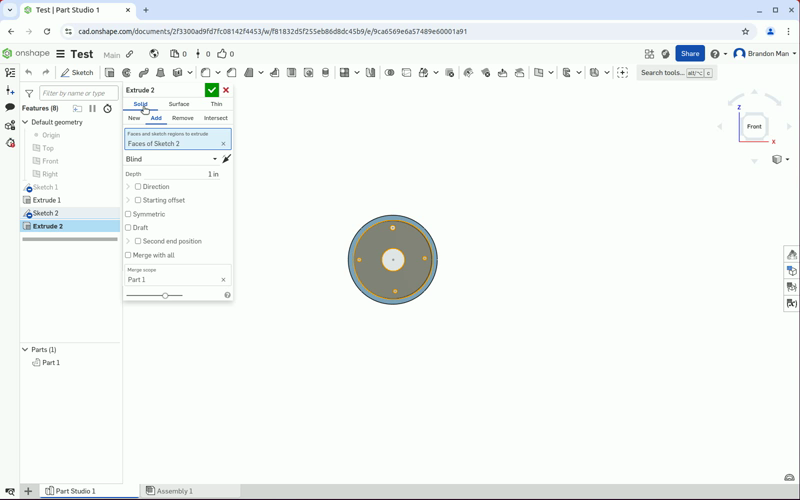
click(143, 106)
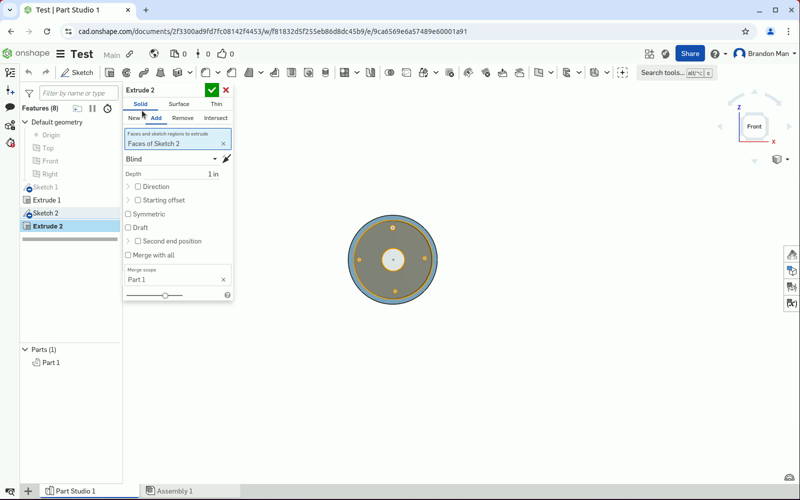
mouse_move(137, 120)
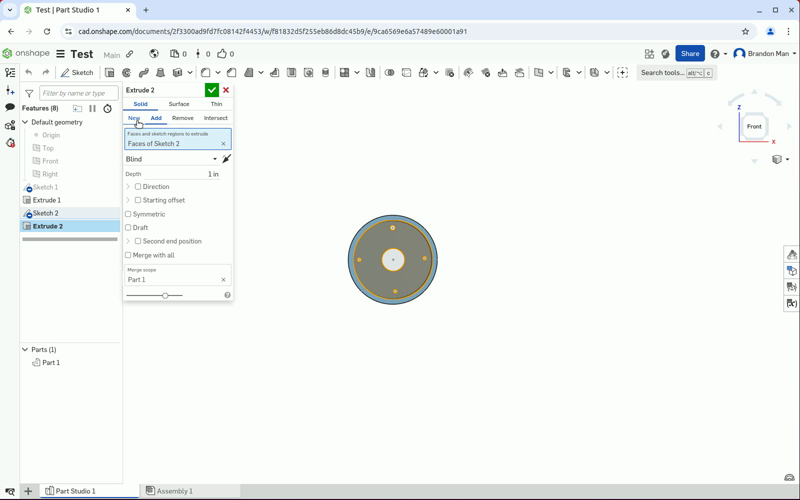
click(137, 120)
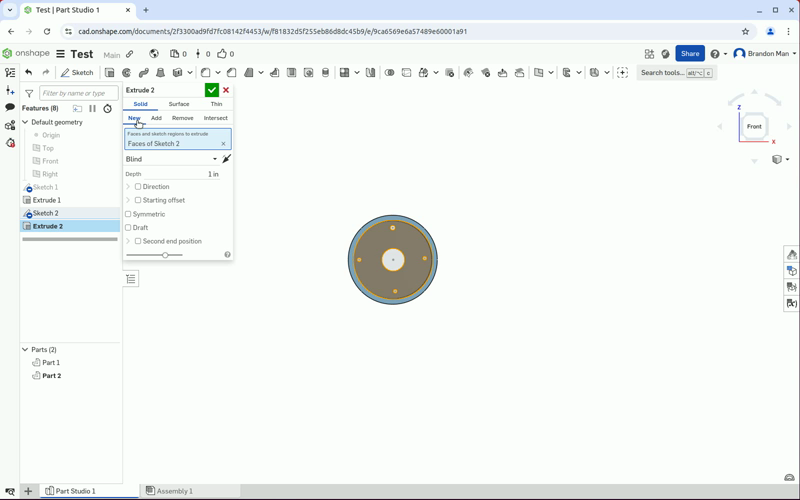
key(tab, 4)
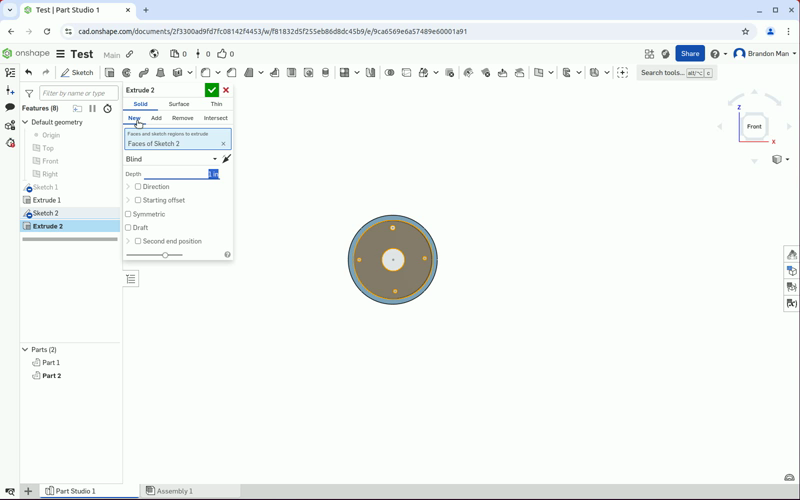
text(4.574)
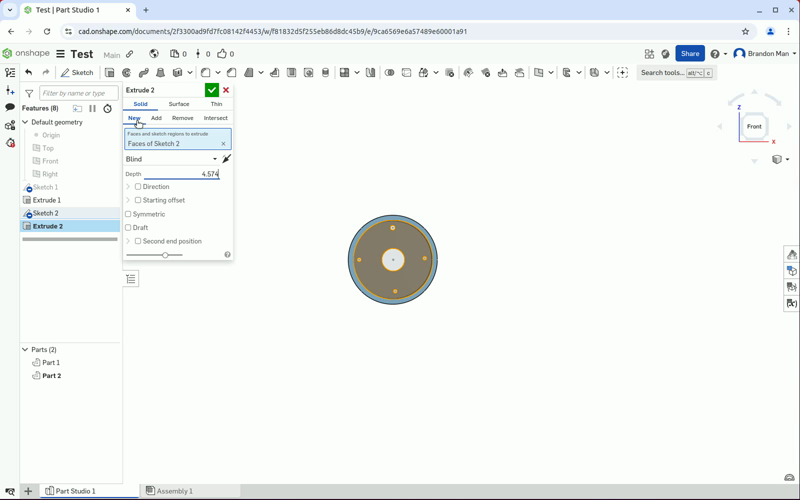
key(enter)
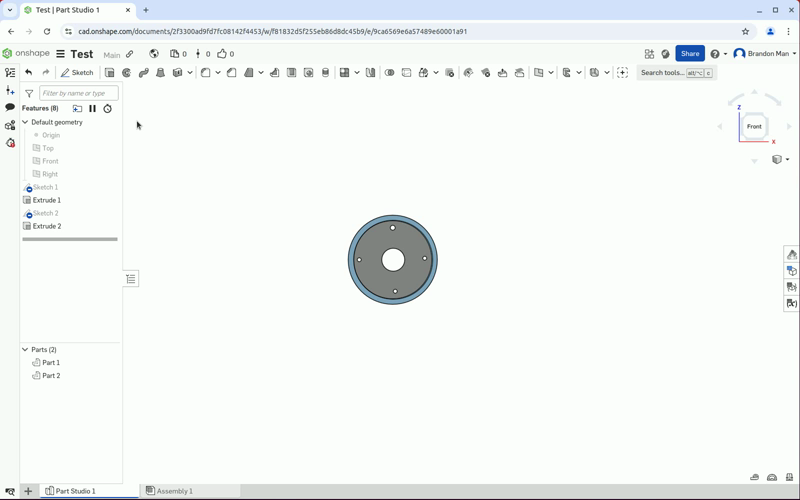
key(shift+h)
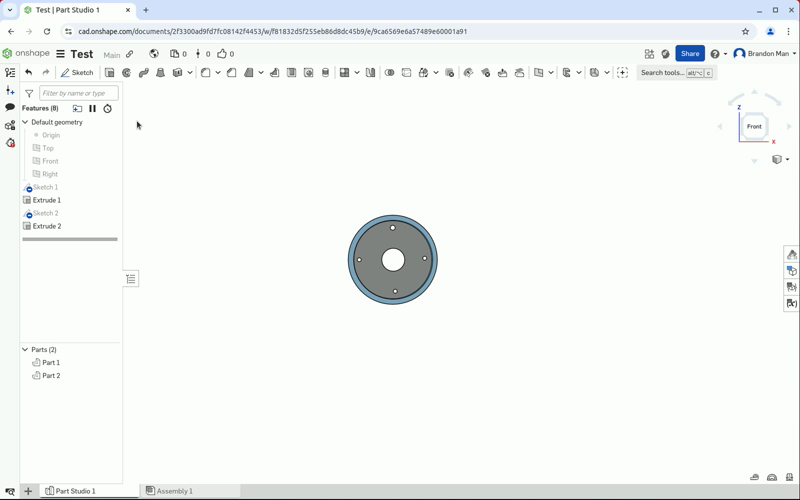
key(shift+h)
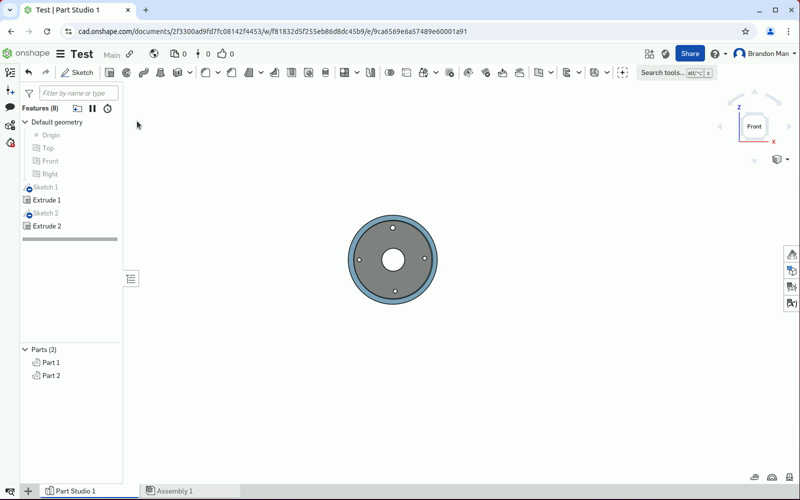
mouse_move(73, 189)
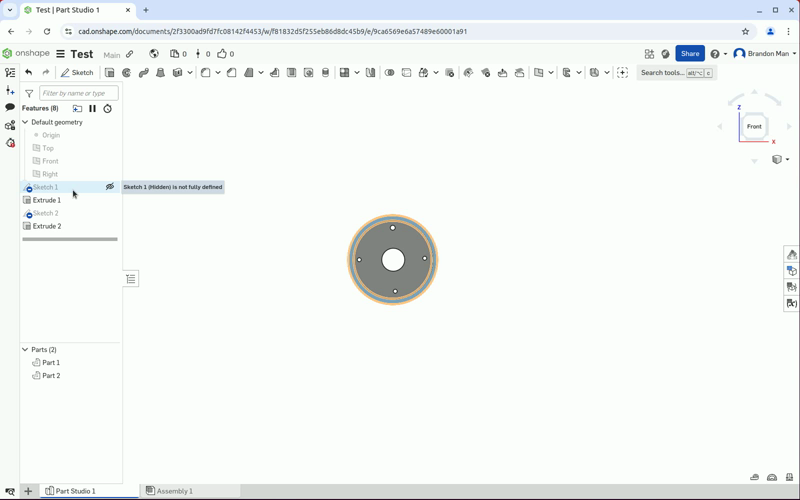
click(73, 189)
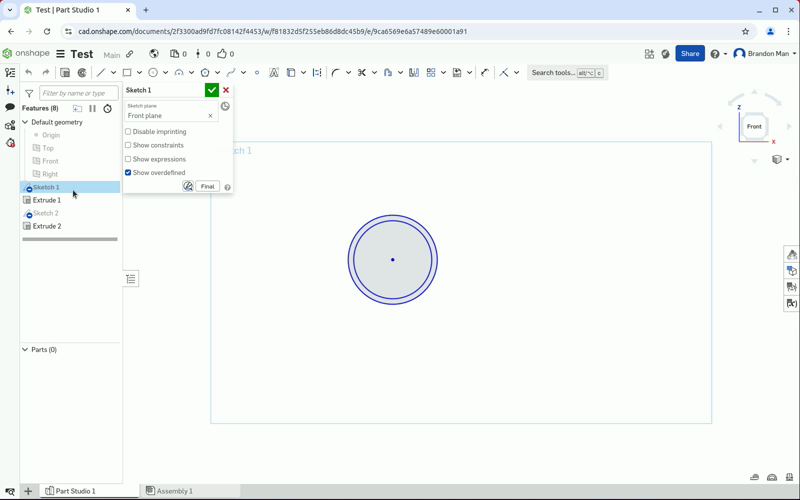
mouse_move(229, 92)
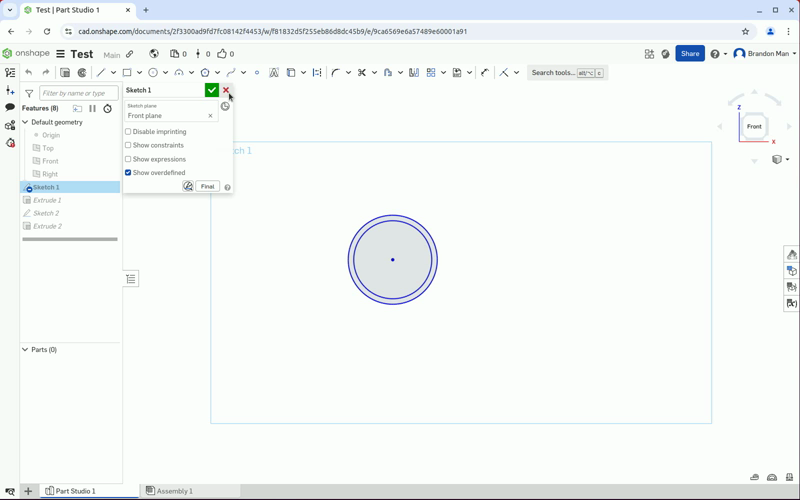
click(229, 92)
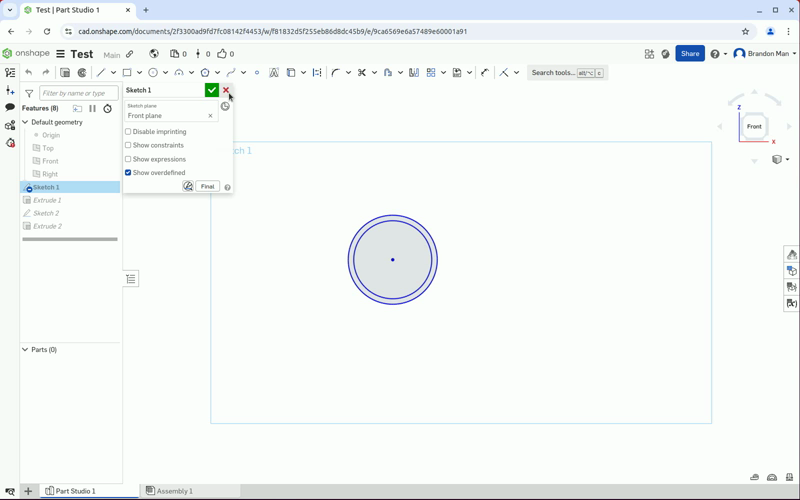
key(shift+s)
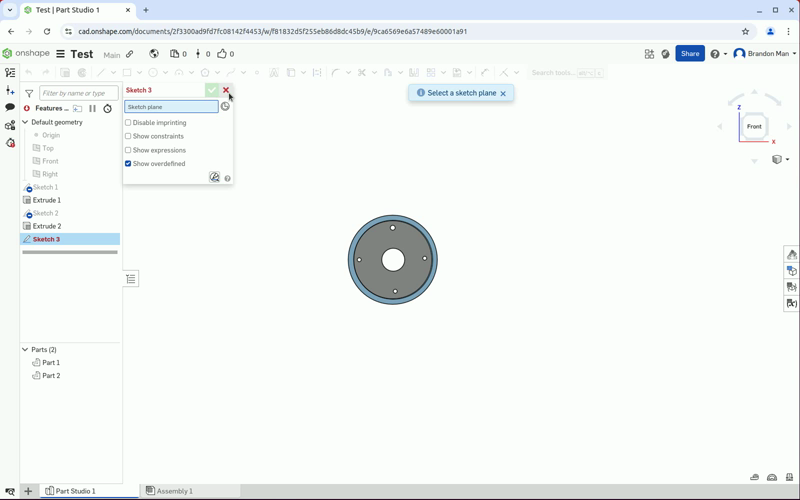
mouse_move(73, 163)
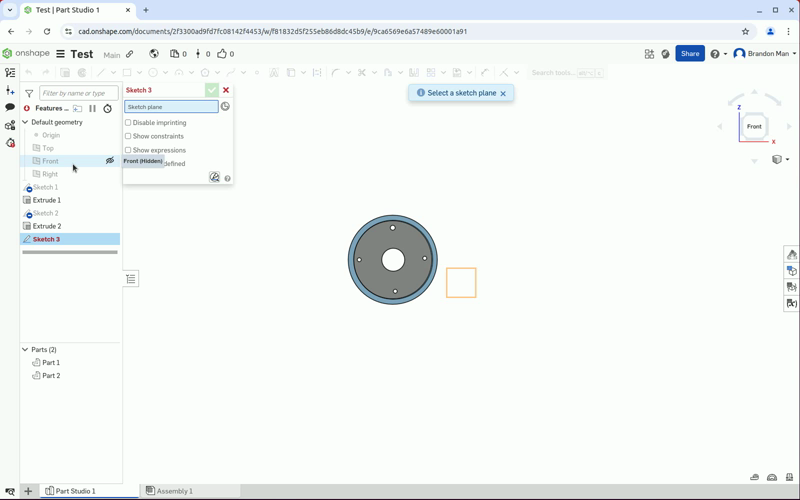
click(73, 163)
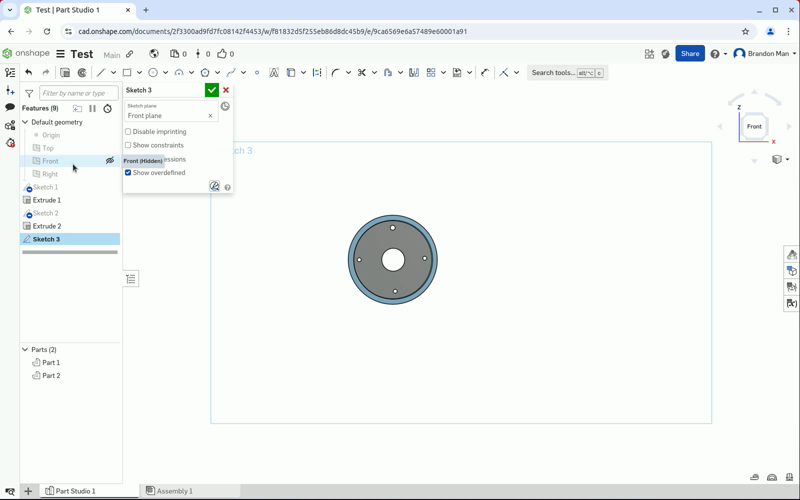
mouse_move(73, 352)
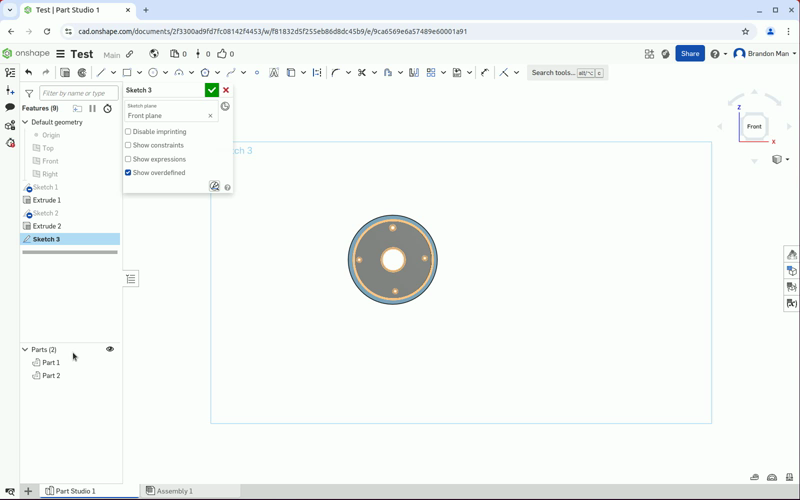
key(y)
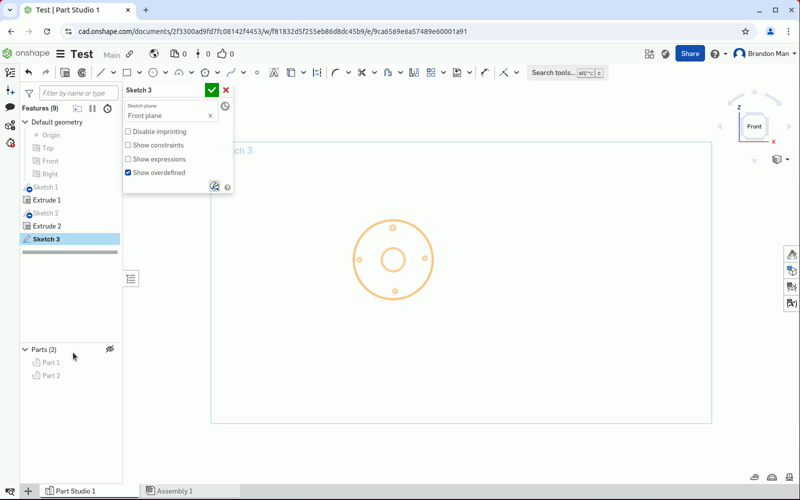
key(c)
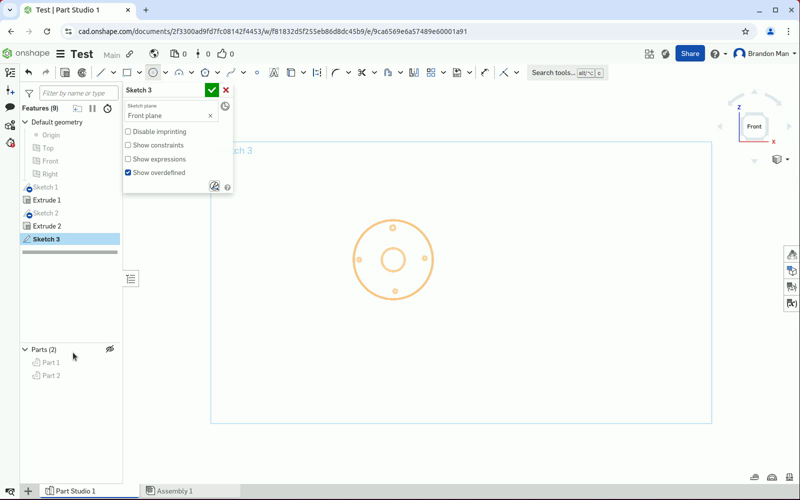
key_down(shift)
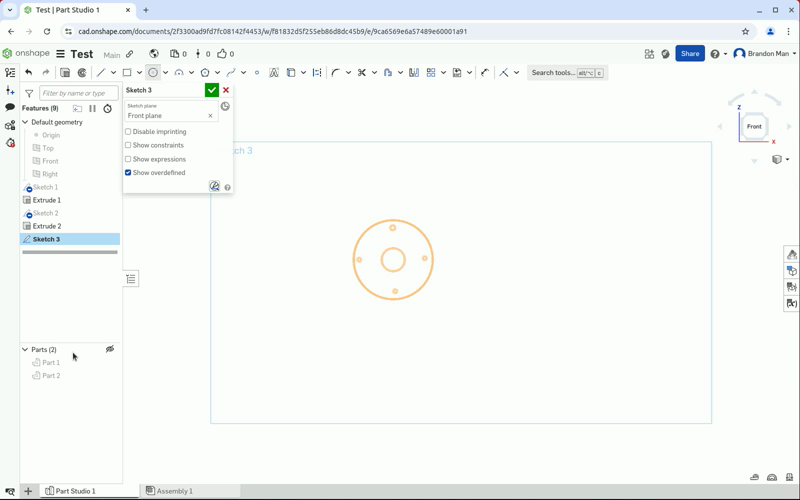
mouse_move(358, 259)
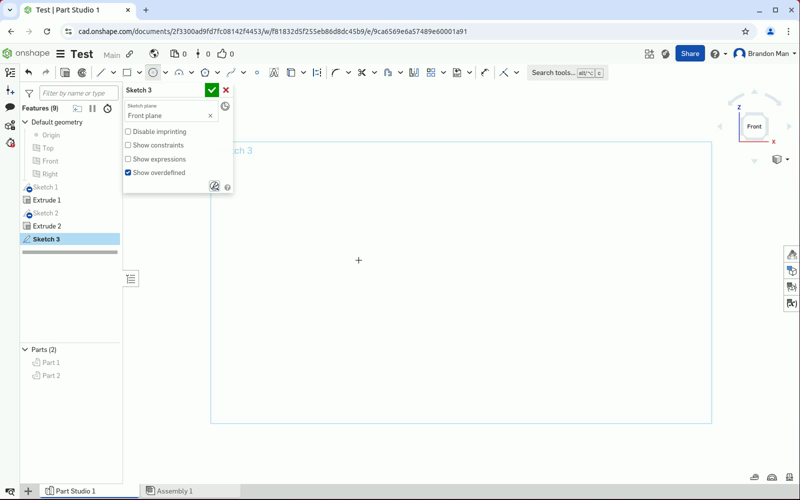
click(358, 259)
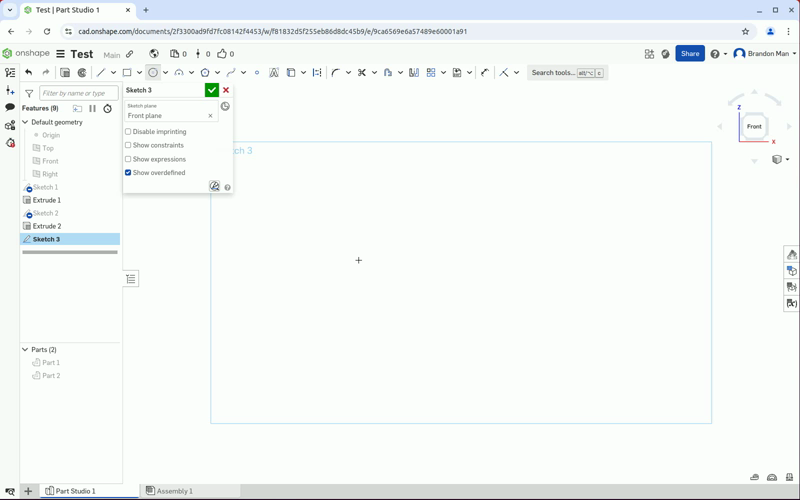
key_up(shift)
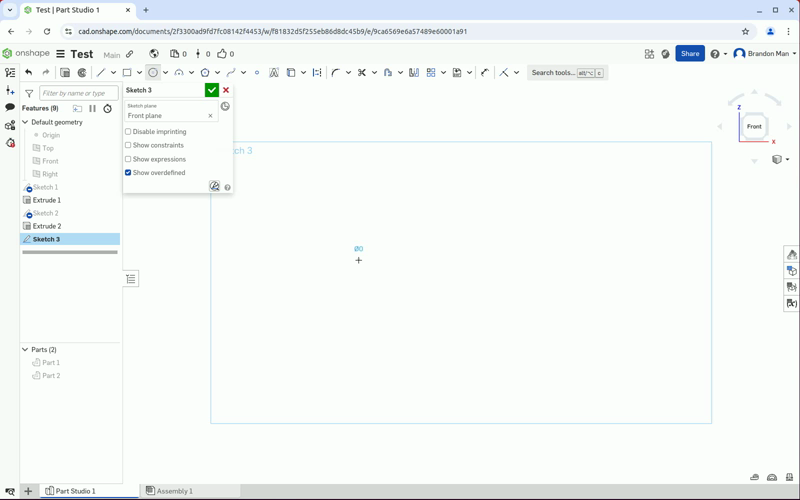
mouse_move(362, 259)
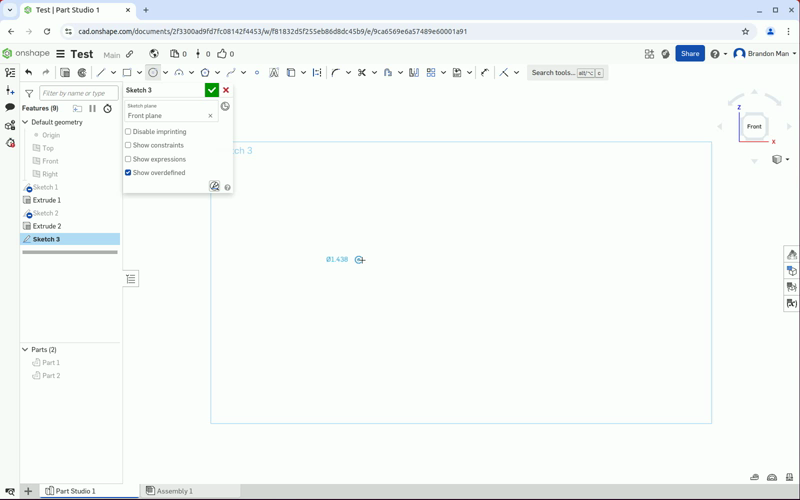
click(362, 259)
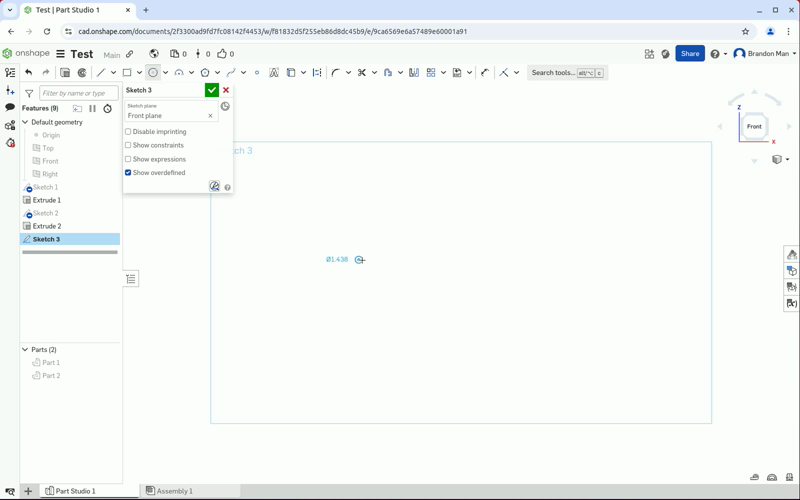
key(esc)
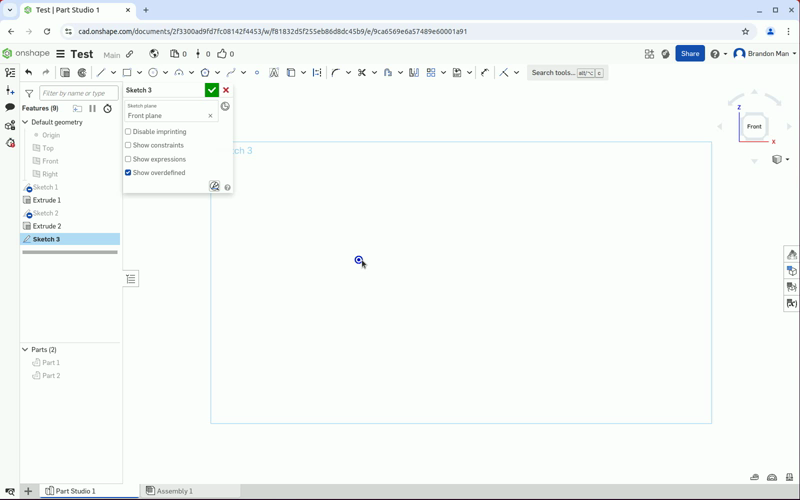
mouse_move(356, 262)
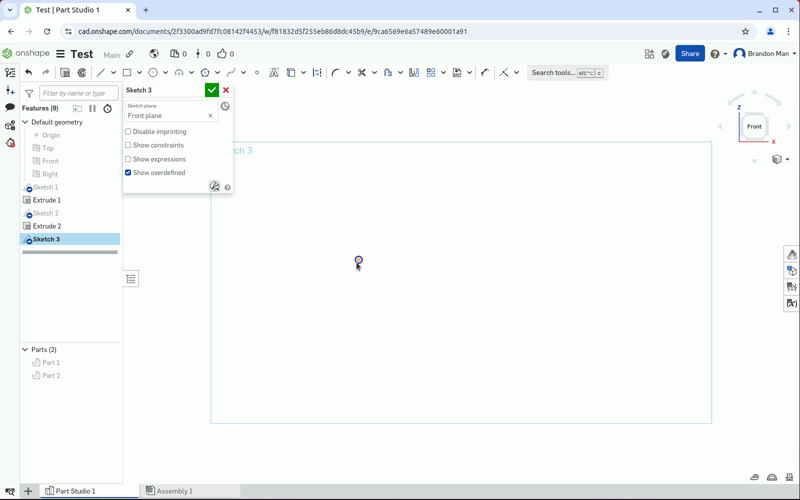
scroll(6)
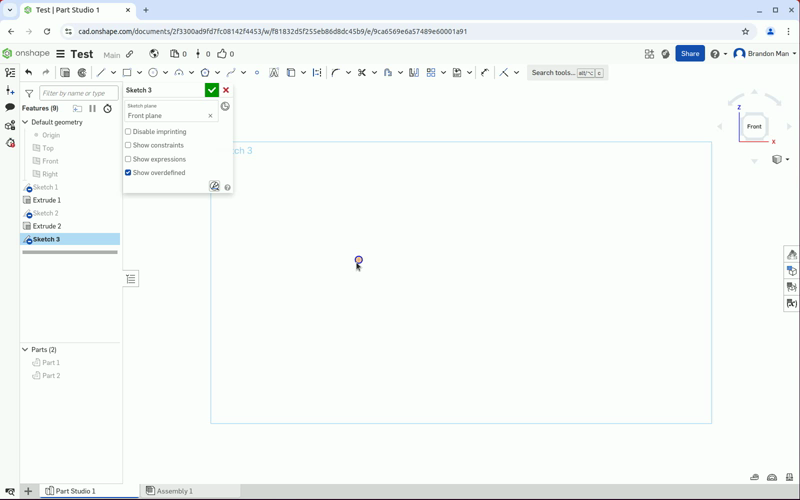
scroll(6)
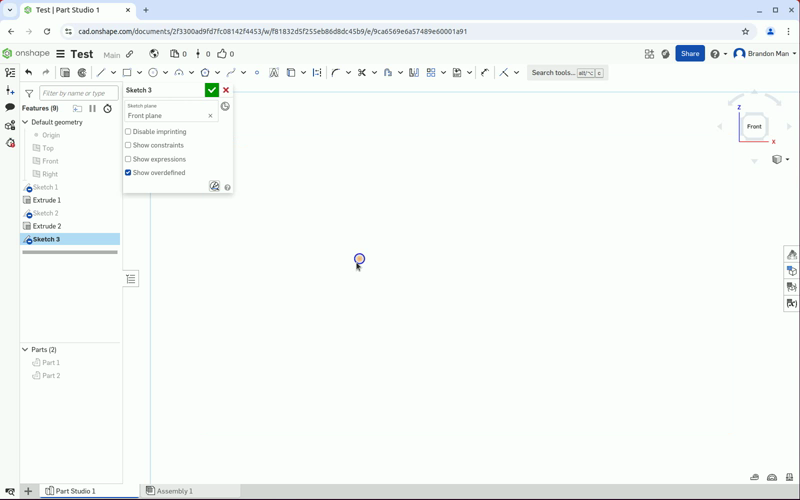
scroll(6)
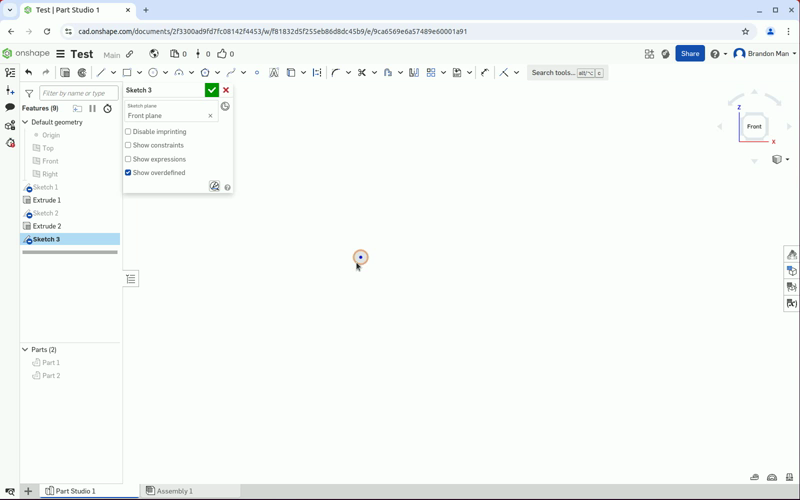
scroll(6)
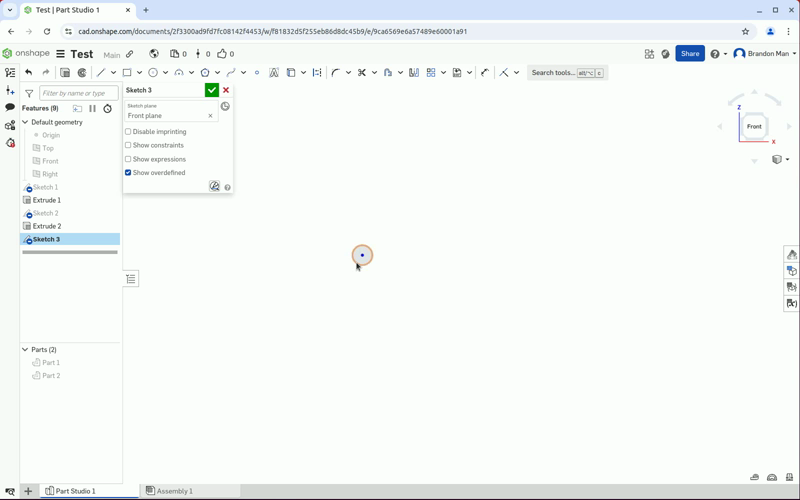
scroll(6)
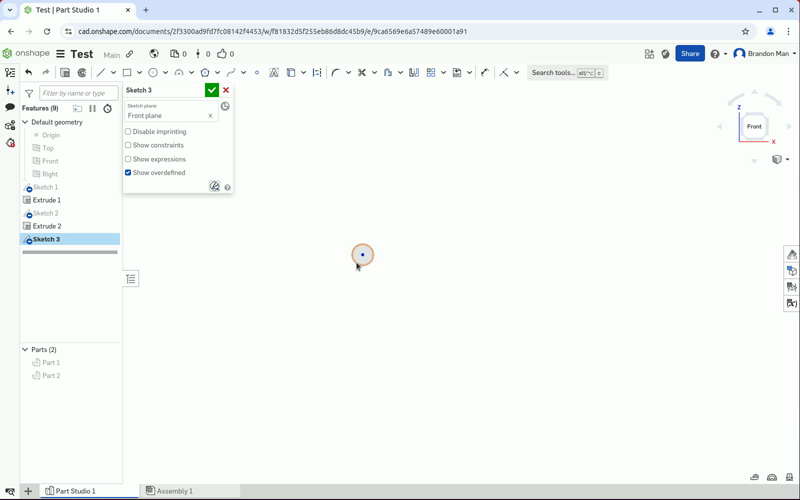
scroll(6)
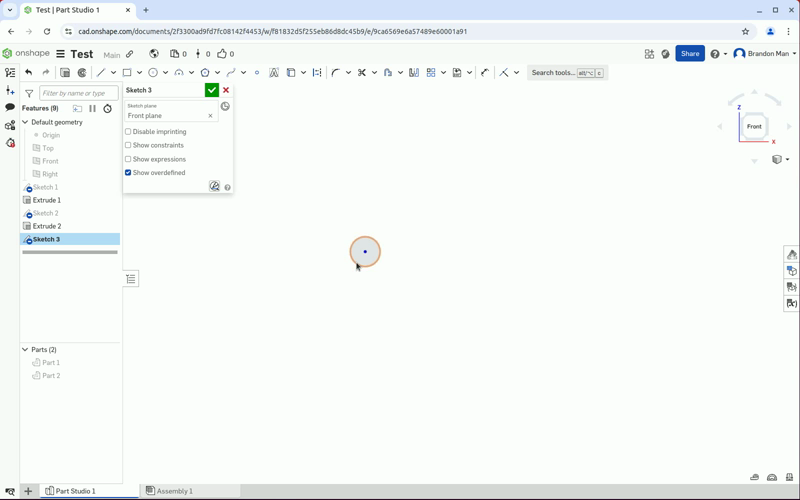
scroll(6)
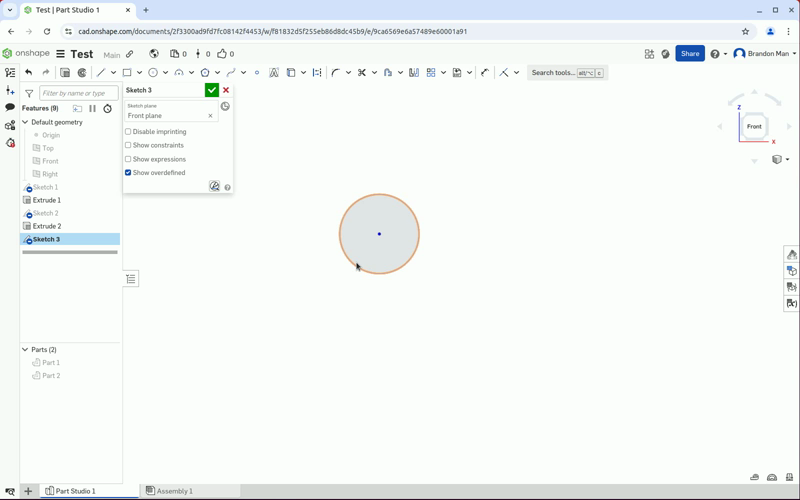
click(356, 262)
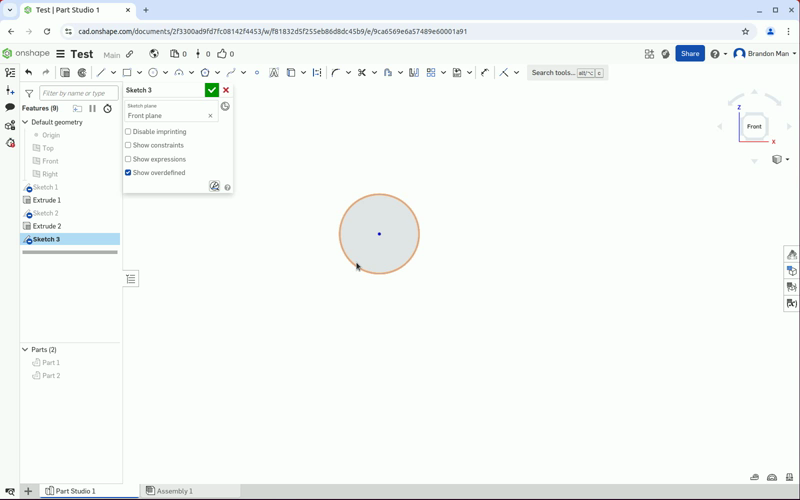
scroll(-6)
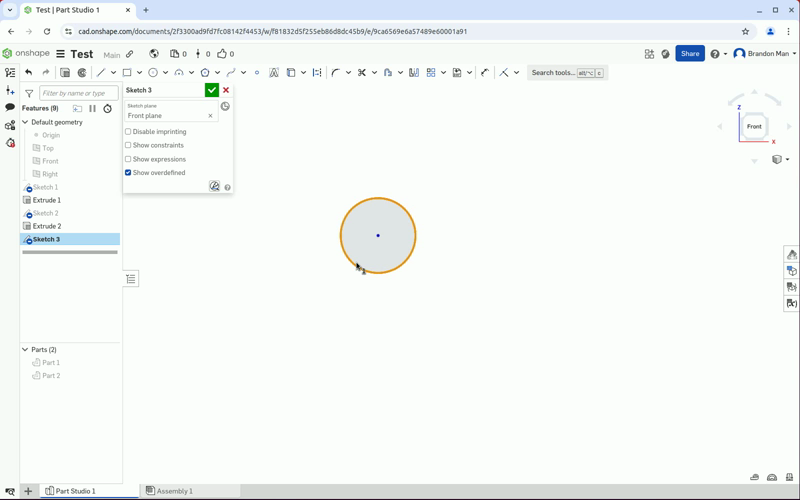
scroll(-6)
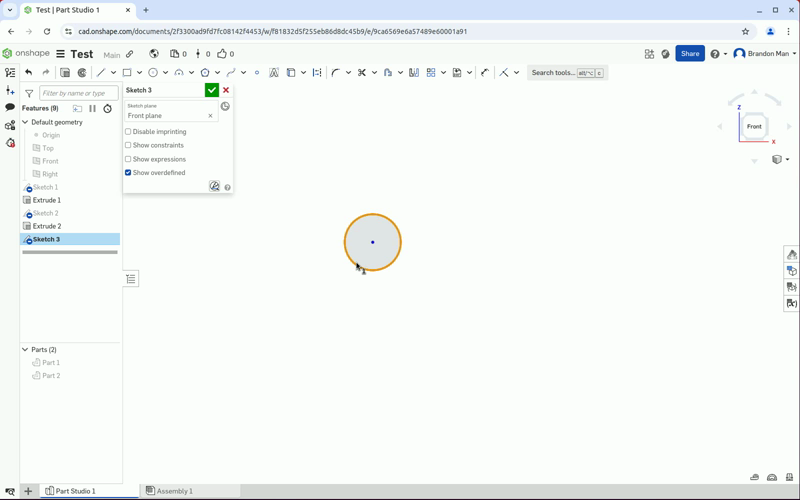
scroll(-6)
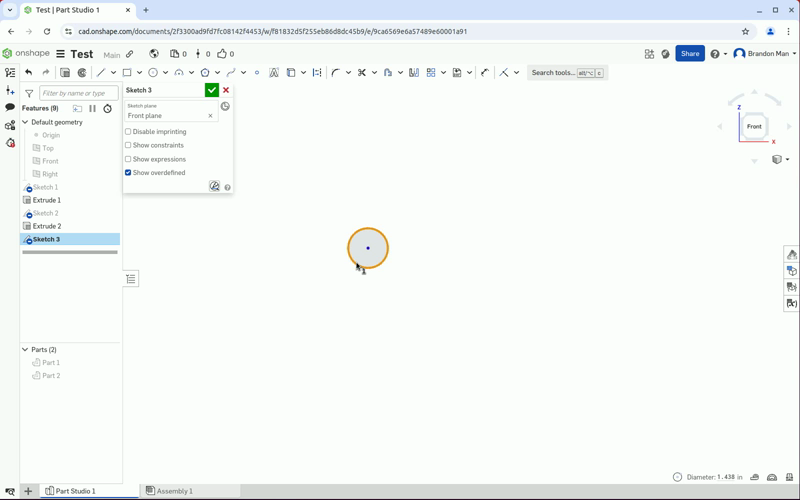
scroll(-6)
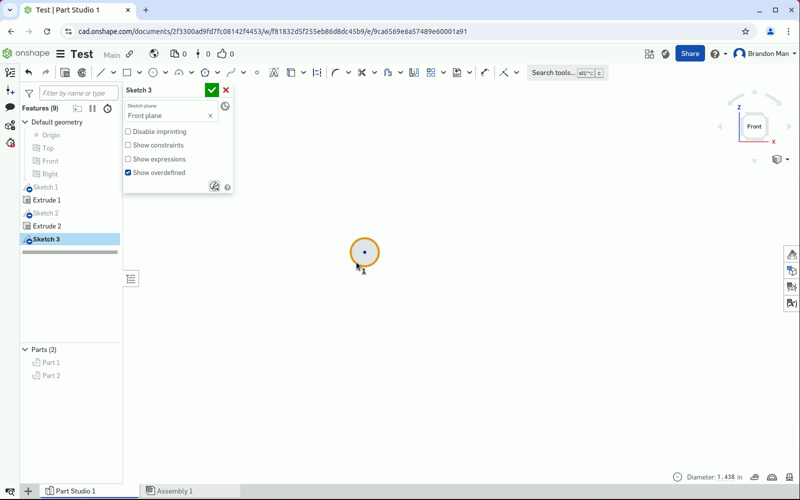
scroll(-6)
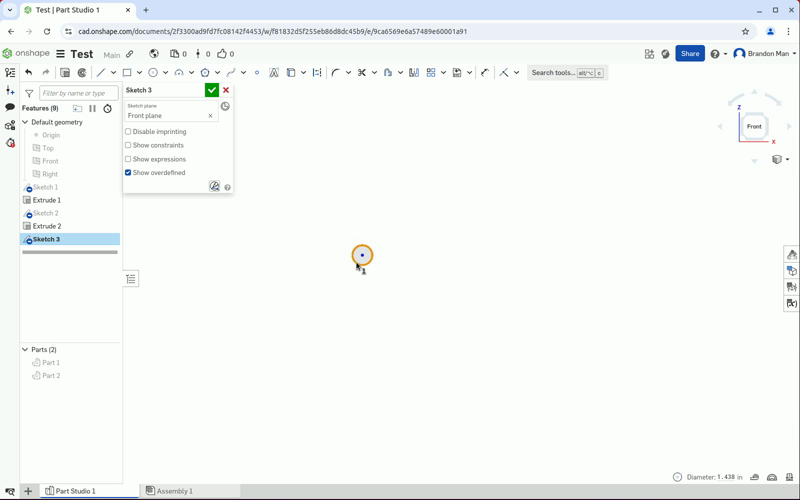
scroll(-6)
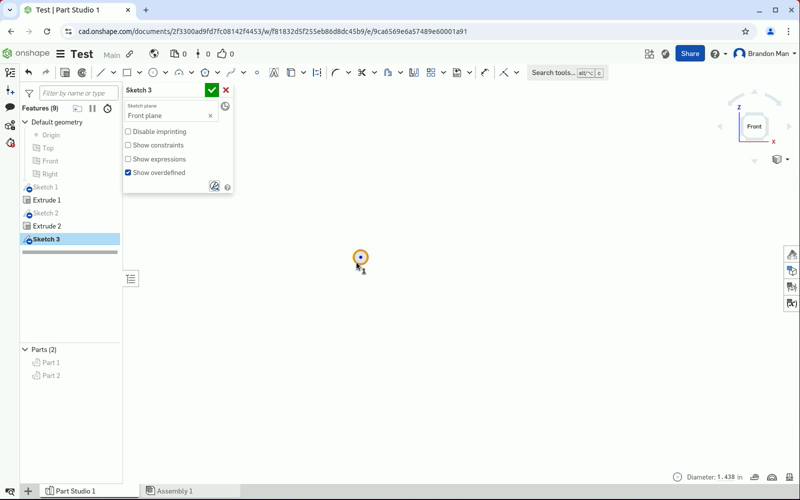
scroll(-6)
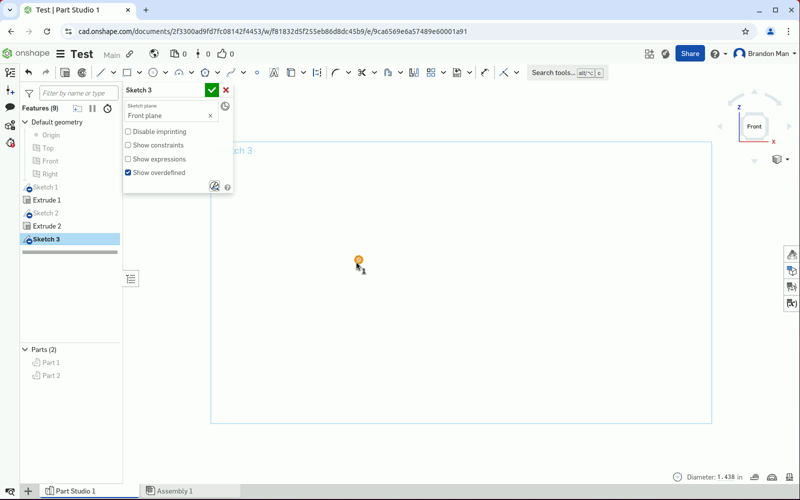
mouse_move(73, 352)
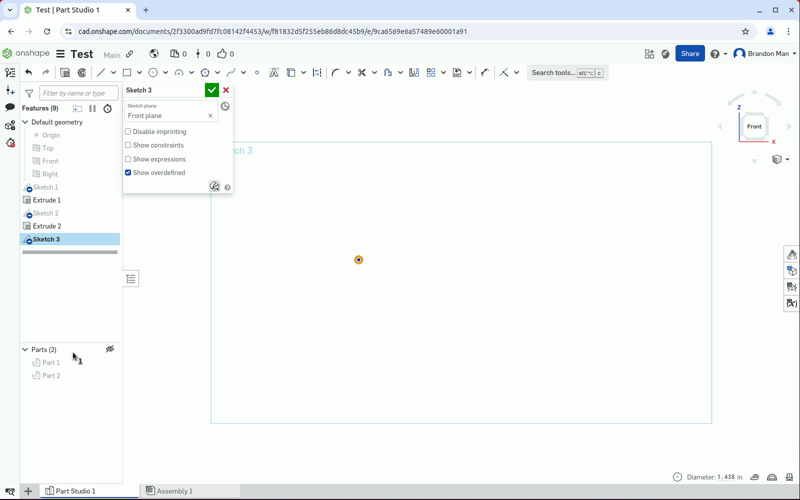
key(shift+y)
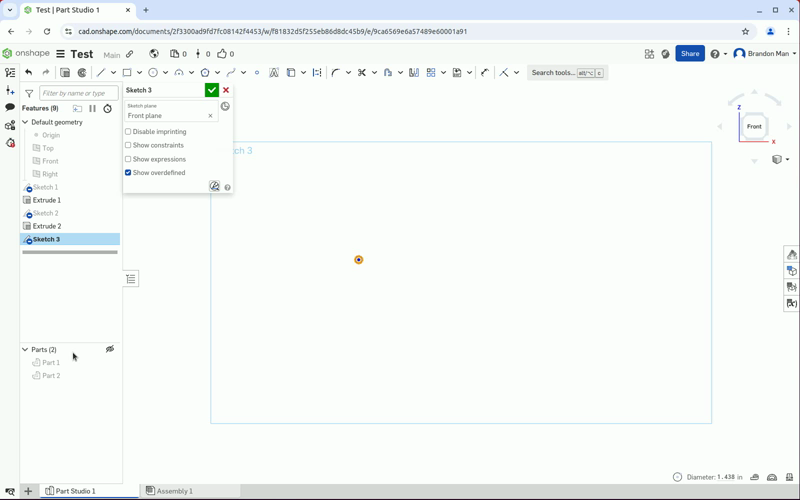
key(shift+e)
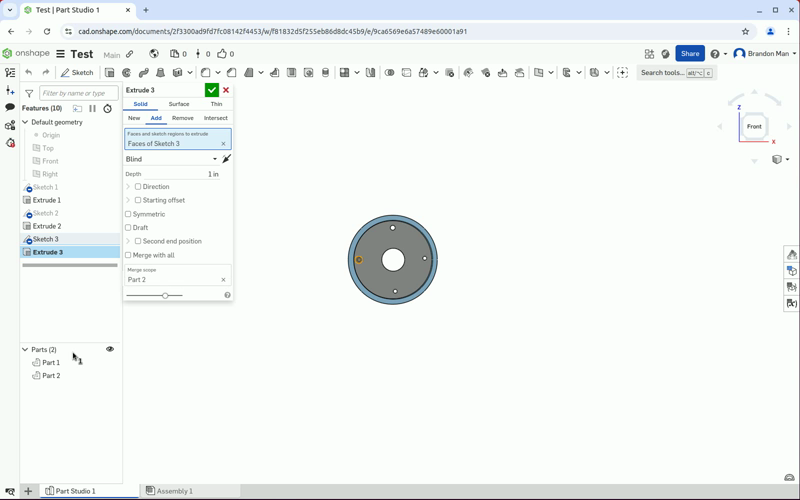
mouse_move(143, 106)
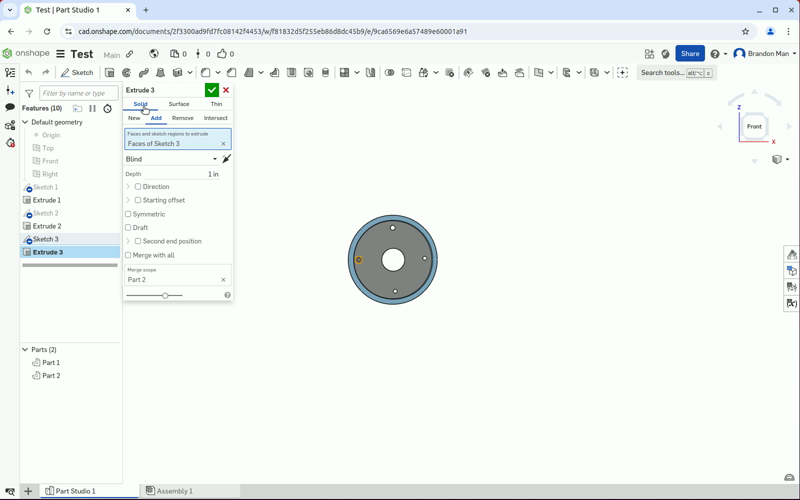
click(143, 106)
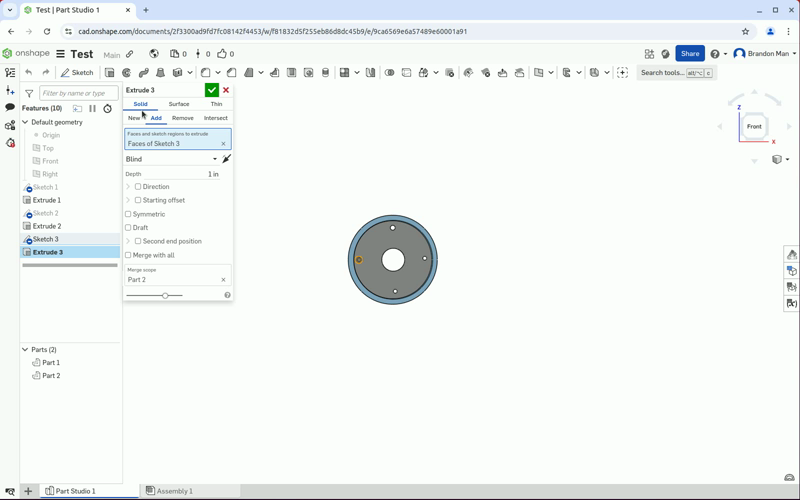
mouse_move(137, 120)
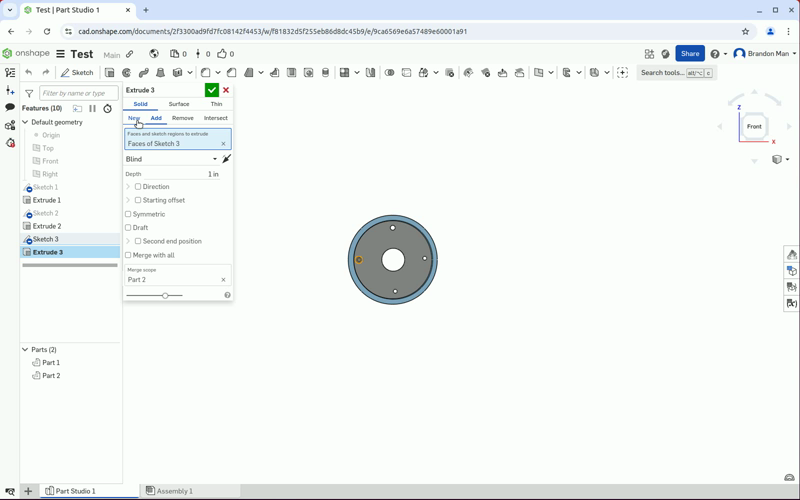
click(137, 120)
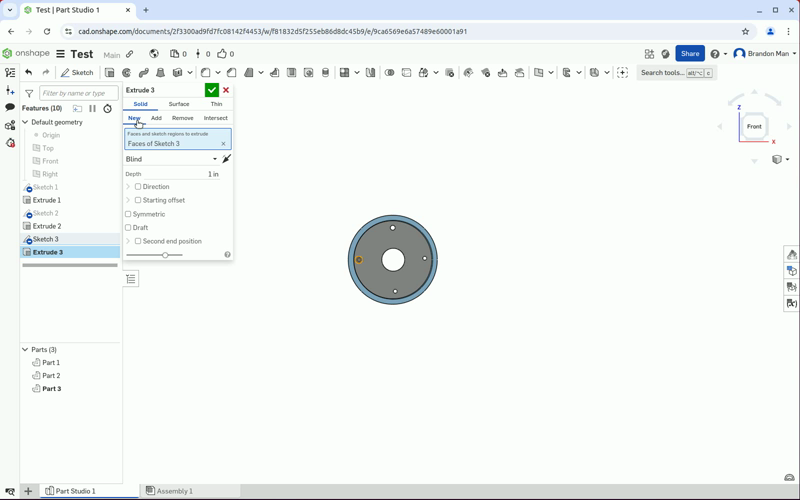
key(tab, 4)
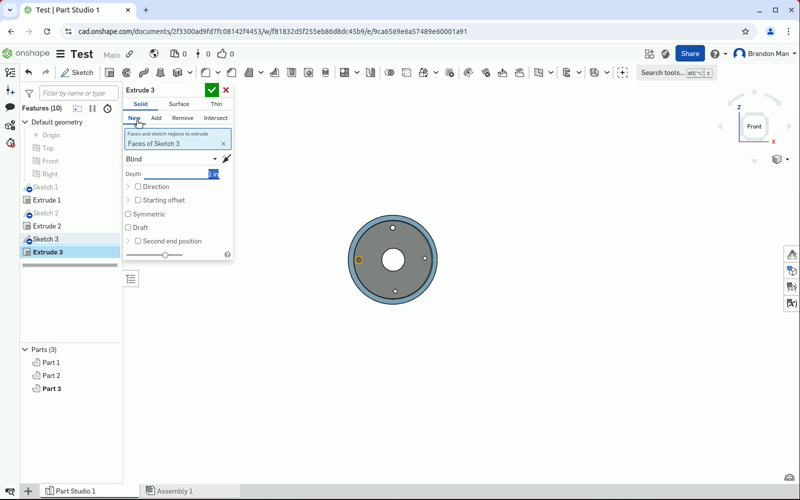
text(4.574)
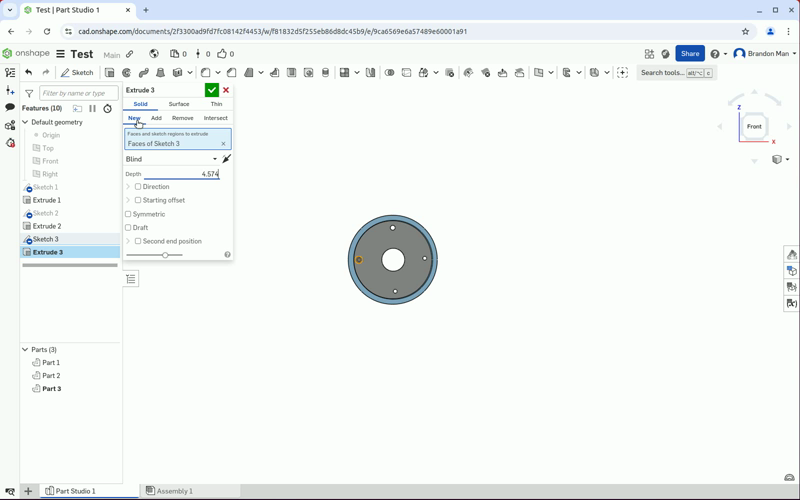
key(enter)
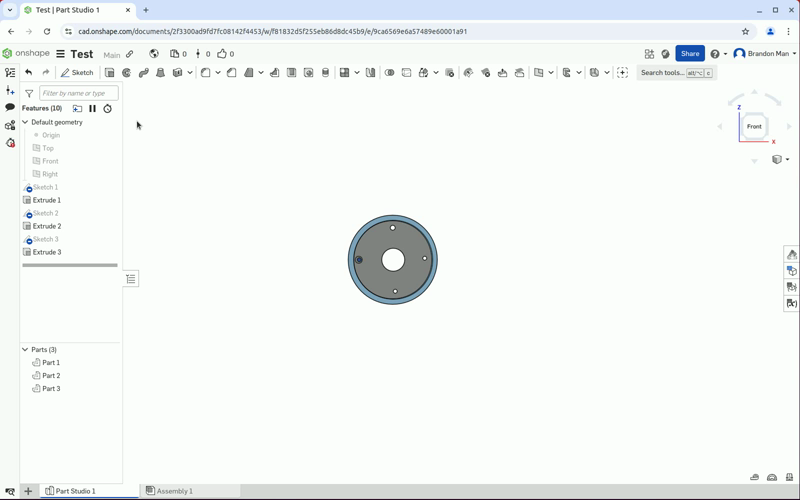
key(shift+h)
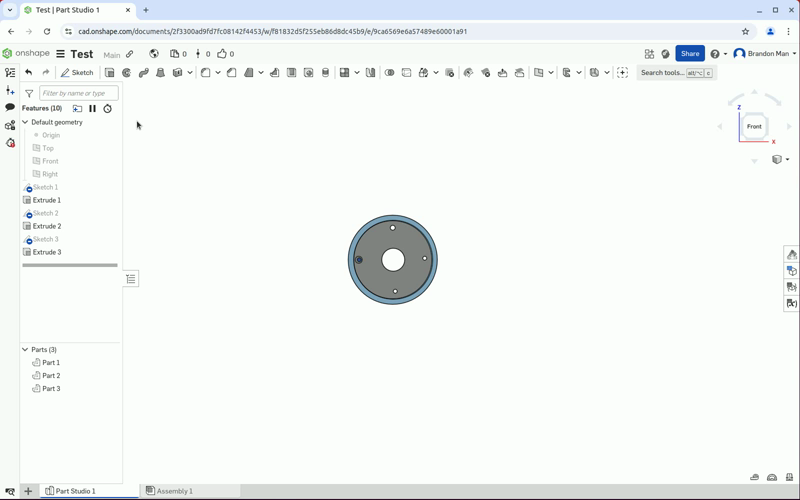
key(shift+h)
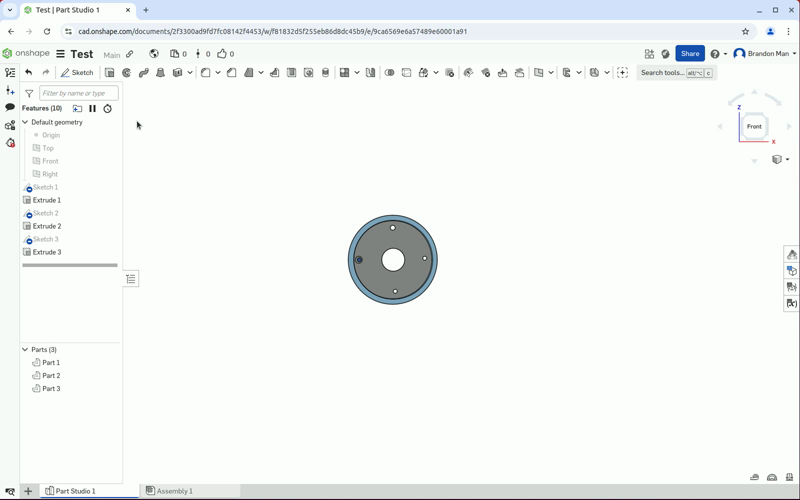
mouse_move(73, 189)
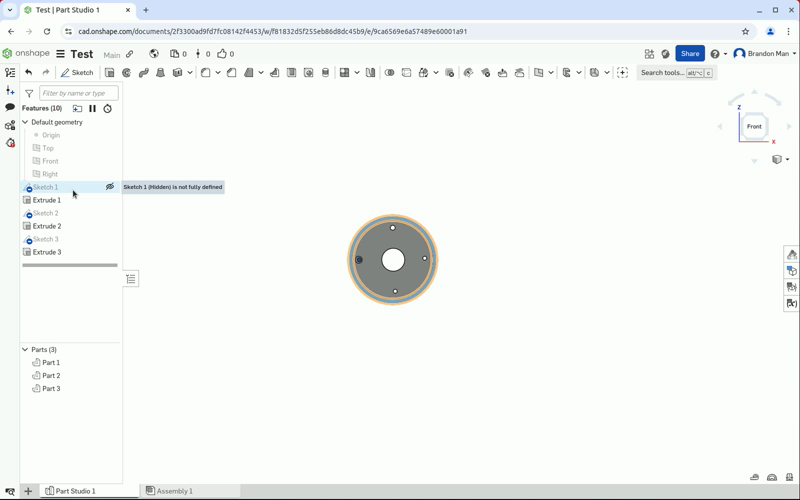
click(73, 189)
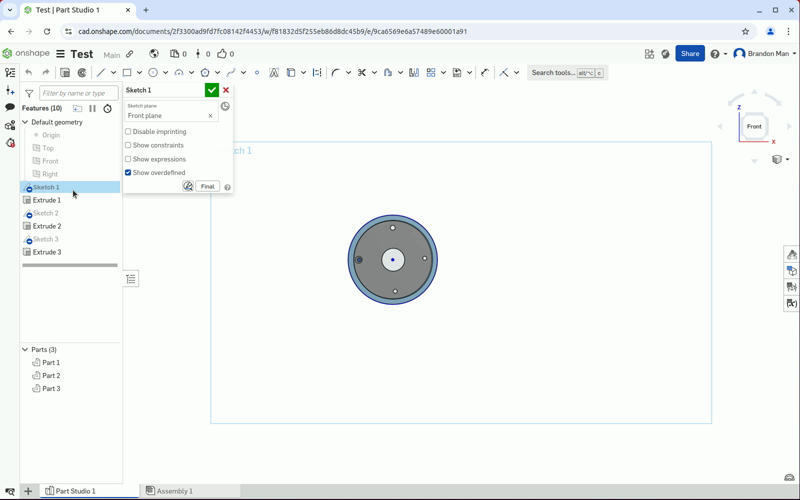
mouse_move(229, 92)
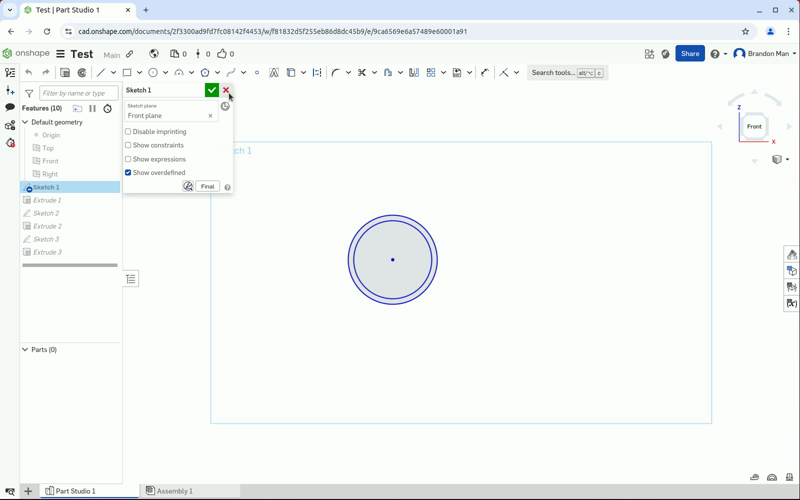
click(229, 92)
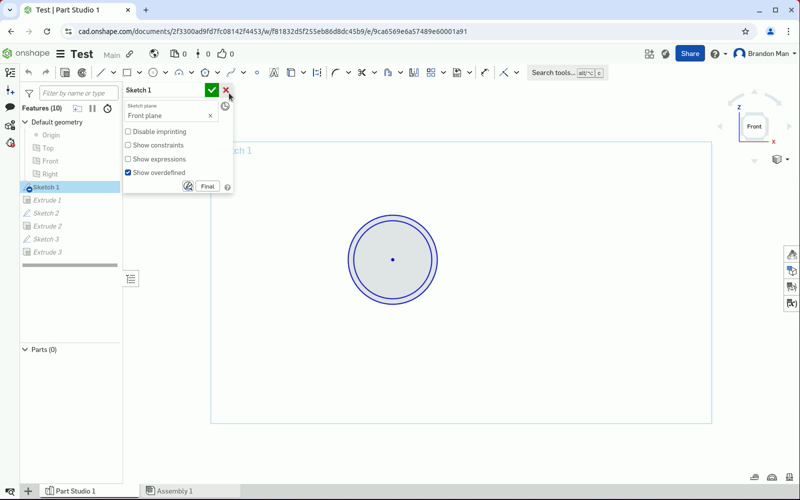
key(shift+s)
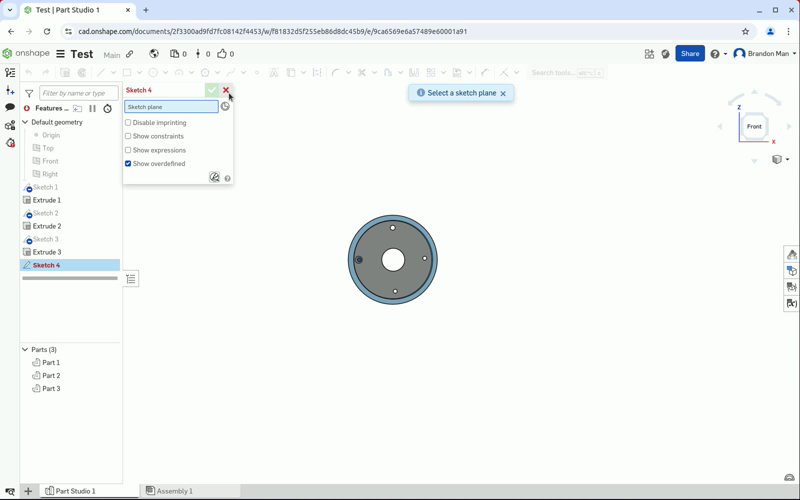
mouse_move(73, 163)
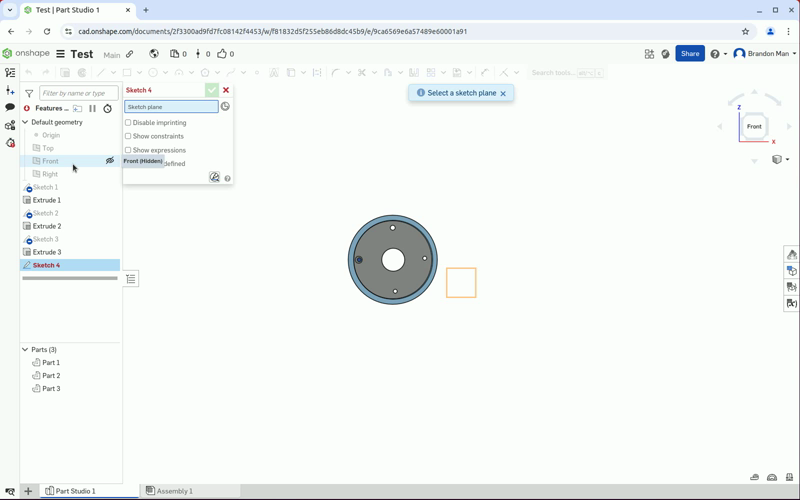
click(73, 163)
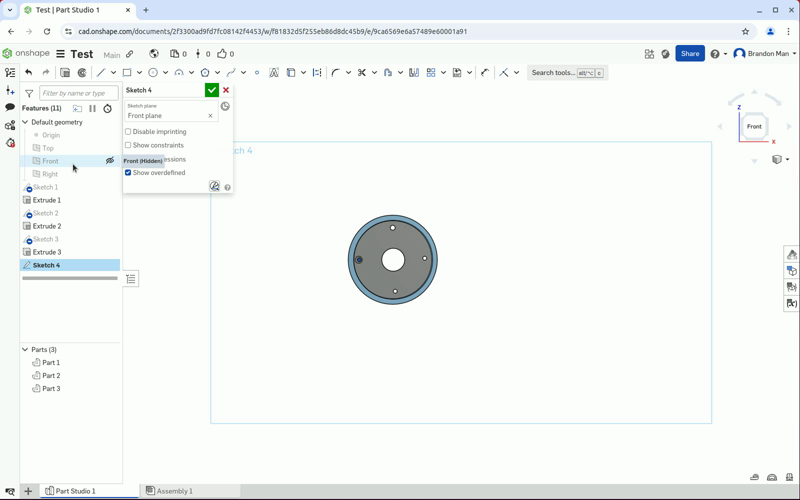
mouse_move(73, 352)
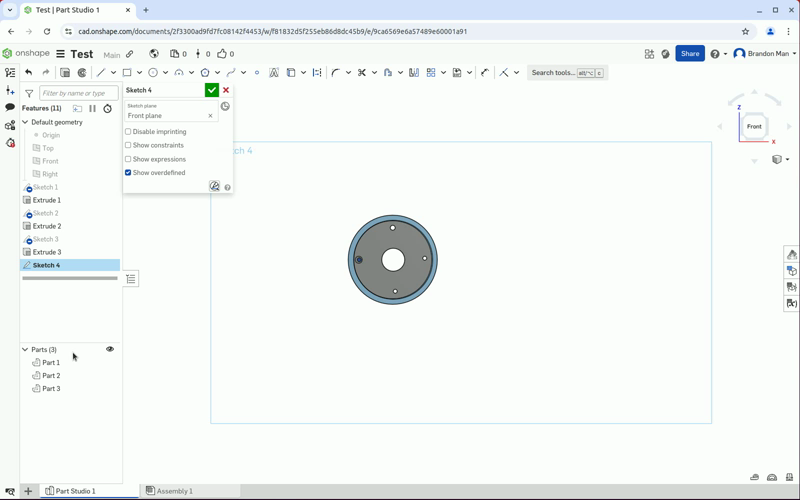
key(y)
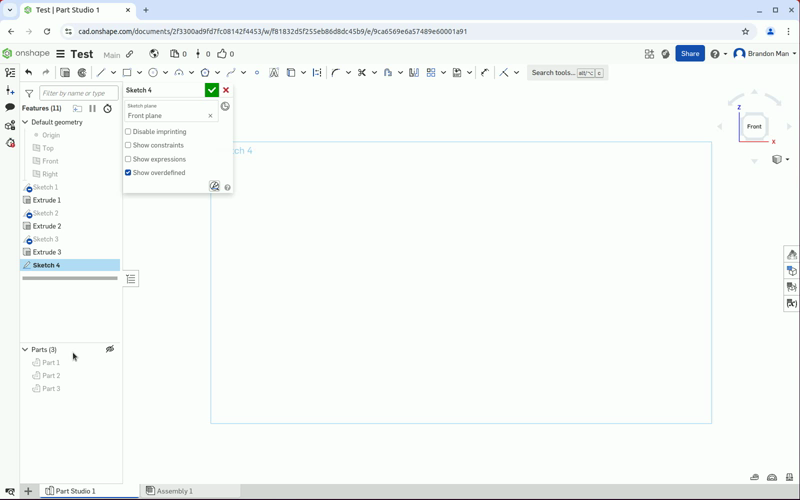
key(c)
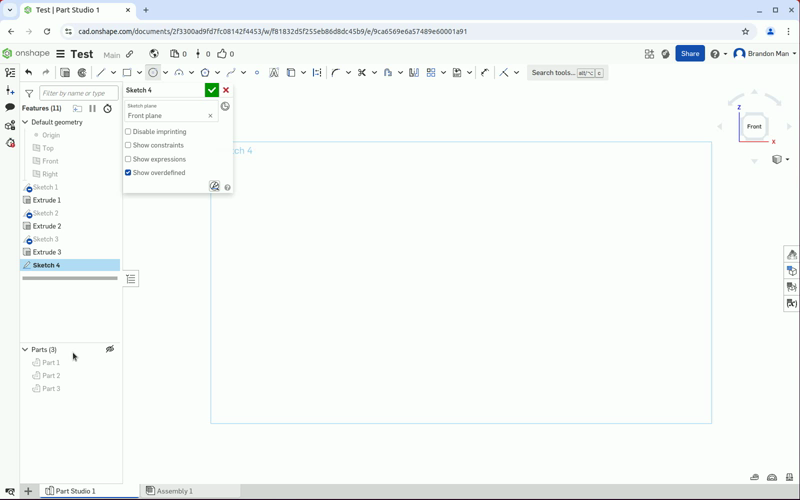
key_down(shift)
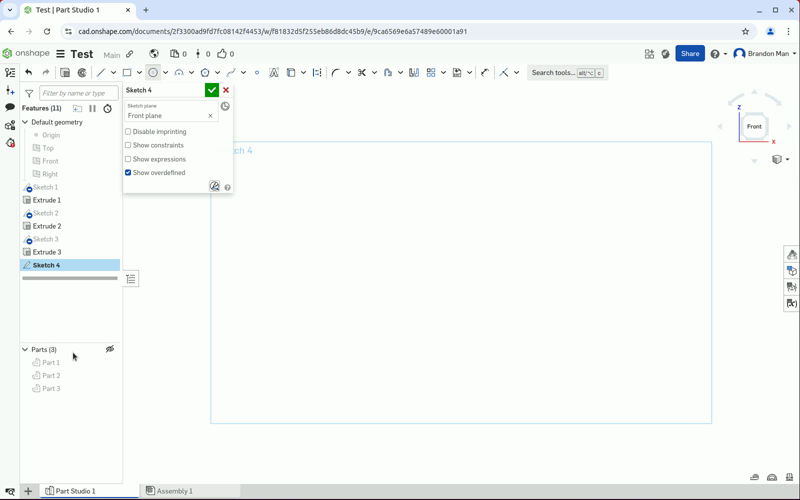
mouse_move(395, 291)
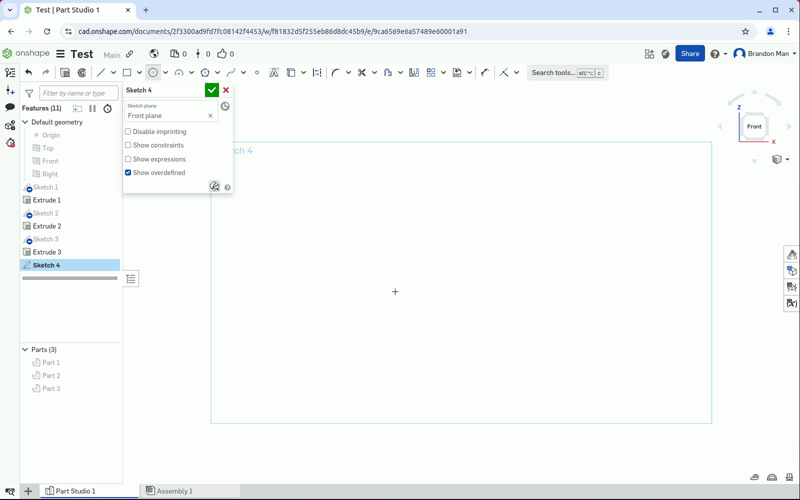
click(395, 291)
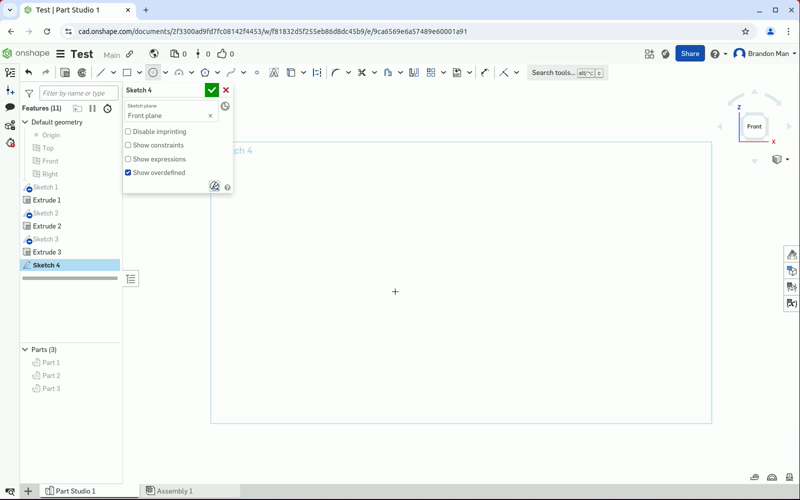
key_up(shift)
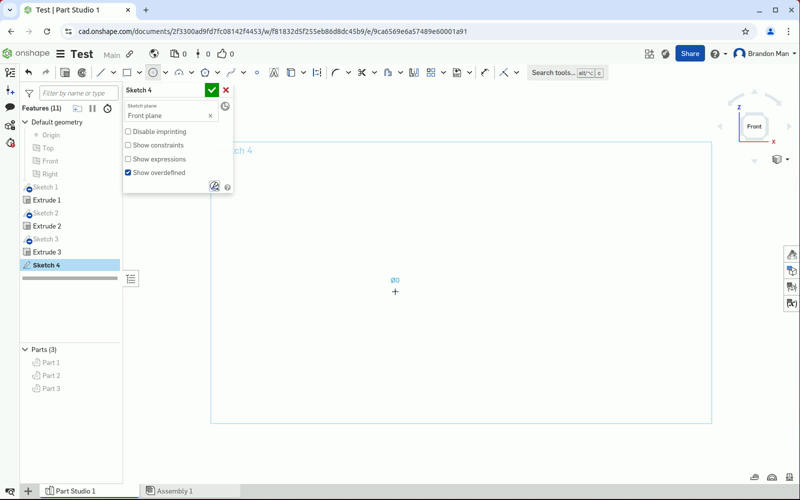
mouse_move(398, 291)
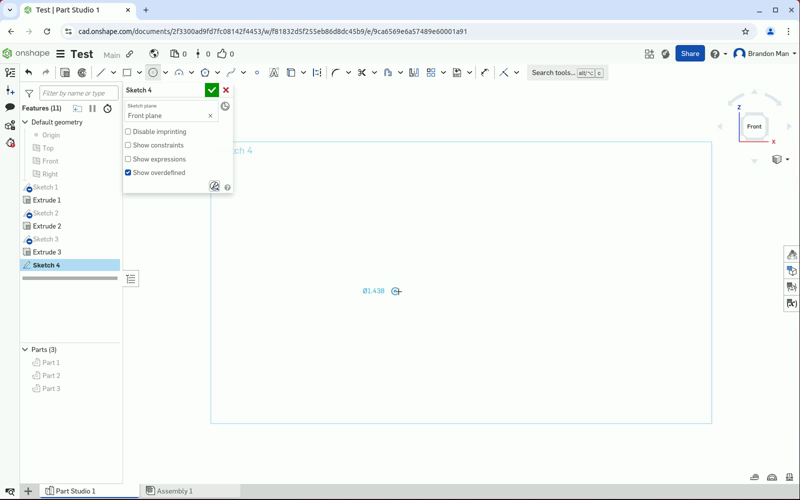
click(398, 291)
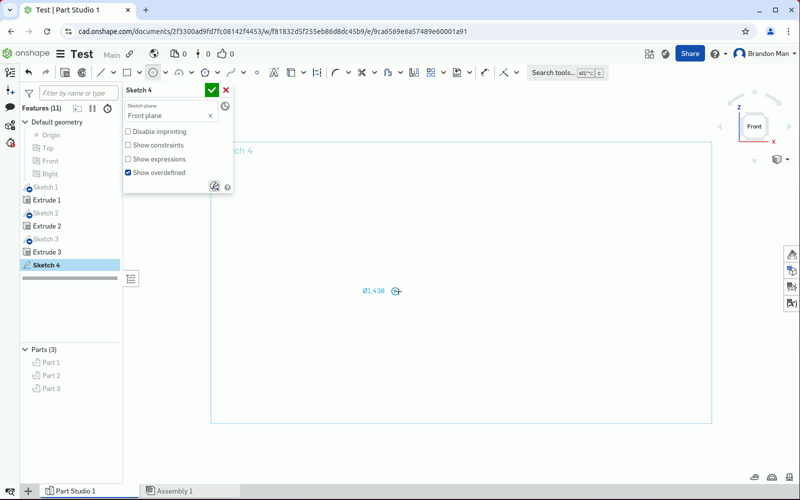
key(esc)
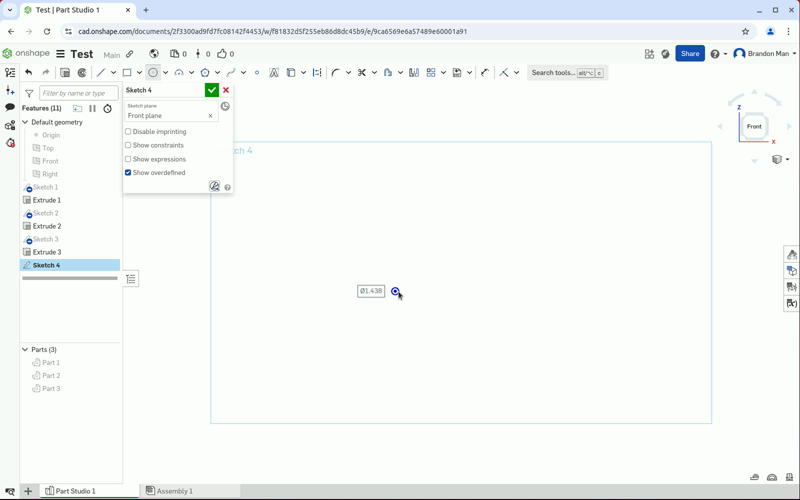
mouse_move(394, 288)
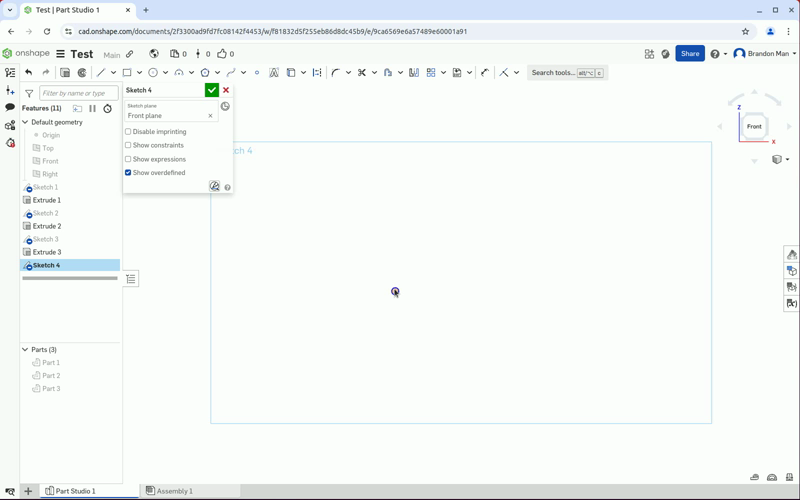
scroll(6)
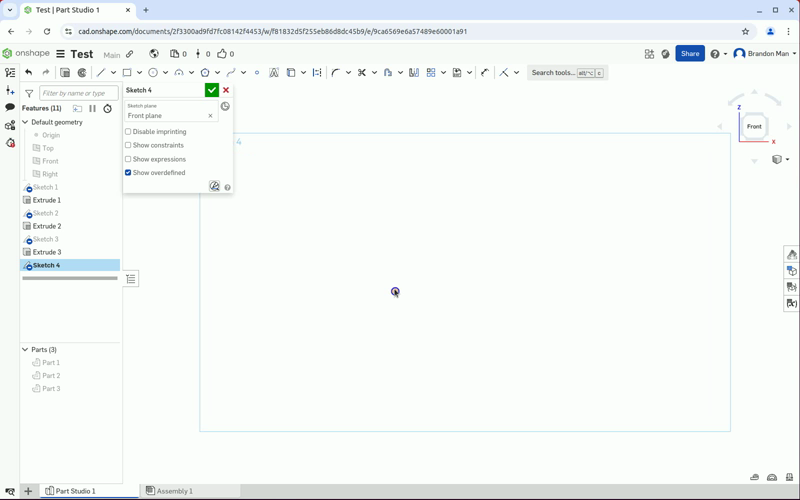
scroll(6)
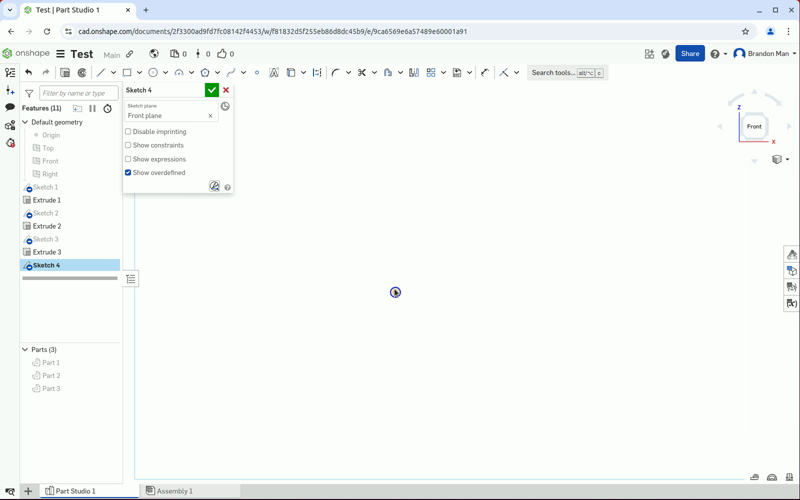
scroll(6)
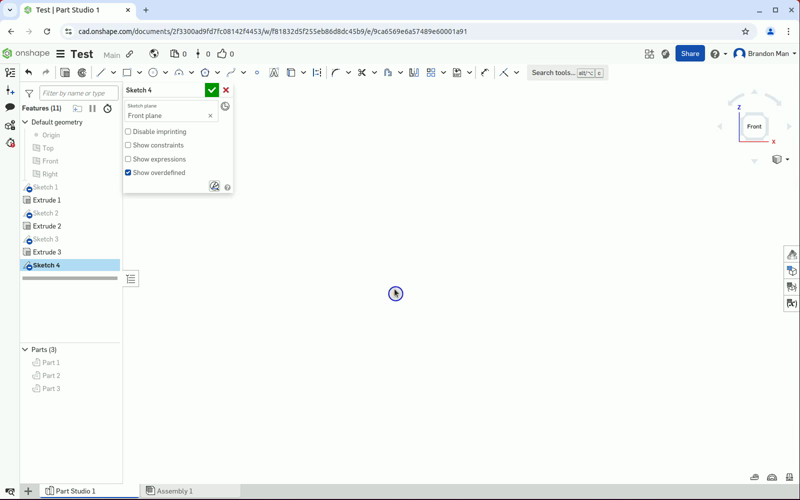
scroll(6)
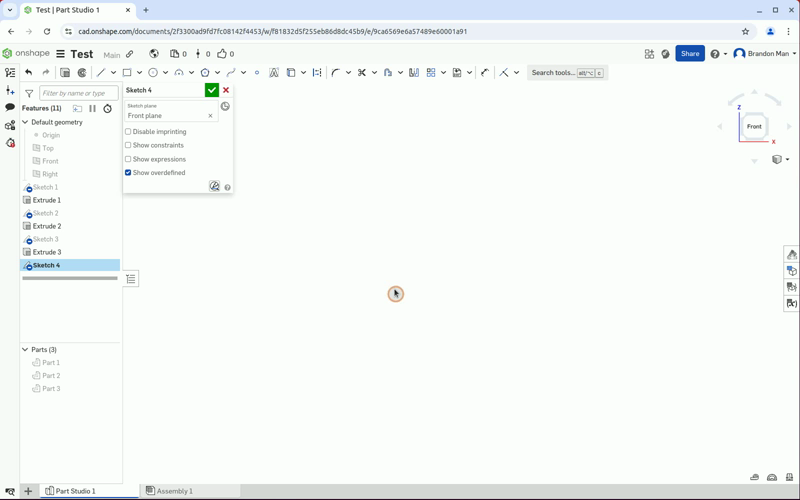
scroll(6)
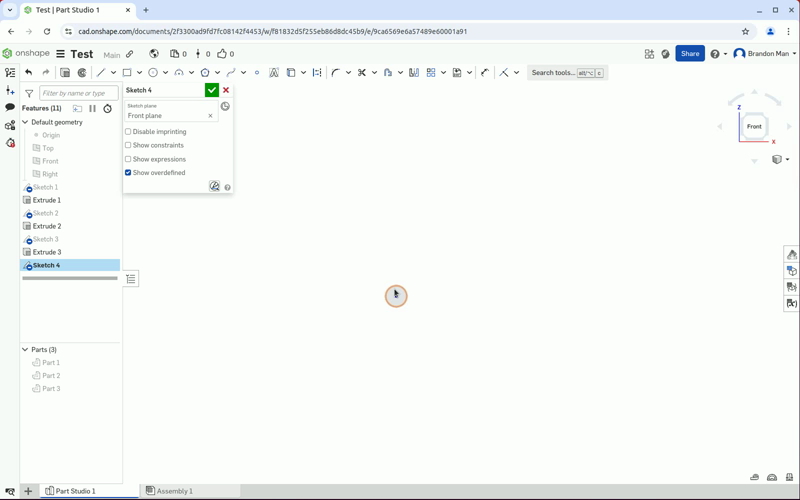
scroll(6)
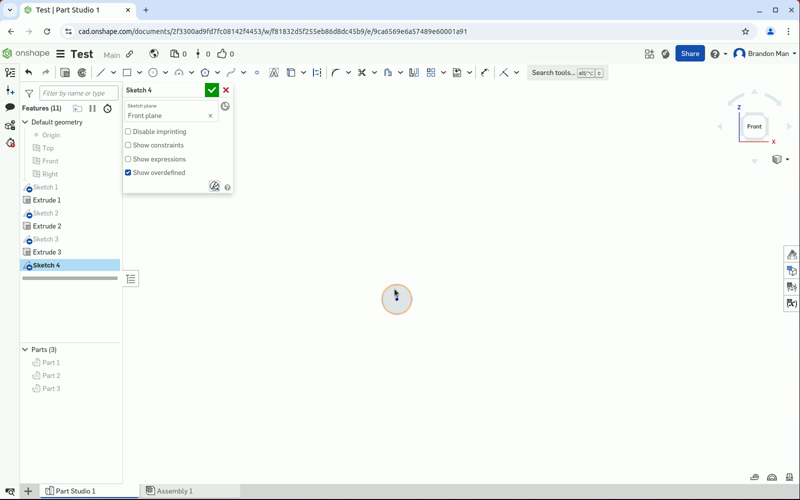
scroll(6)
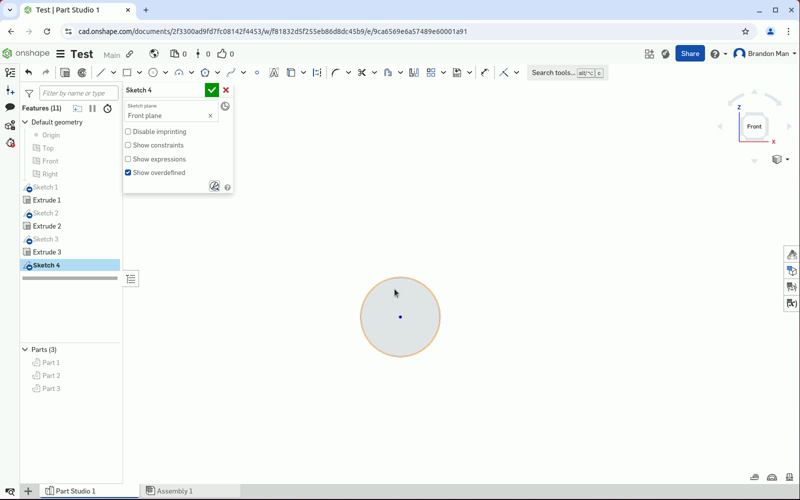
click(394, 288)
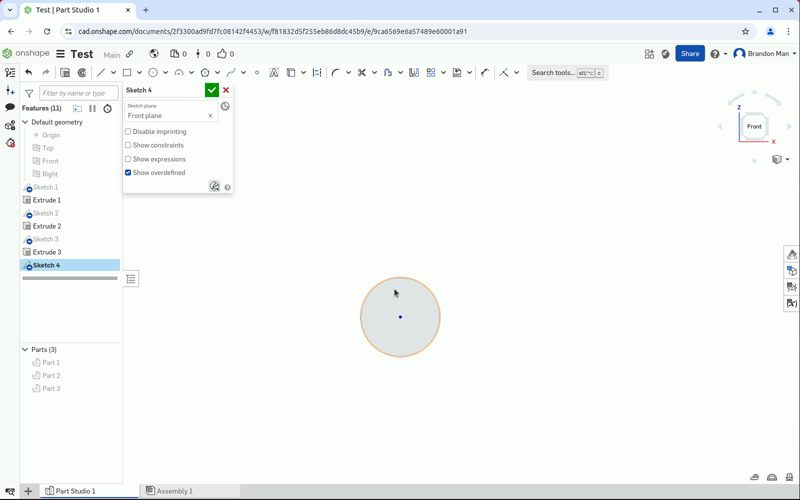
scroll(-6)
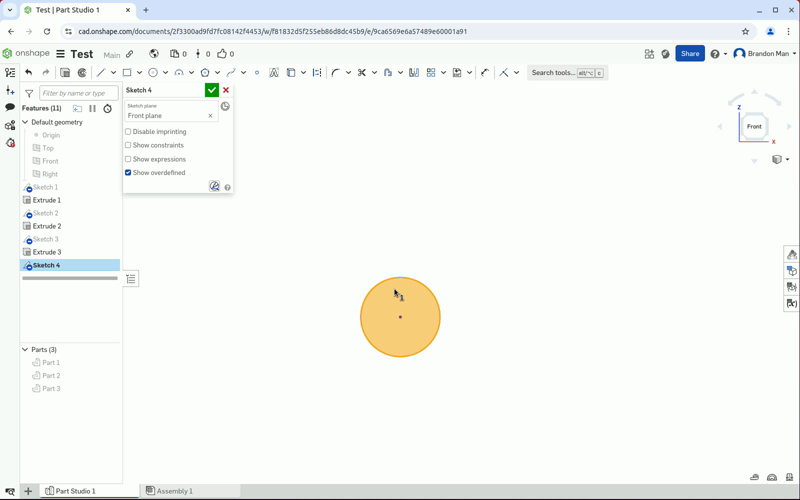
scroll(-6)
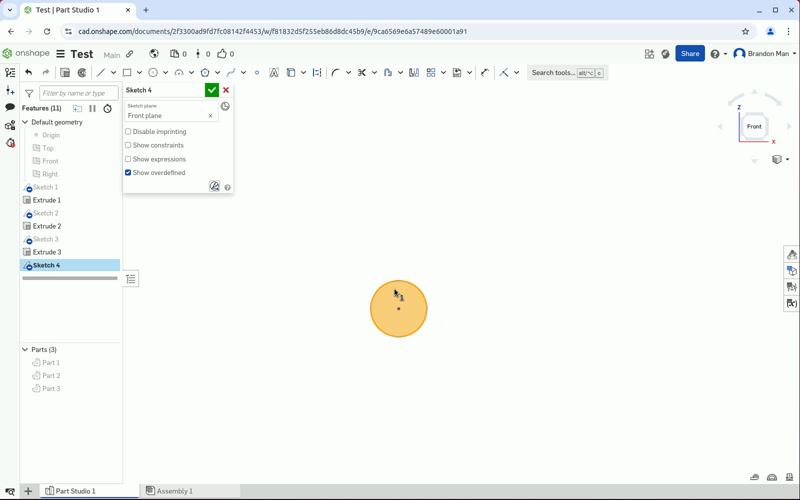
scroll(-6)
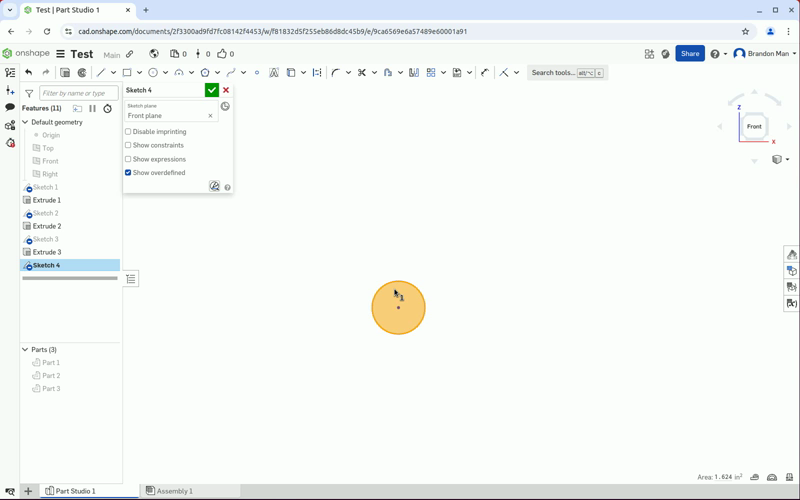
scroll(-6)
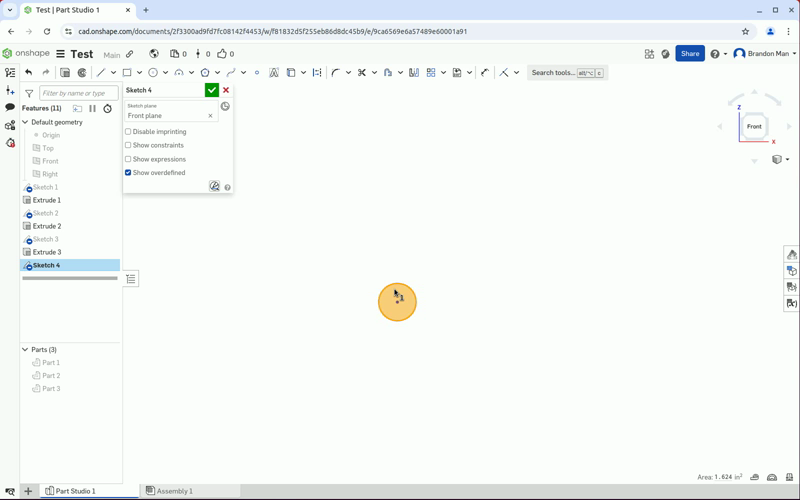
scroll(-6)
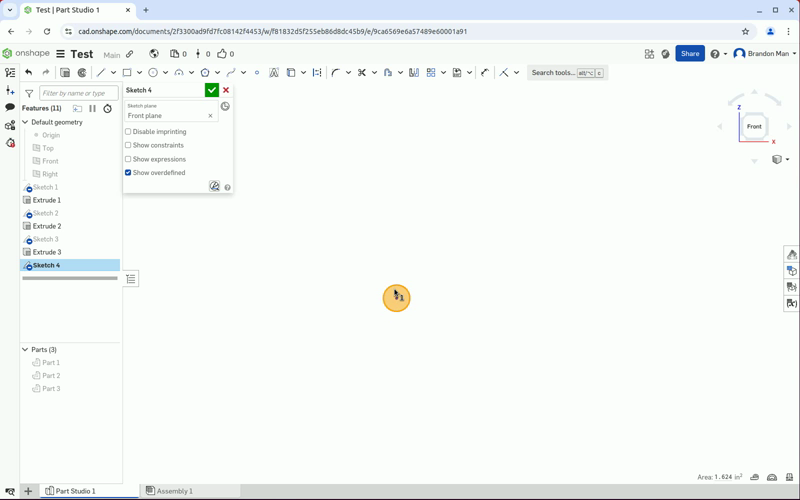
scroll(-6)
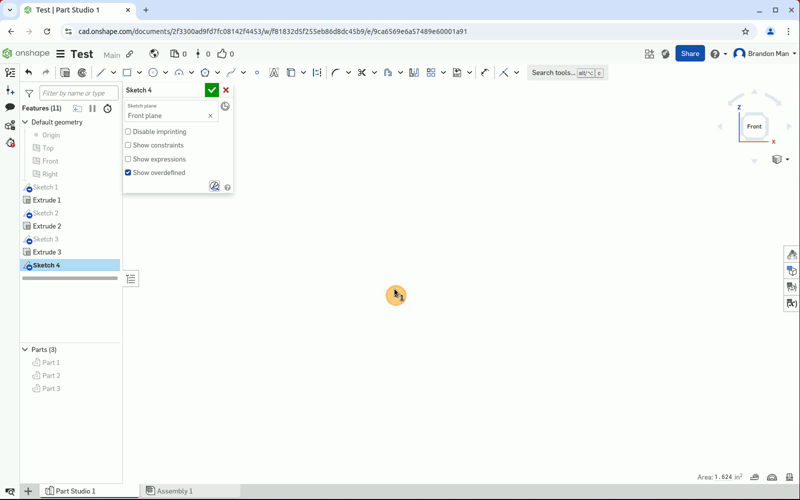
scroll(-6)
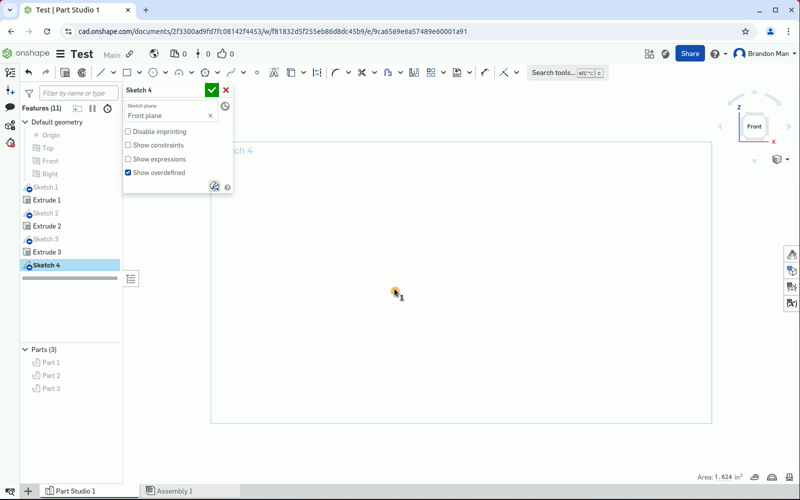
mouse_move(73, 352)
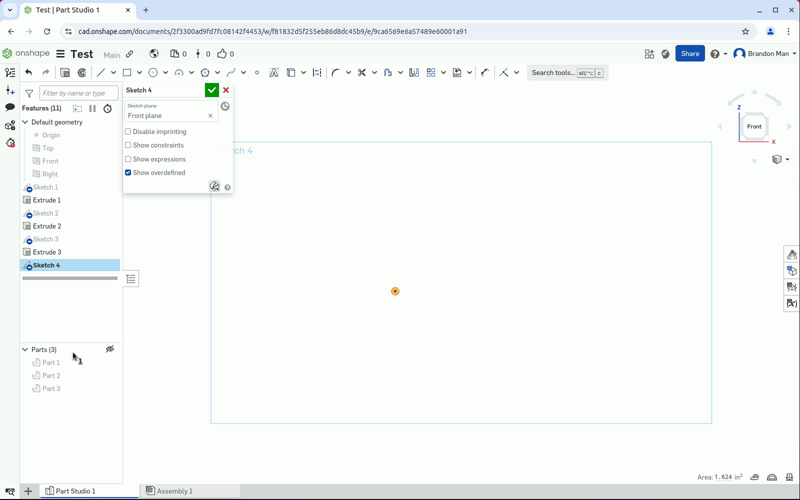
key(shift+y)
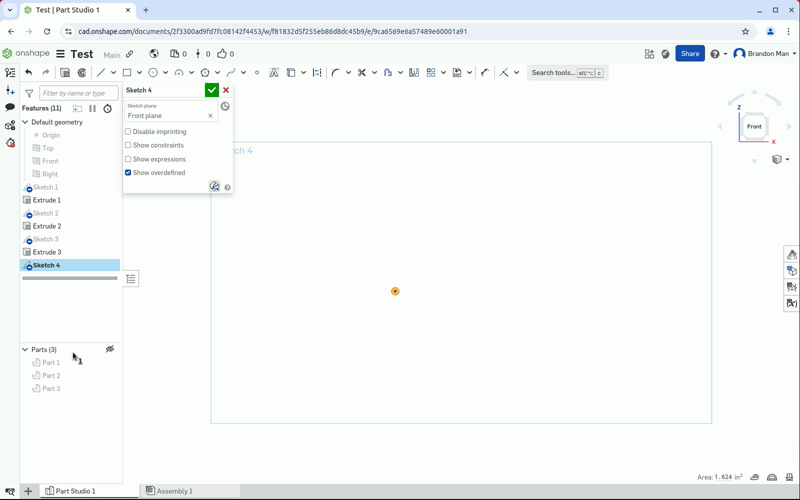
key(shift+e)
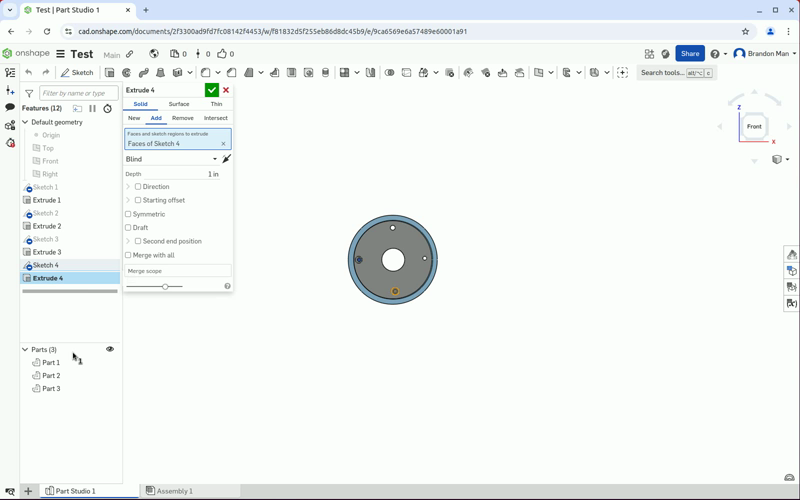
mouse_move(143, 106)
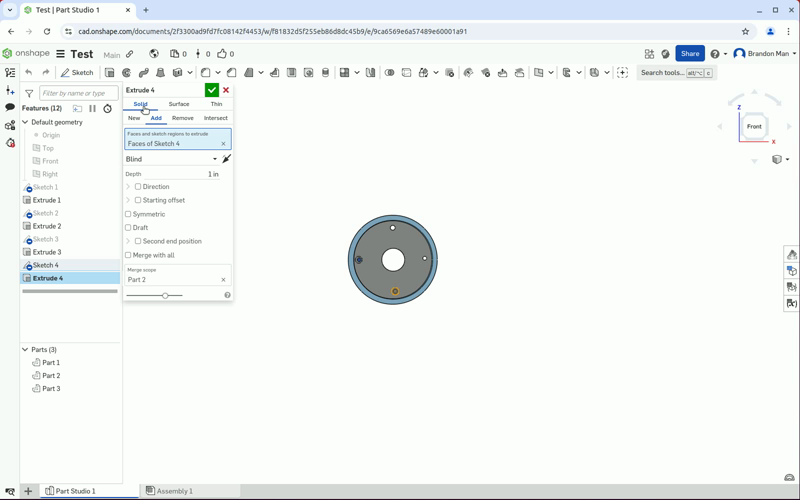
click(143, 106)
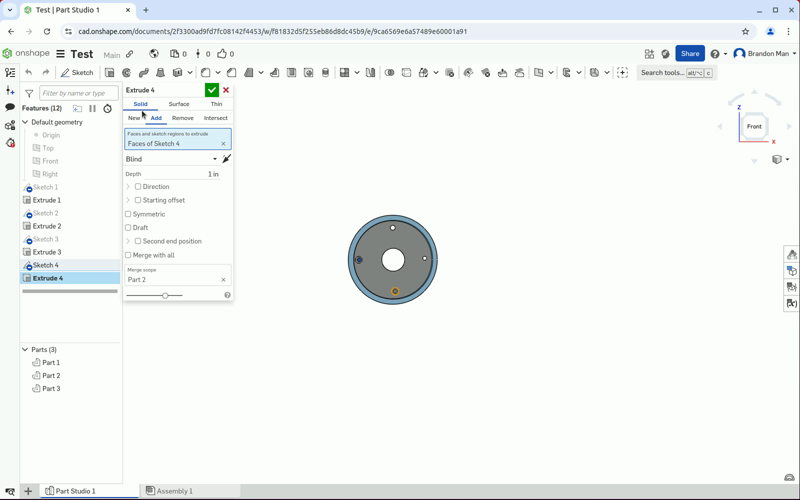
mouse_move(137, 120)
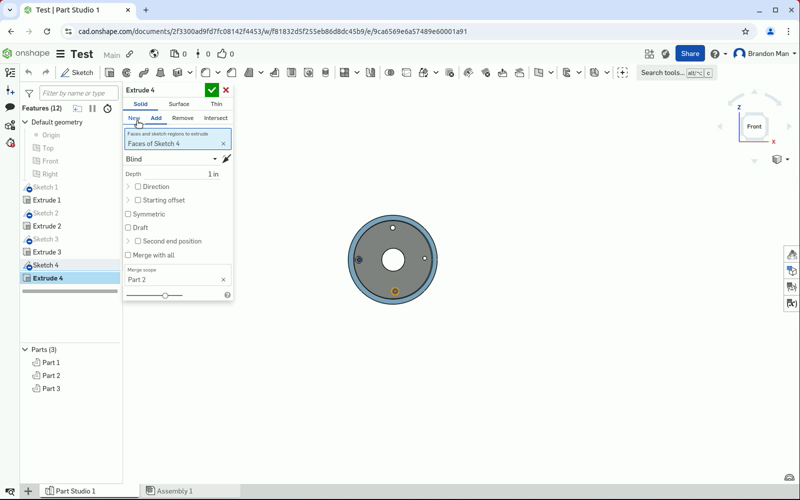
click(137, 120)
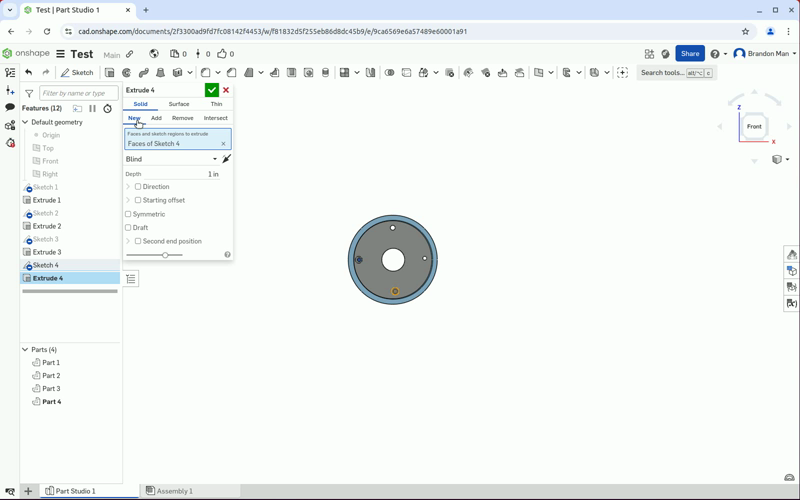
key(tab, 4)
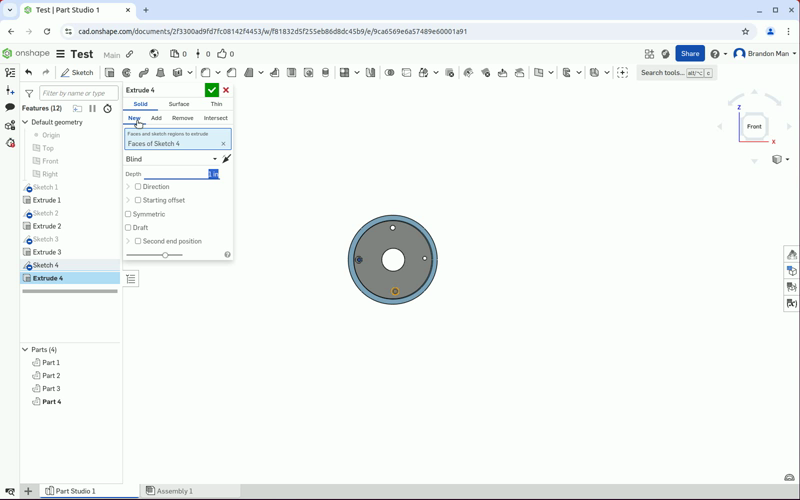
text(4.574)
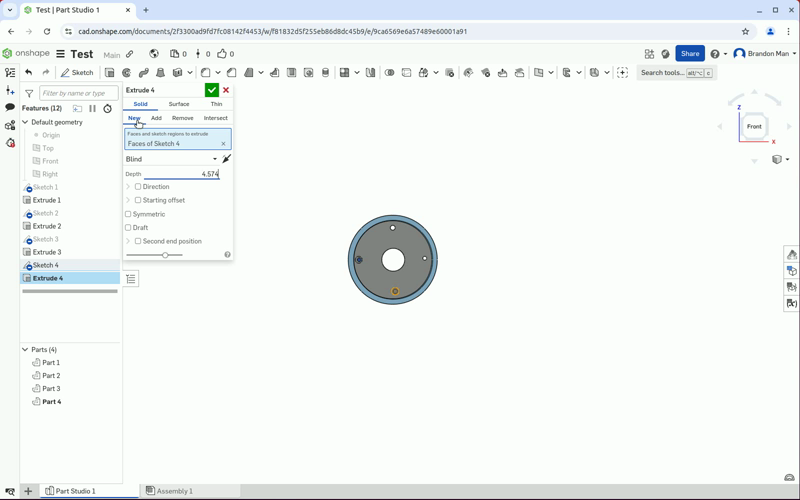
key(enter)
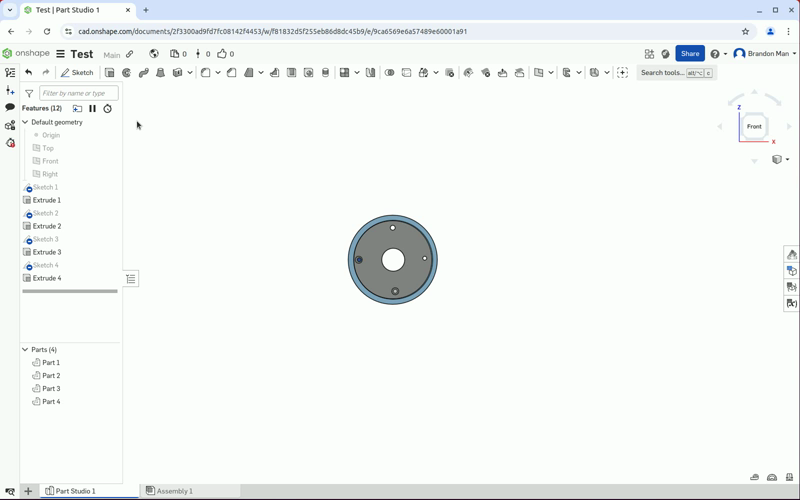
key(shift+h)
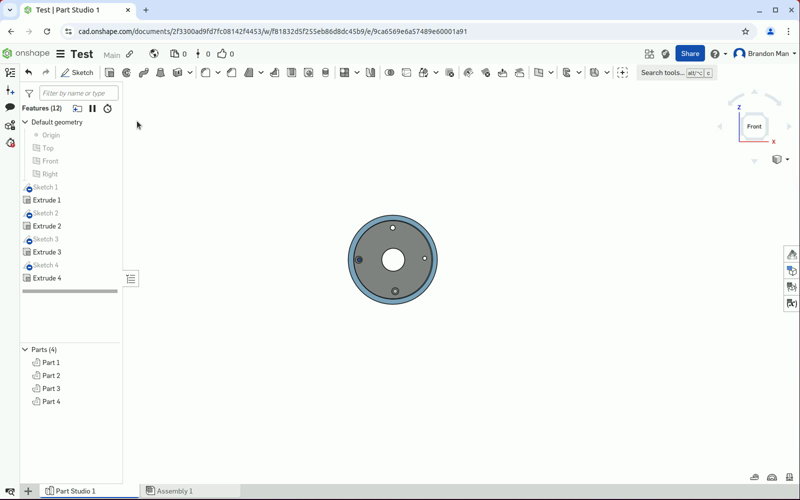
key(shift+h)
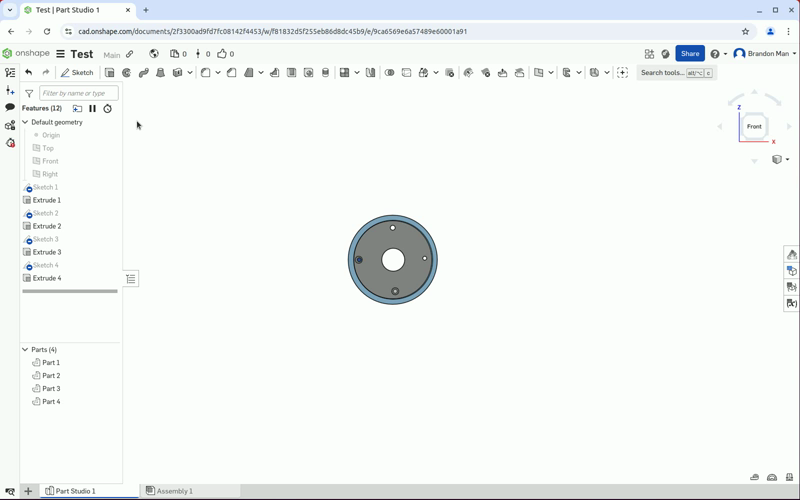
mouse_move(73, 189)
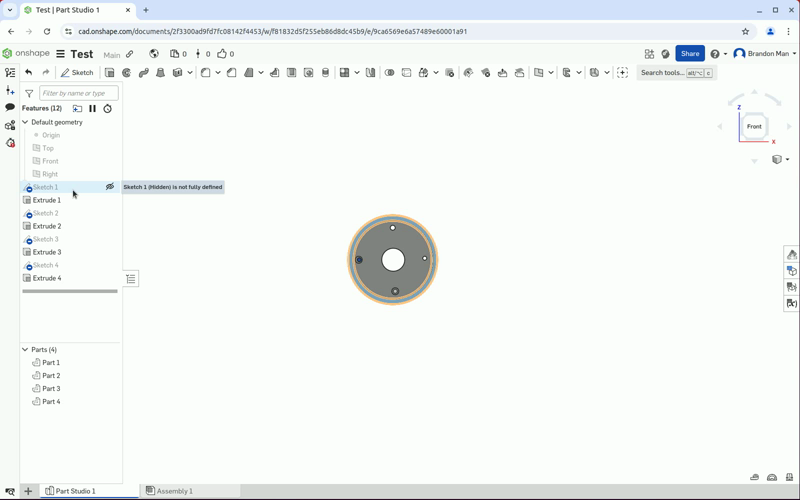
click(73, 189)
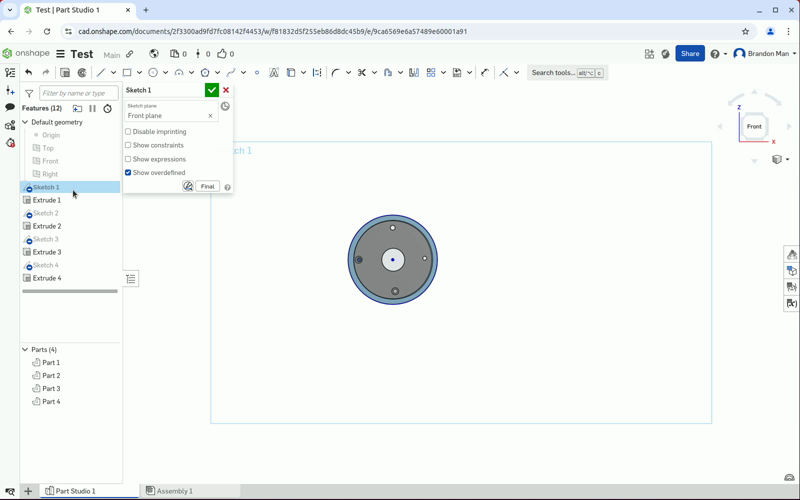
mouse_move(229, 92)
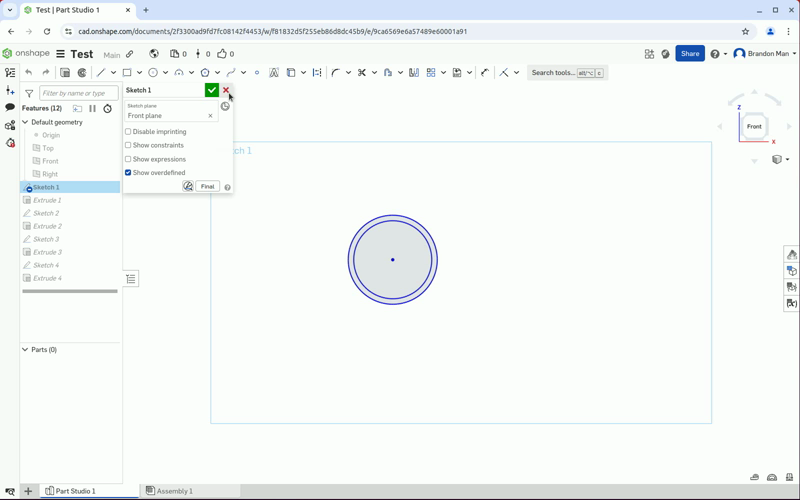
click(229, 92)
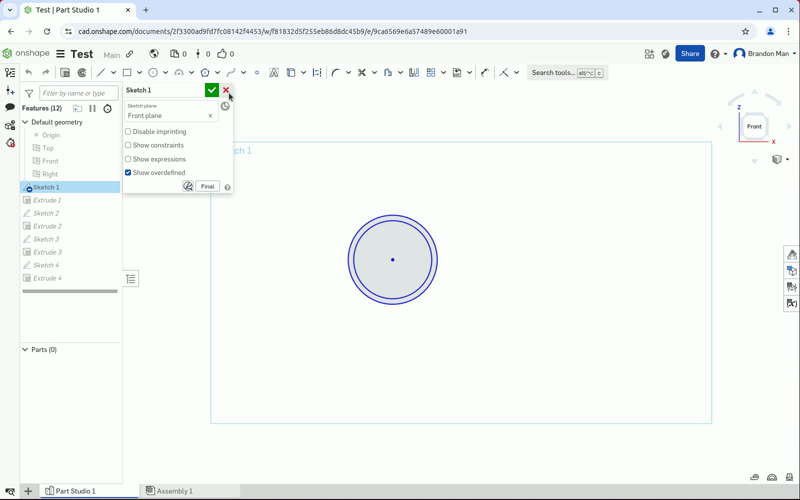
key(shift+s)
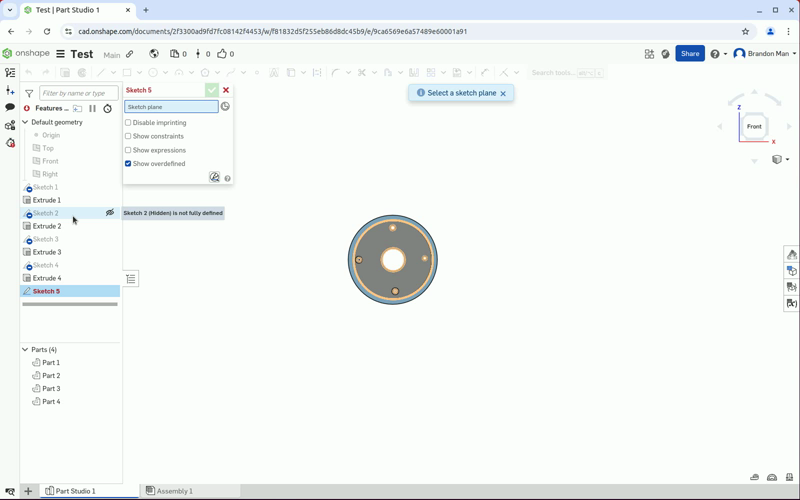
scroll(3)
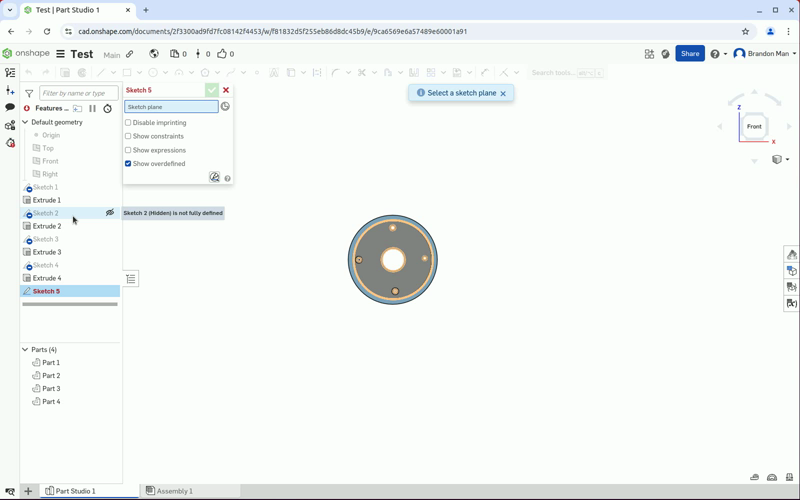
mouse_move(73, 163)
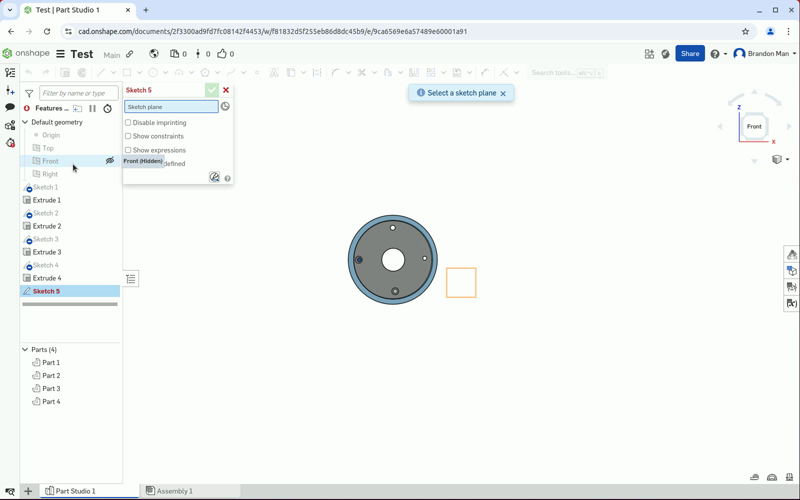
click(73, 163)
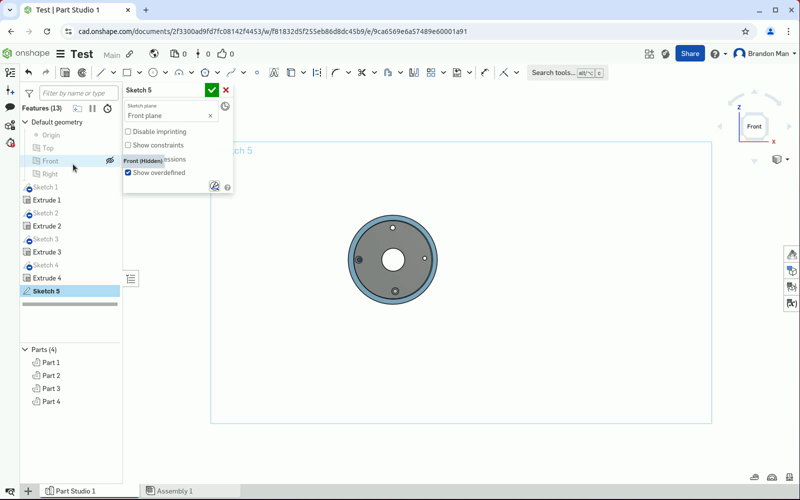
mouse_move(73, 352)
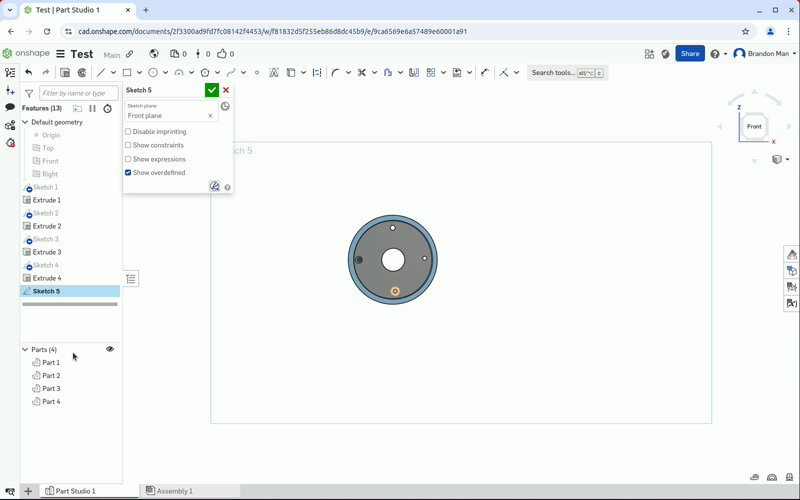
key(y)
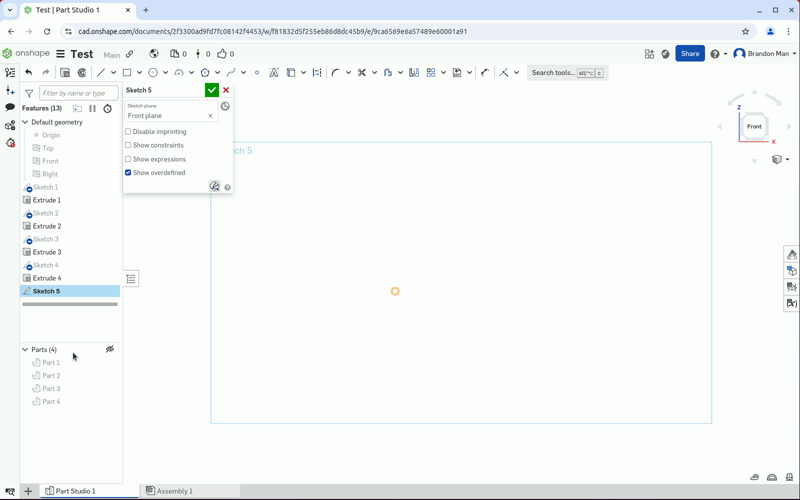
key(c)
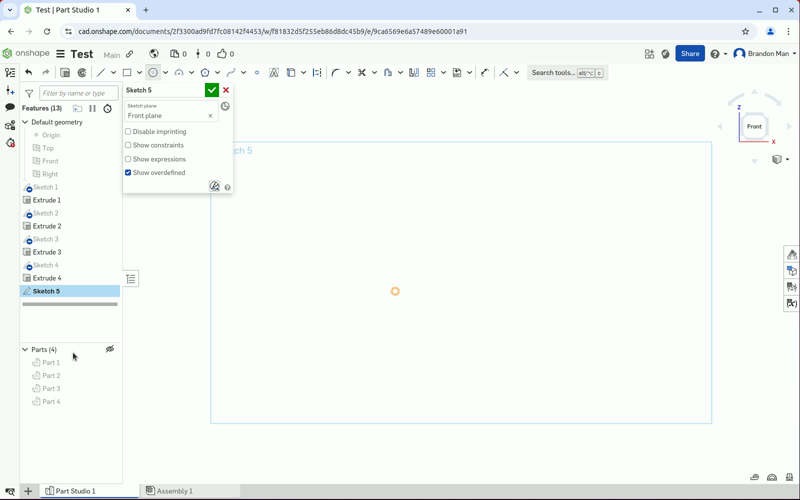
key_down(shift)
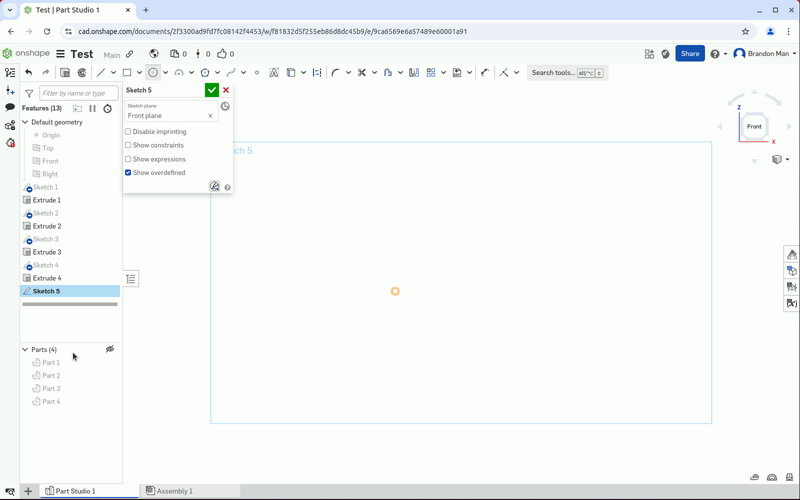
mouse_move(424, 258)
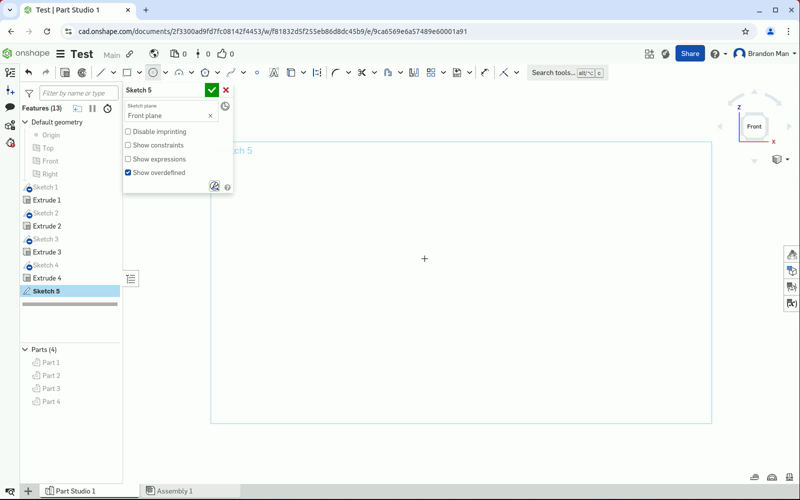
click(424, 258)
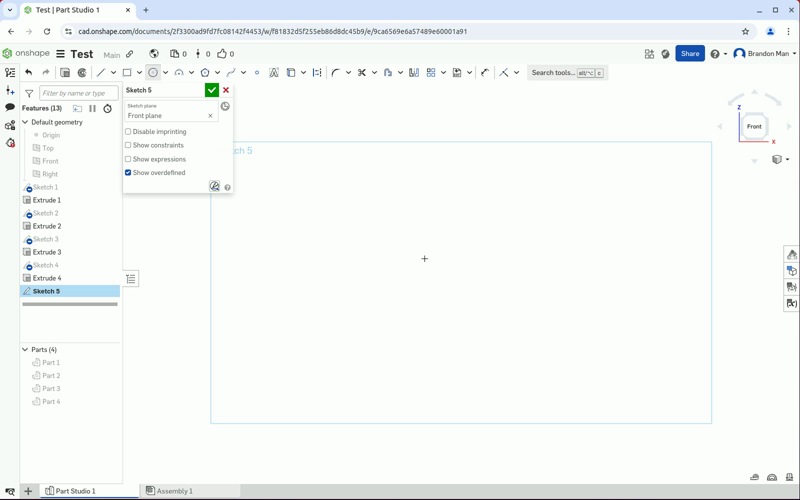
key_up(shift)
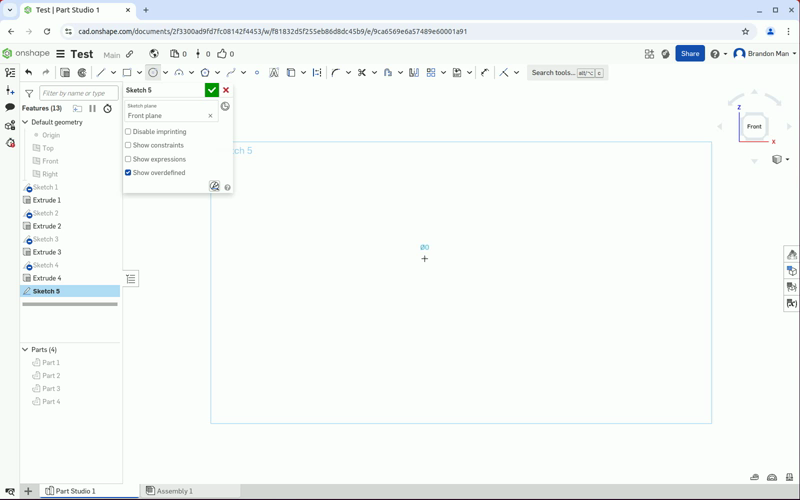
mouse_move(428, 258)
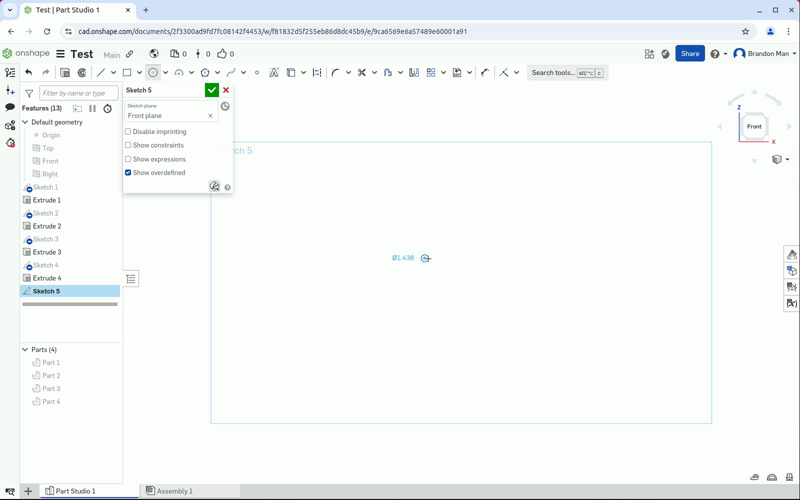
click(428, 258)
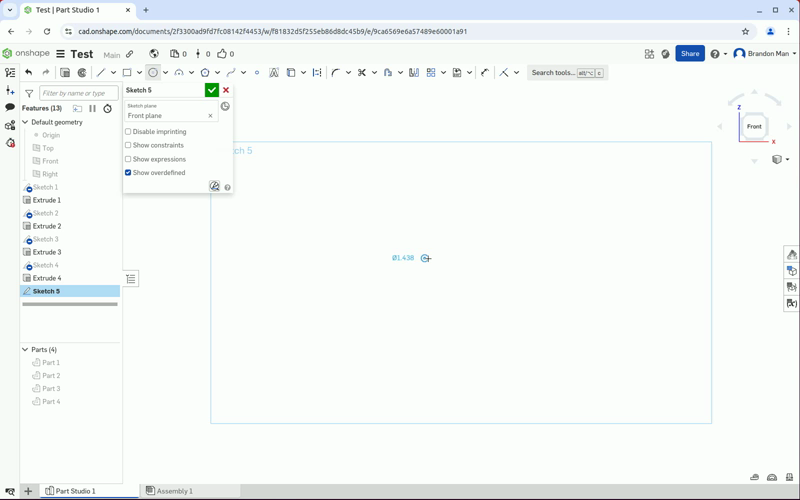
key(esc)
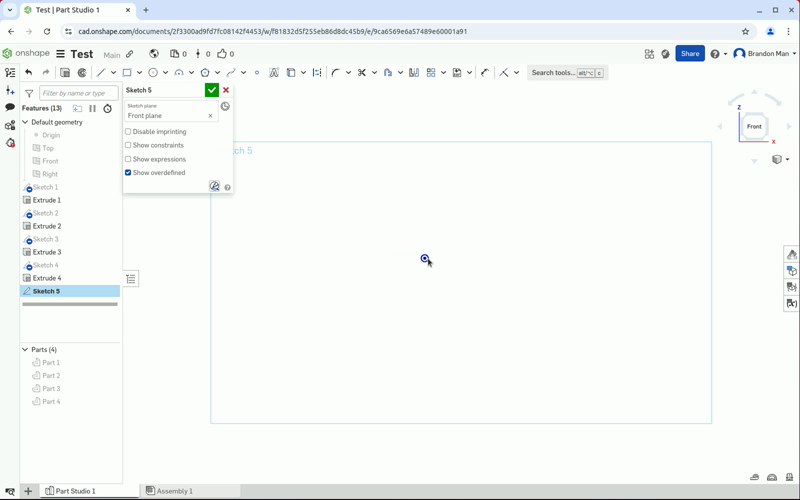
mouse_move(426, 256)
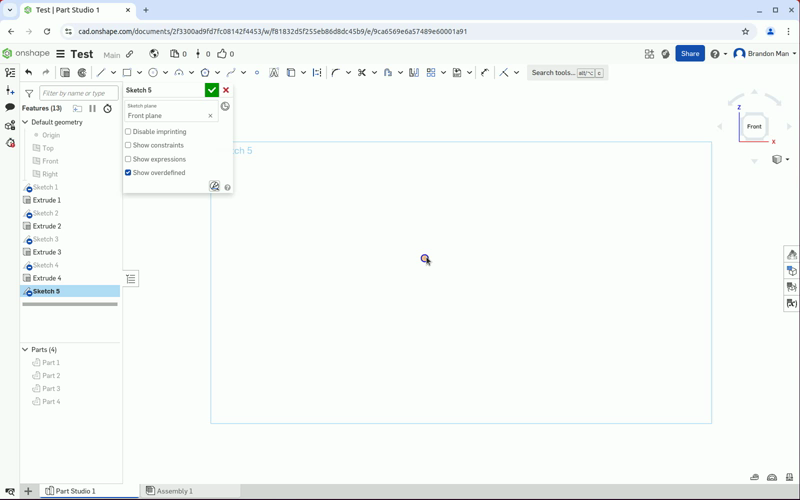
scroll(6)
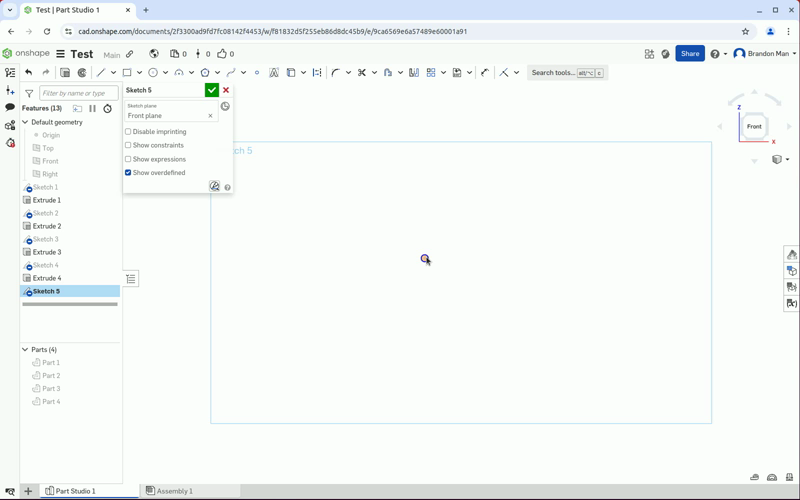
scroll(6)
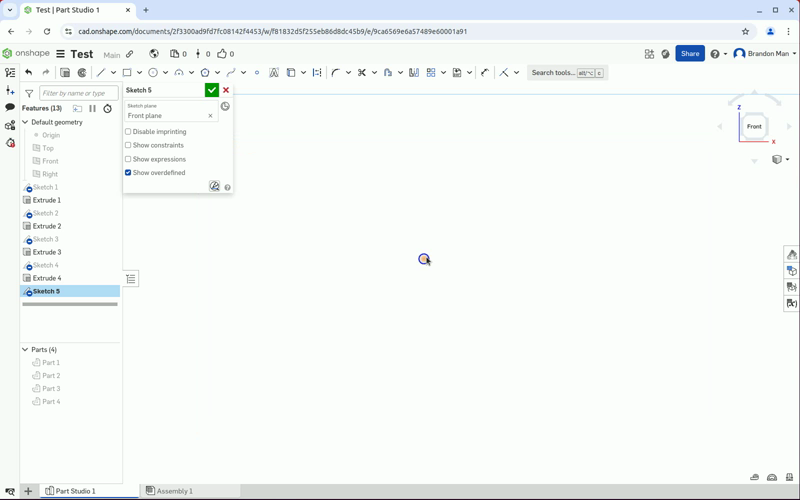
scroll(6)
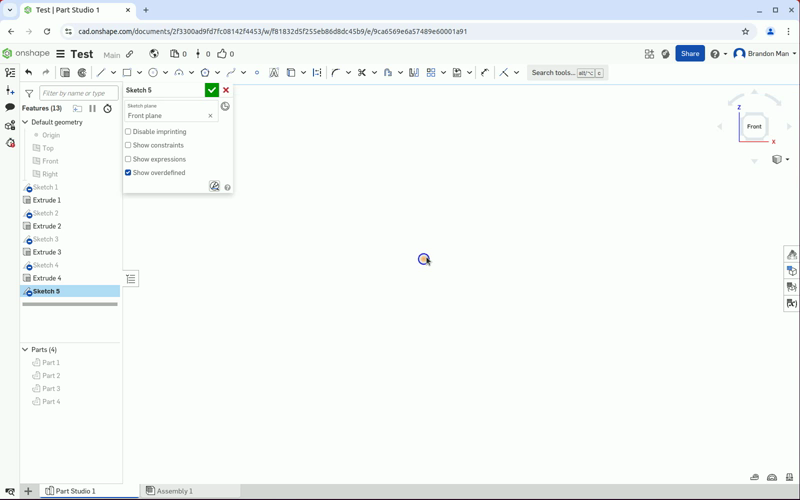
scroll(6)
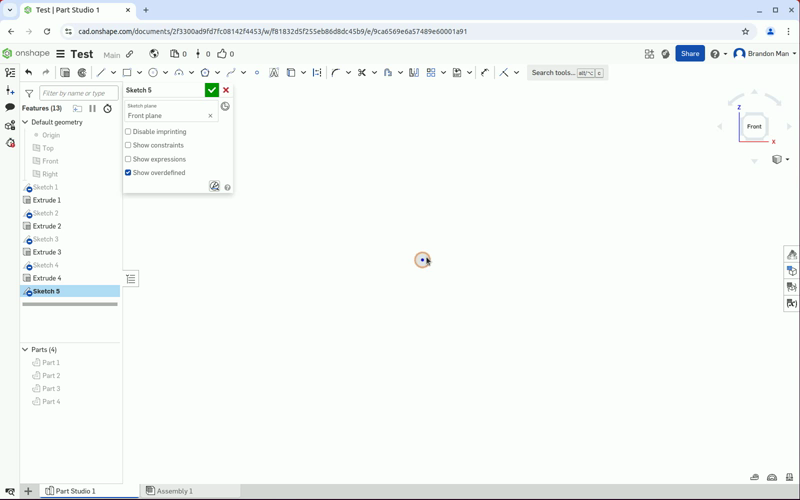
scroll(6)
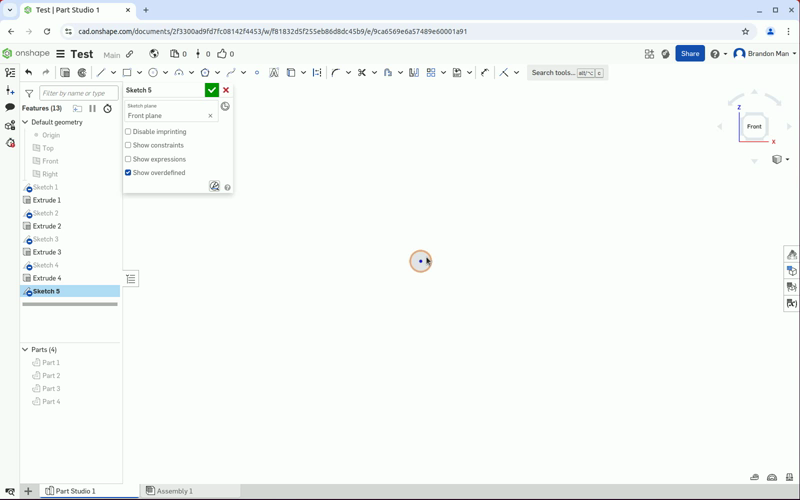
scroll(6)
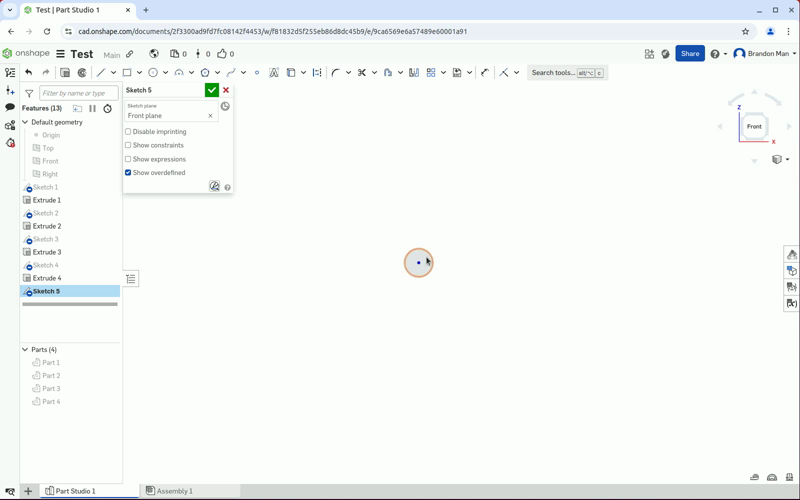
scroll(6)
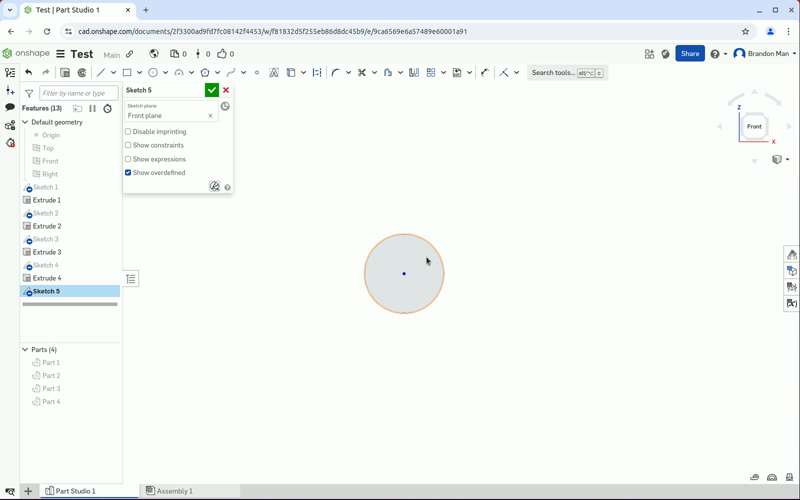
click(426, 256)
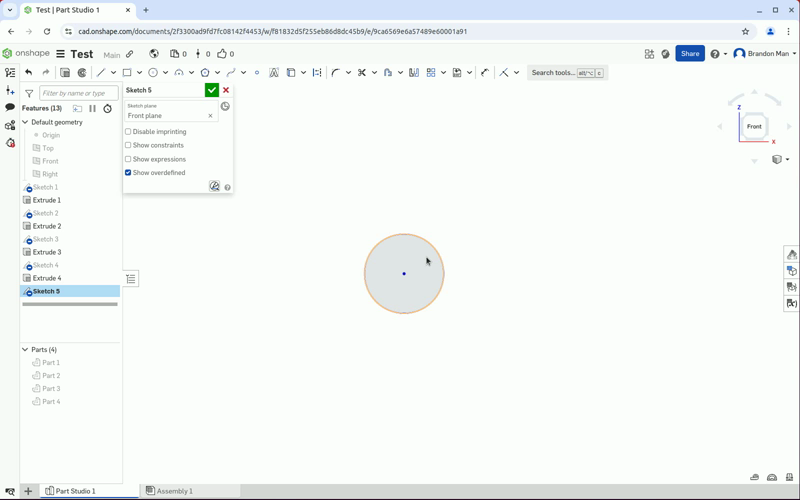
scroll(-6)
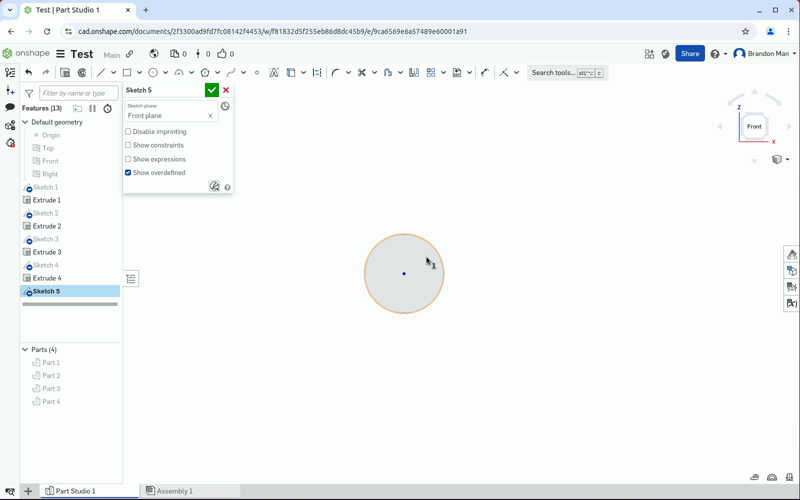
scroll(-6)
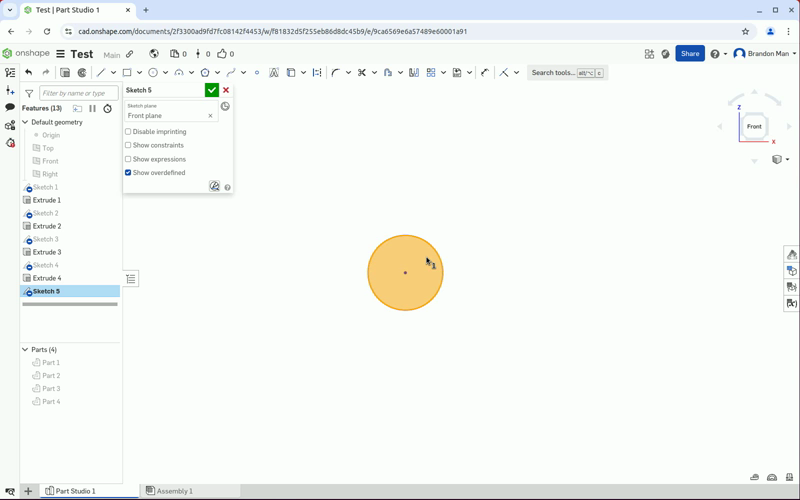
scroll(-6)
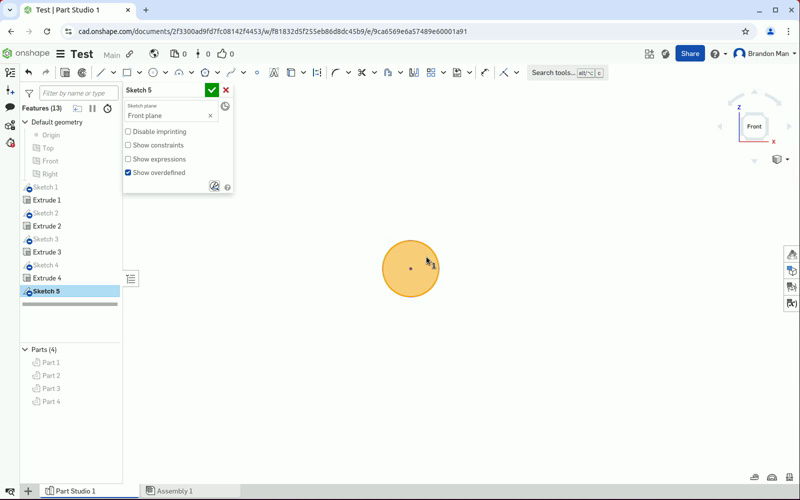
scroll(-6)
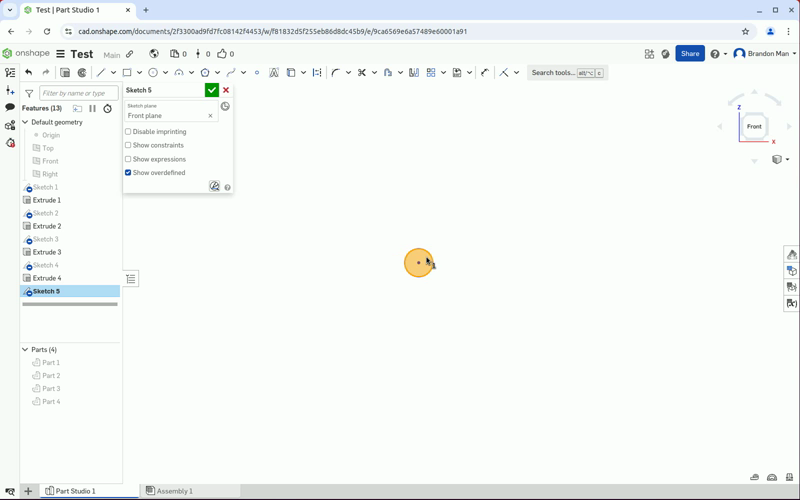
scroll(-6)
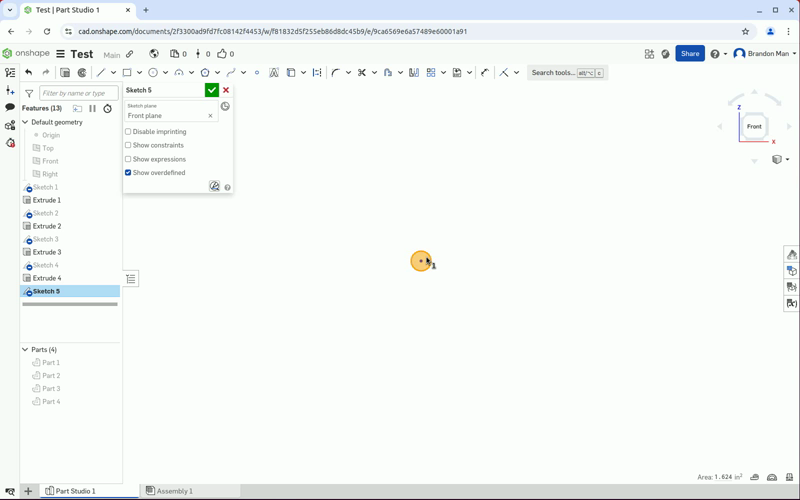
scroll(-6)
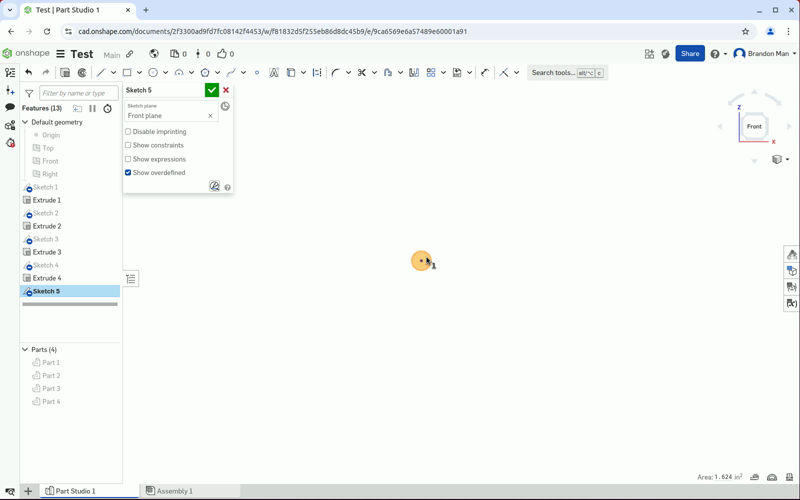
scroll(-6)
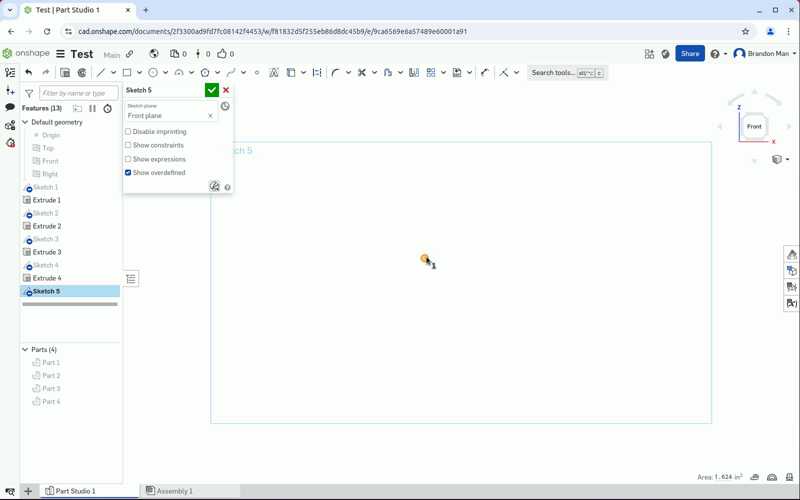
mouse_move(73, 352)
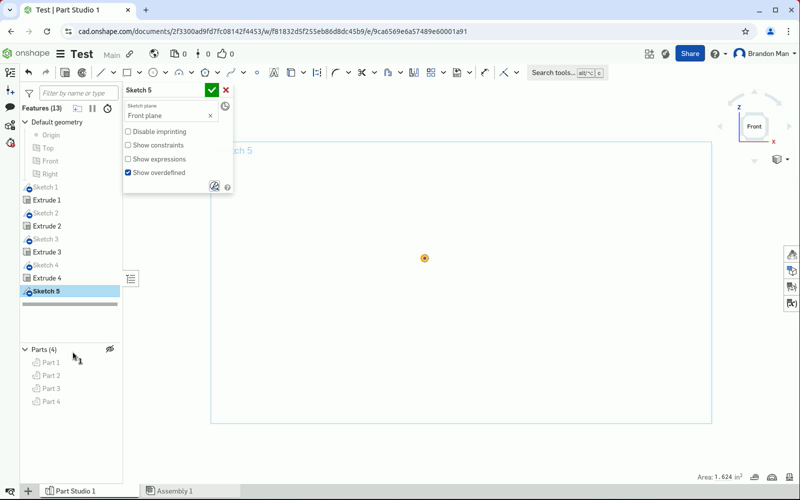
key(shift+y)
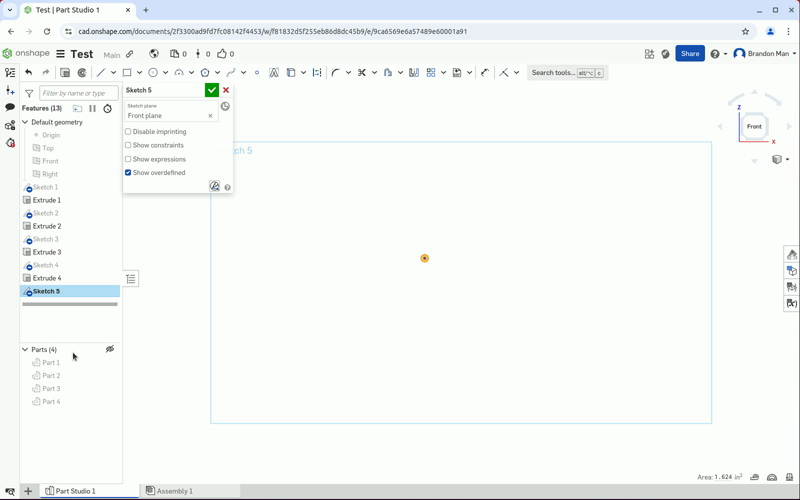
key(shift+e)
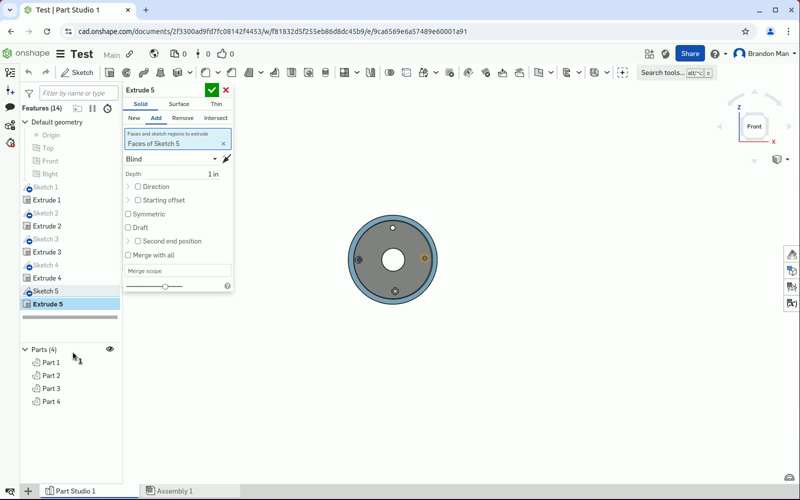
mouse_move(143, 106)
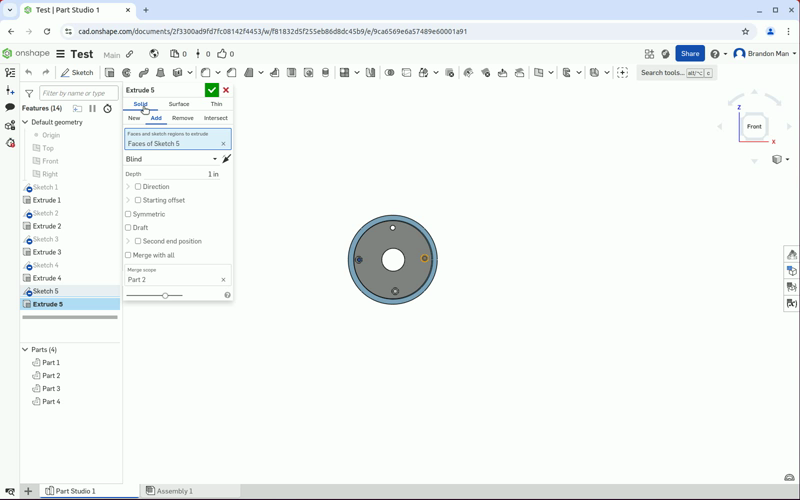
click(143, 106)
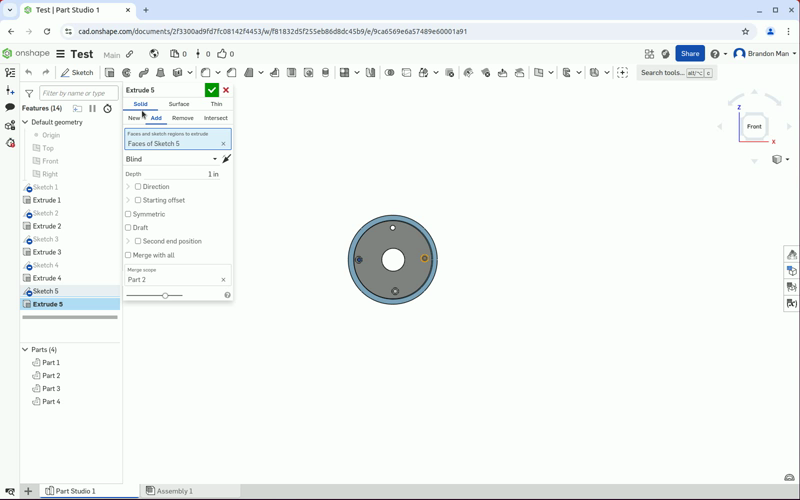
mouse_move(137, 120)
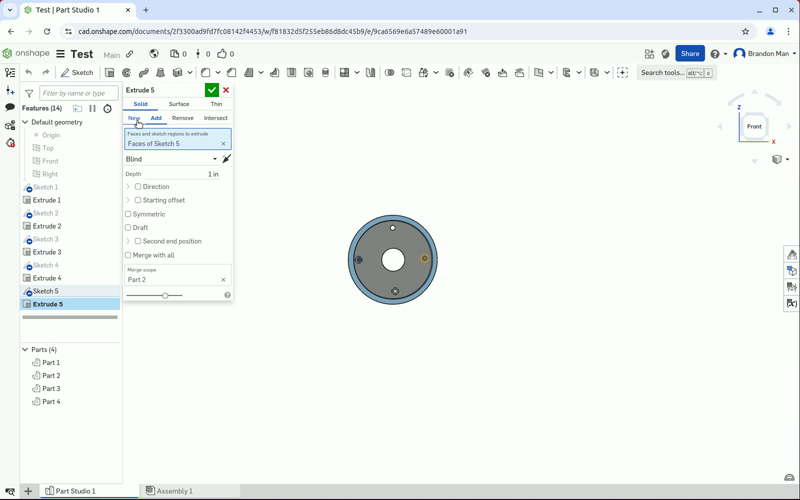
click(137, 120)
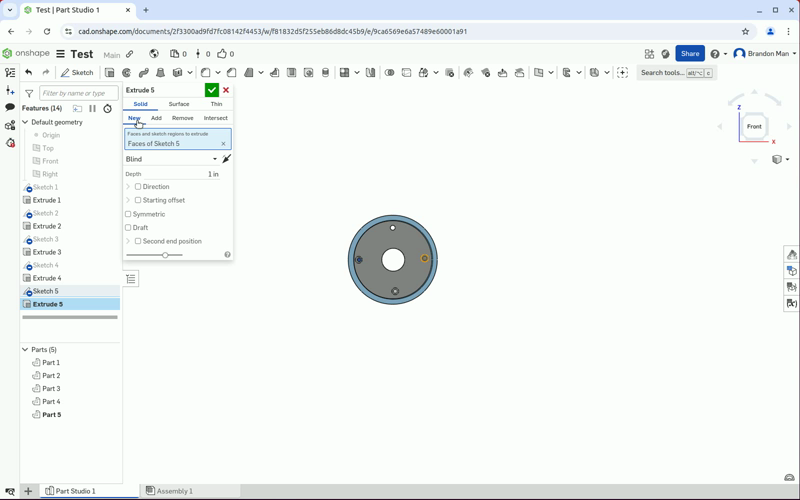
key(tab, 4)
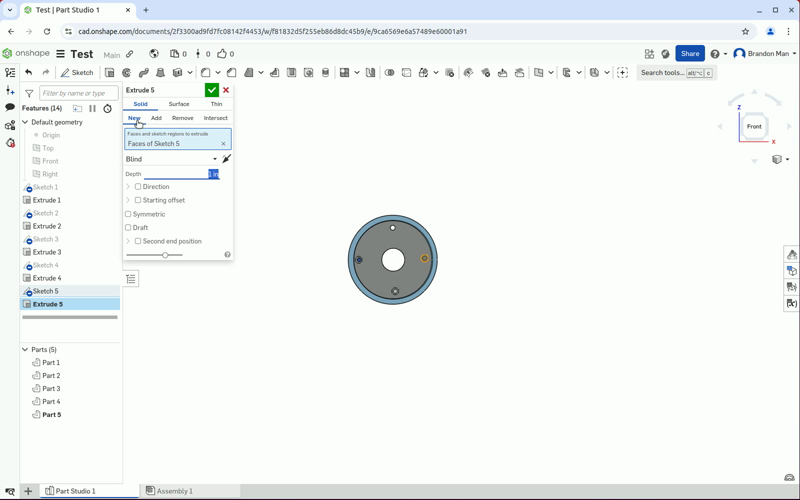
text(4.574)
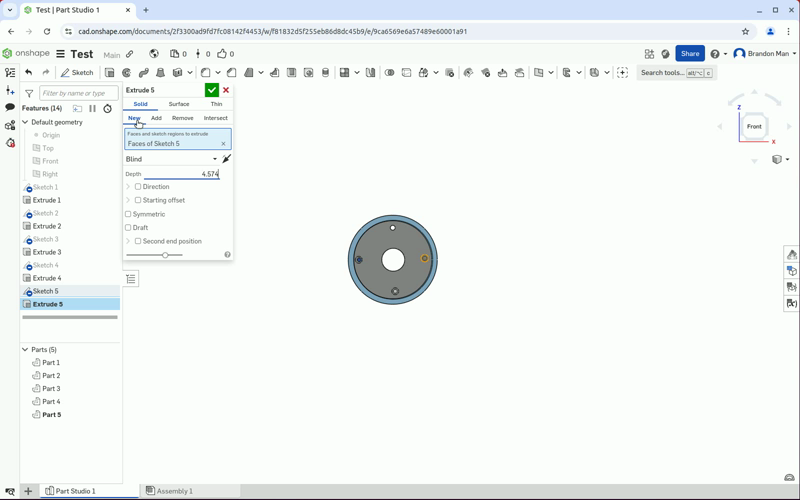
key(enter)
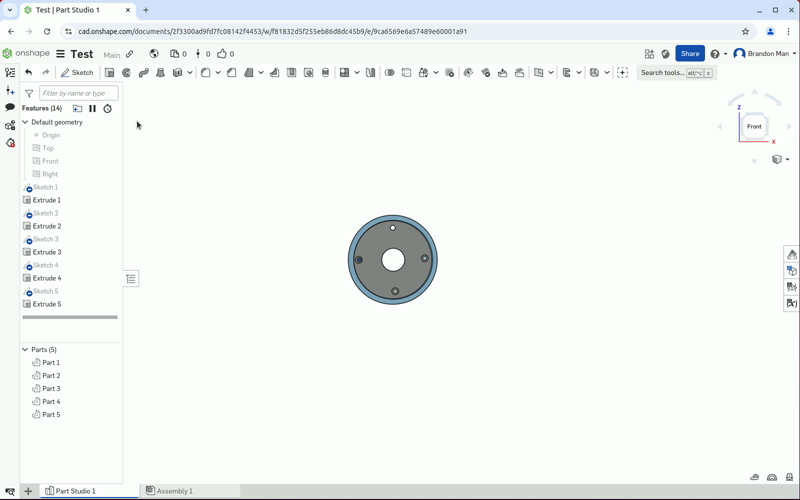
key(shift+h)
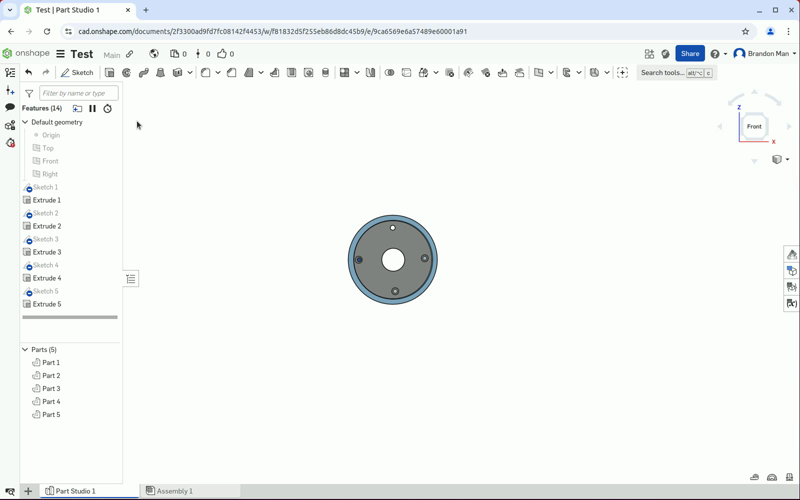
key(shift+h)
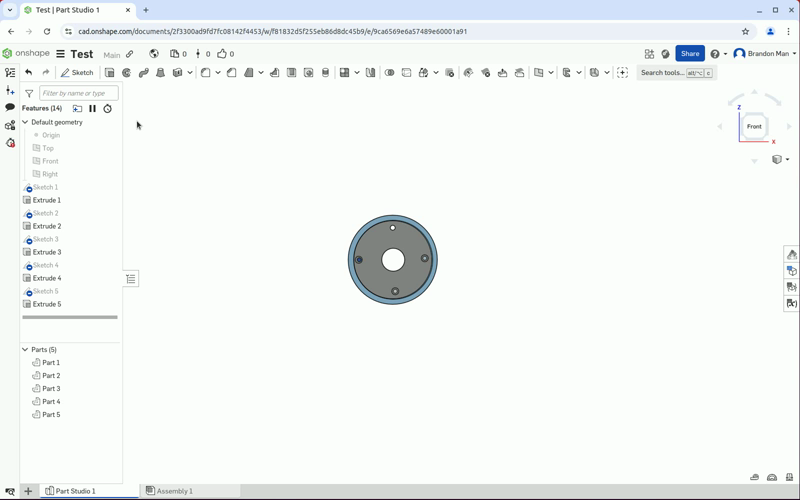
mouse_move(73, 189)
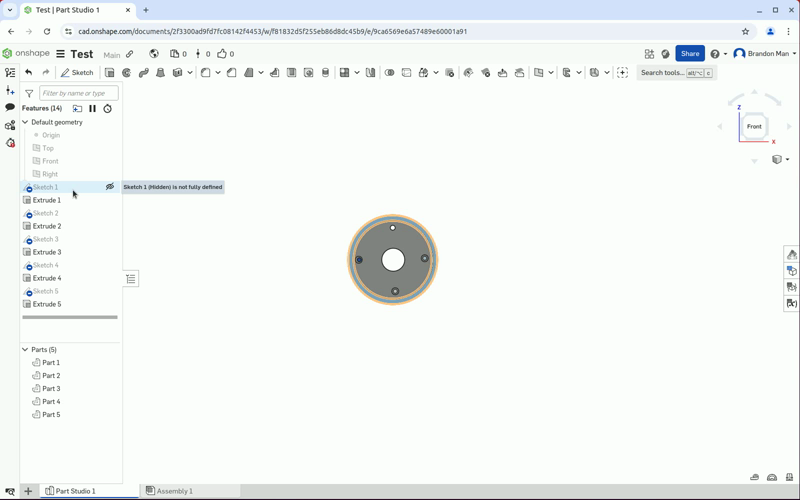
click(73, 189)
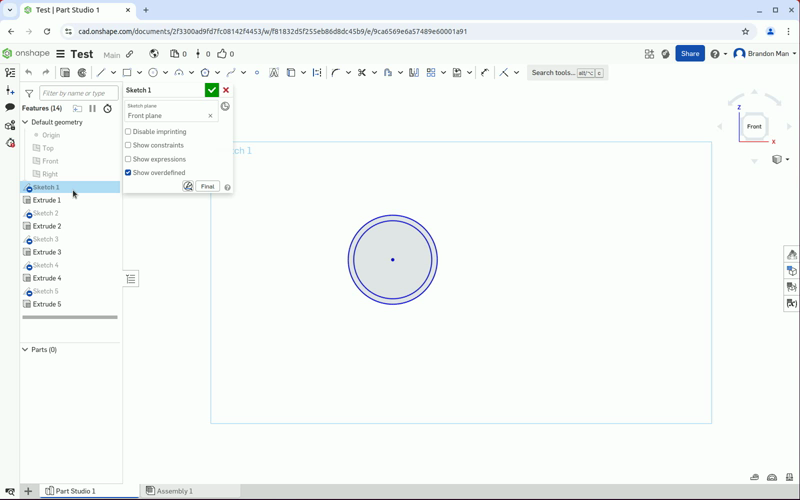
mouse_move(229, 92)
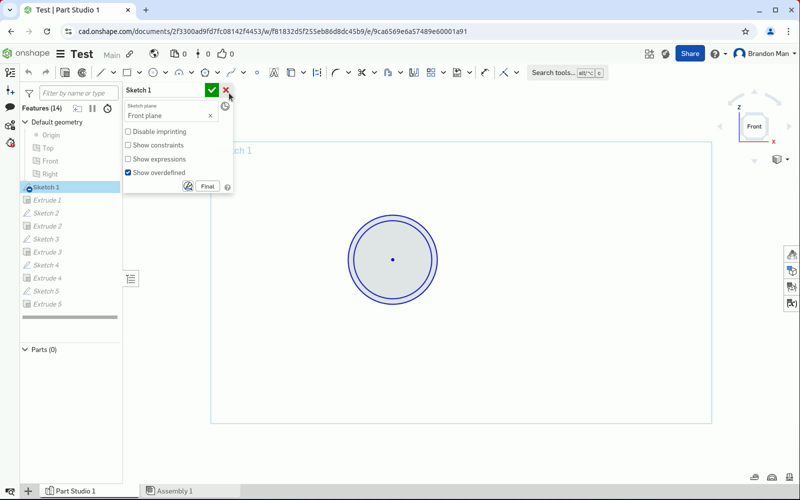
click(229, 92)
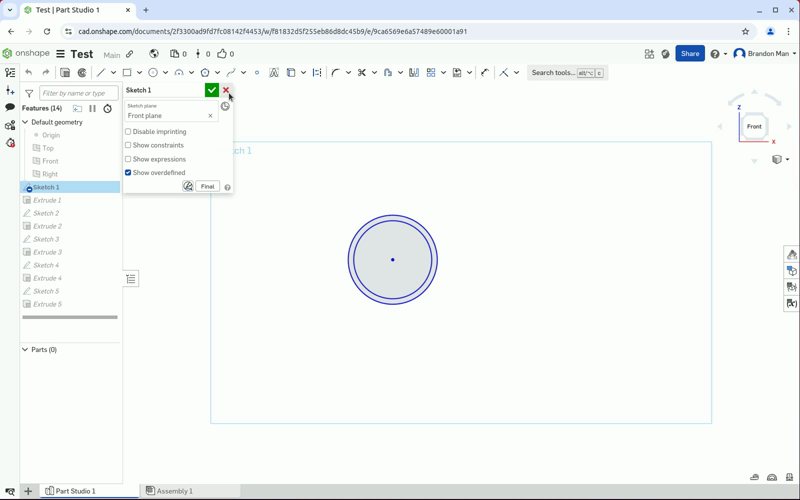
key(shift+s)
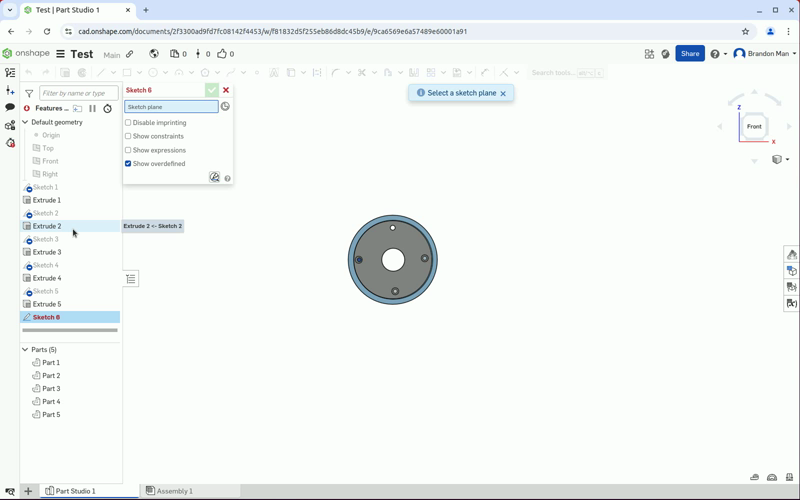
scroll(3)
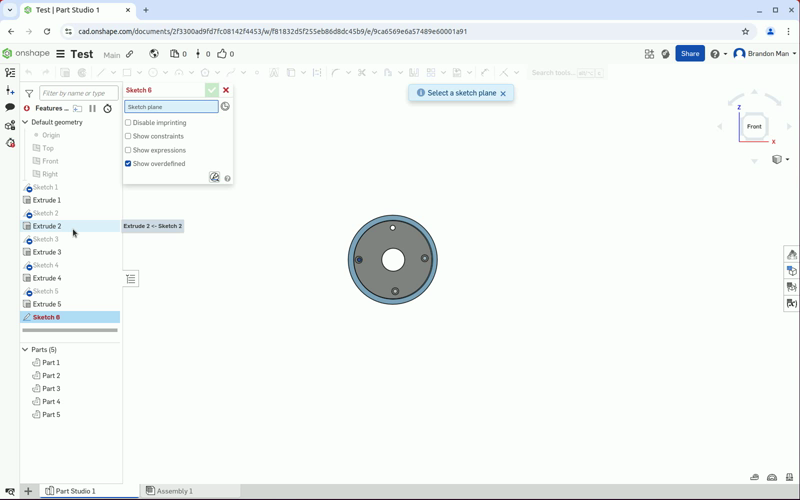
mouse_move(73, 163)
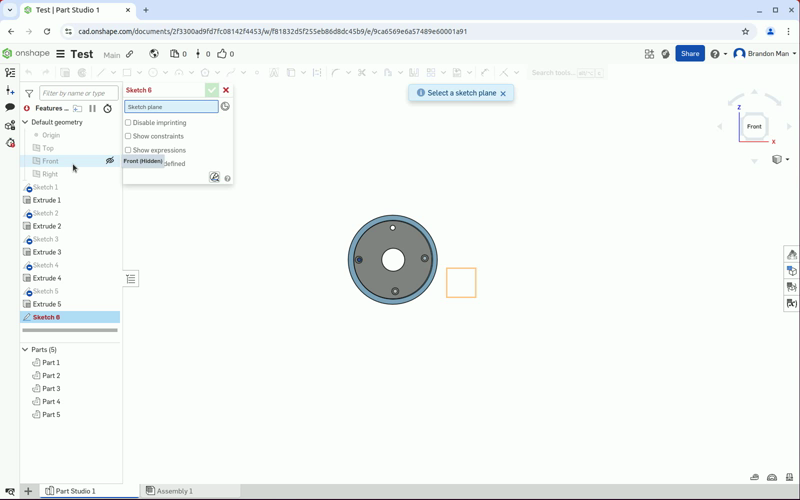
click(73, 163)
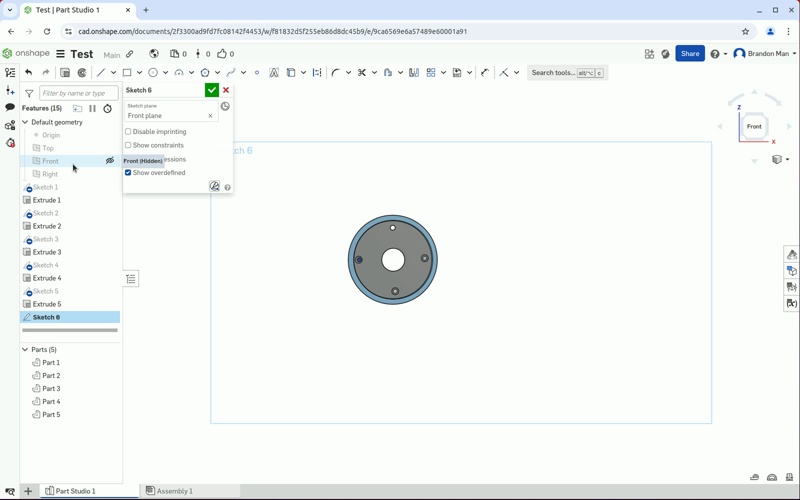
mouse_move(73, 352)
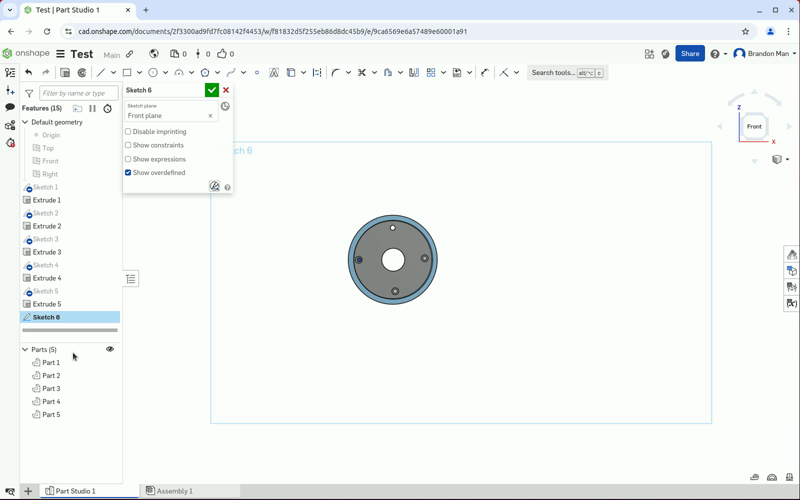
key(y)
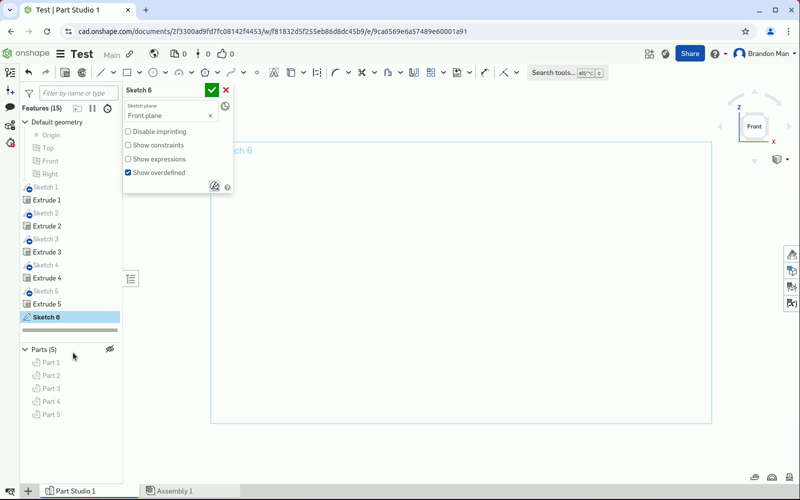
key(c)
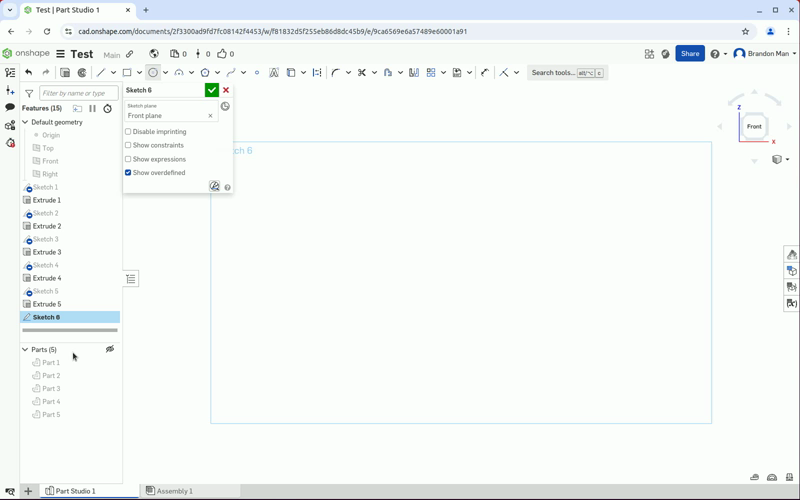
key_down(shift)
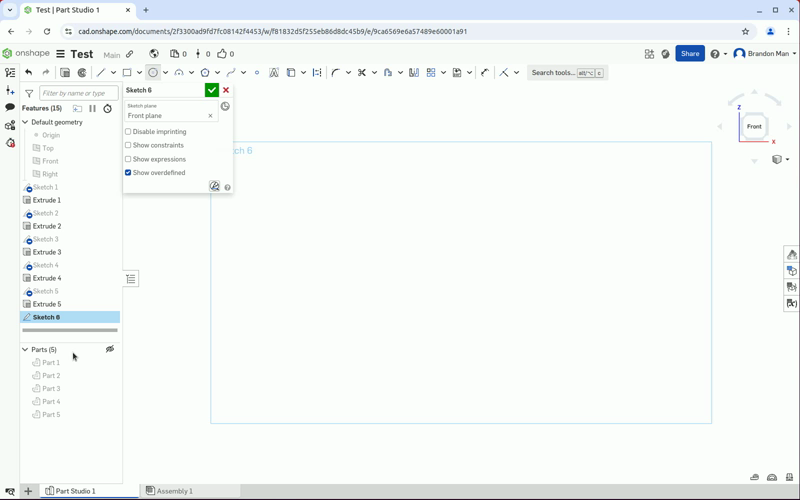
mouse_move(392, 227)
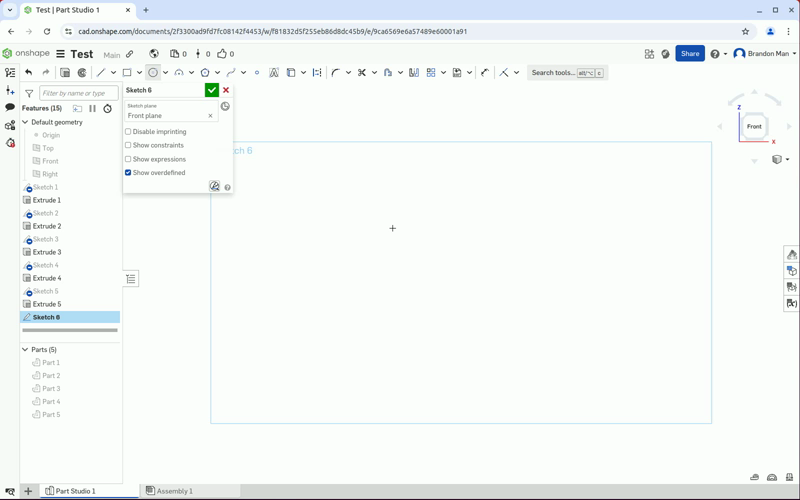
click(392, 227)
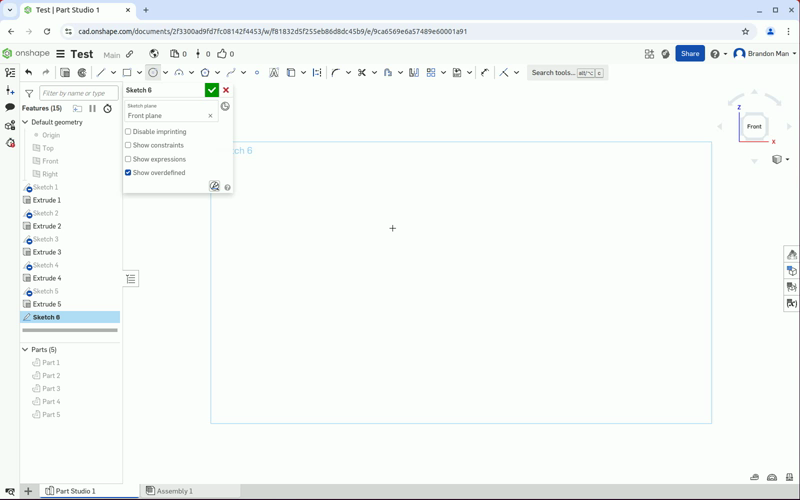
key_up(shift)
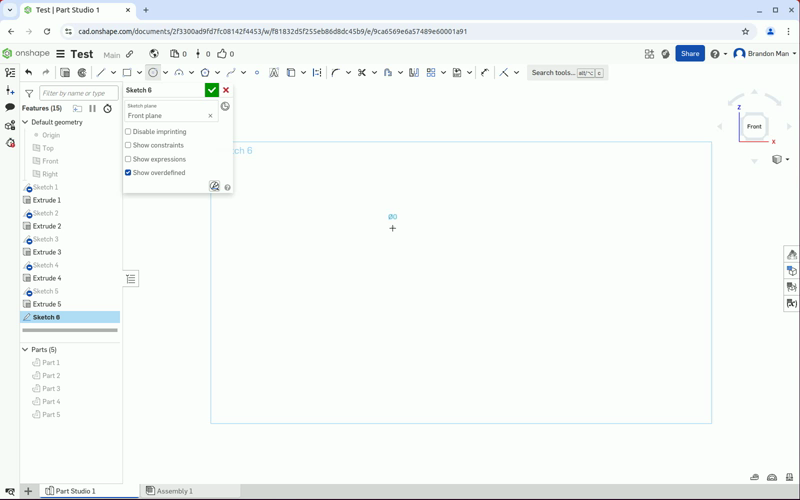
mouse_move(396, 227)
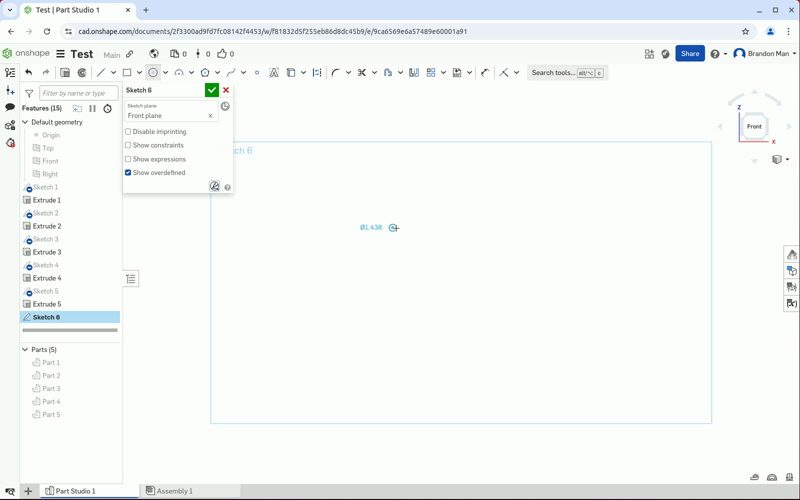
click(396, 227)
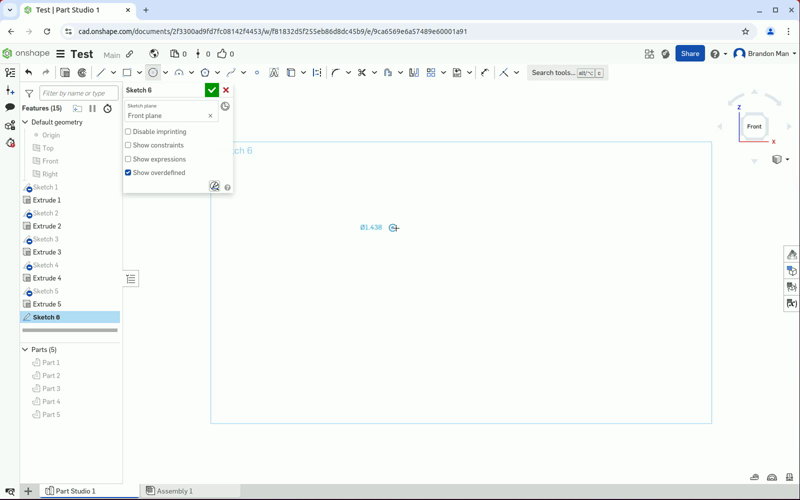
key(esc)
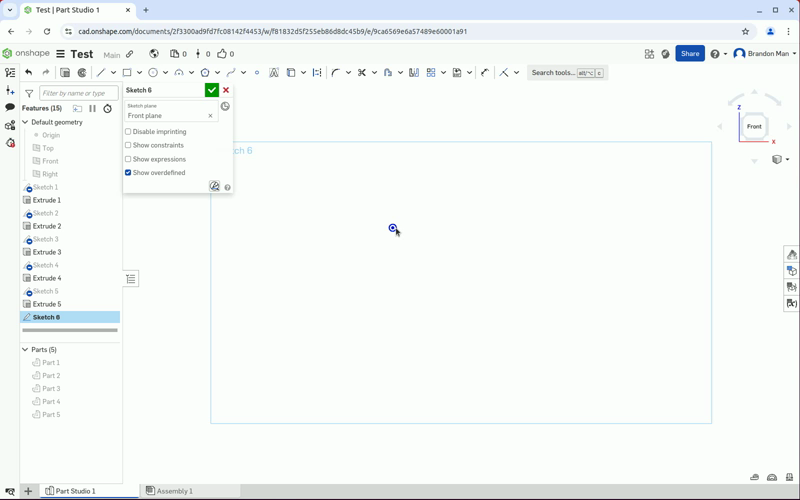
mouse_move(392, 231)
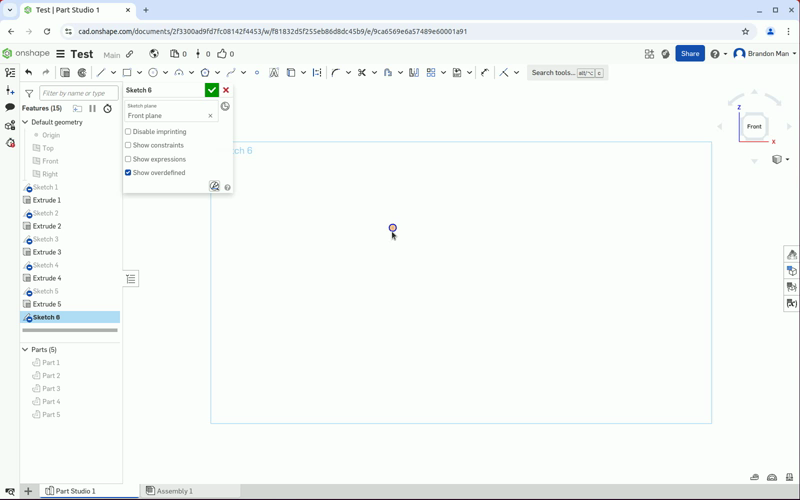
scroll(6)
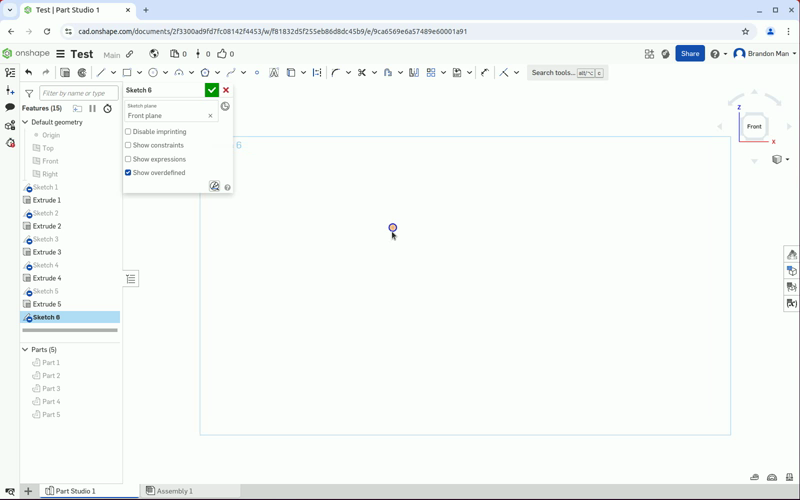
scroll(6)
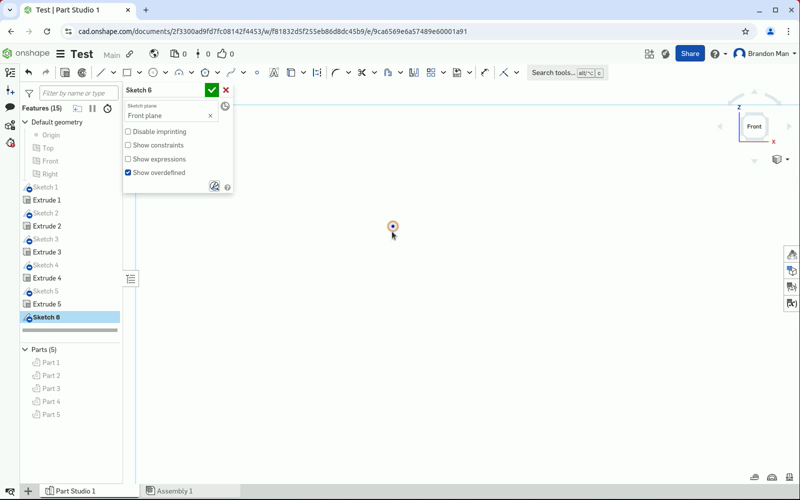
scroll(6)
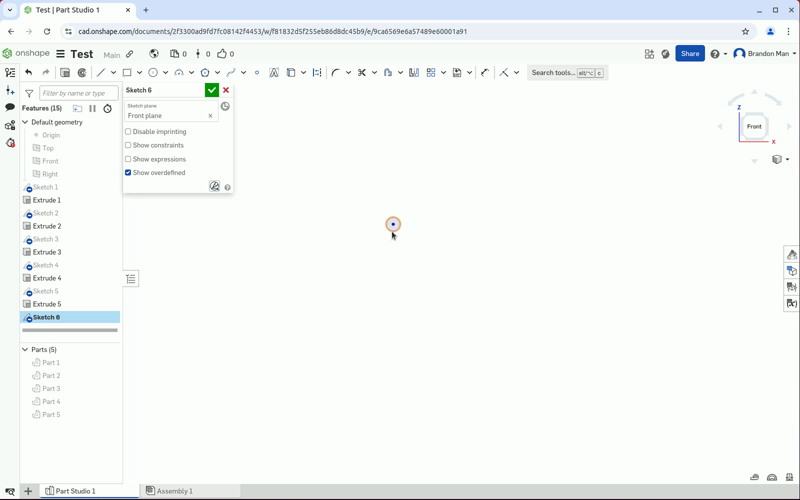
scroll(6)
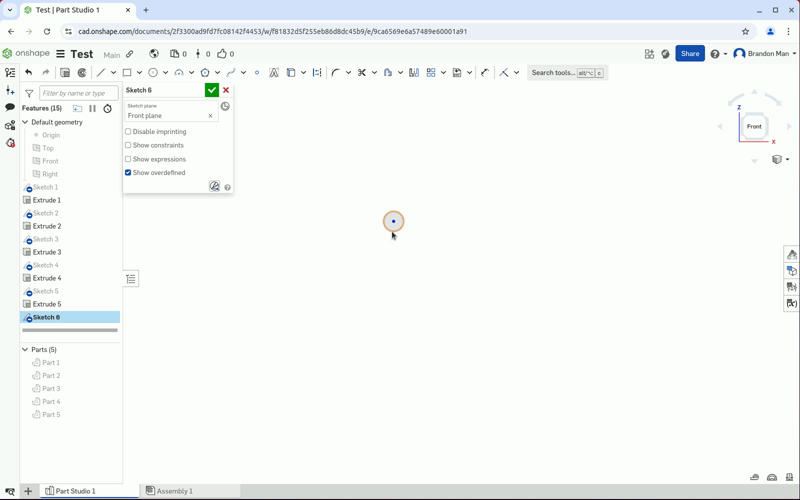
scroll(6)
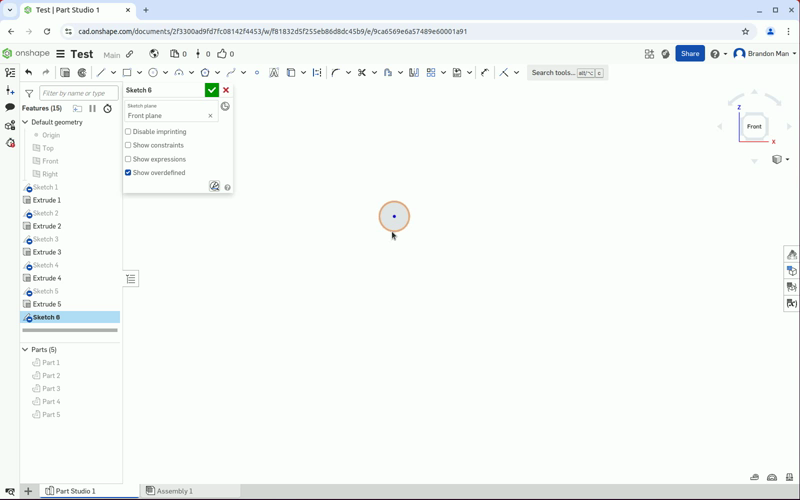
scroll(6)
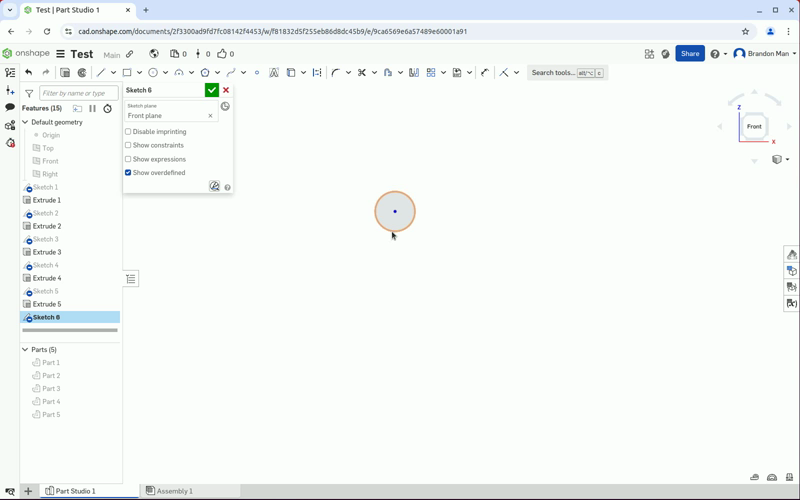
scroll(6)
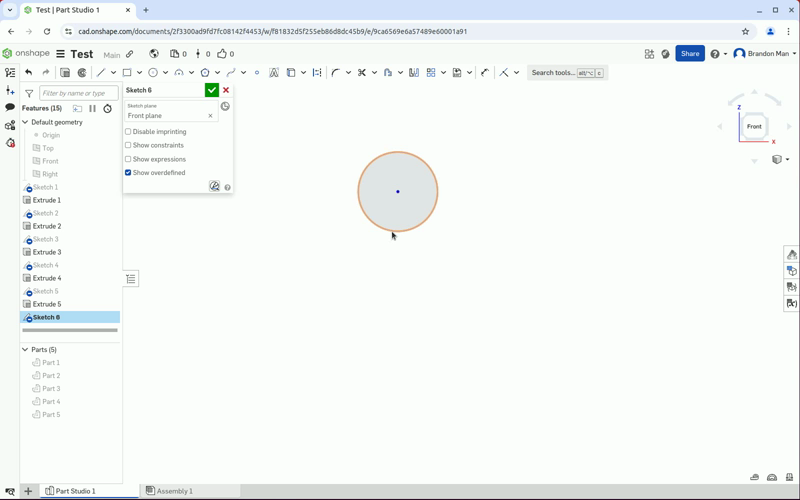
click(392, 231)
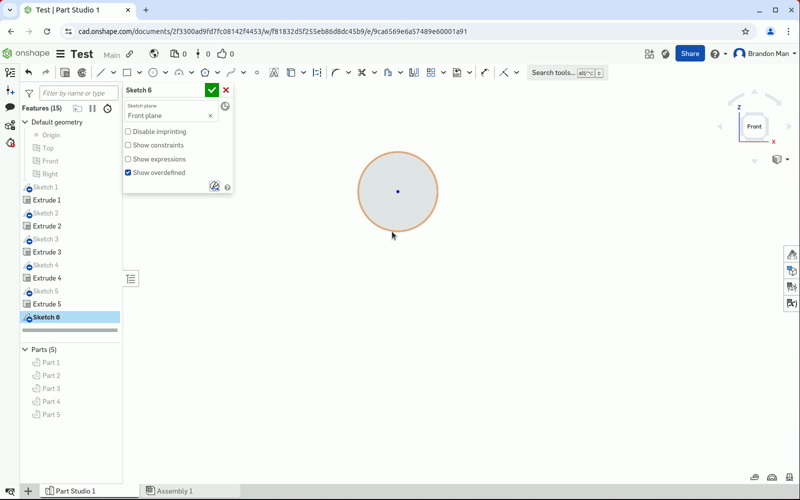
scroll(-6)
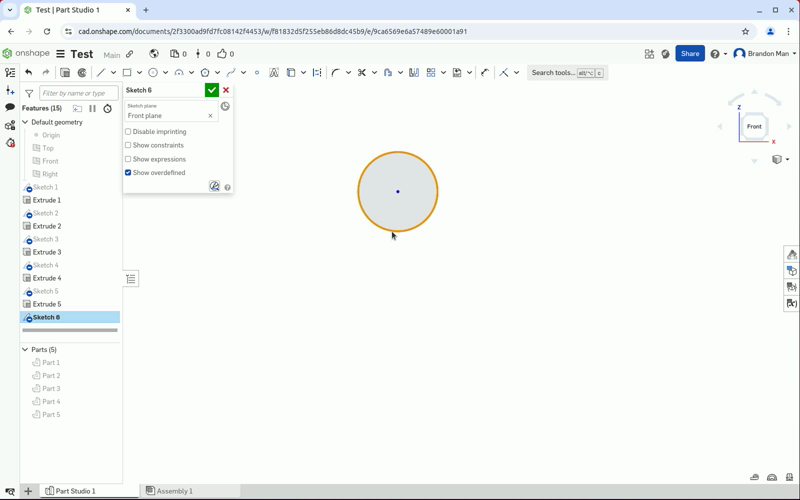
scroll(-6)
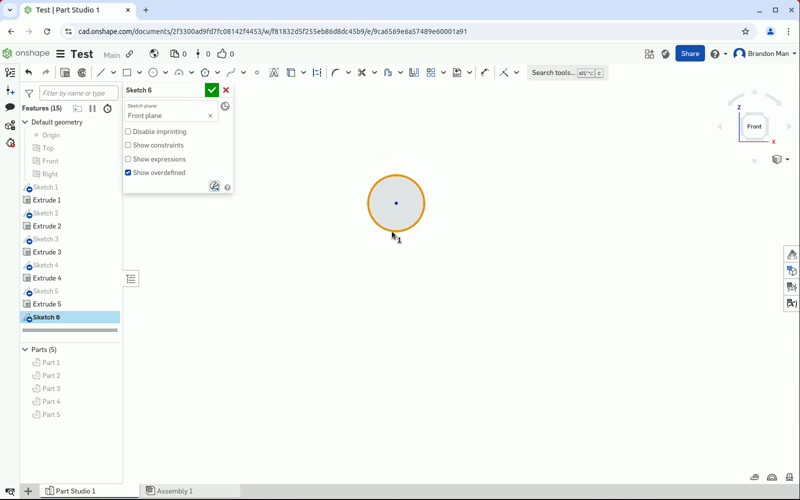
scroll(-6)
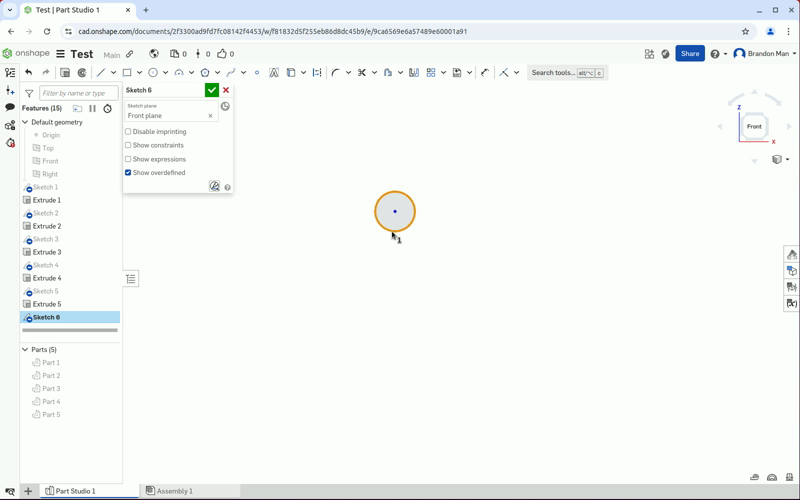
scroll(-6)
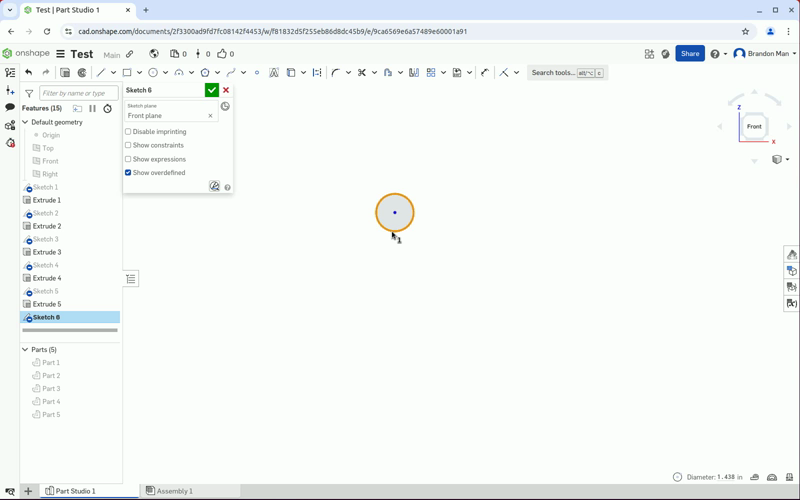
scroll(-6)
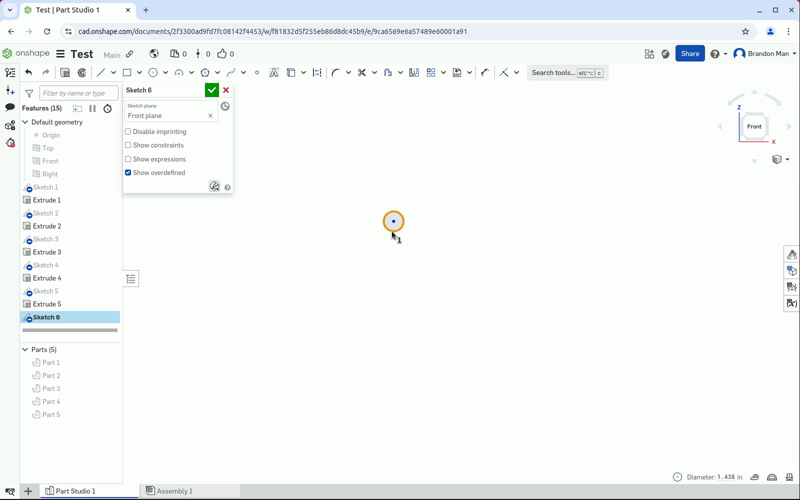
scroll(-6)
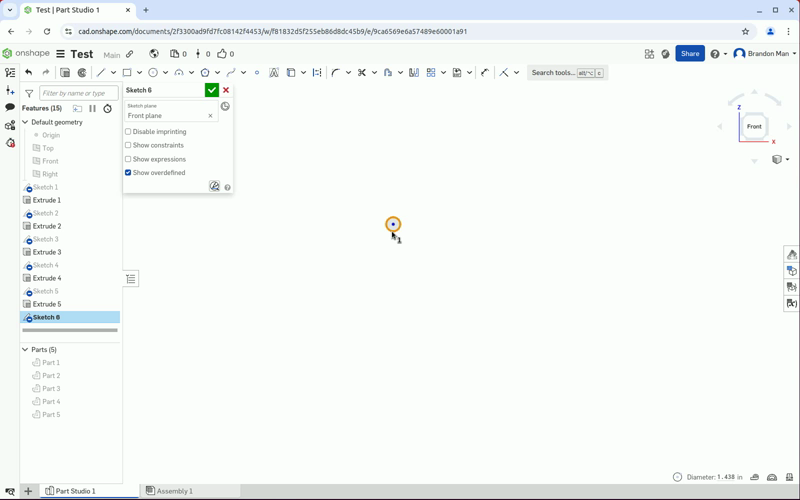
scroll(-6)
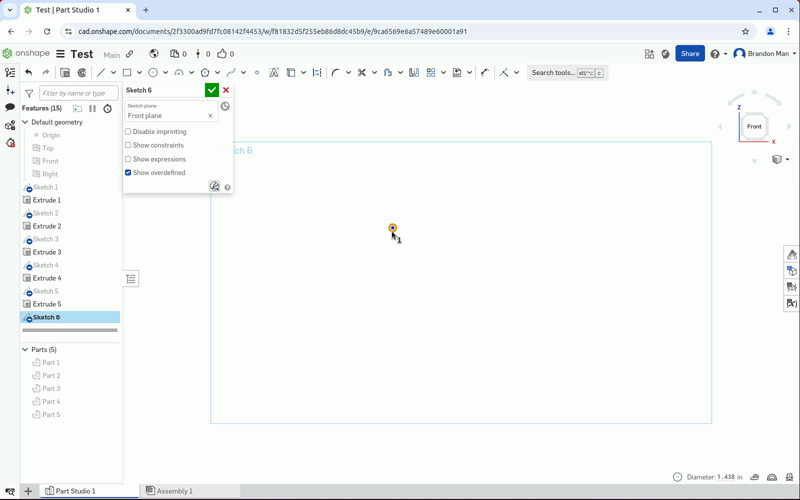
mouse_move(73, 352)
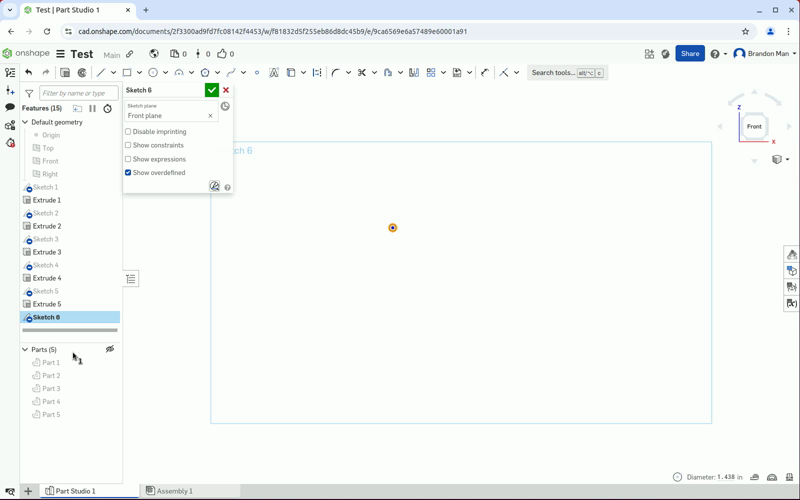
key(shift+y)
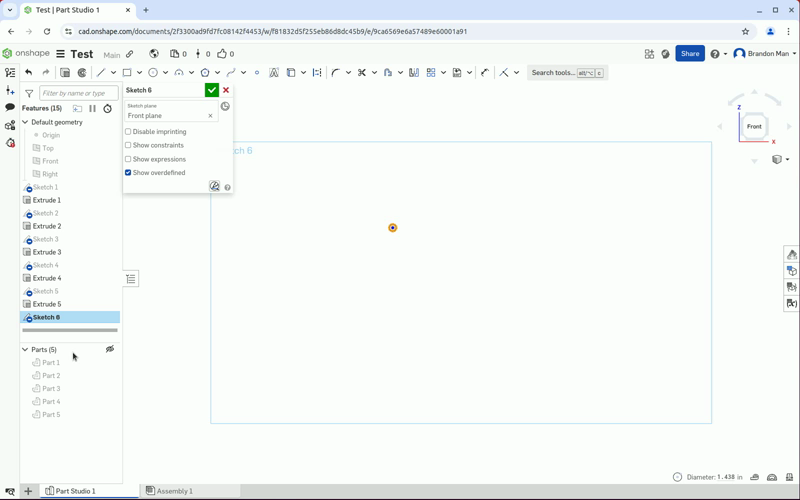
key(shift+e)
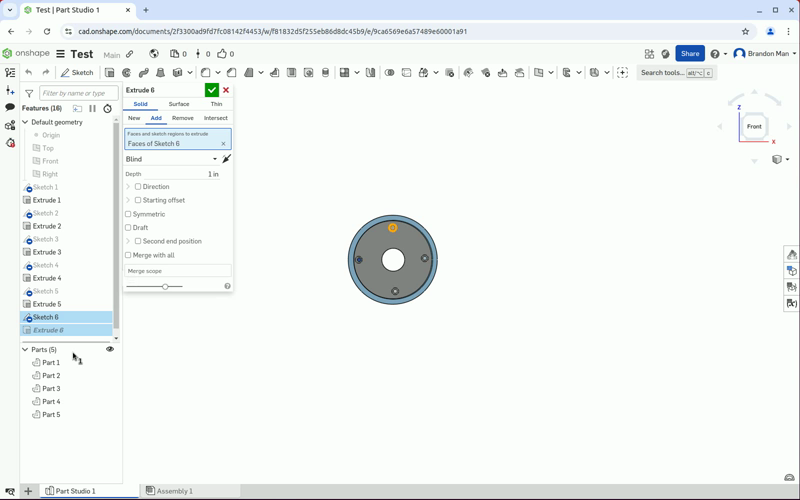
mouse_move(143, 106)
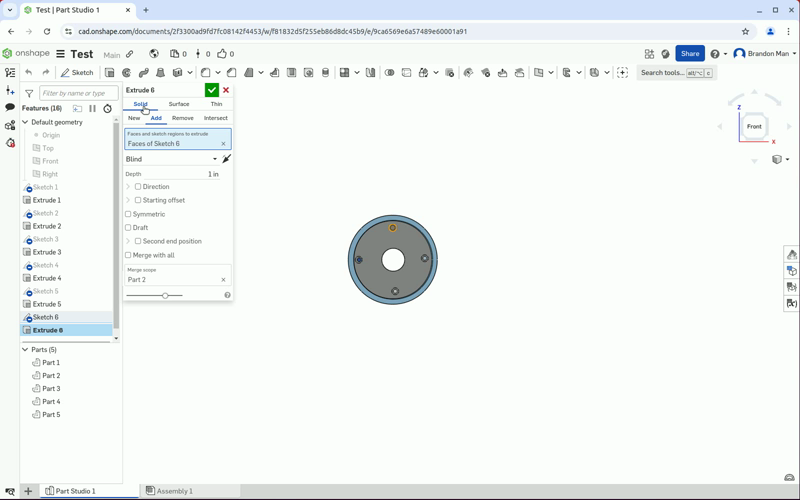
click(143, 106)
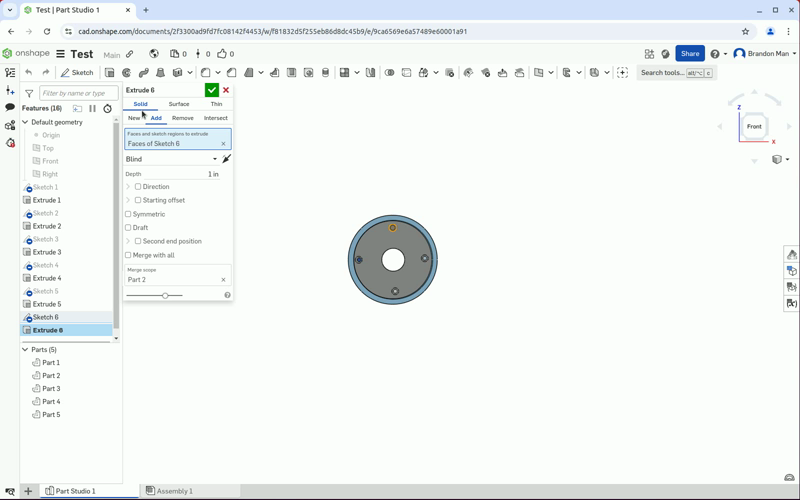
mouse_move(137, 120)
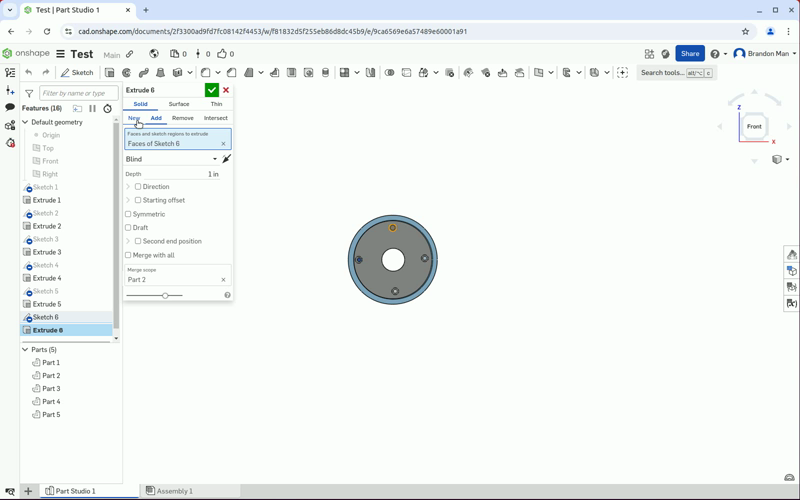
click(137, 120)
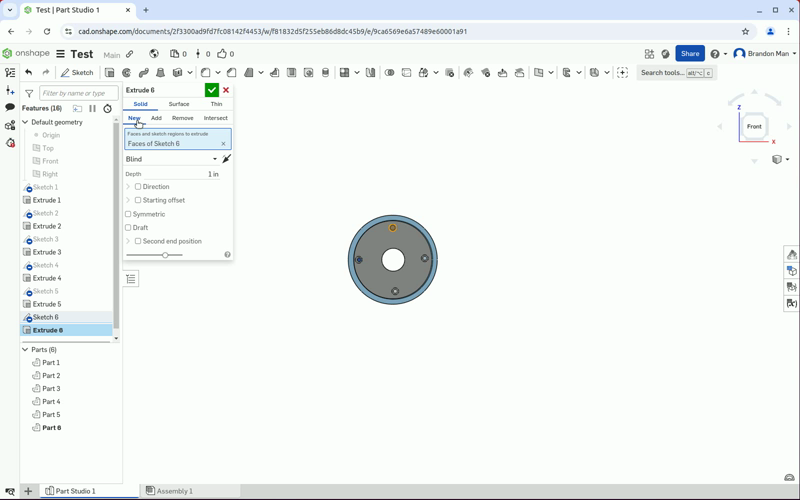
key(tab, 4)
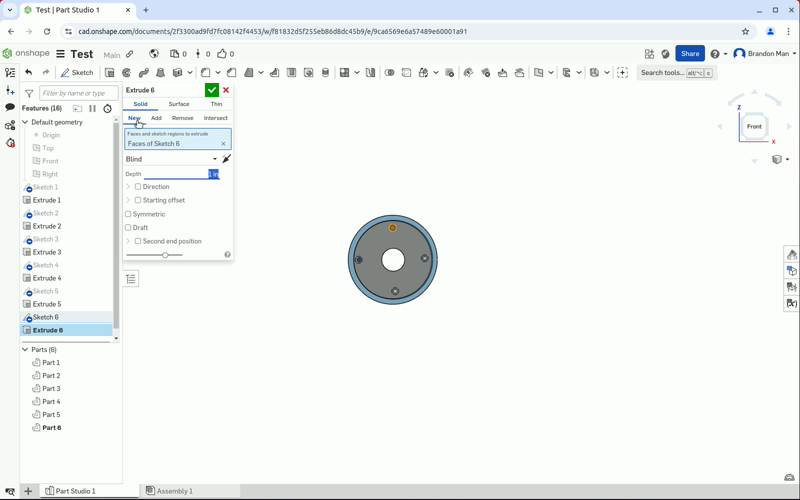
text(4.574)
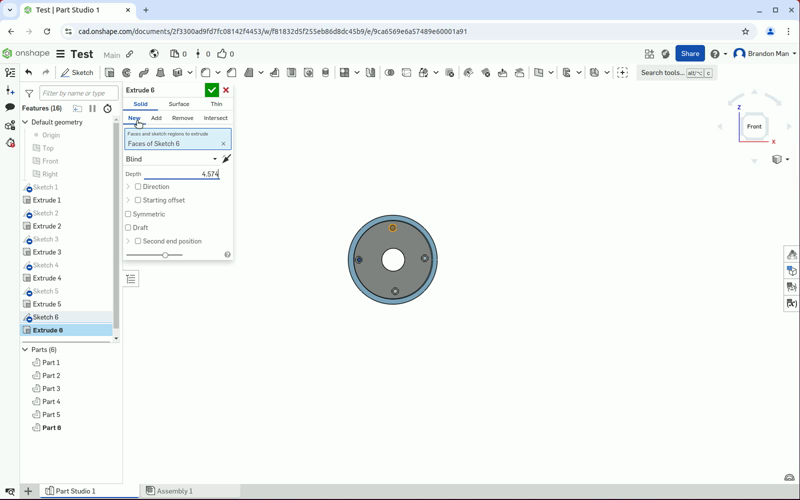
key(enter)
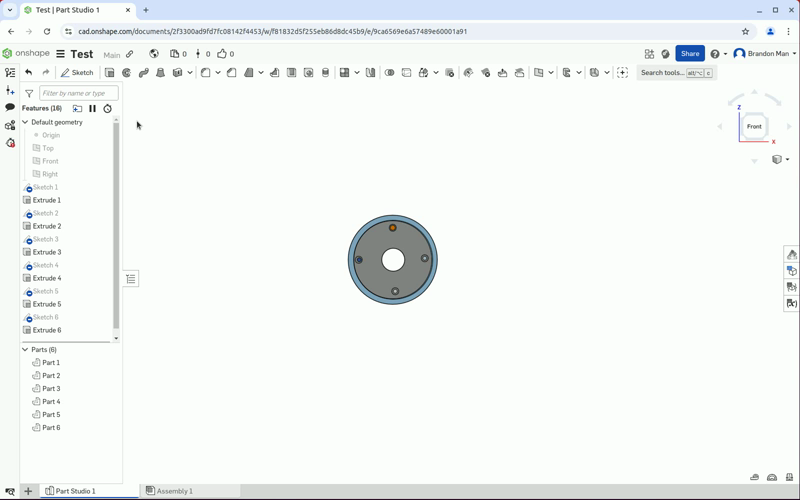
key(shift+h)
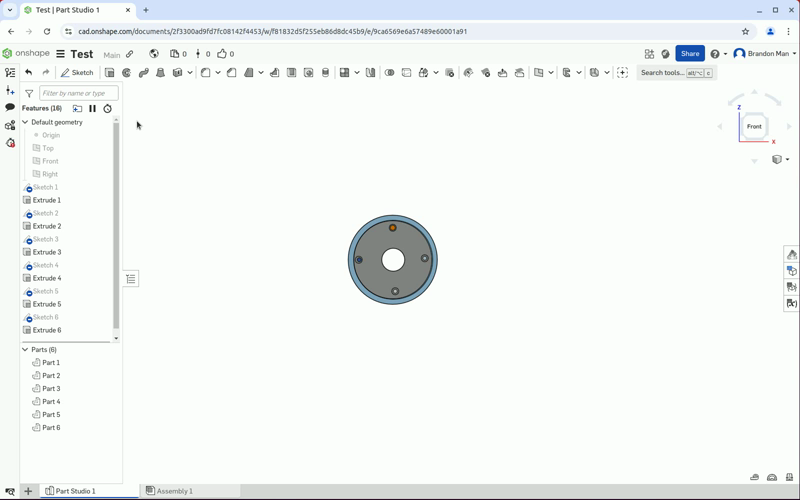
key(shift+h)
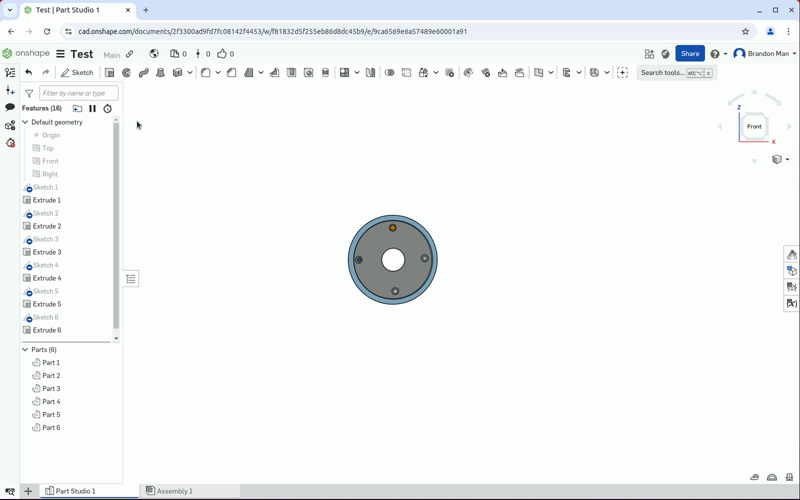
mouse_move(69, 189)
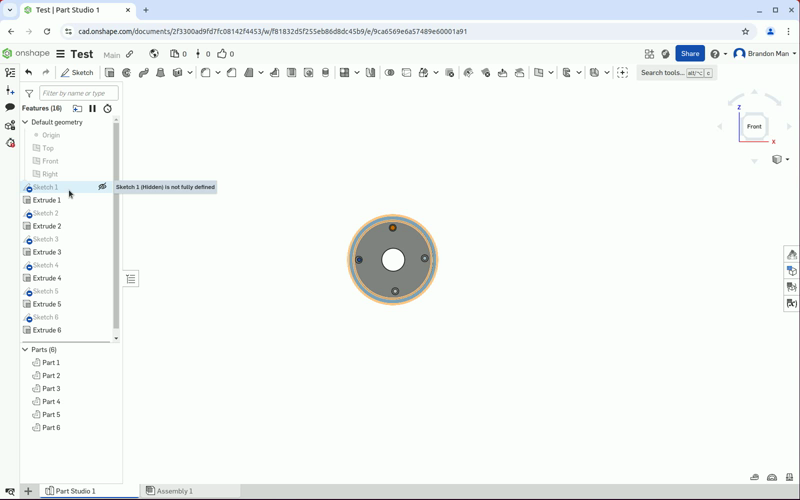
click(69, 189)
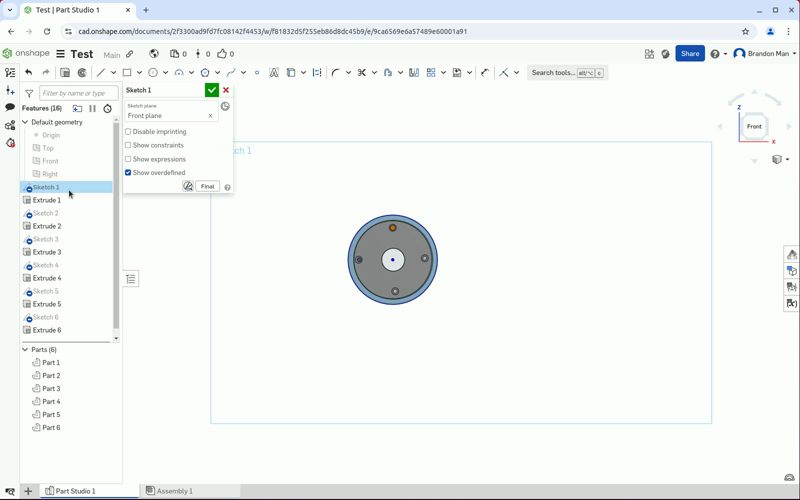
mouse_move(229, 92)
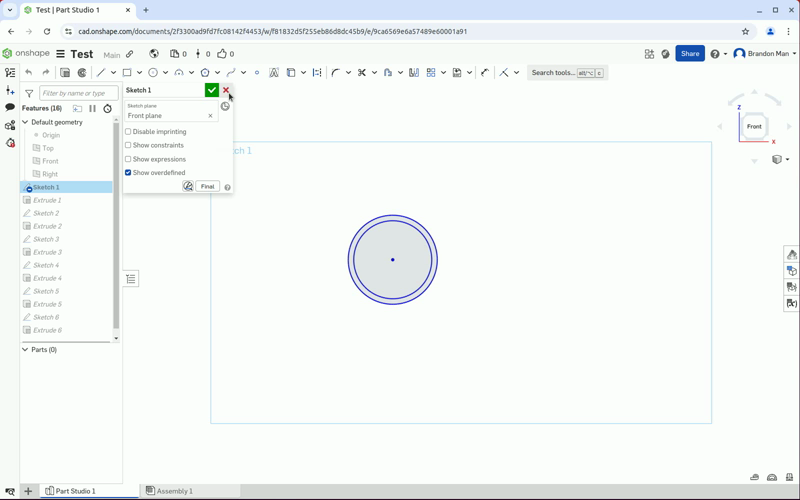
click(229, 92)
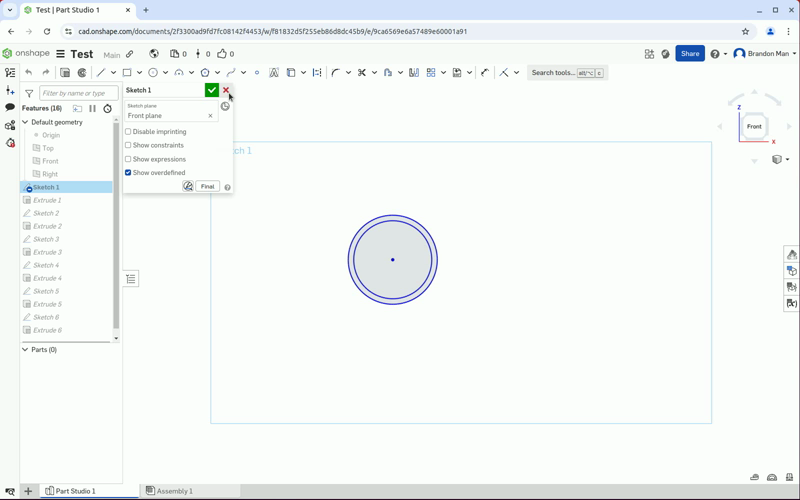
key(shift+s)
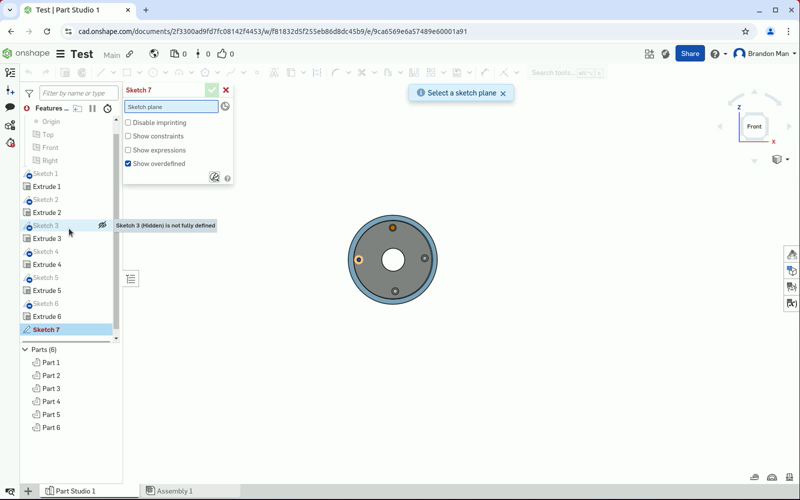
scroll(3)
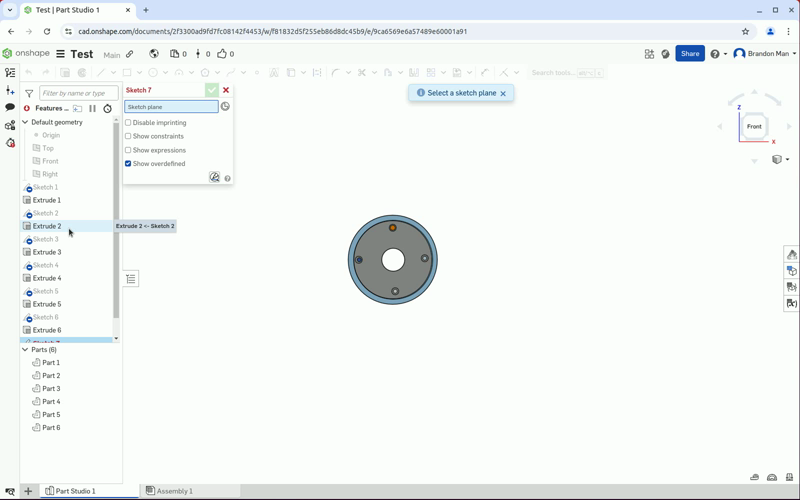
mouse_move(69, 163)
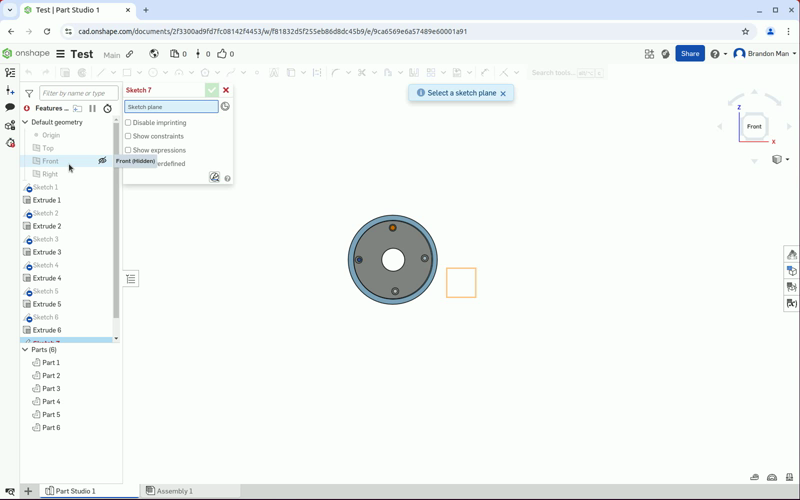
click(69, 163)
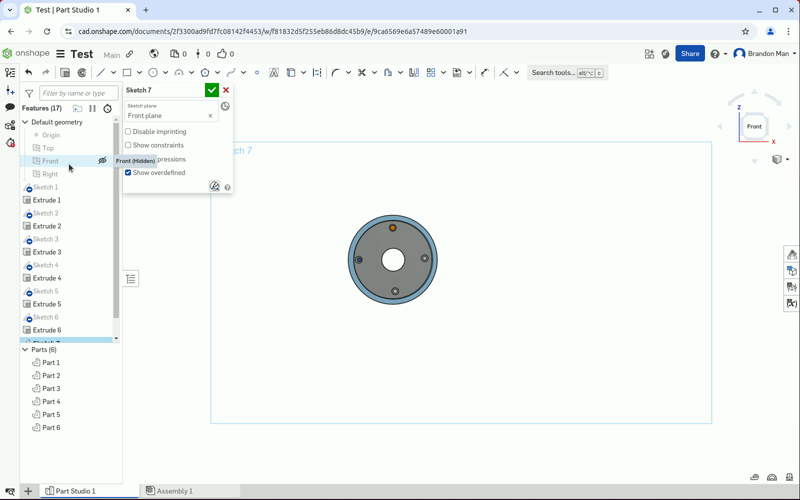
mouse_move(73, 352)
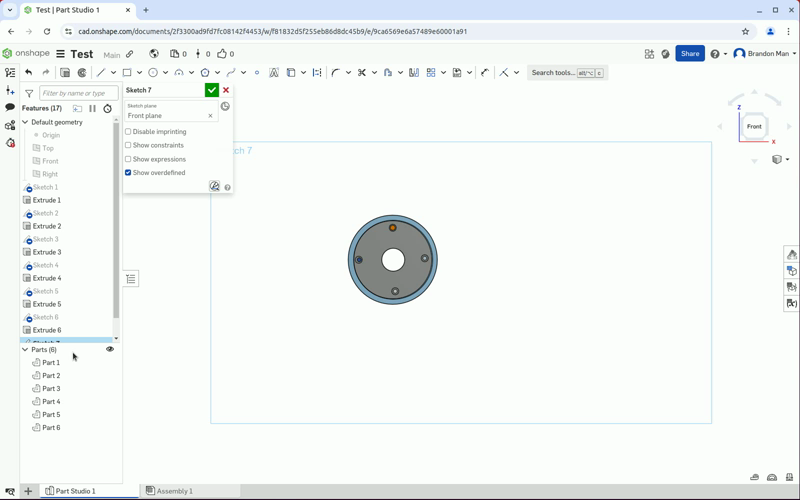
key(y)
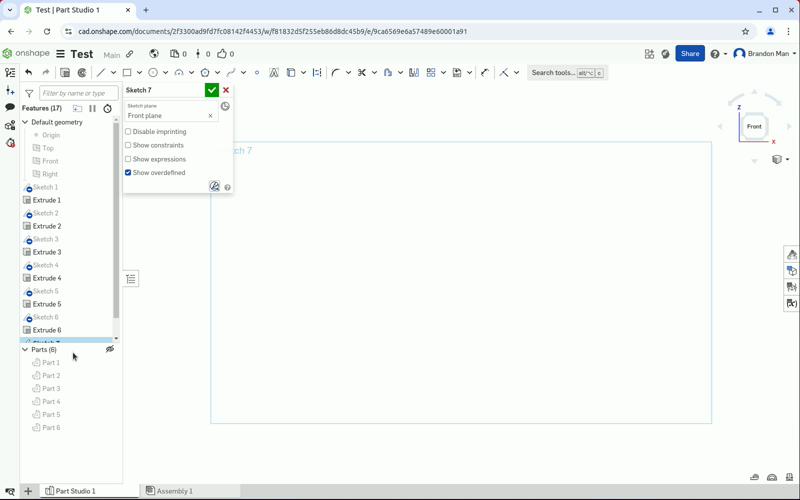
key(c)
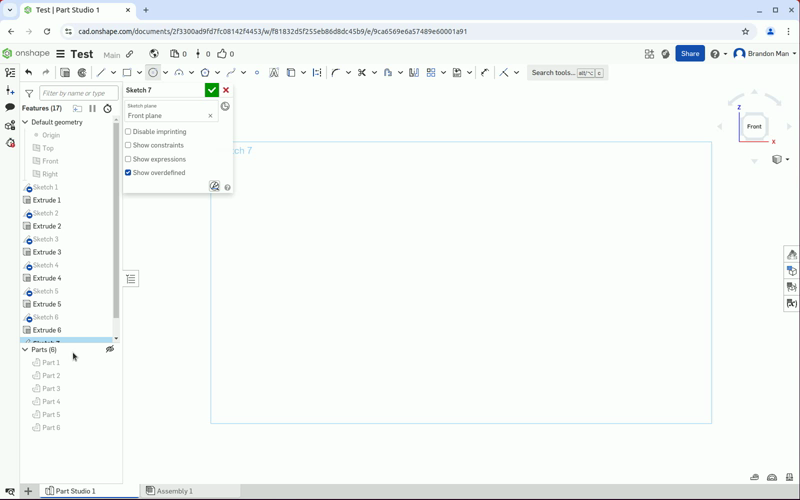
key_down(shift)
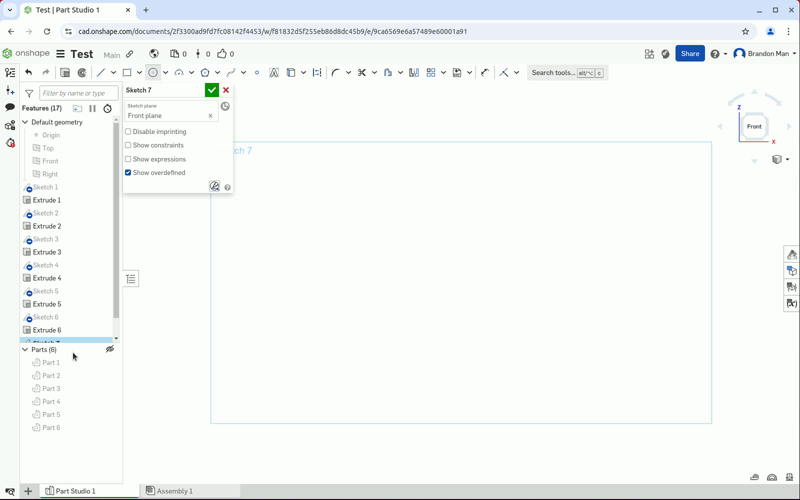
mouse_move(392, 259)
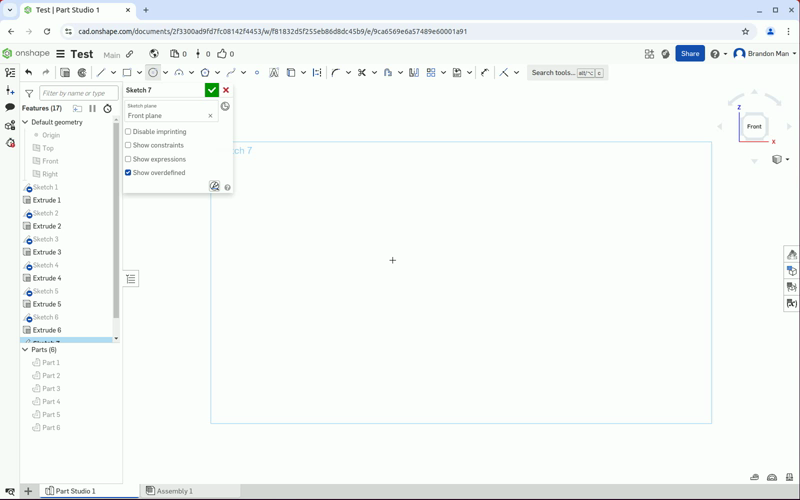
click(392, 259)
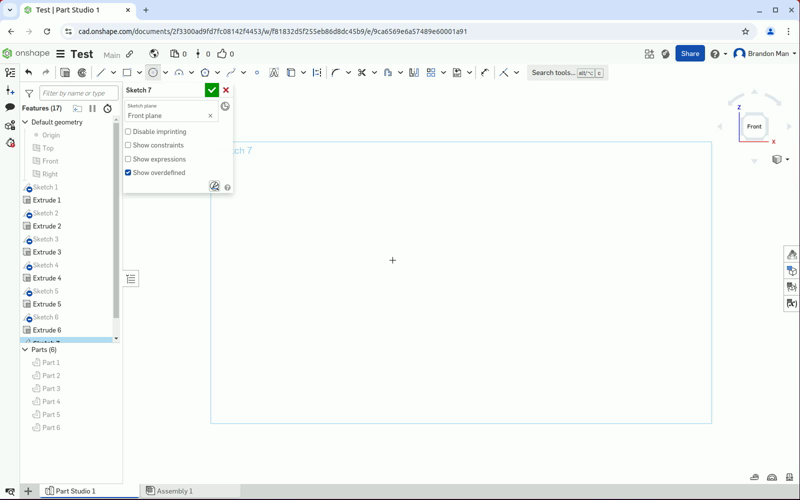
key_up(shift)
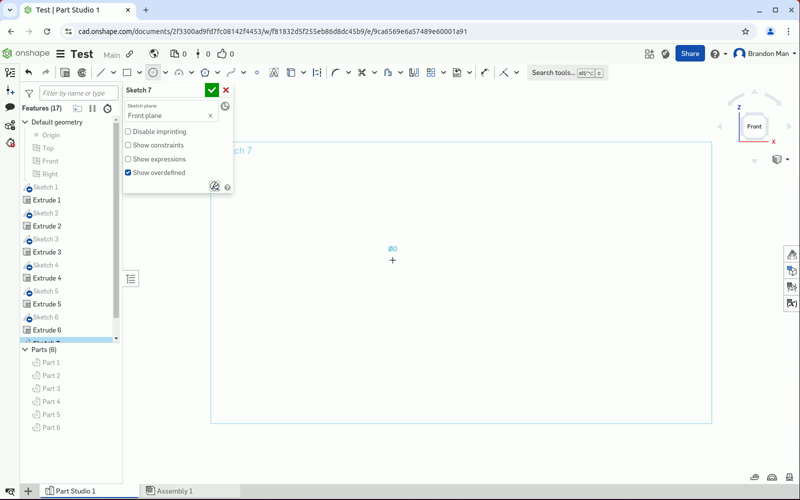
mouse_move(404, 259)
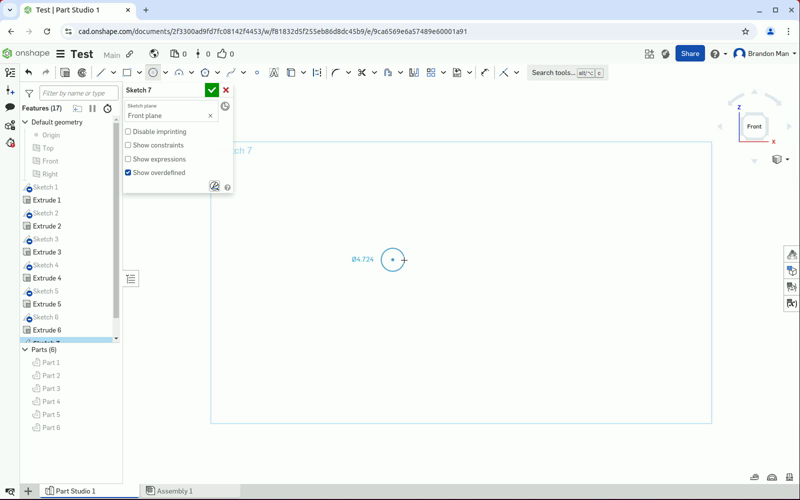
click(404, 259)
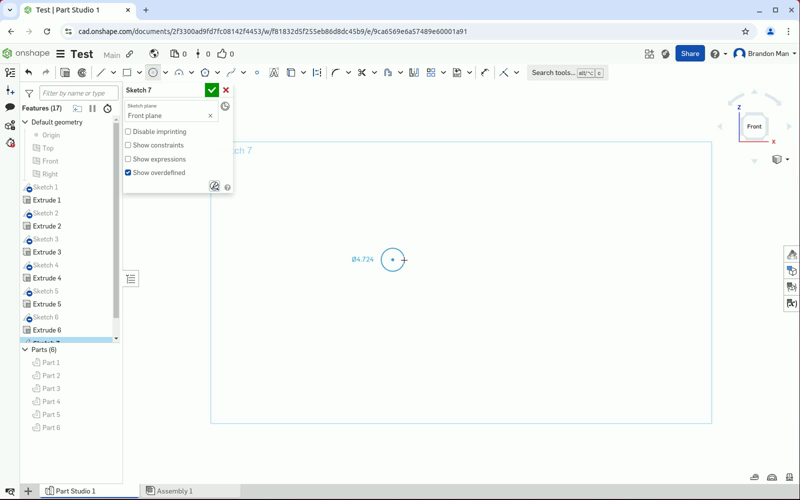
key(esc)
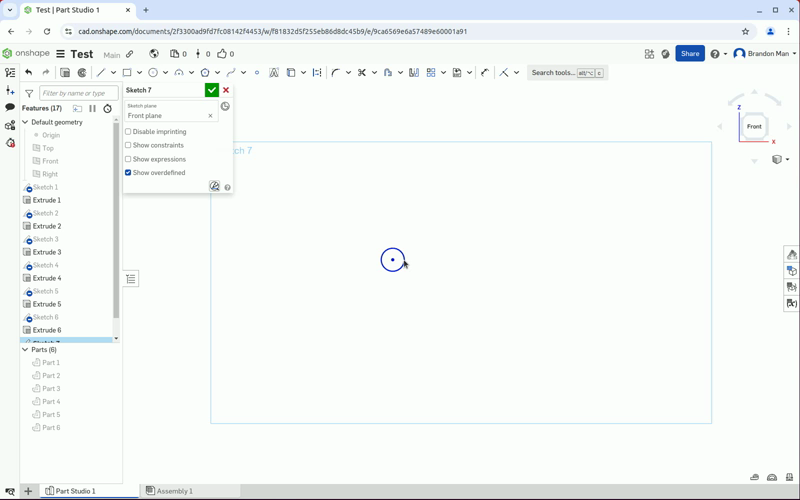
mouse_move(401, 253)
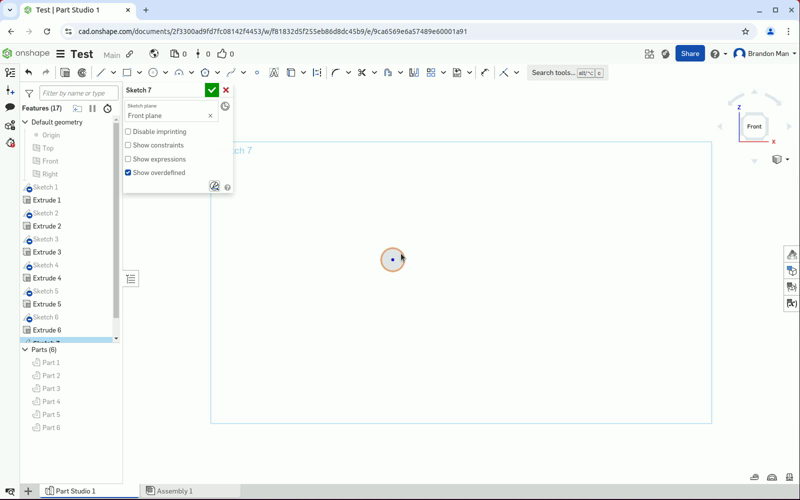
scroll(6)
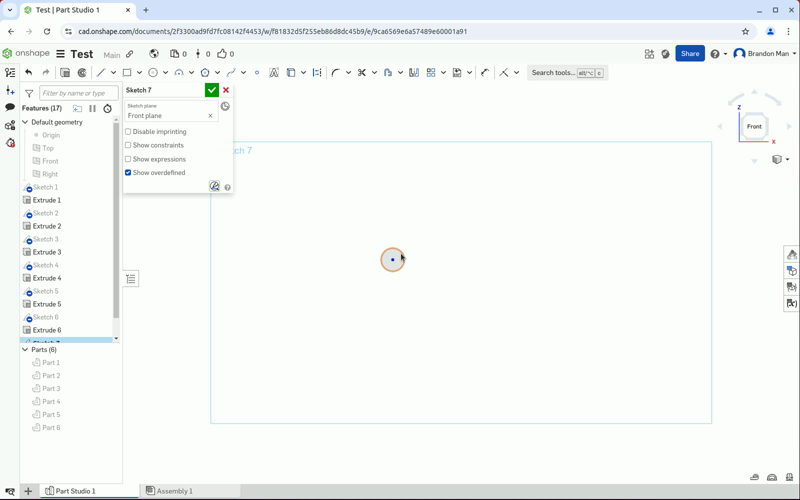
scroll(6)
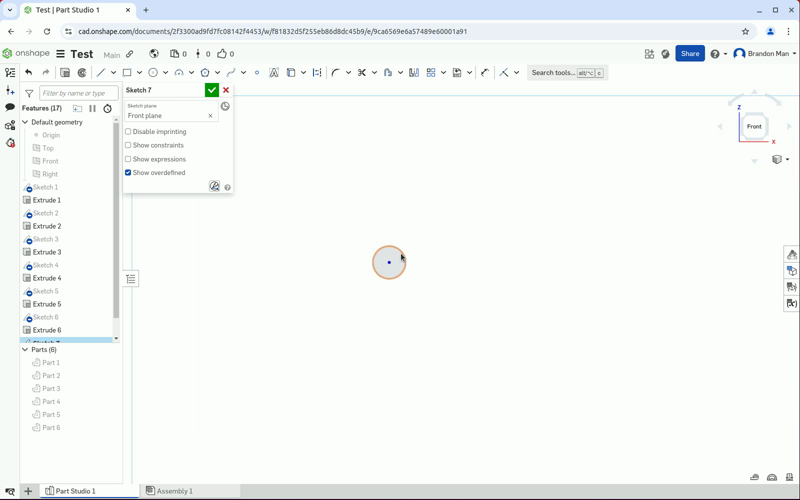
scroll(6)
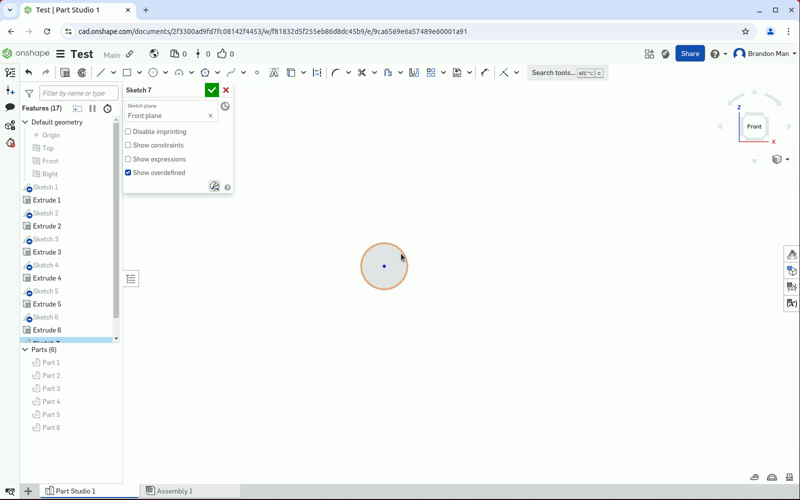
scroll(6)
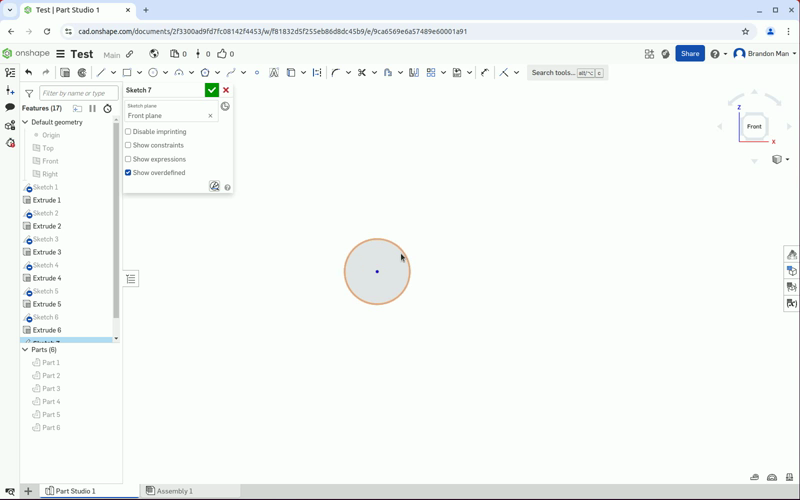
scroll(6)
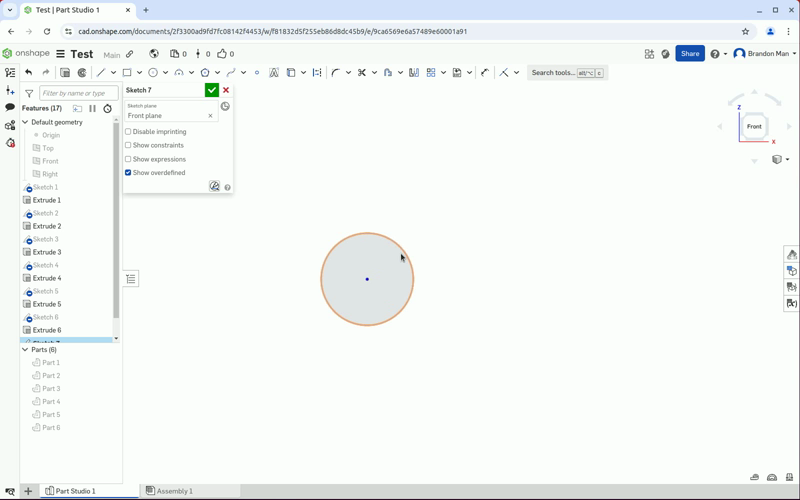
scroll(6)
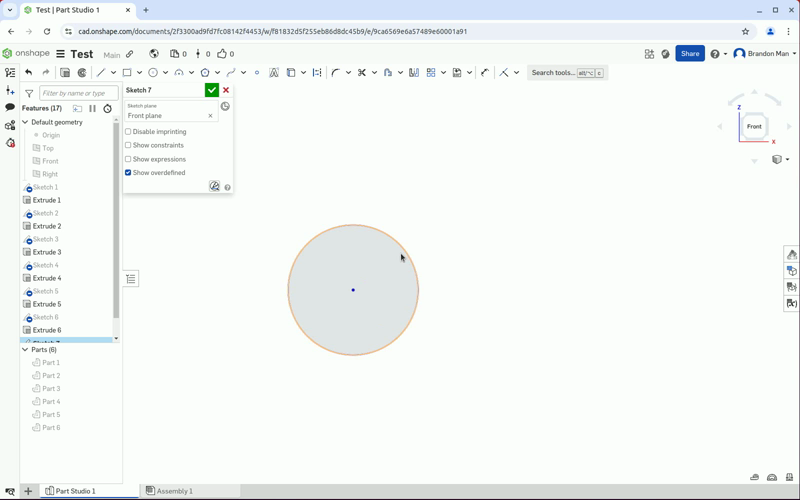
scroll(6)
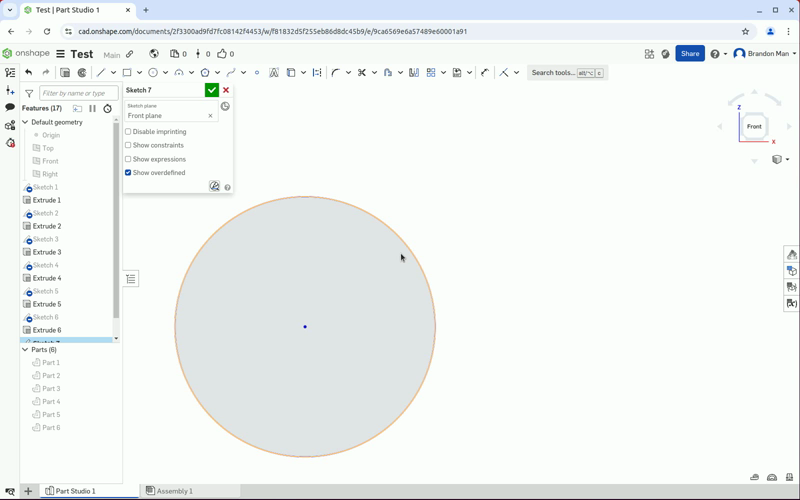
click(401, 253)
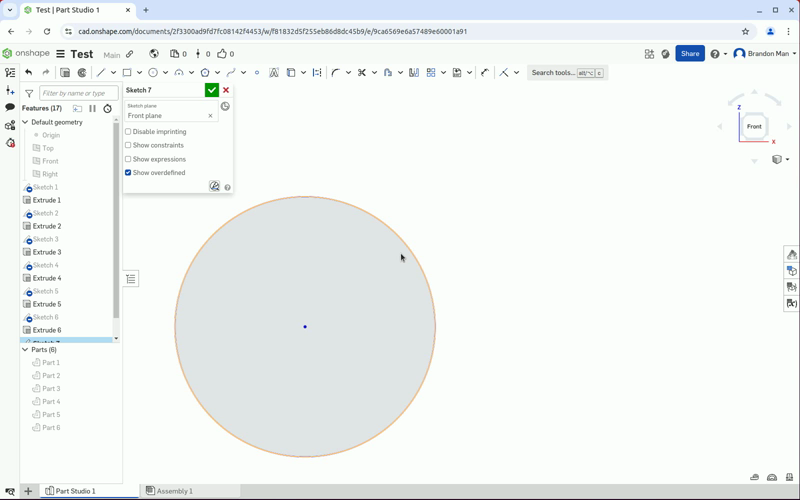
scroll(-6)
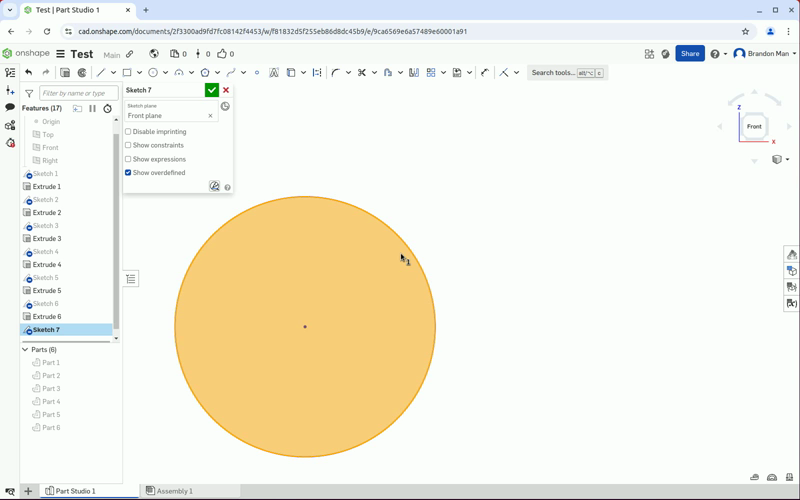
scroll(-6)
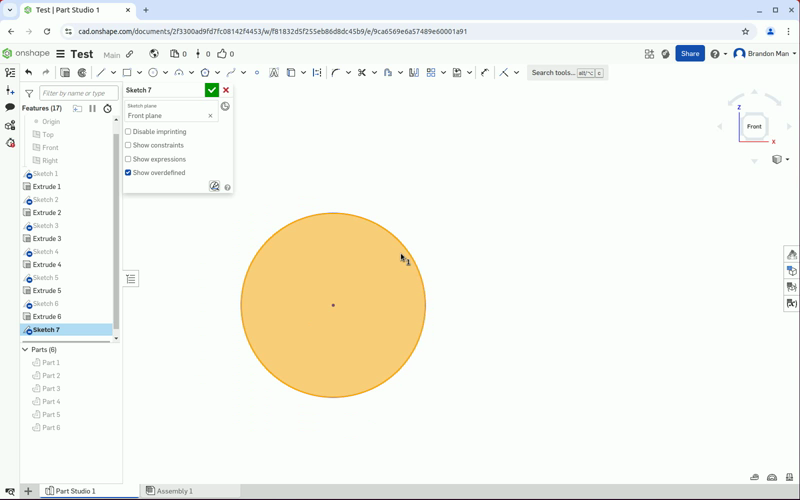
scroll(-6)
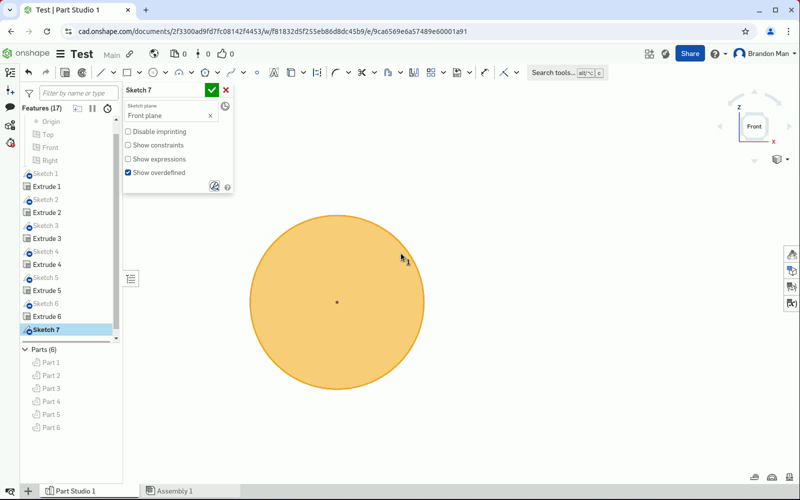
scroll(-6)
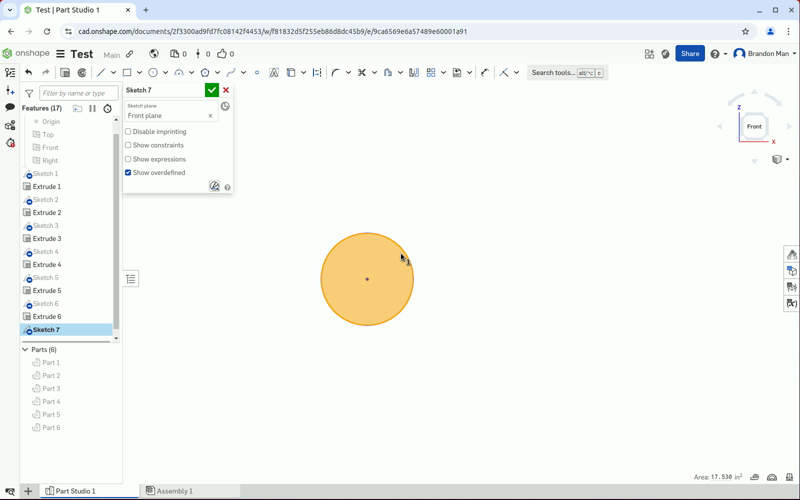
scroll(-6)
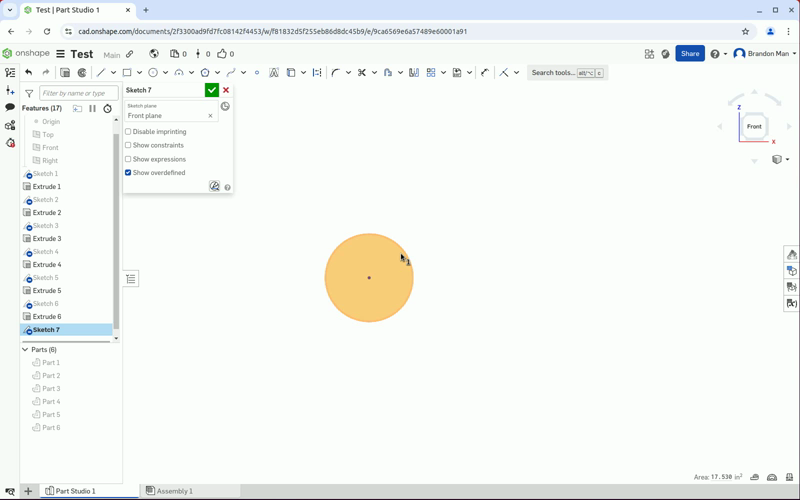
scroll(-6)
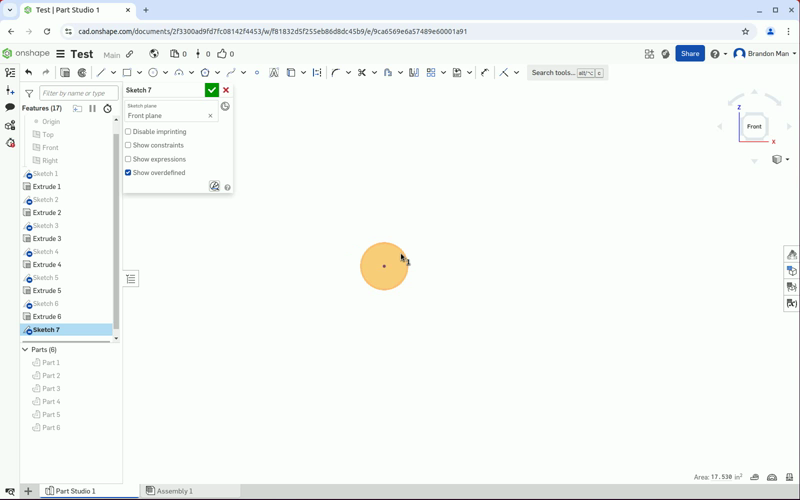
scroll(-6)
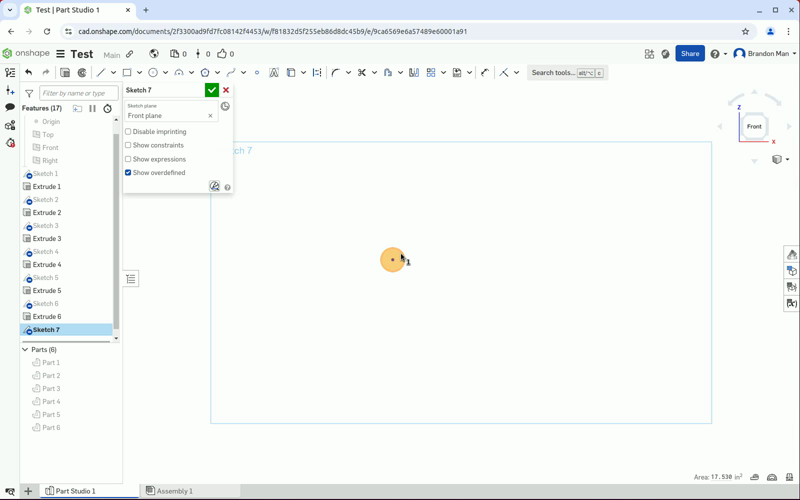
mouse_move(73, 352)
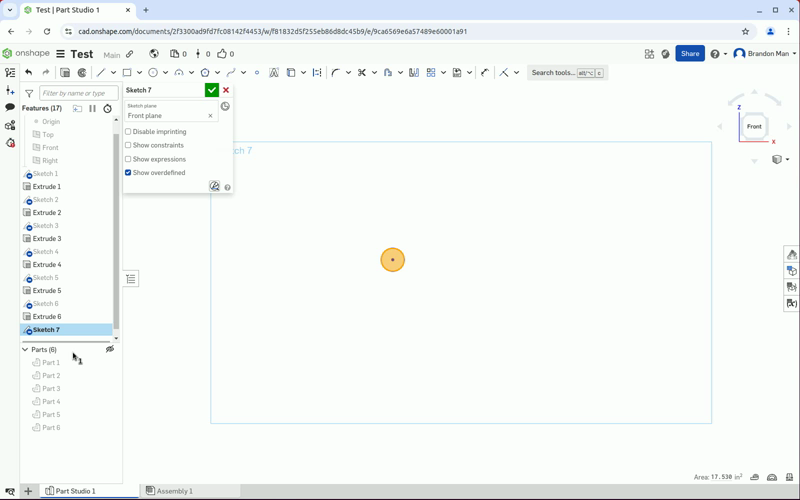
key(shift+y)
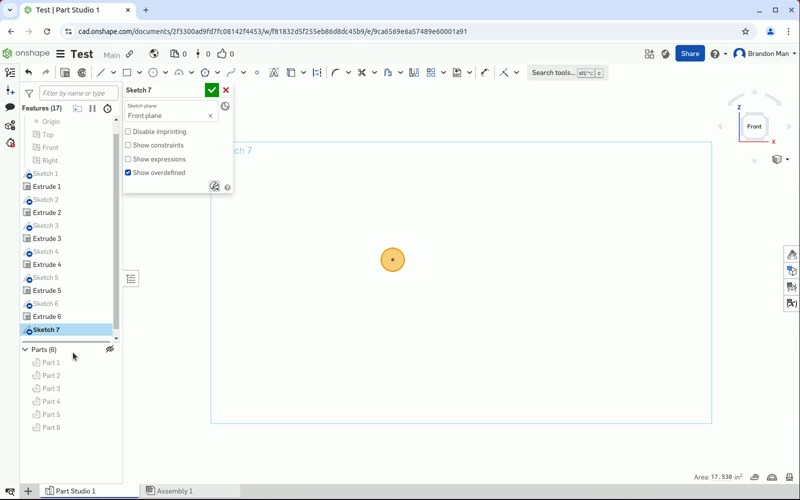
key(shift+e)
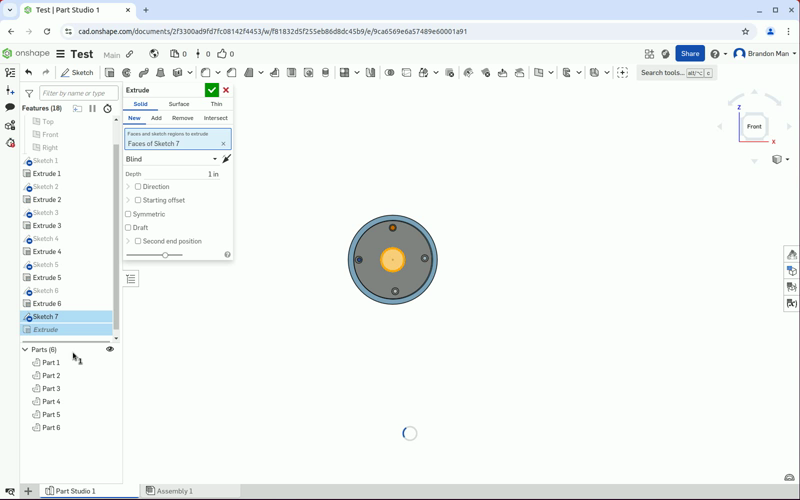
mouse_move(143, 106)
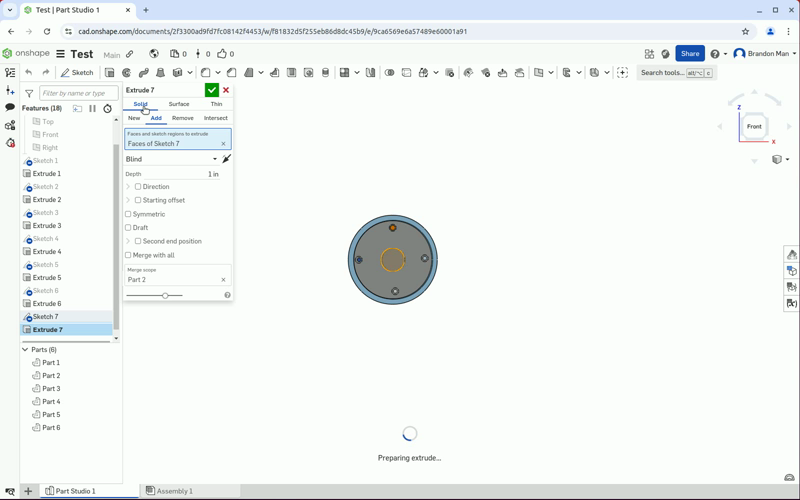
click(143, 106)
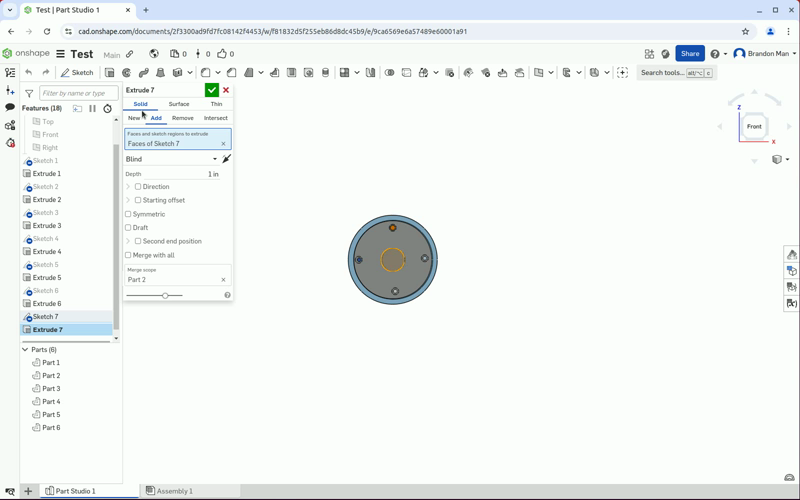
mouse_move(137, 120)
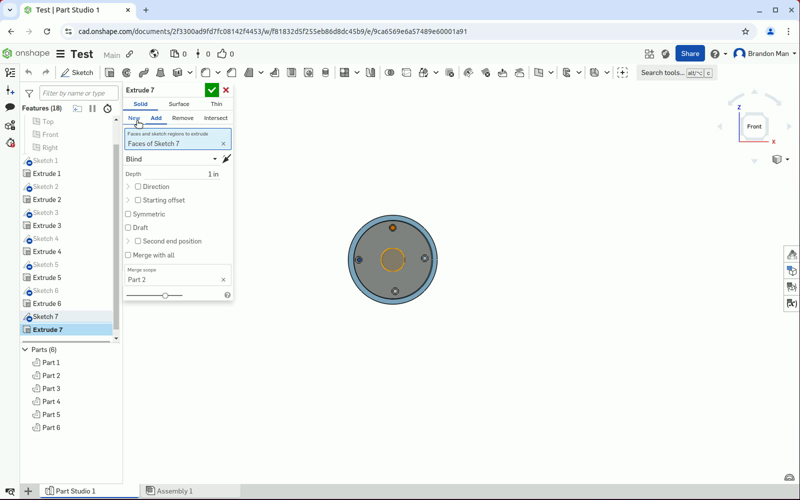
click(137, 120)
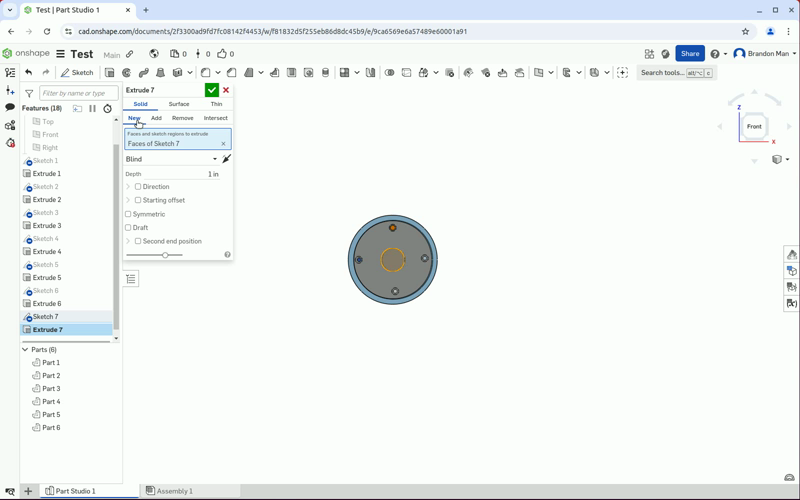
key(tab, 4)
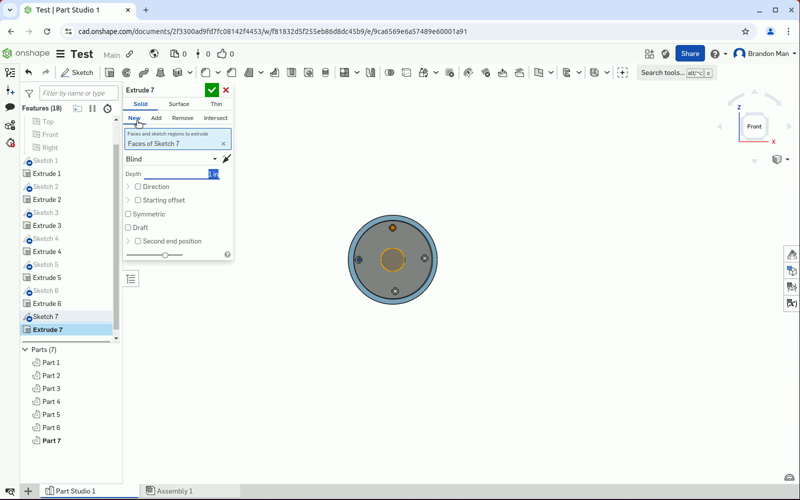
text(4.574)
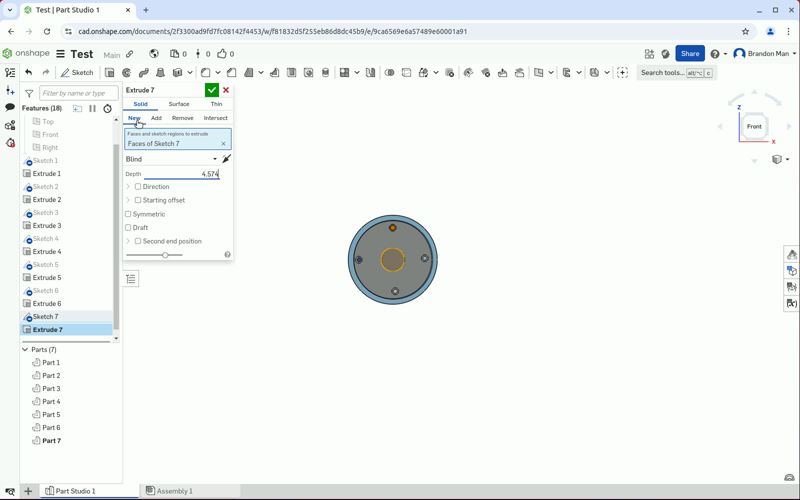
key(enter)
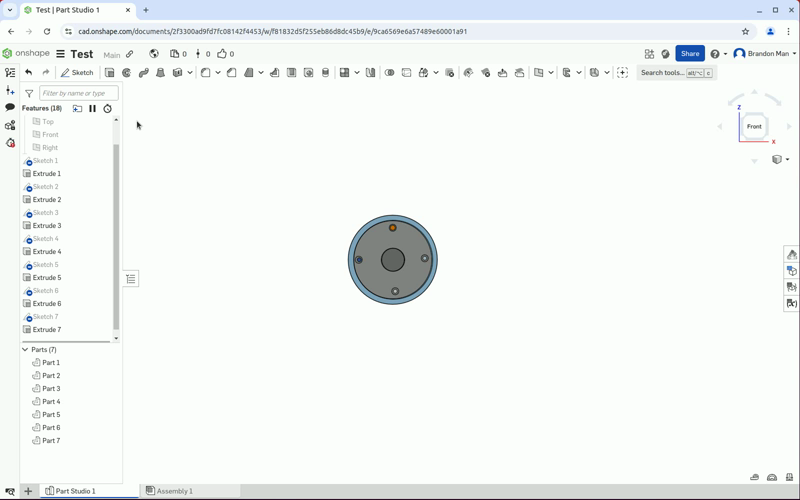
key(shift+h)
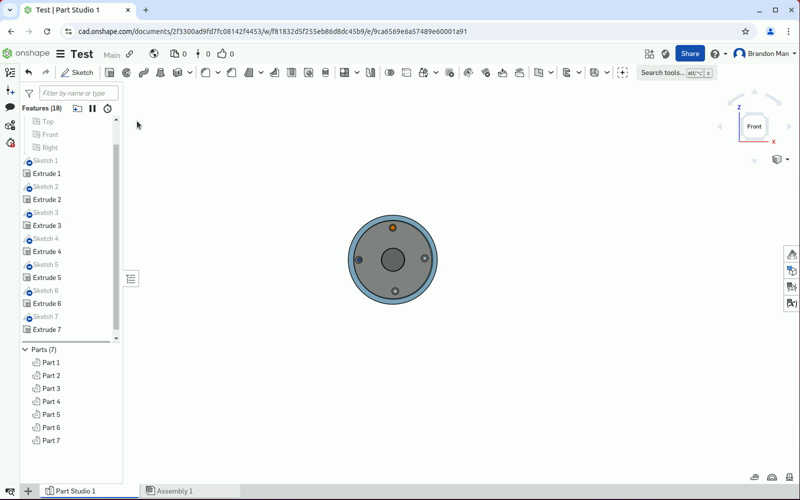
key(shift+h)
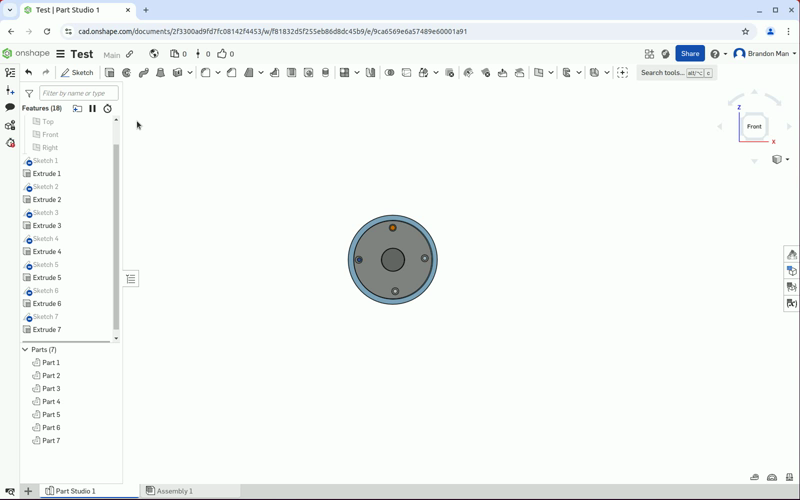
mouse_move(69, 163)
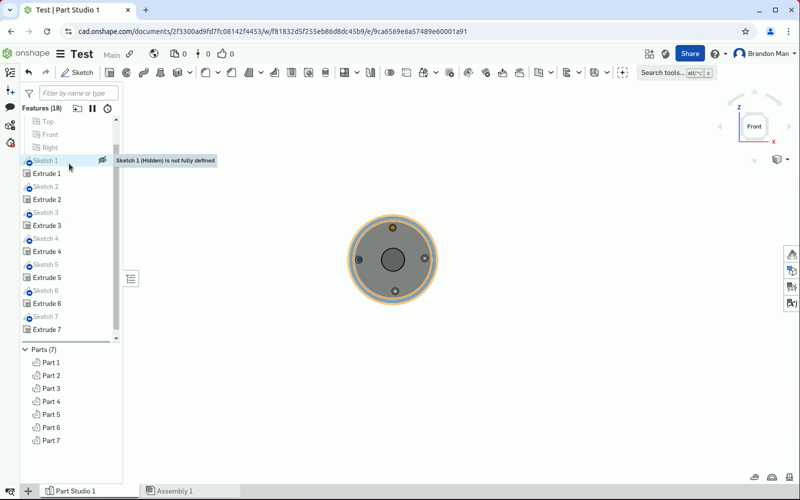
click(69, 163)
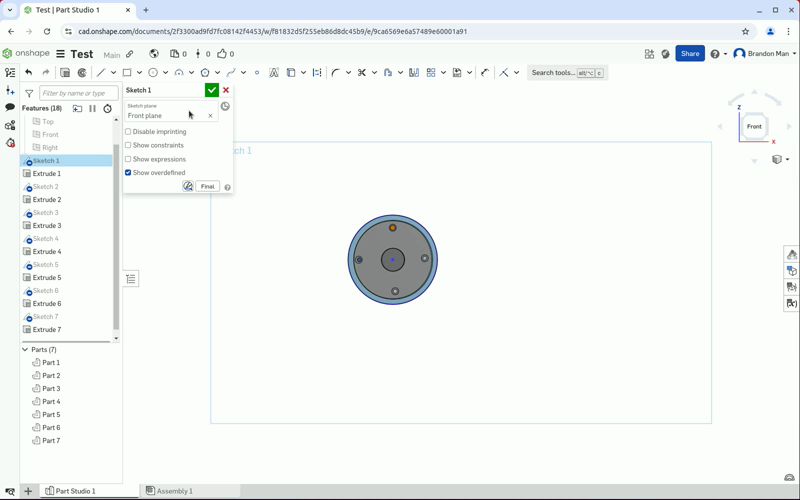
mouse_move(229, 92)
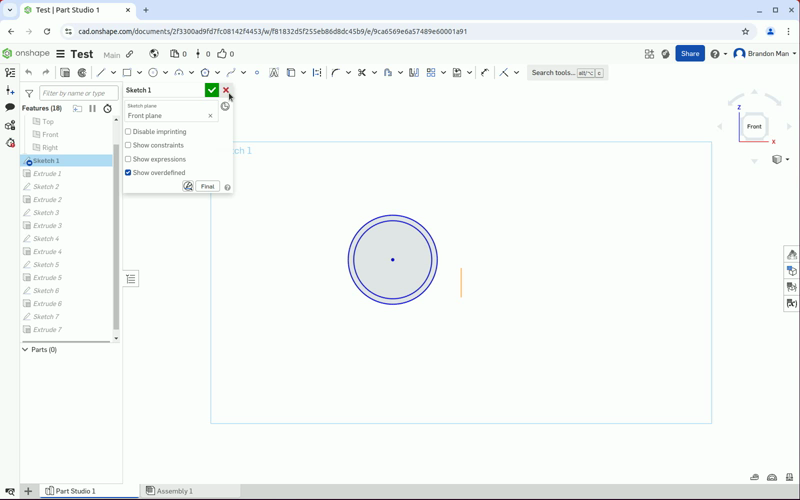
click(229, 92)
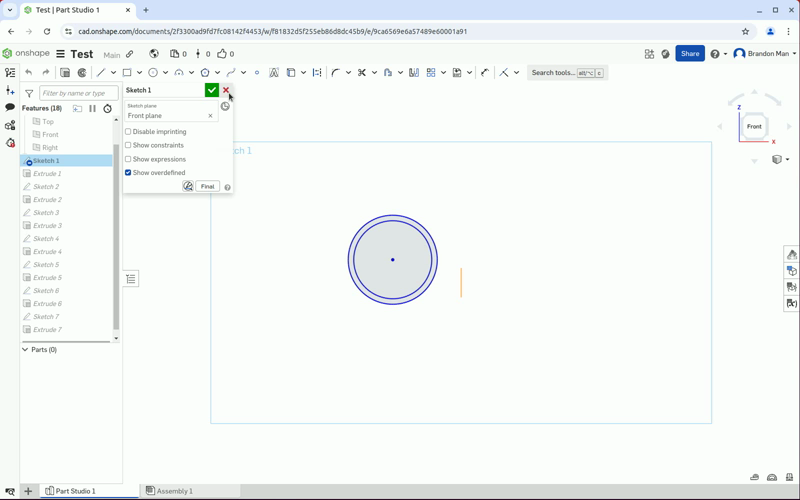
key(shift+s)
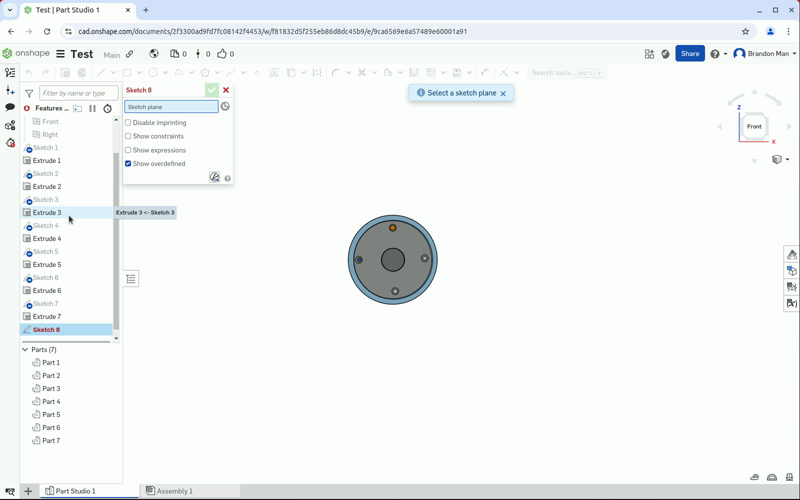
scroll(3)
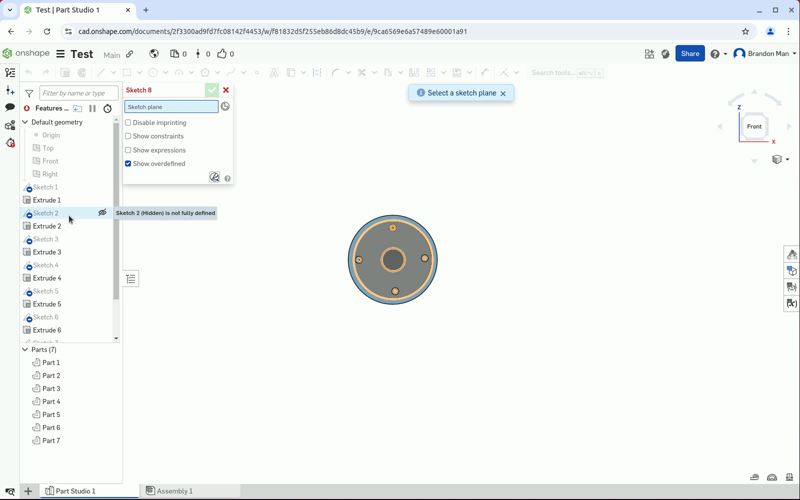
mouse_move(69, 163)
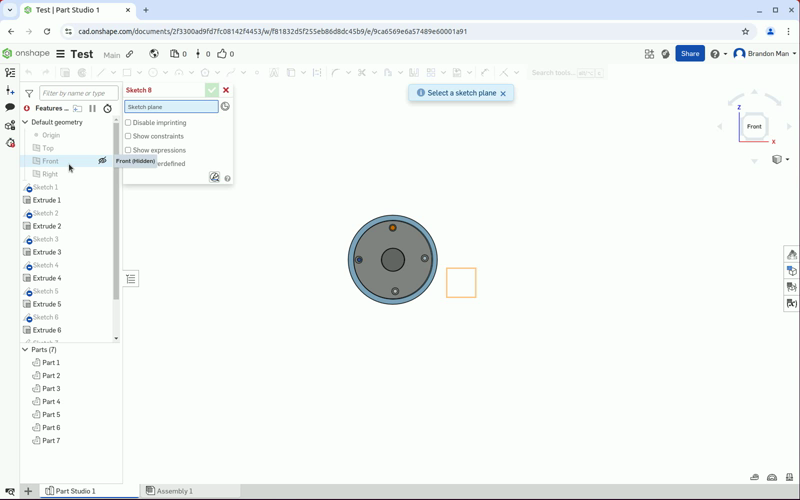
click(69, 163)
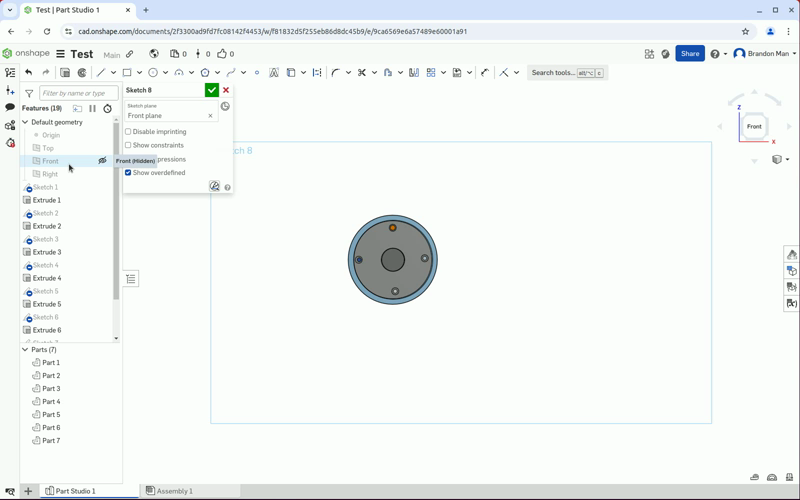
mouse_move(73, 352)
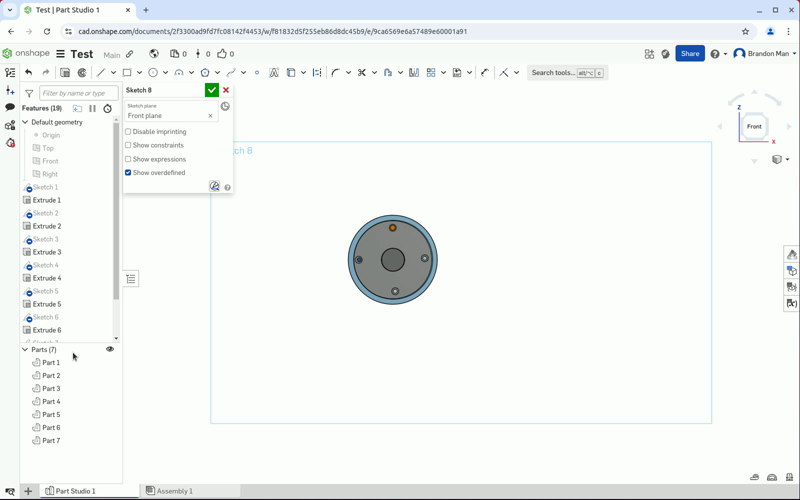
key(y)
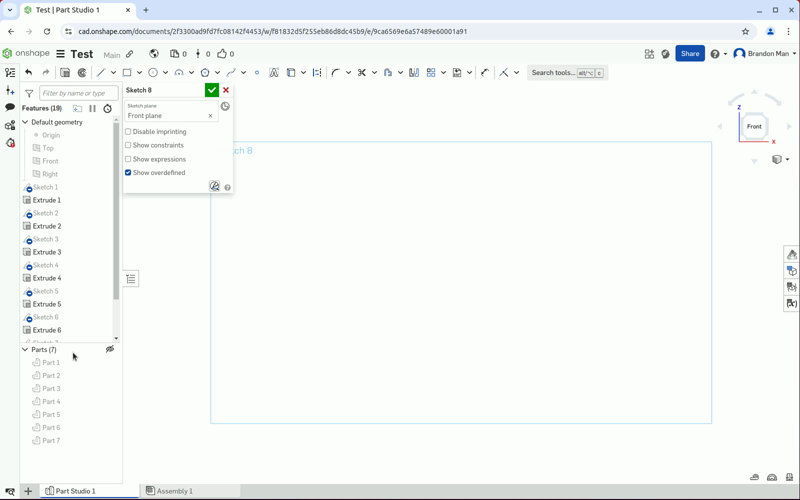
key(l)
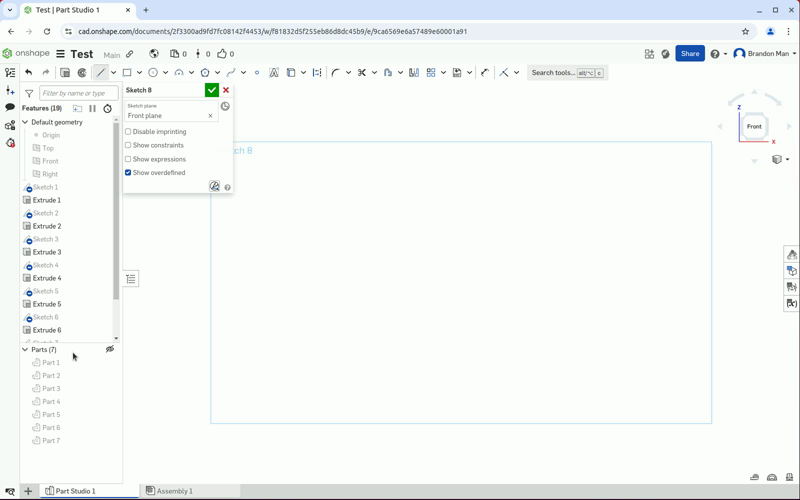
key_down(shift)
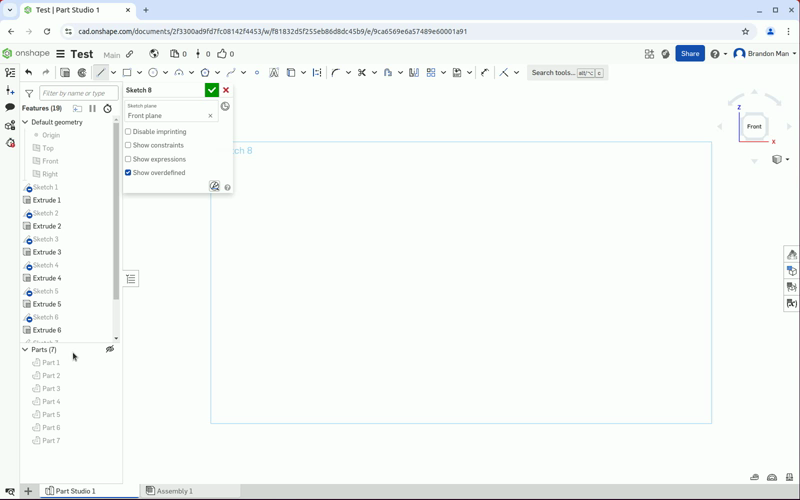
mouse_move(506, 332)
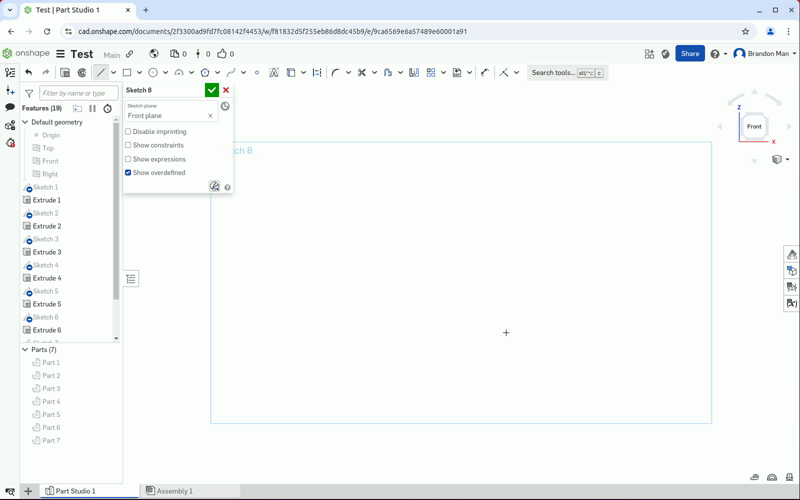
click(506, 332)
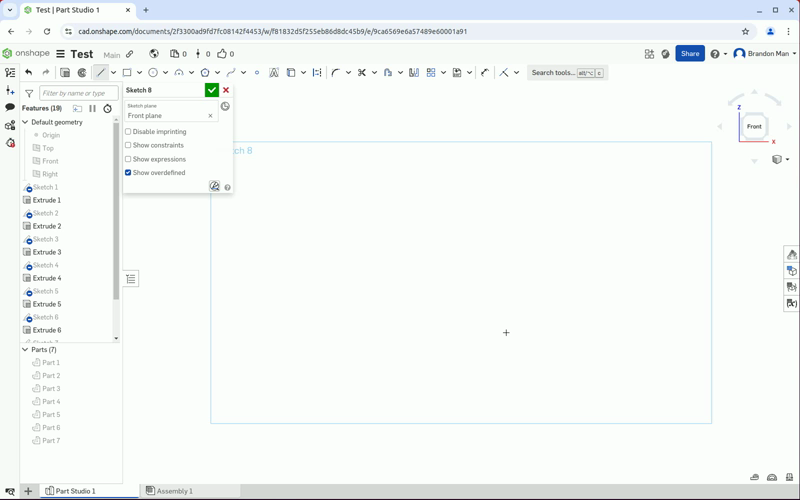
key_up(shift)
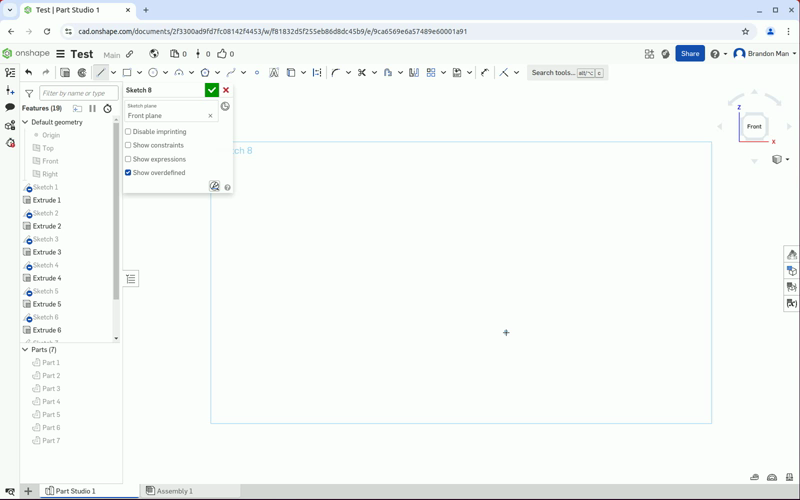
key_down(shift)
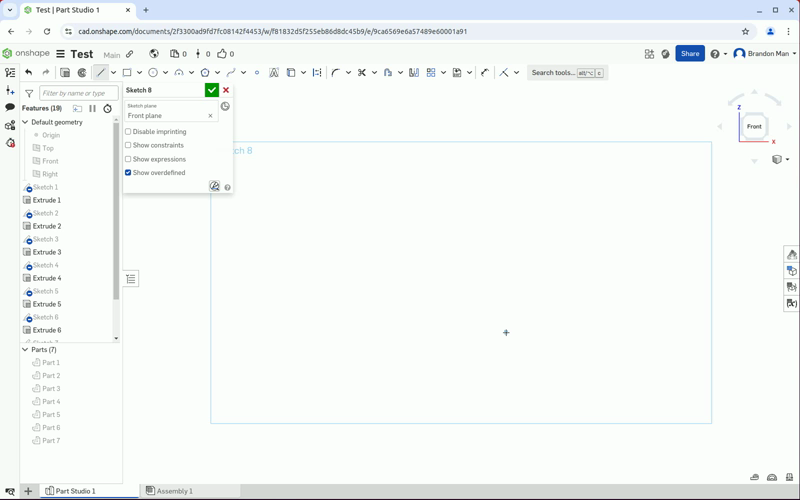
mouse_move(536, 332)
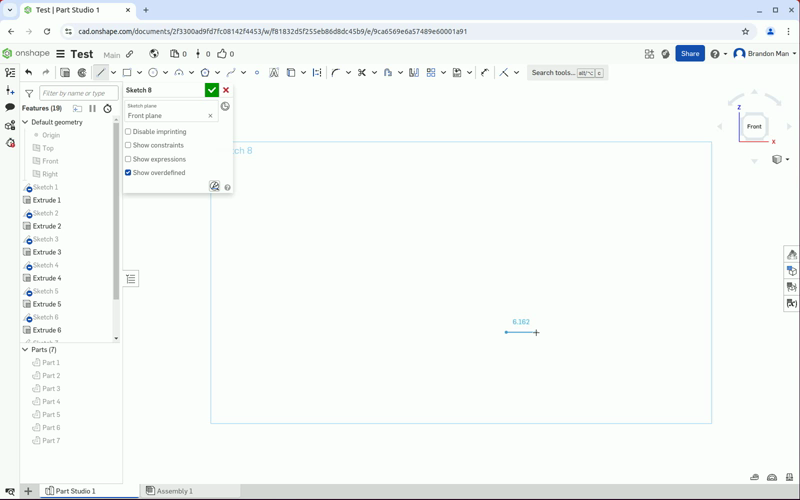
mouse_move(554, 332)
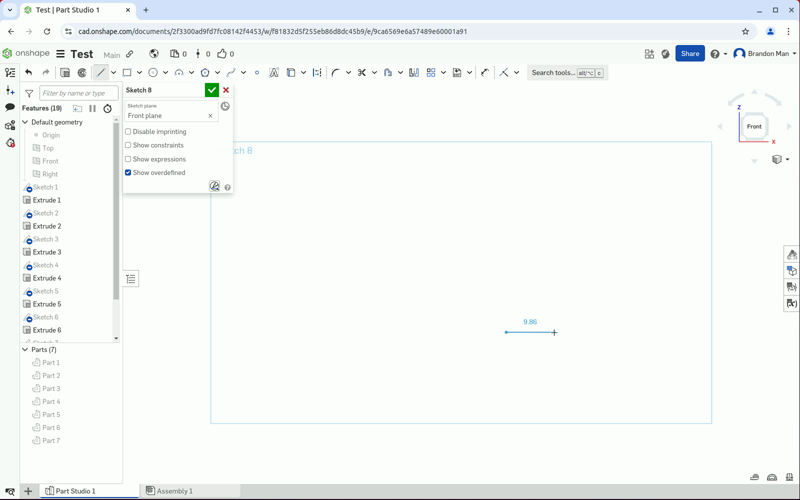
click(554, 332)
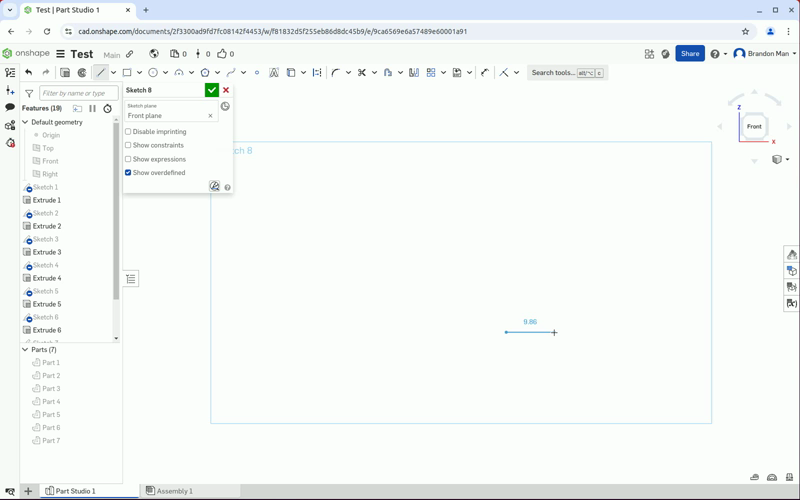
key_up(shift)
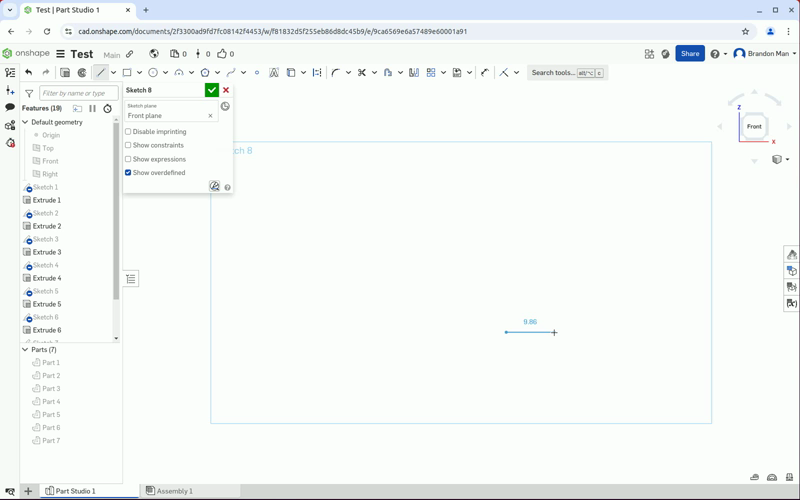
key_down(shift)
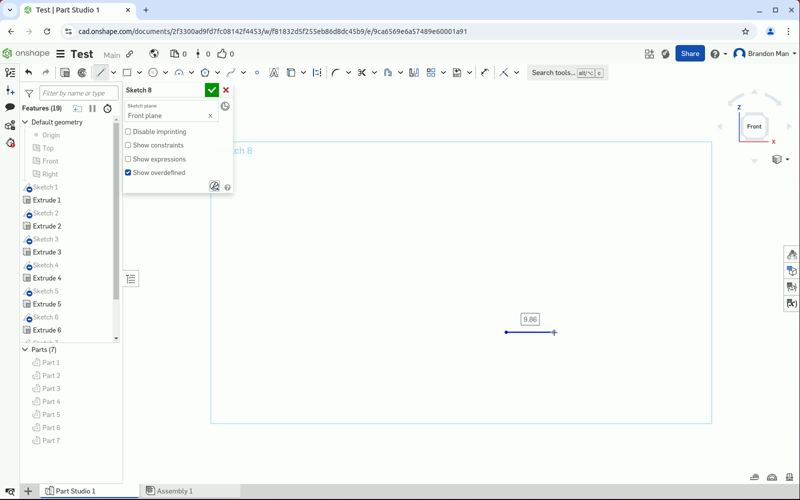
mouse_move(584, 332)
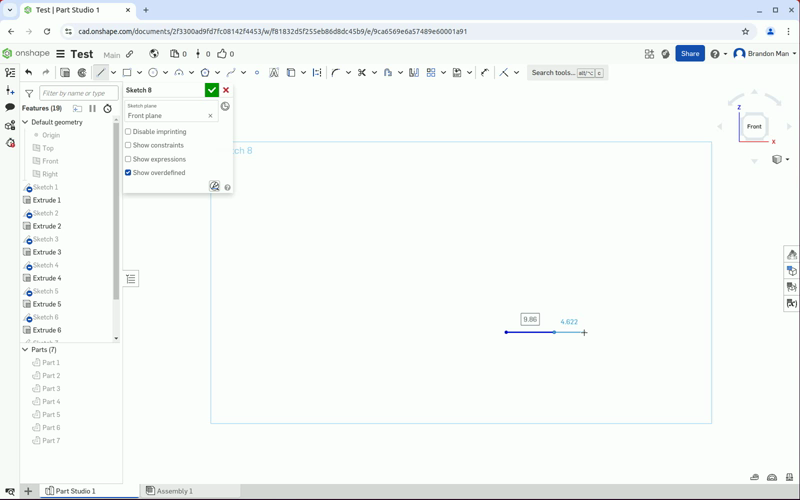
mouse_move(554, 287)
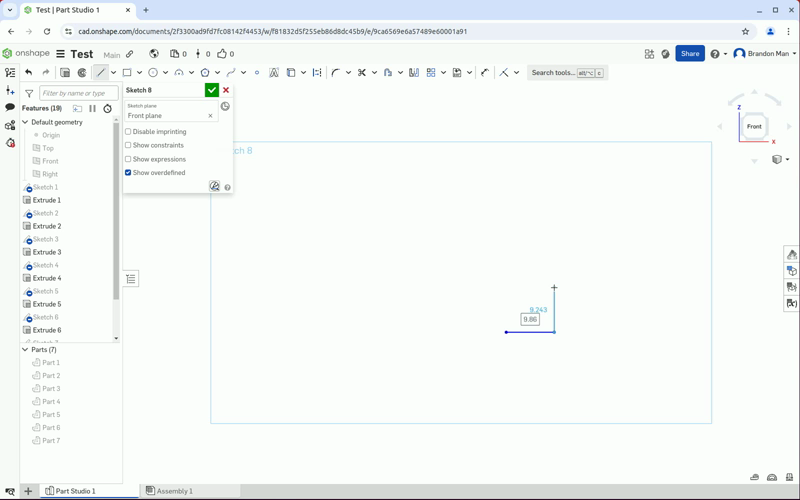
click(554, 287)
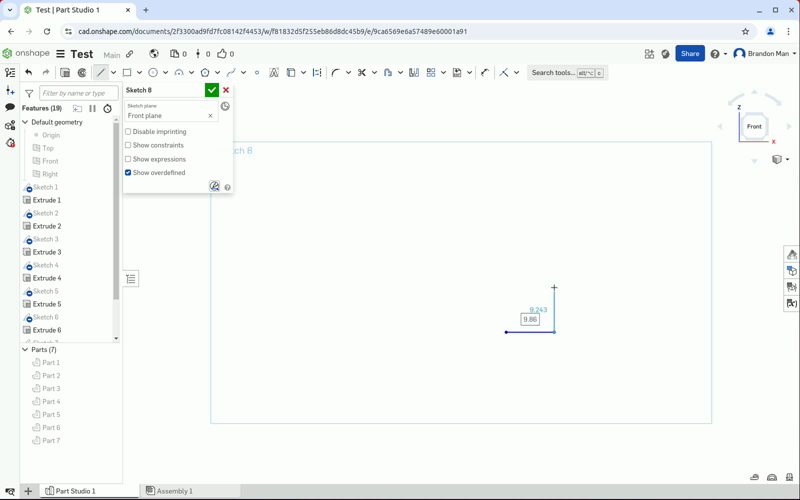
key_up(shift)
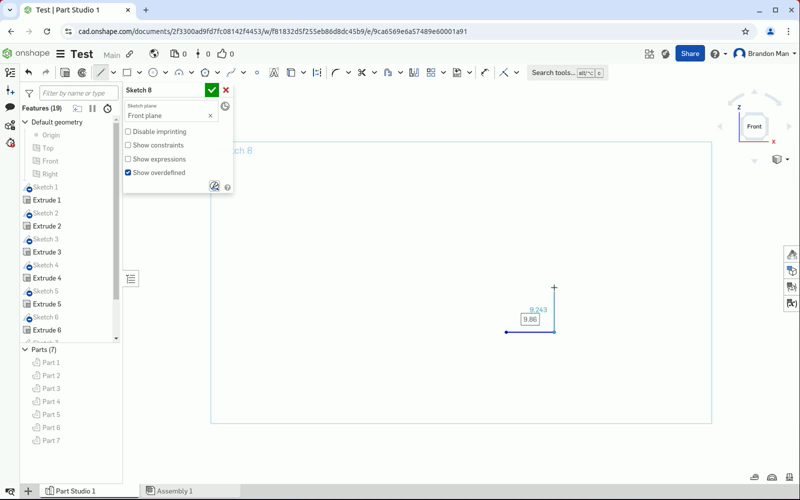
key_down(shift)
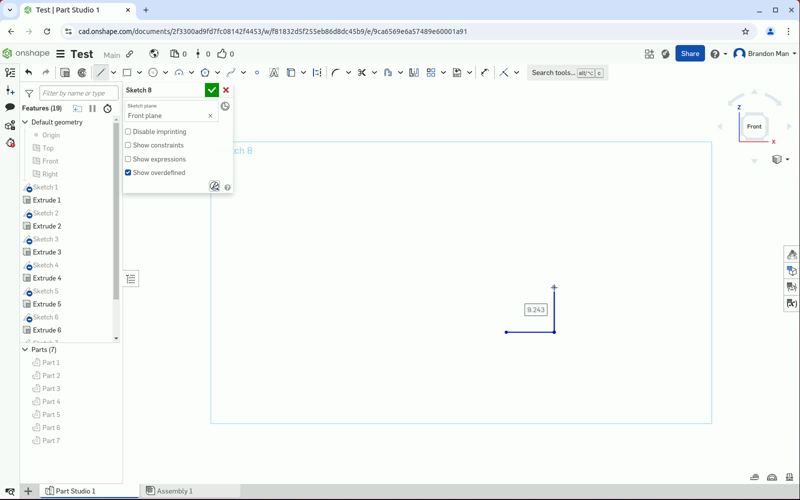
mouse_move(584, 287)
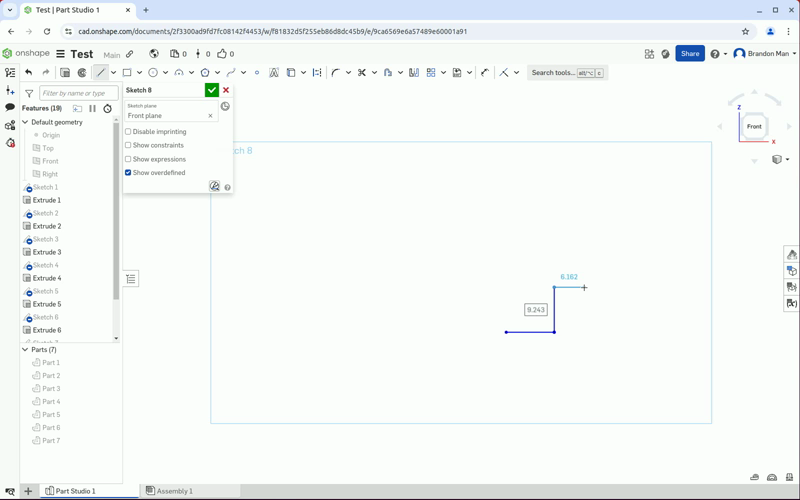
mouse_move(506, 287)
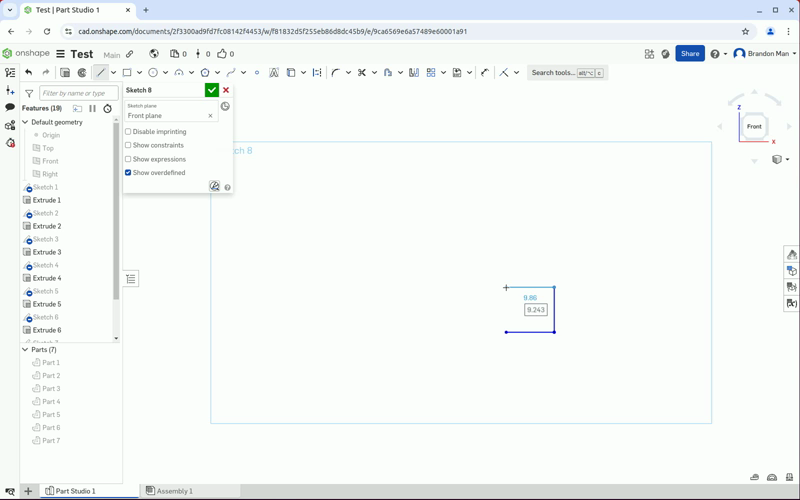
click(506, 287)
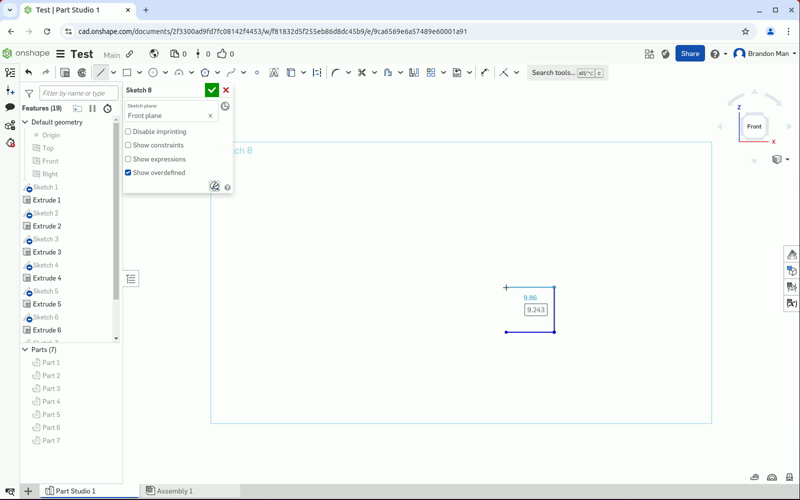
key_up(shift)
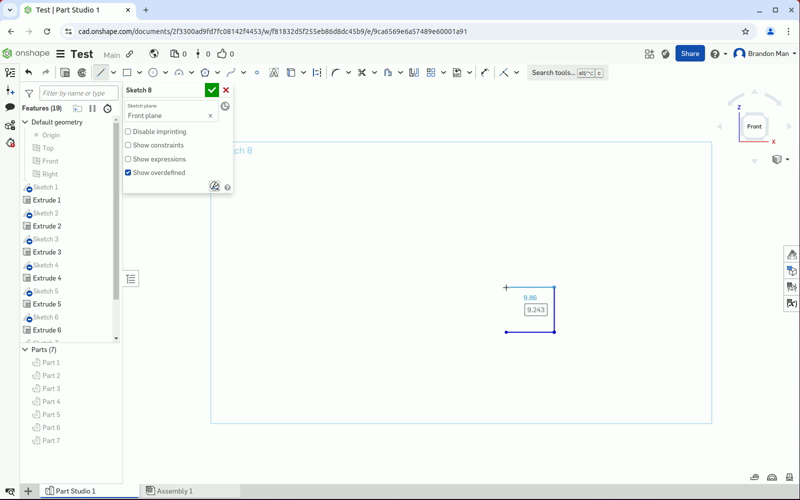
mouse_move(536, 287)
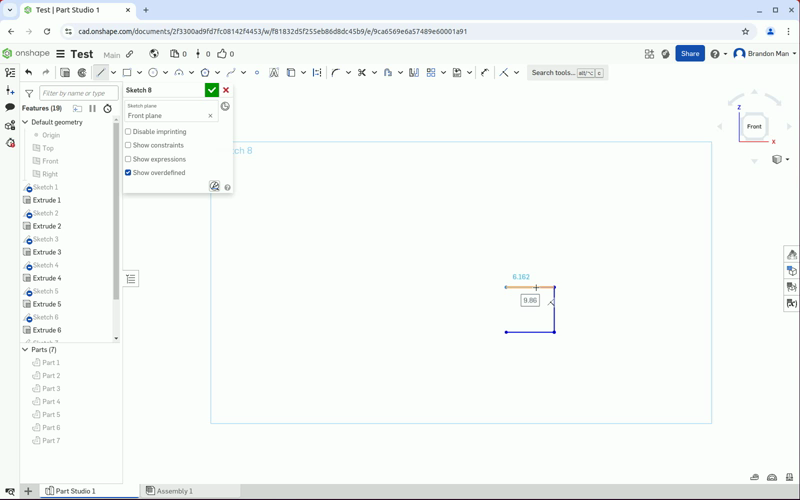
key_down(shift)
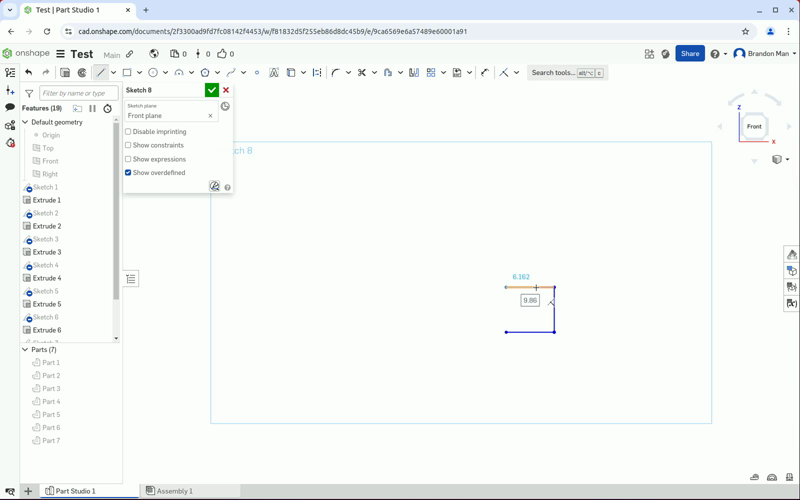
mouse_move(506, 332)
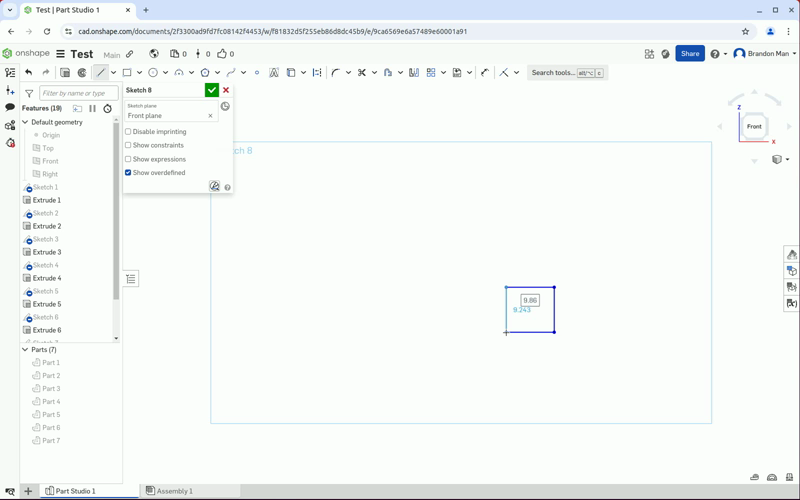
key_up(shift)
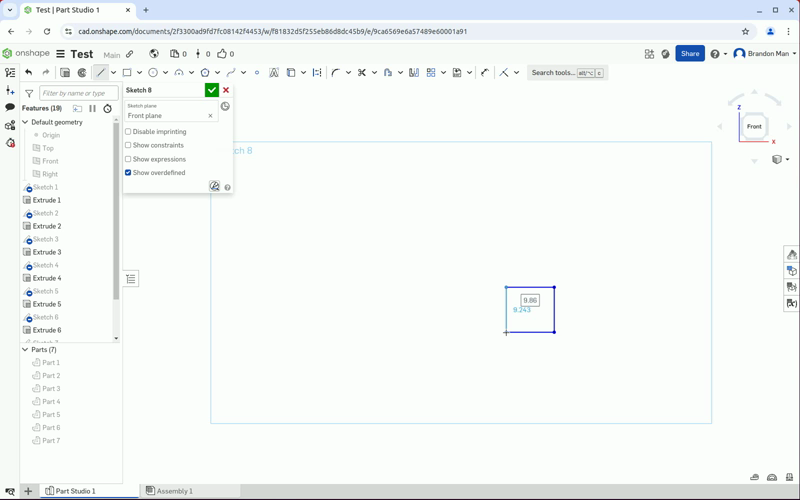
click(506, 332)
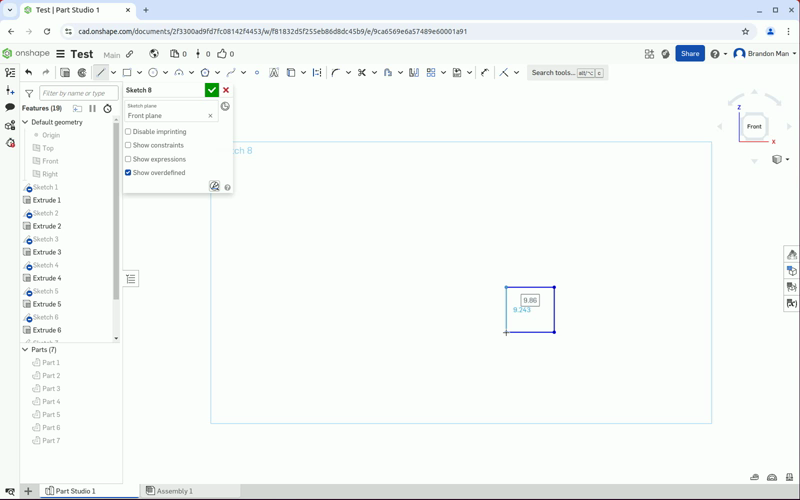
key(esc)
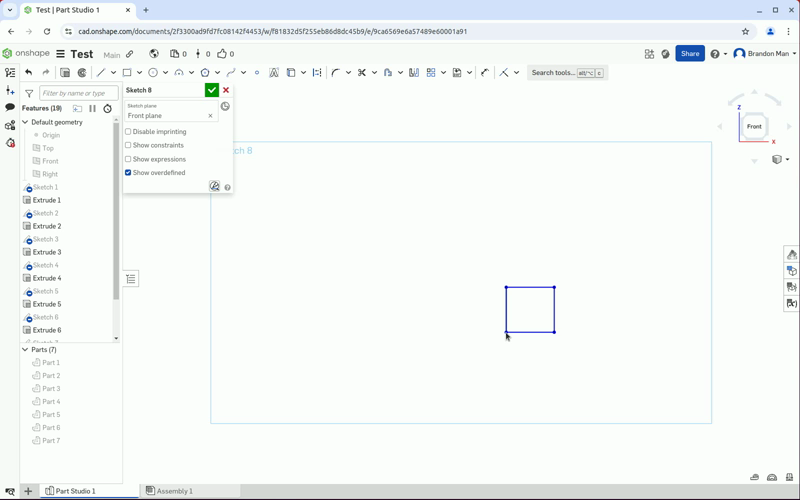
mouse_move(514, 320)
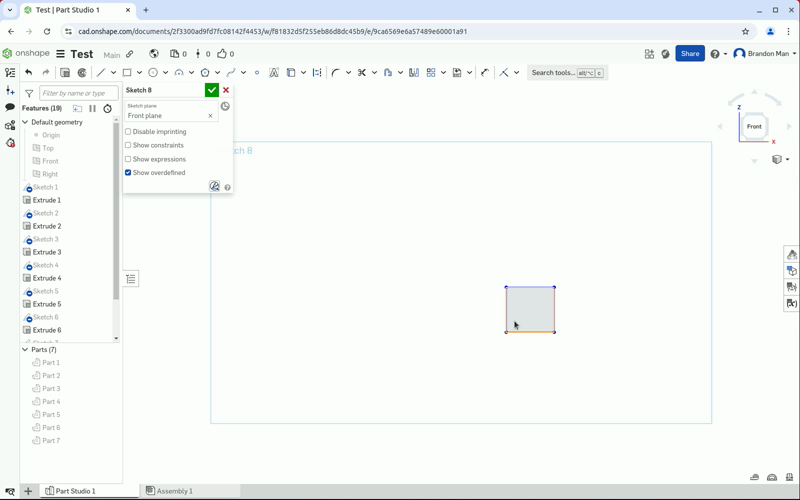
click(514, 320)
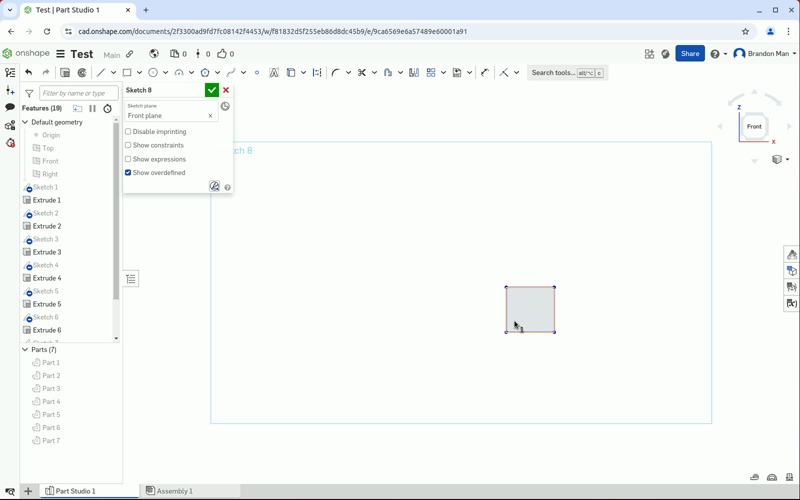
mouse_move(73, 352)
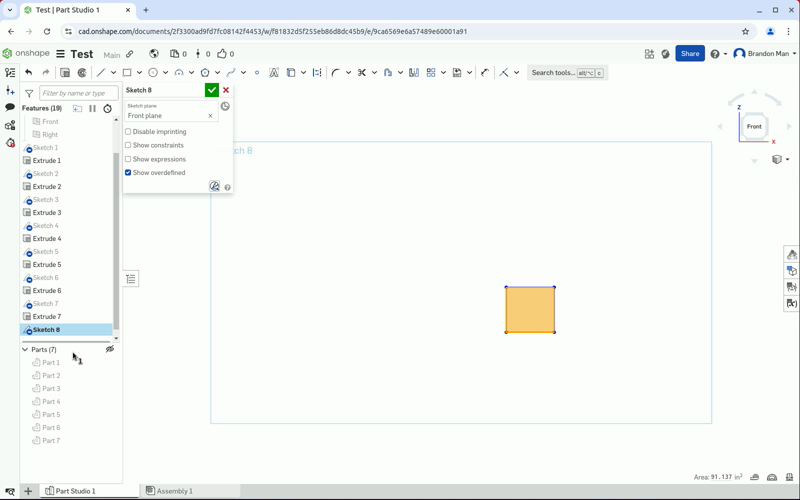
key(shift+y)
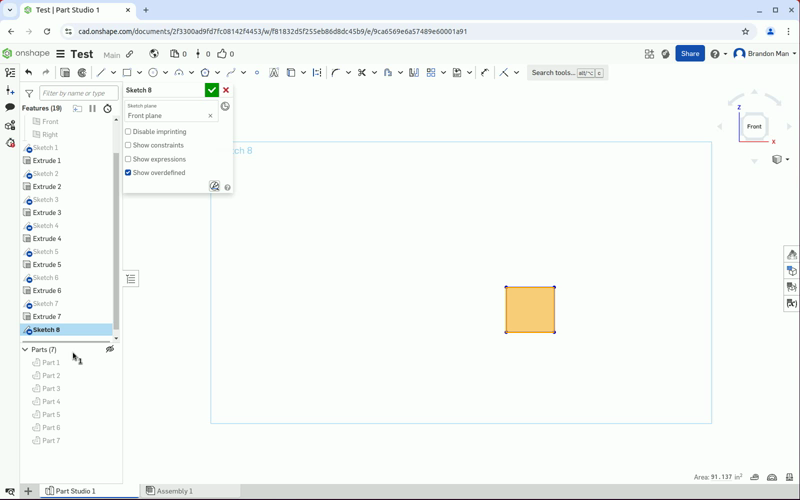
key(shift+e)
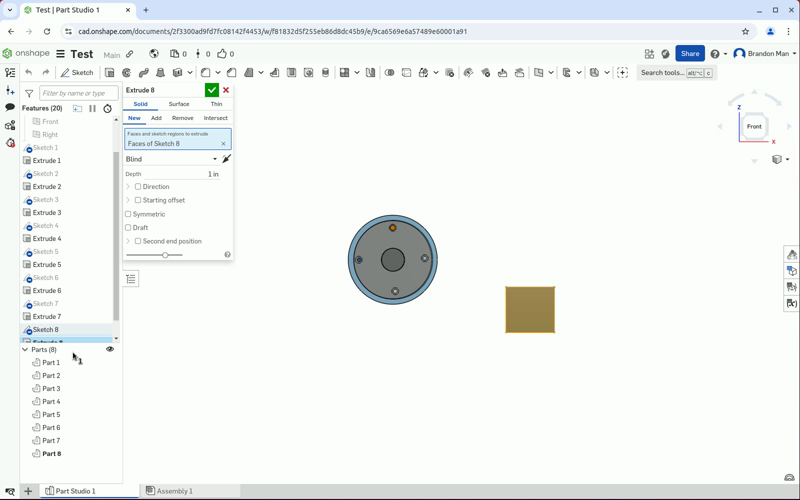
mouse_move(143, 106)
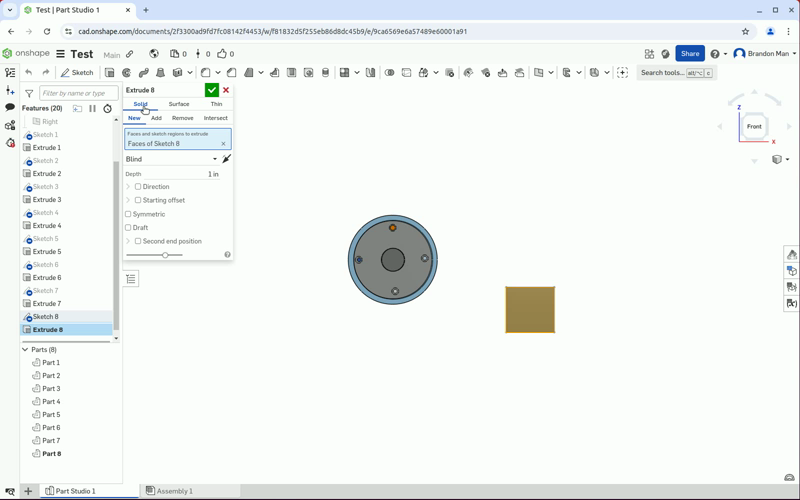
click(143, 106)
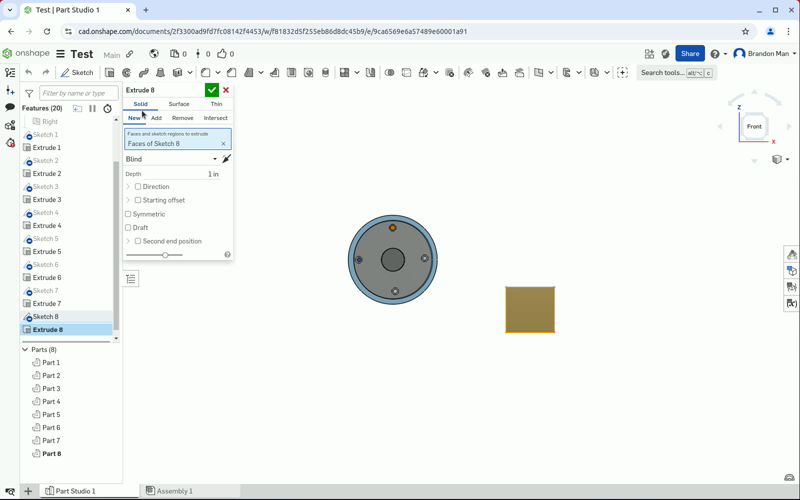
mouse_move(137, 120)
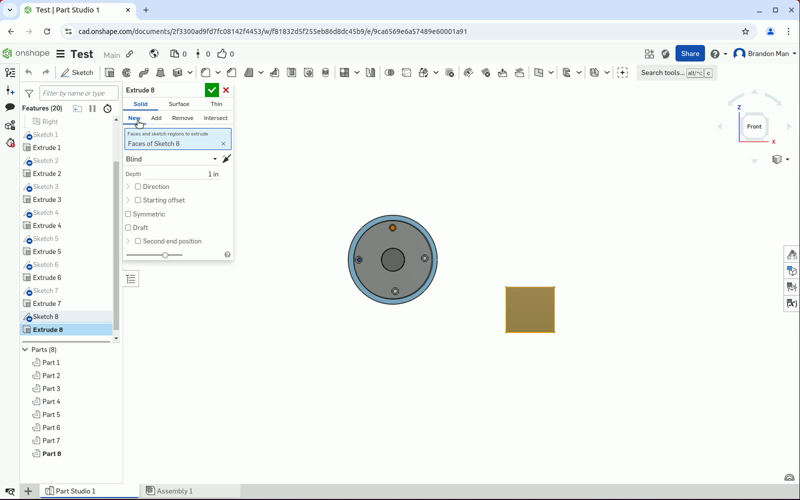
click(137, 120)
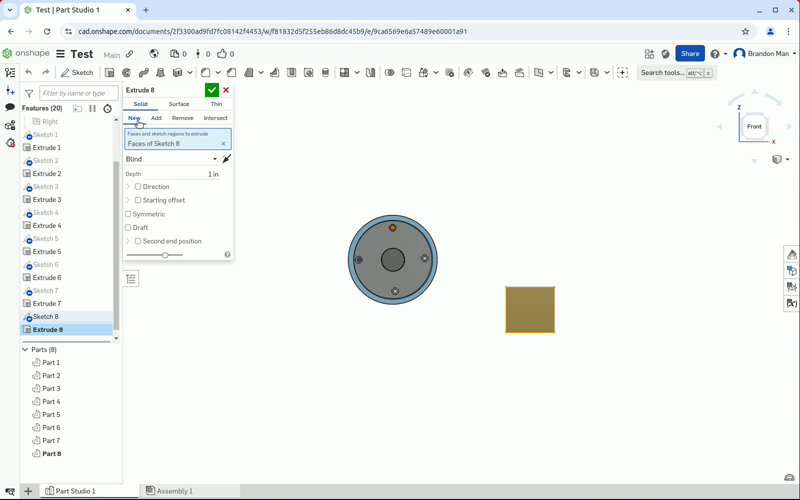
key(tab, 4)
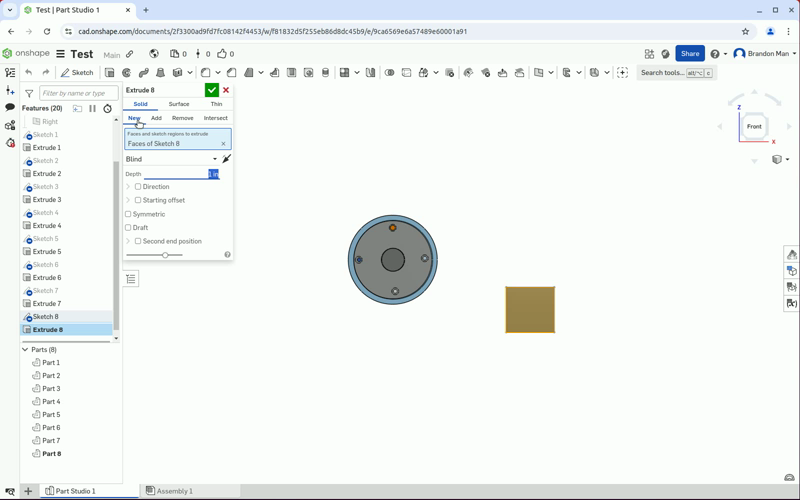
text(4.574)
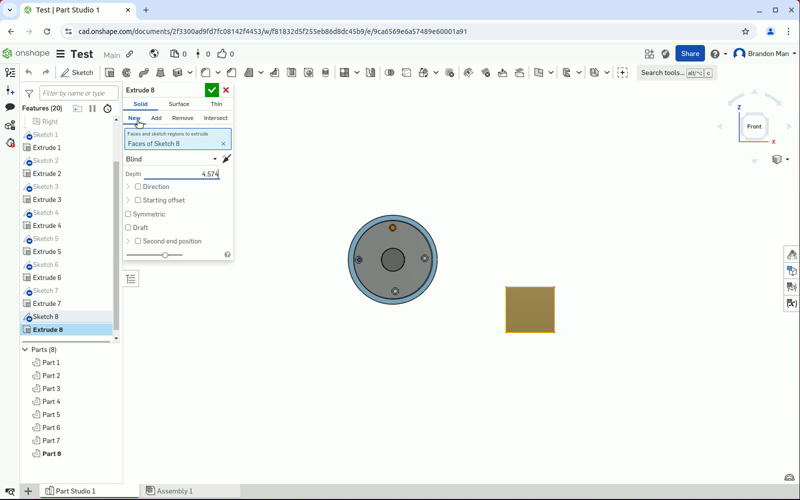
key(enter)
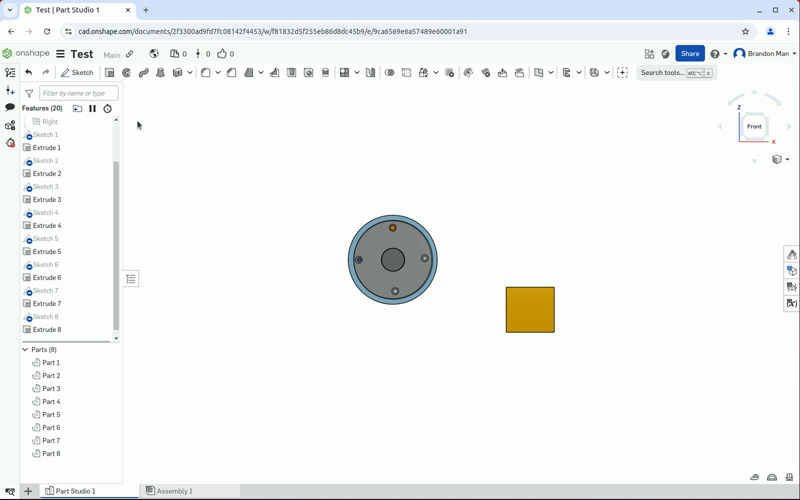
key(shift+h)
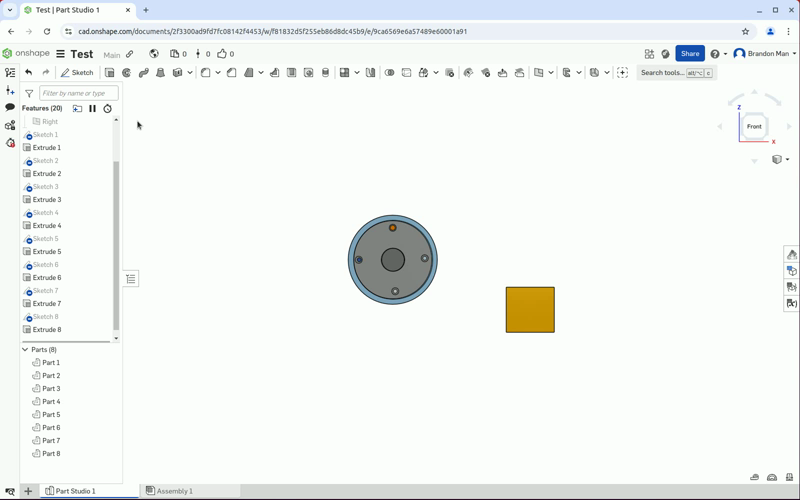
key(shift+h)
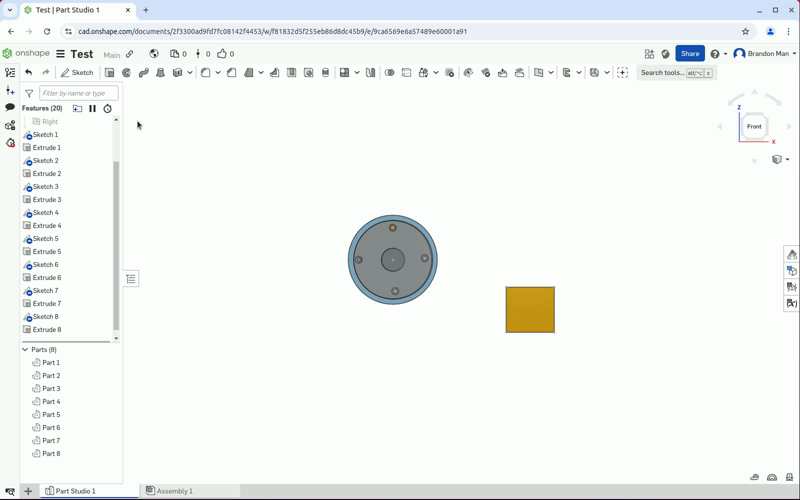
key(shift+7)
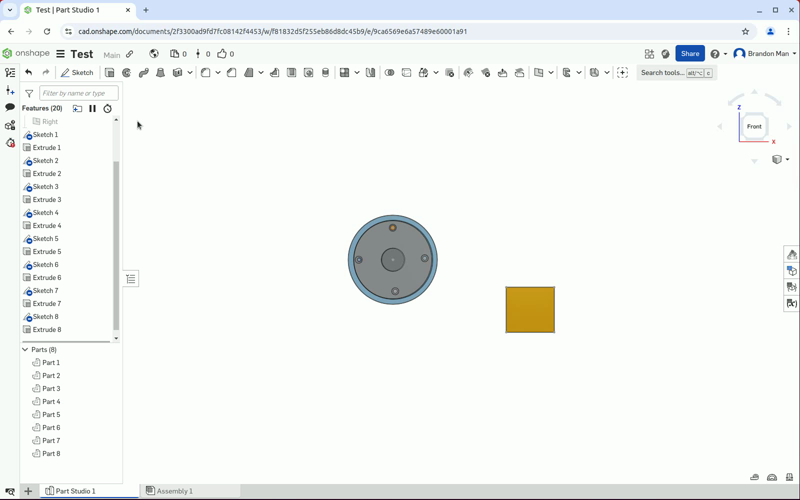
key(left, 2)
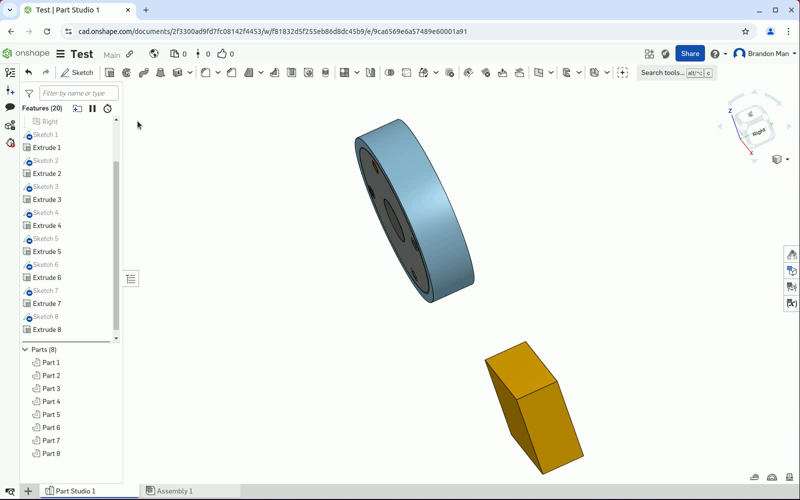
key(down, 2)
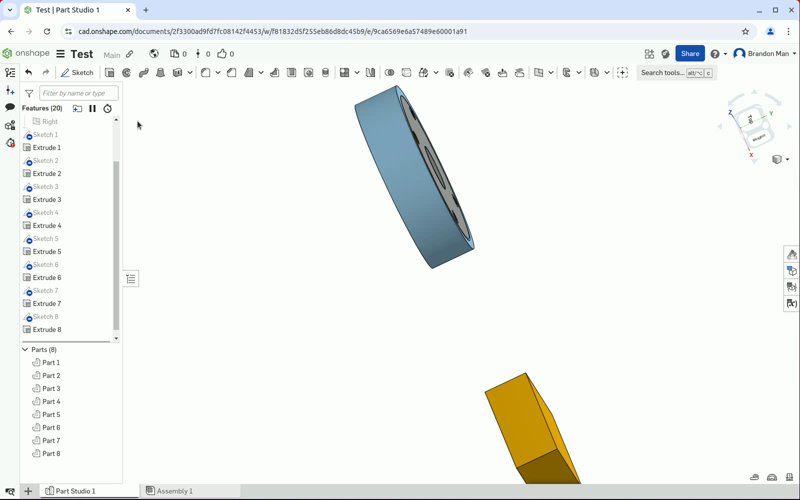
key(up, 2)
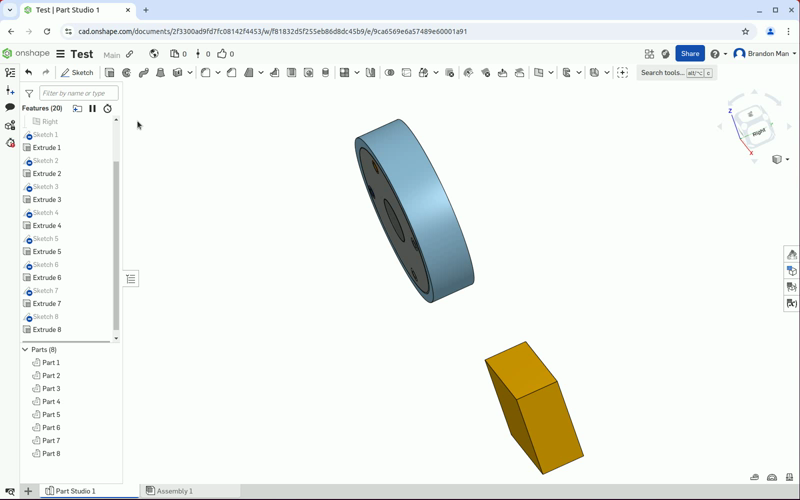
key(right, 2)
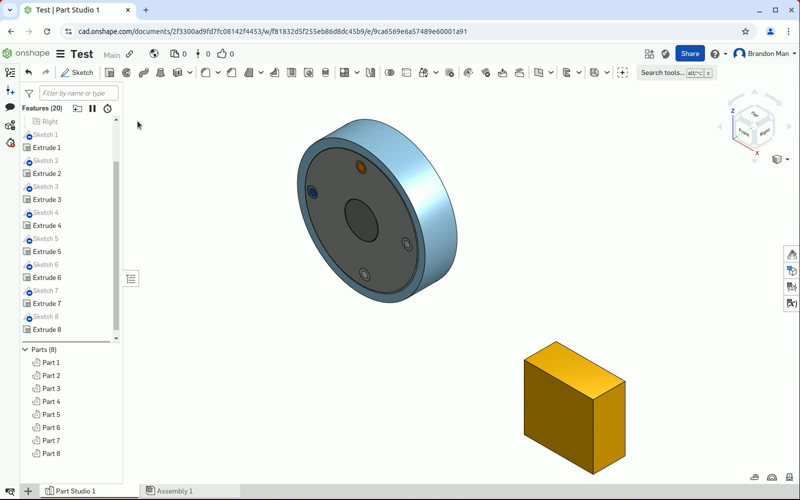
mouse_move(69, 137)
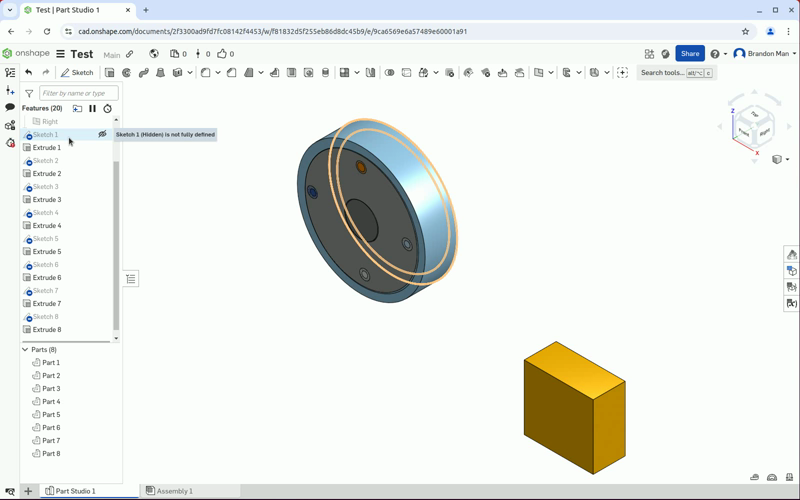
click(69, 137)